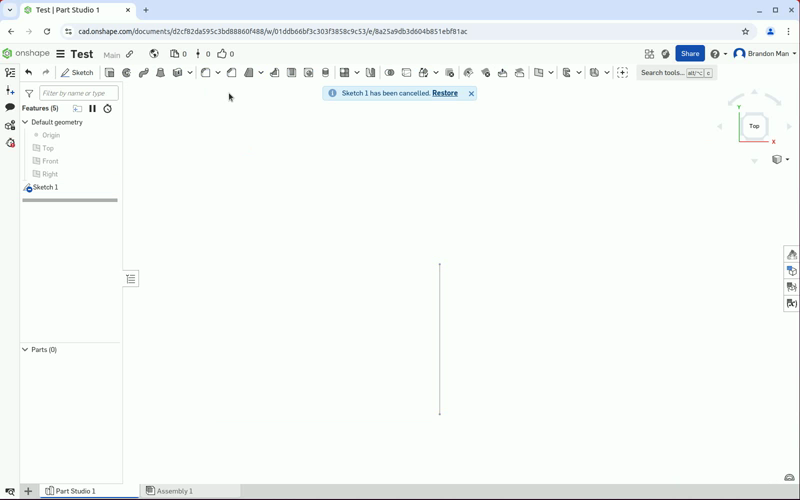
key(shift+h)
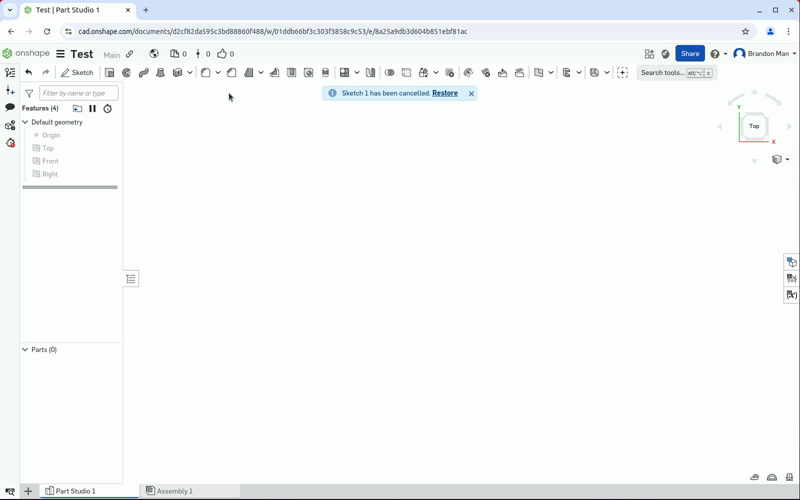
mouse_move(73, 352)
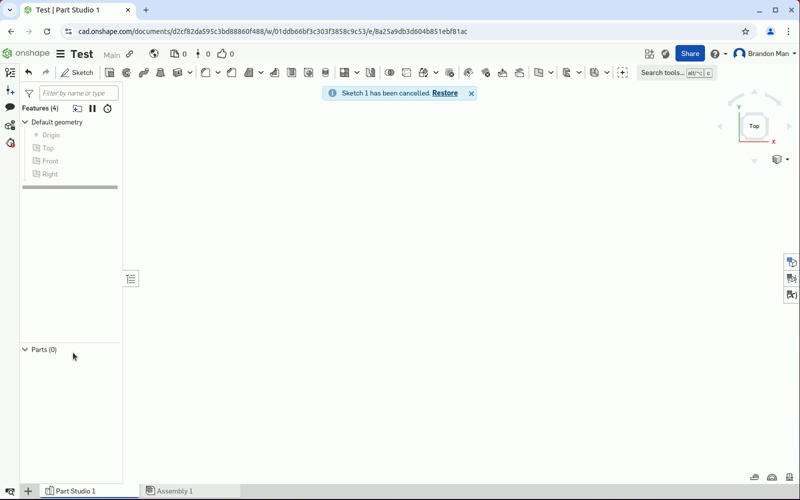
key(y)
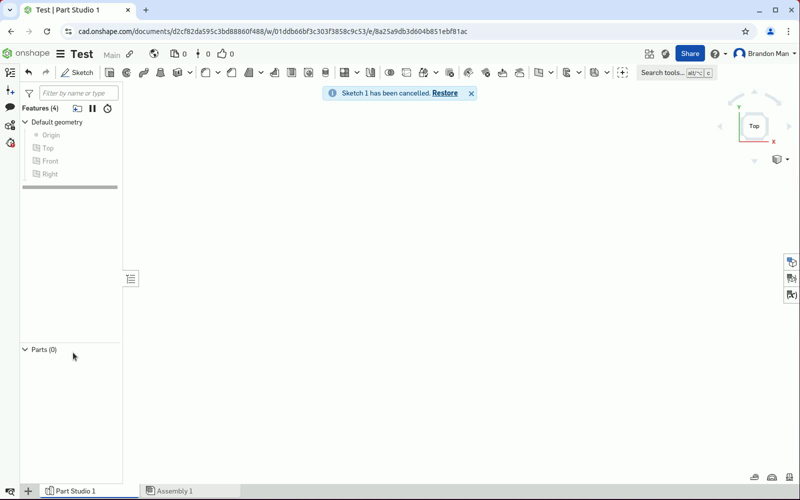
key(shift+p)
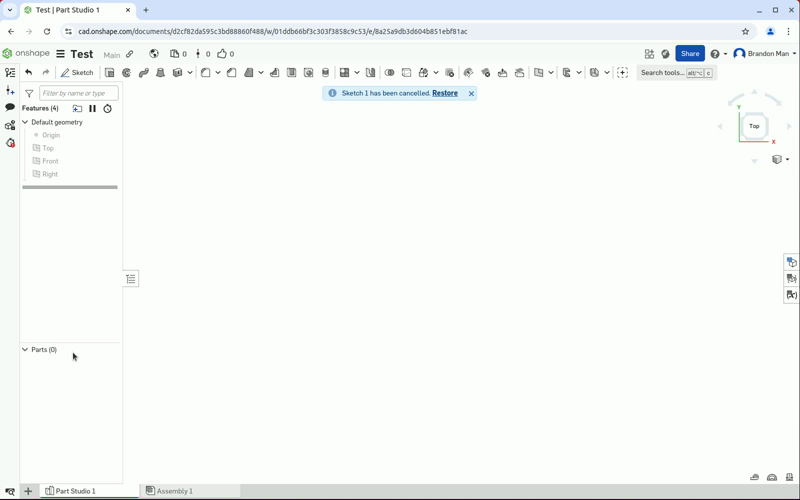
key(space)
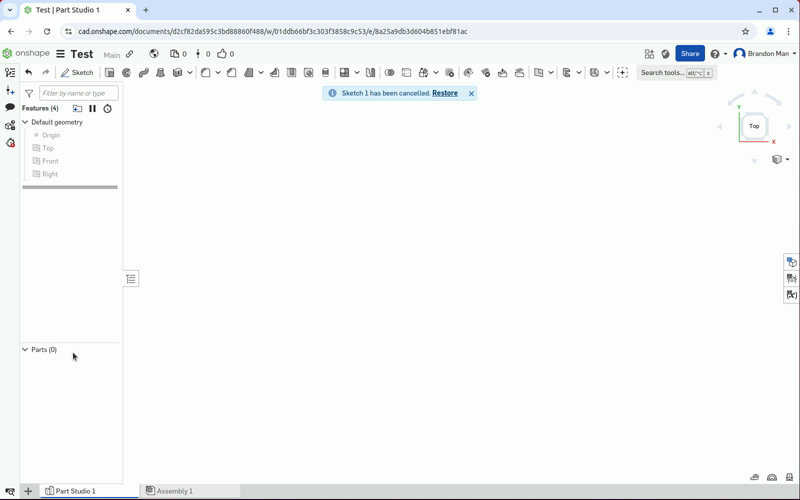
key_down(shift)
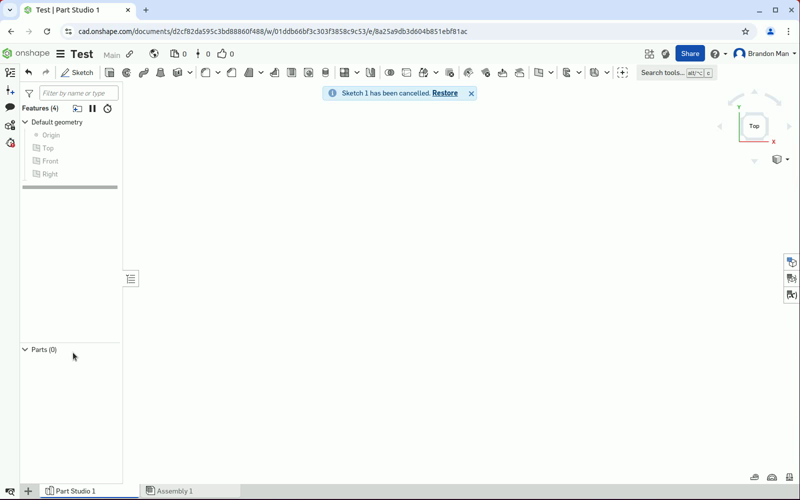
key(up)
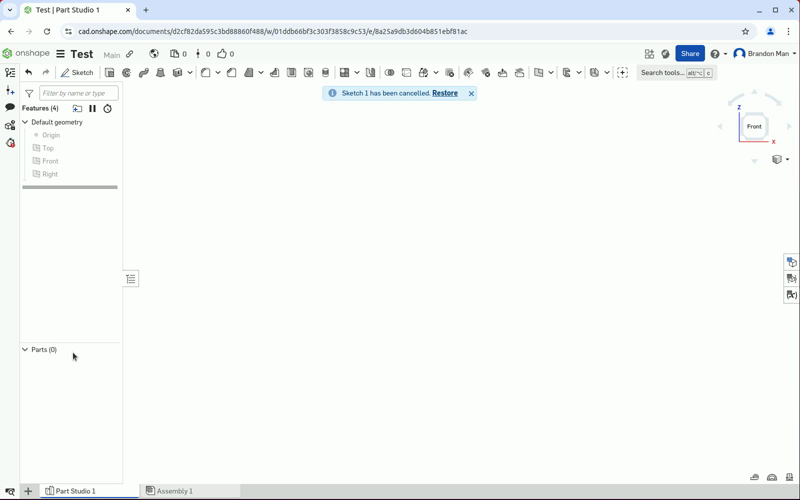
key_up(shift)
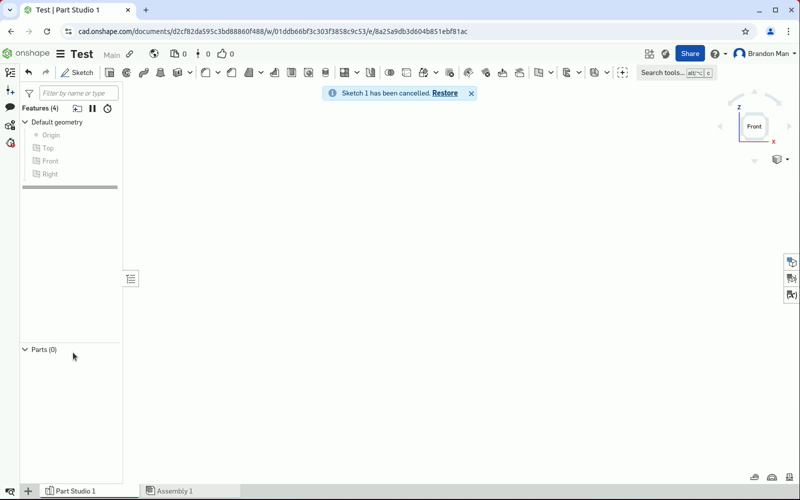
mouse_move(73, 352)
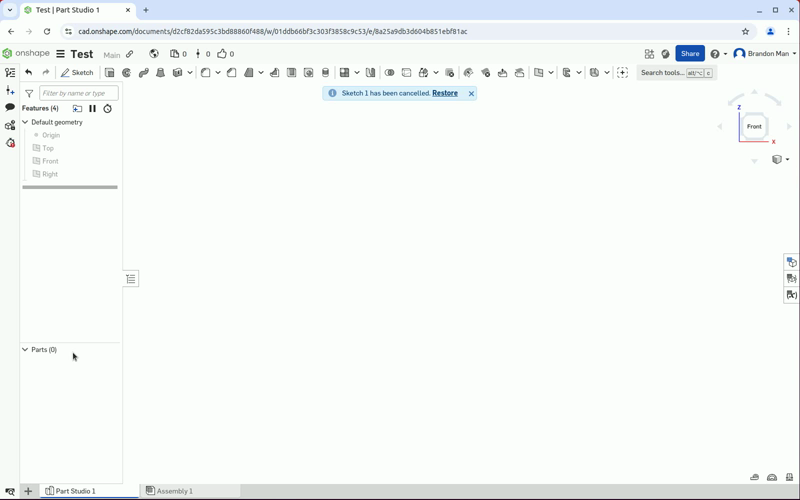
key(shift+y)
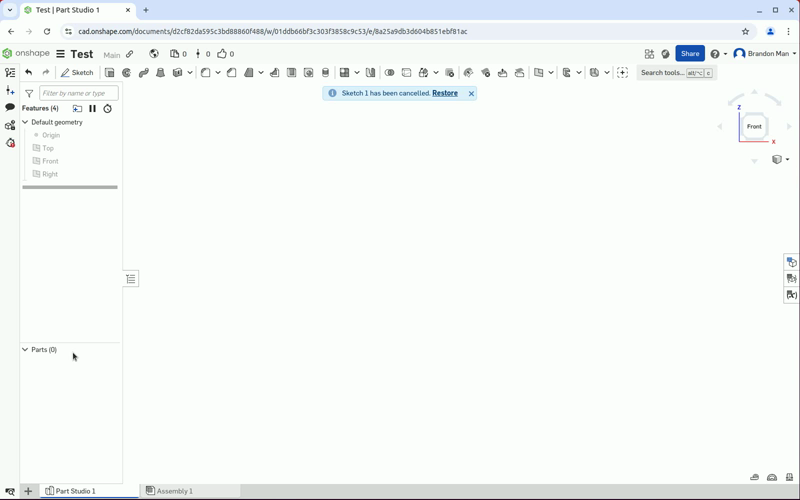
key(shift+s)
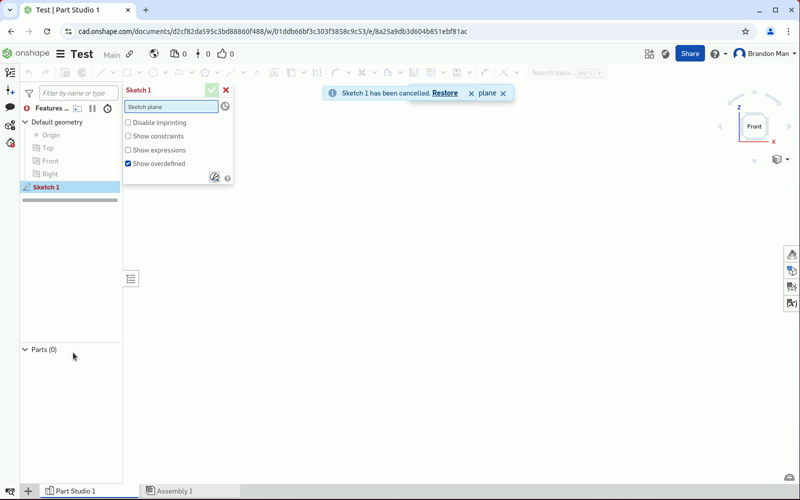
mouse_move(73, 163)
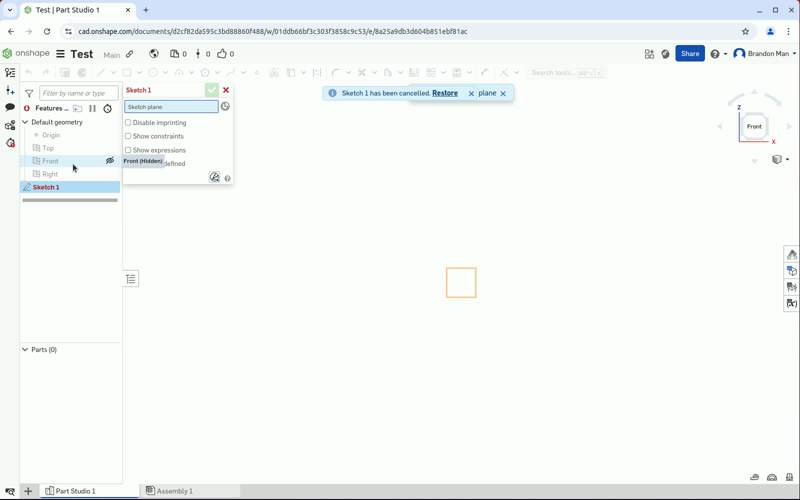
click(73, 163)
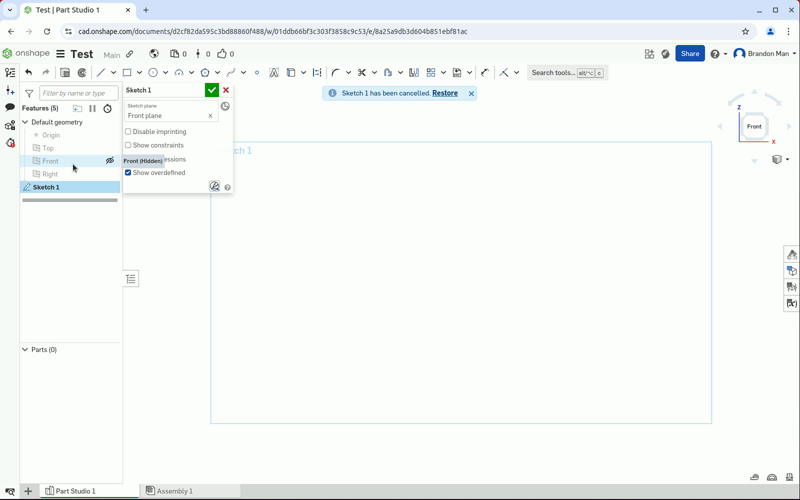
mouse_move(73, 352)
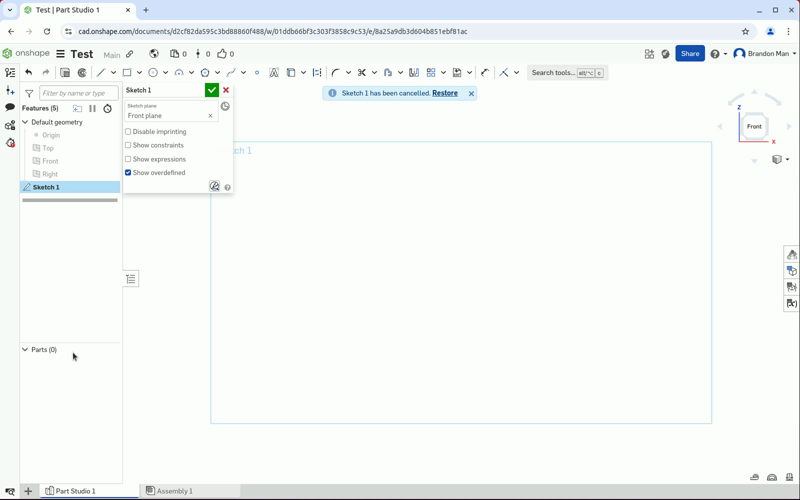
key(y)
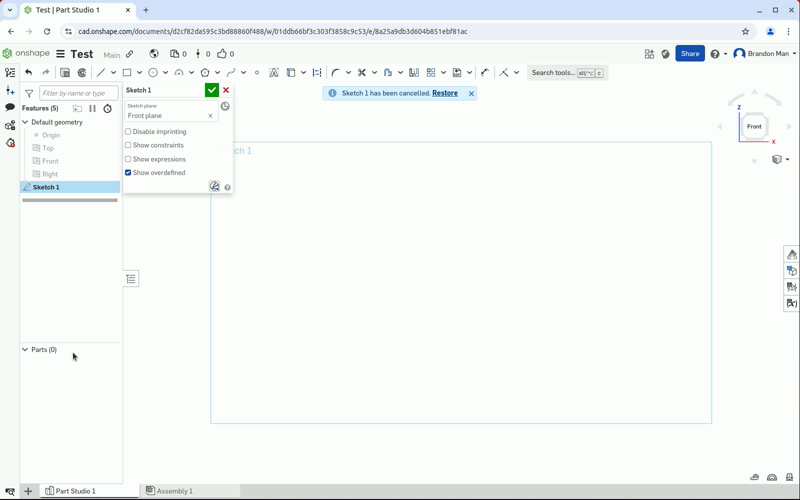
key(l)
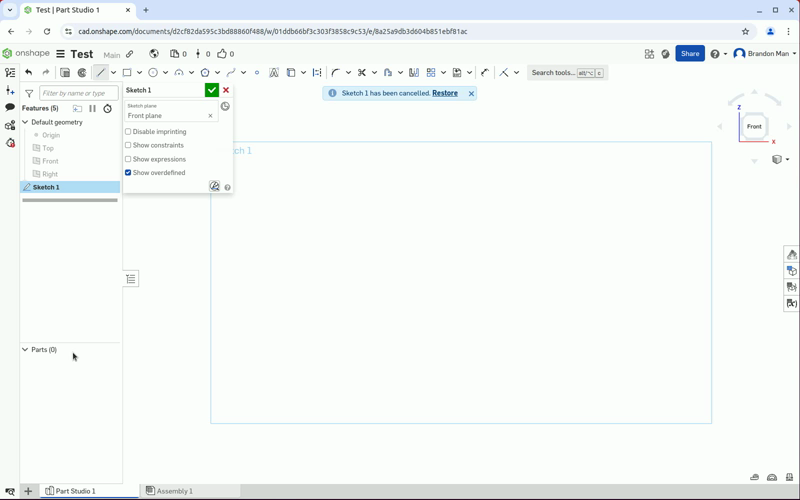
key_down(shift)
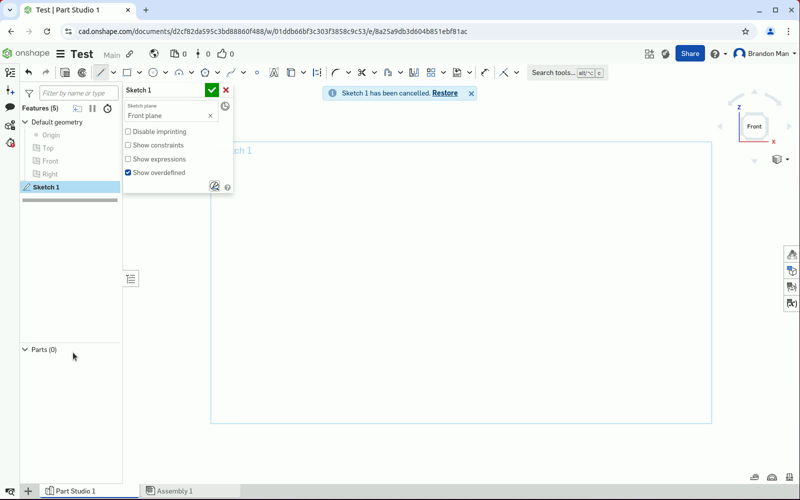
mouse_move(463, 228)
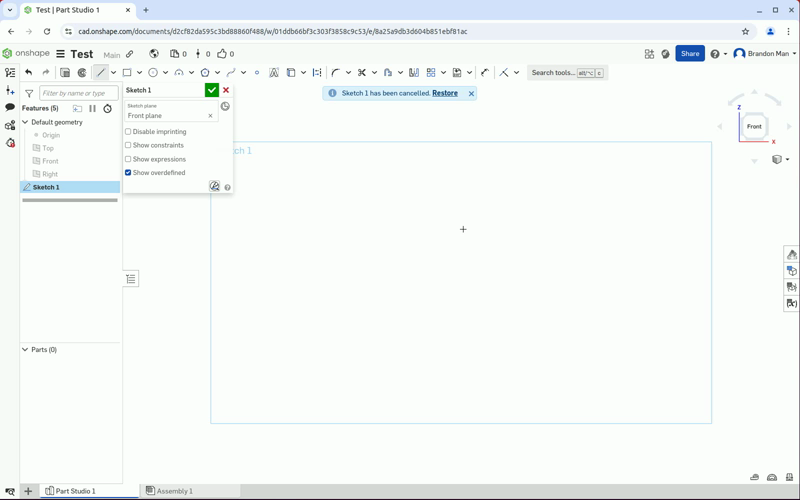
click(463, 228)
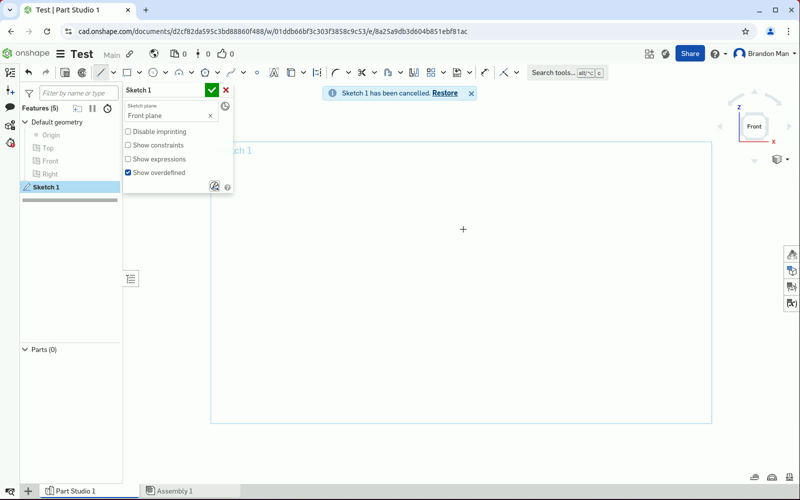
key_up(shift)
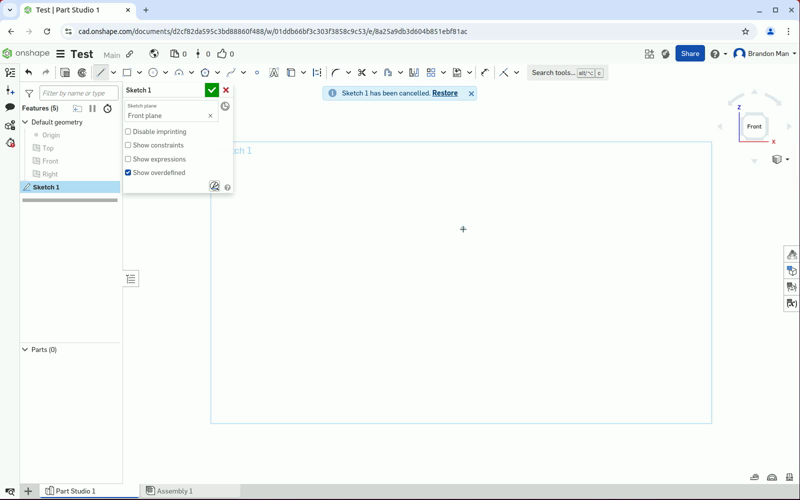
key_down(shift)
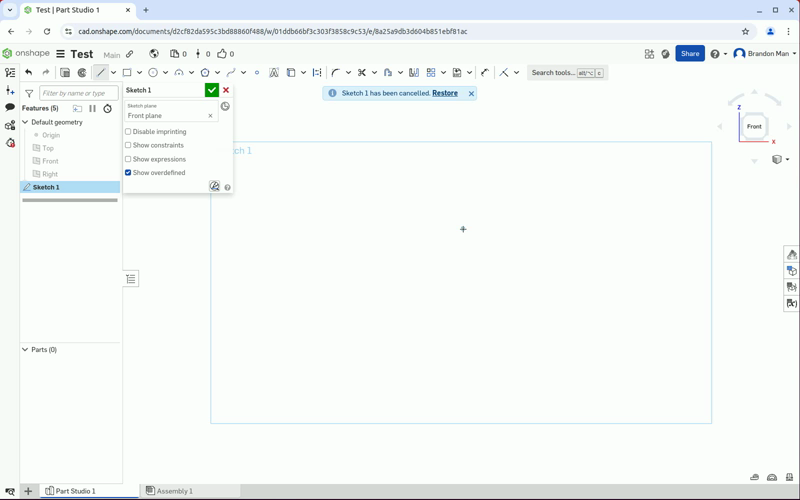
mouse_move(493, 228)
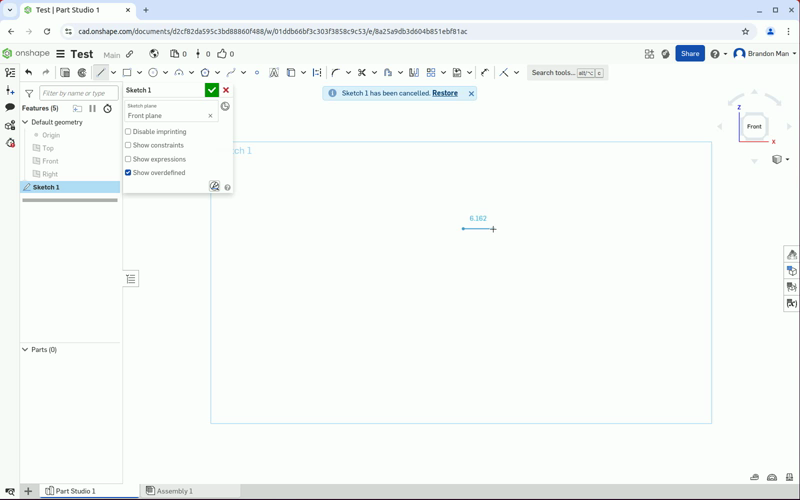
mouse_move(516, 228)
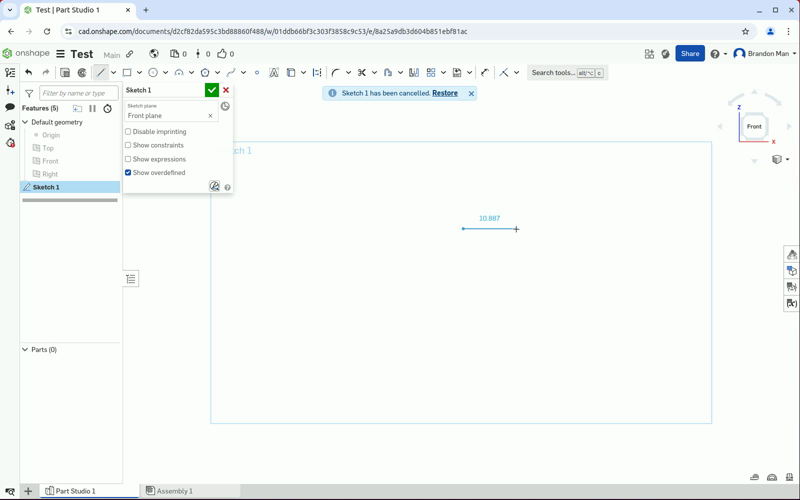
click(516, 228)
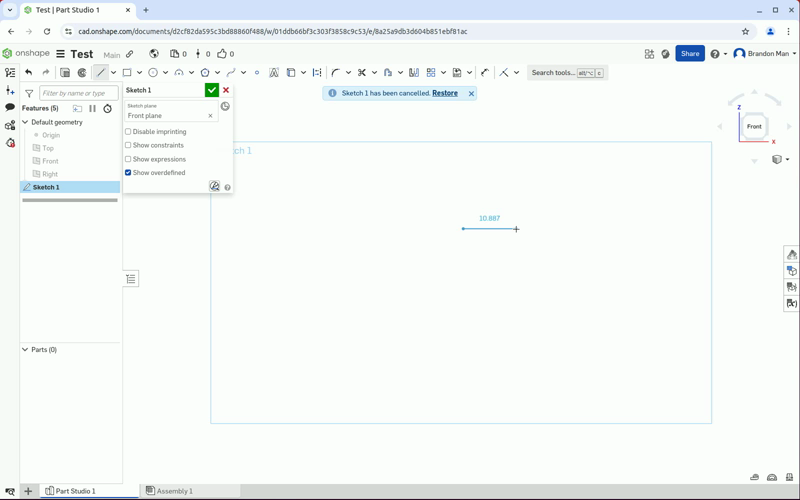
key_up(shift)
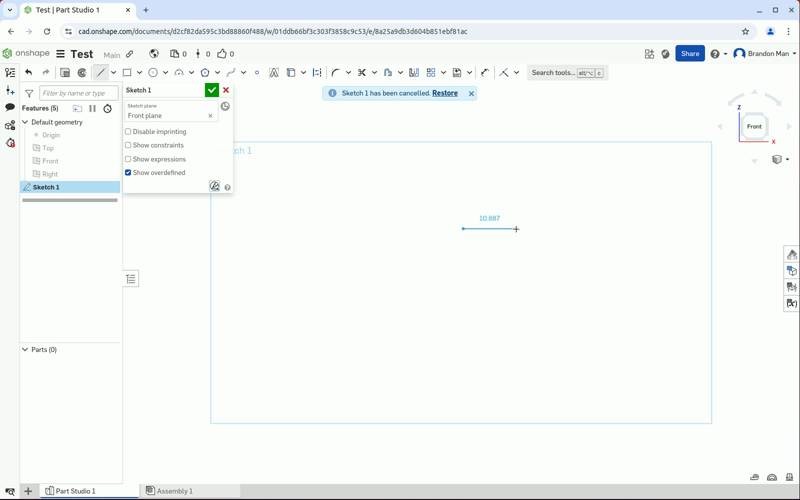
key_down(shift)
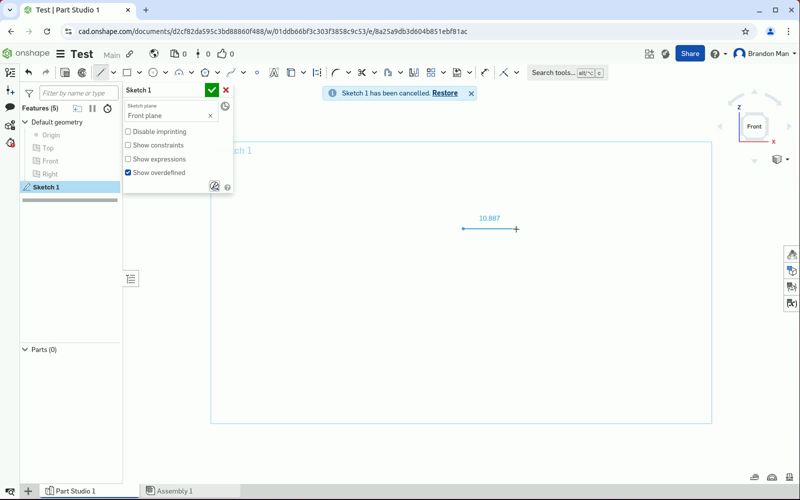
mouse_move(546, 228)
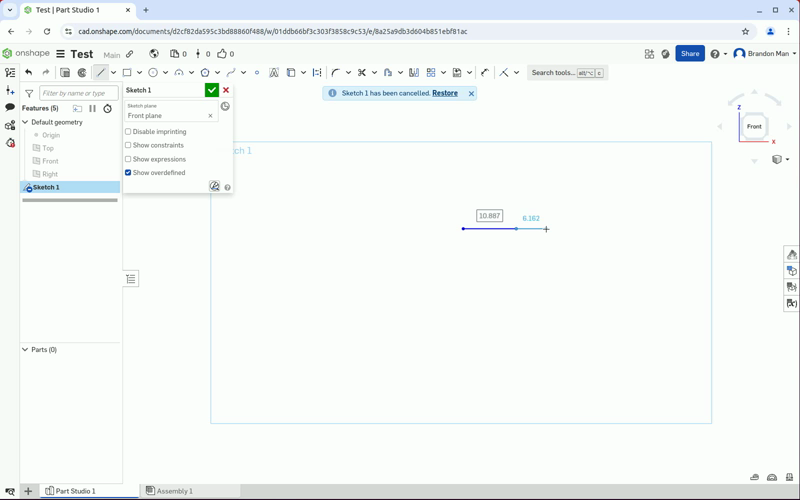
mouse_move(516, 282)
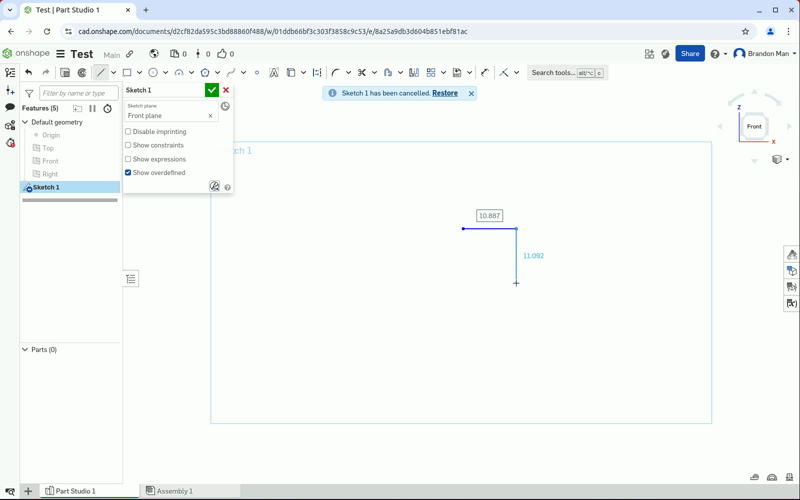
click(516, 282)
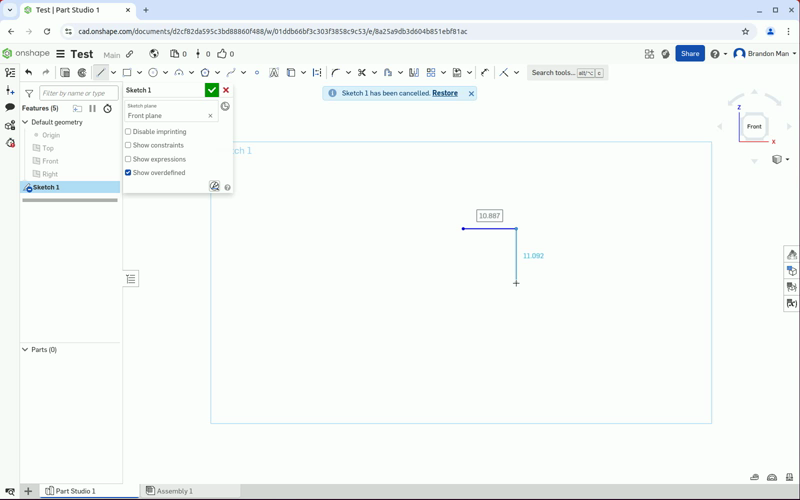
key_up(shift)
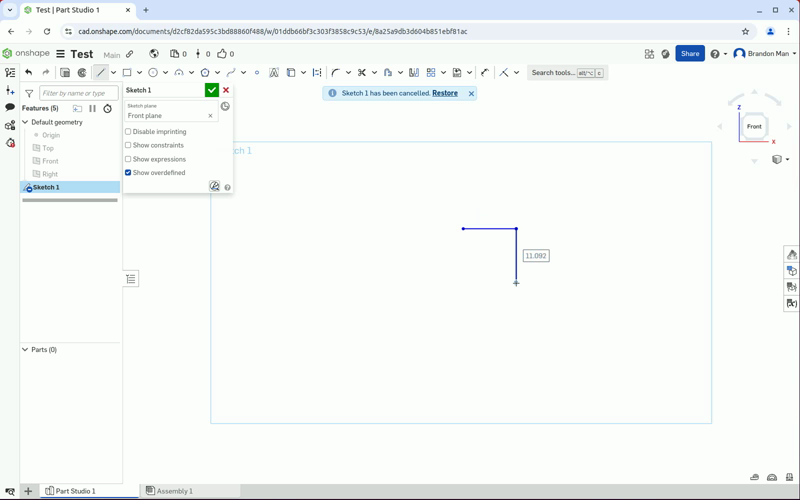
key_down(shift)
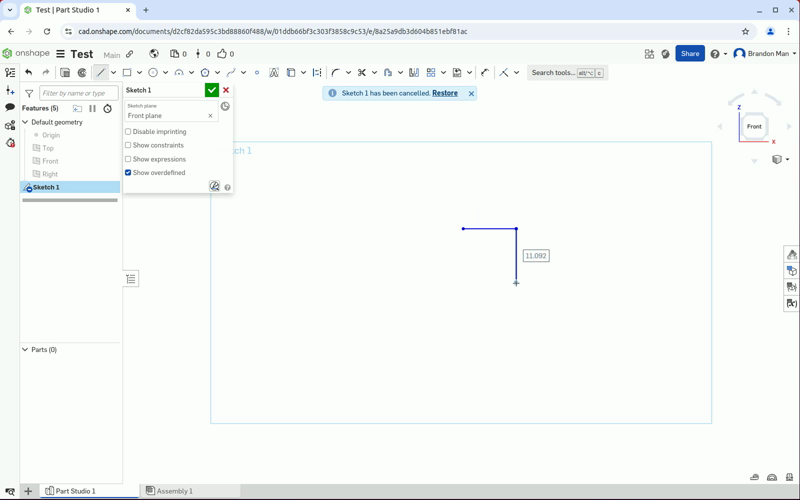
mouse_move(546, 282)
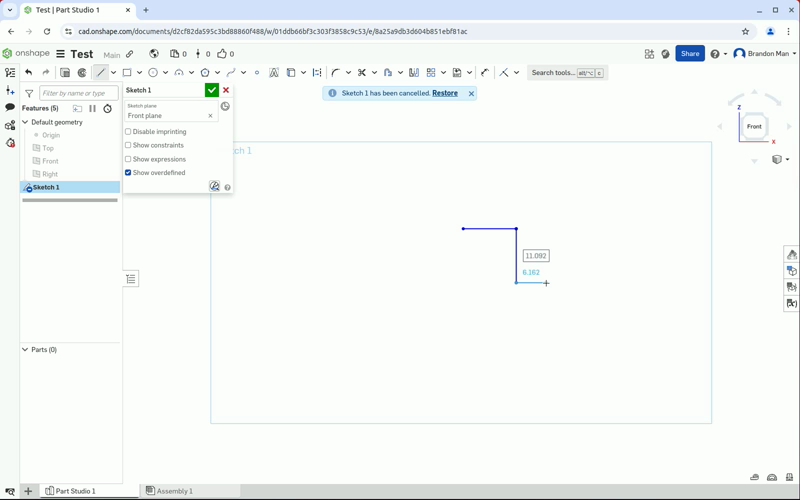
mouse_move(517, 282)
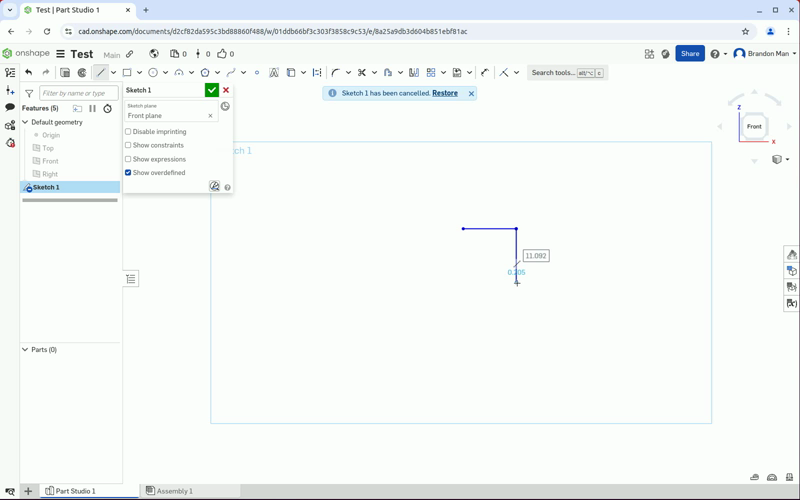
scroll(6)
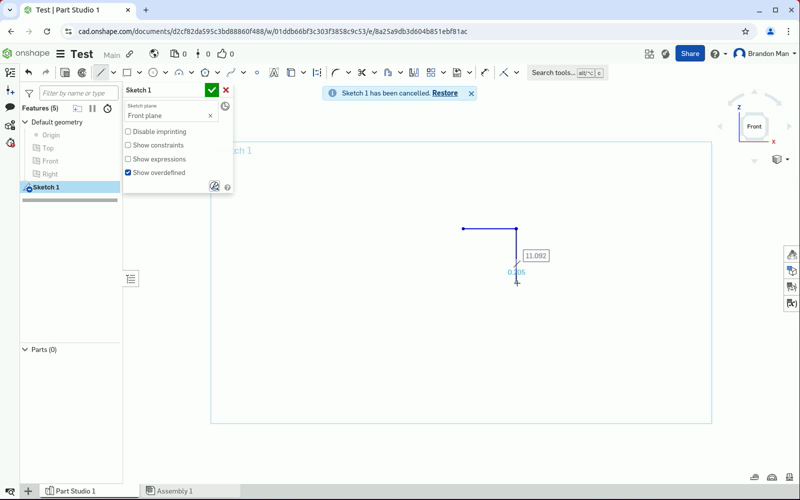
scroll(6)
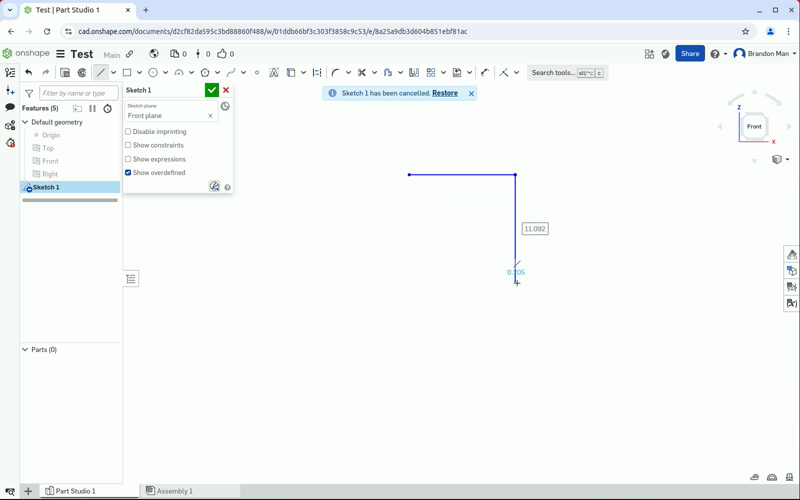
scroll(6)
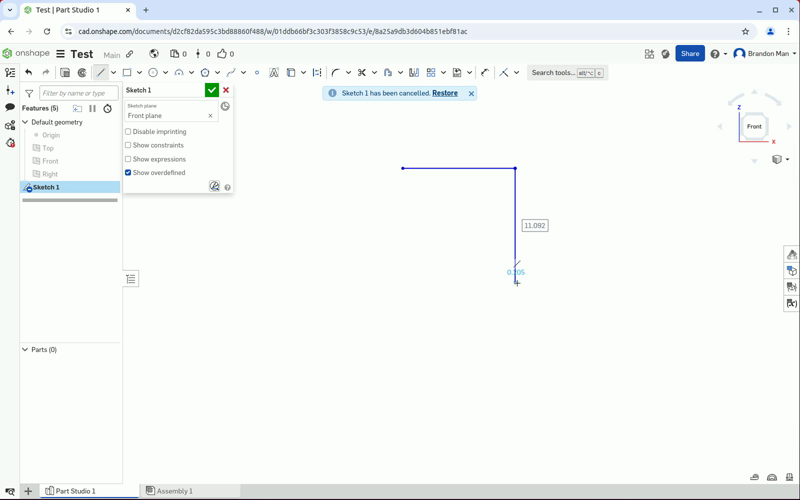
scroll(6)
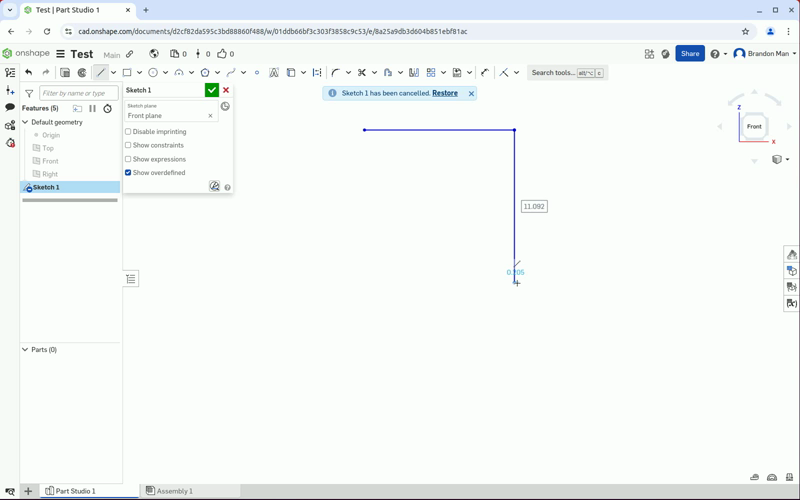
scroll(6)
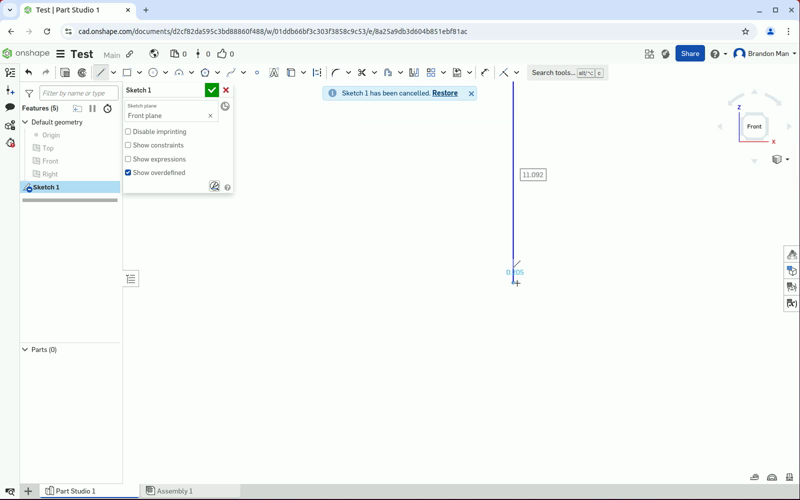
scroll(6)
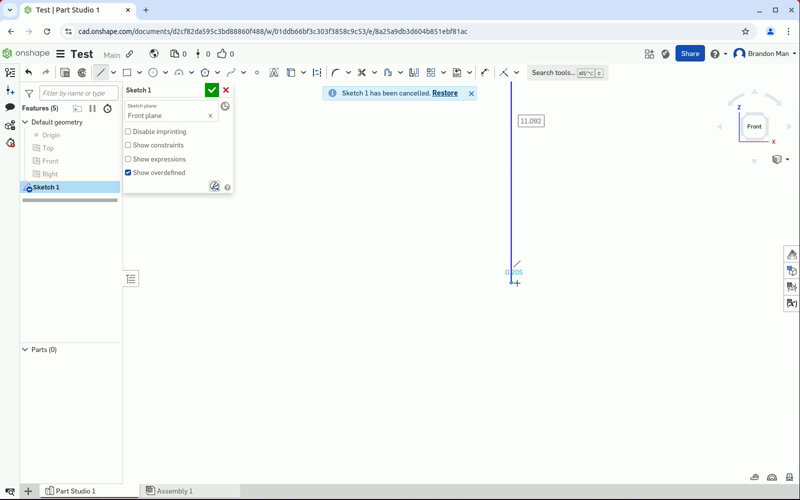
scroll(6)
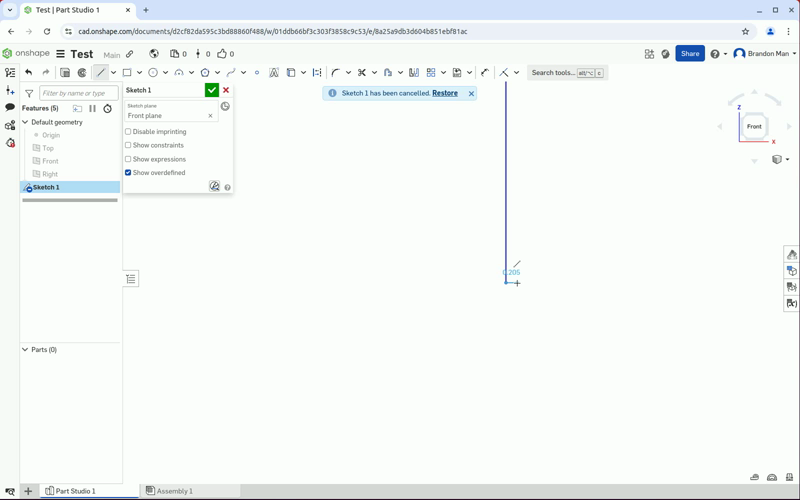
click(517, 282)
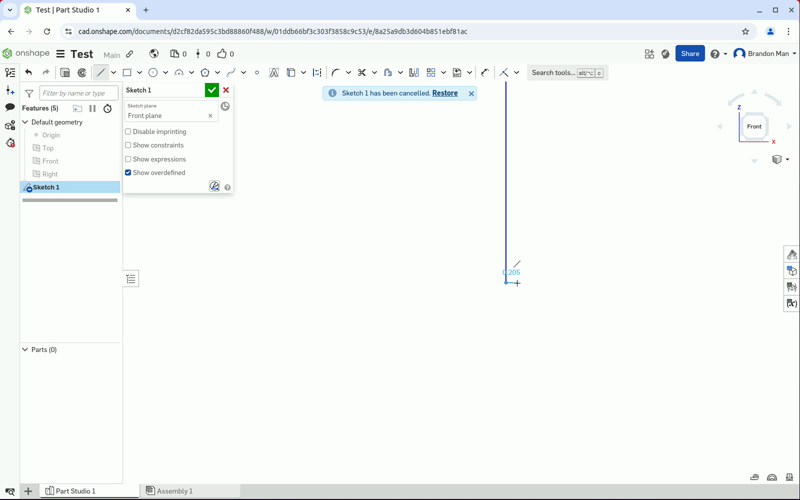
scroll(-6)
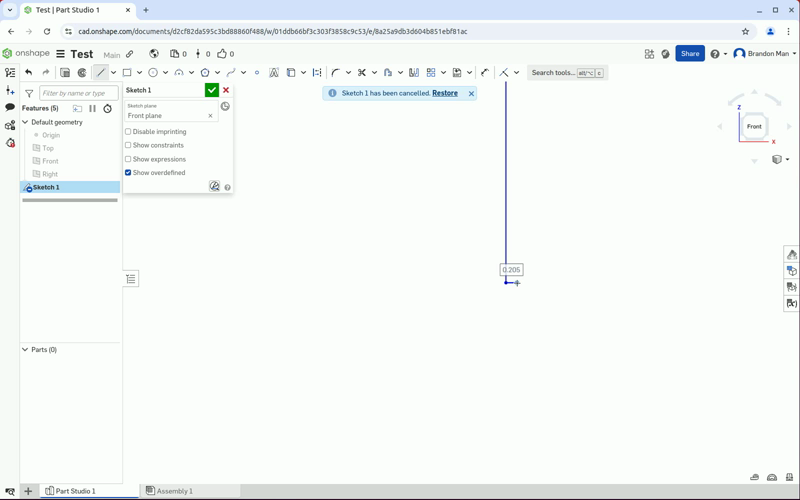
scroll(-6)
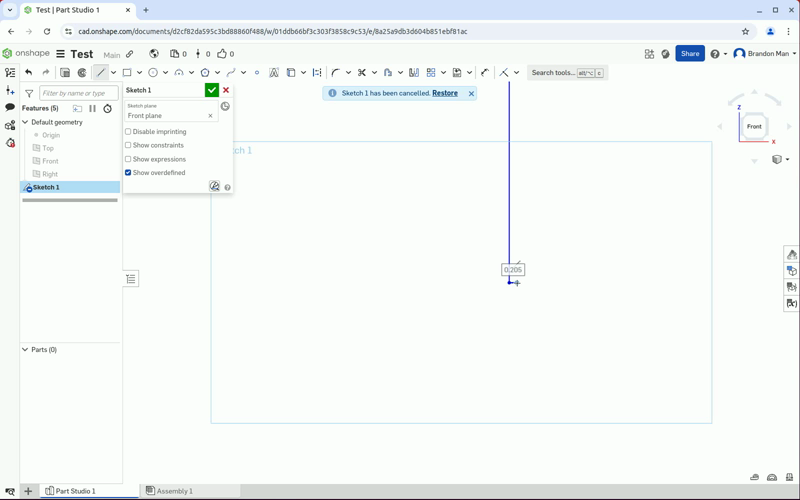
scroll(-6)
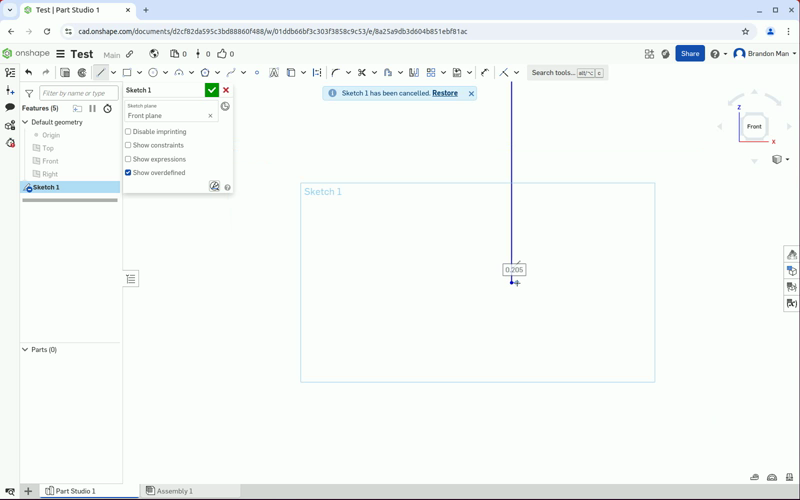
scroll(-6)
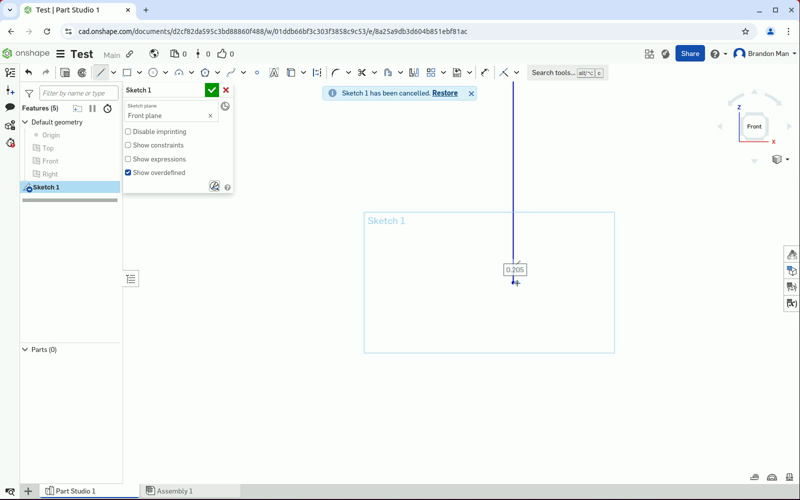
scroll(-6)
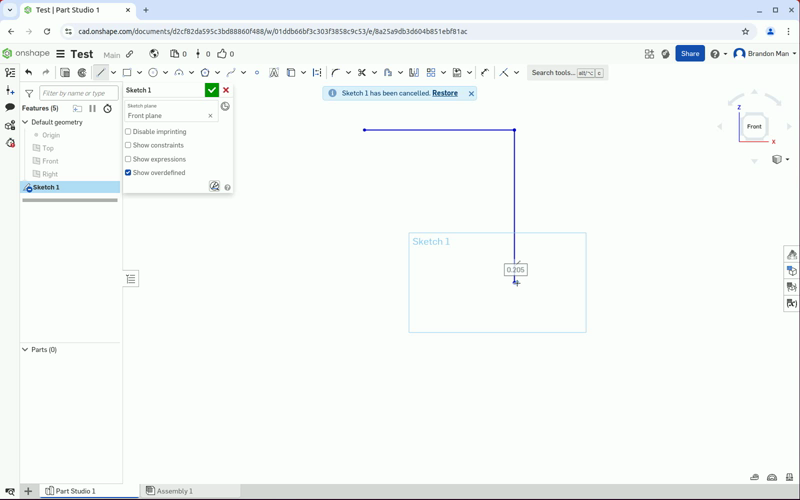
scroll(-6)
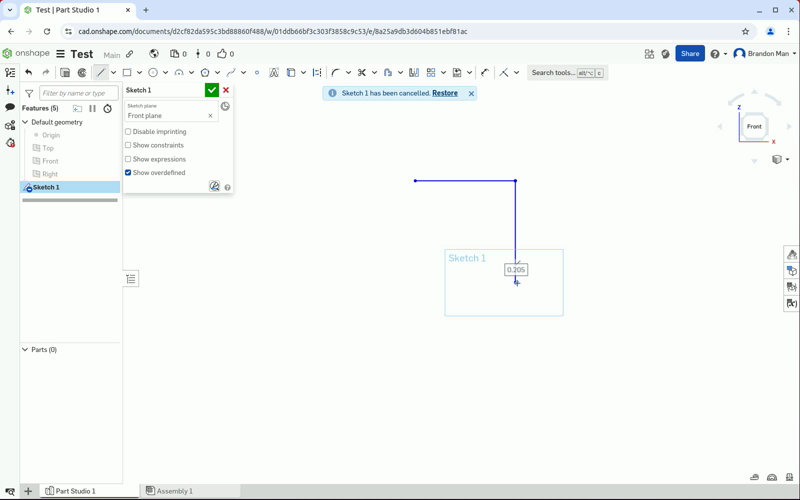
scroll(-6)
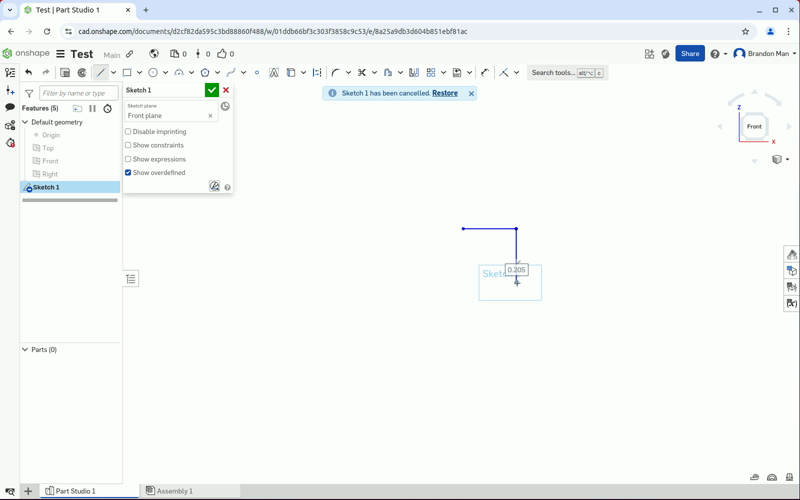
key_up(shift)
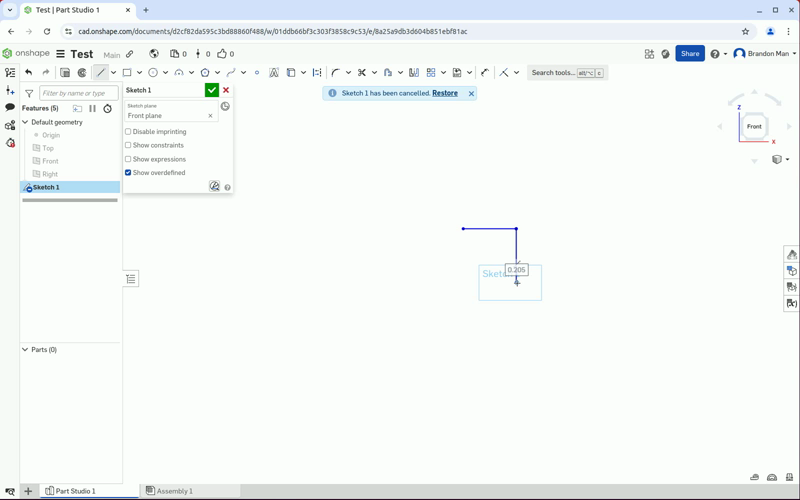
key_down(shift)
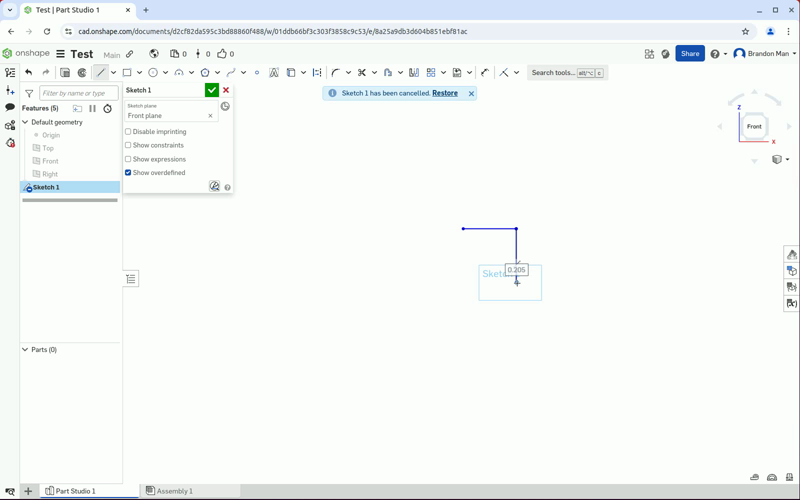
mouse_move(547, 282)
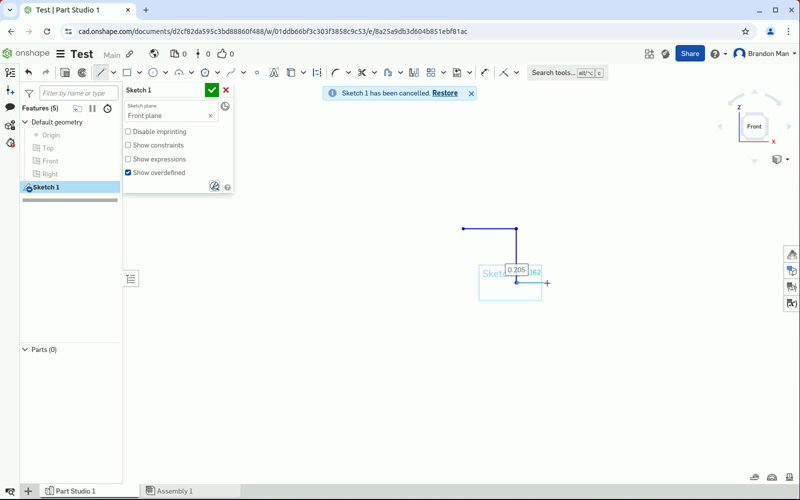
mouse_move(517, 228)
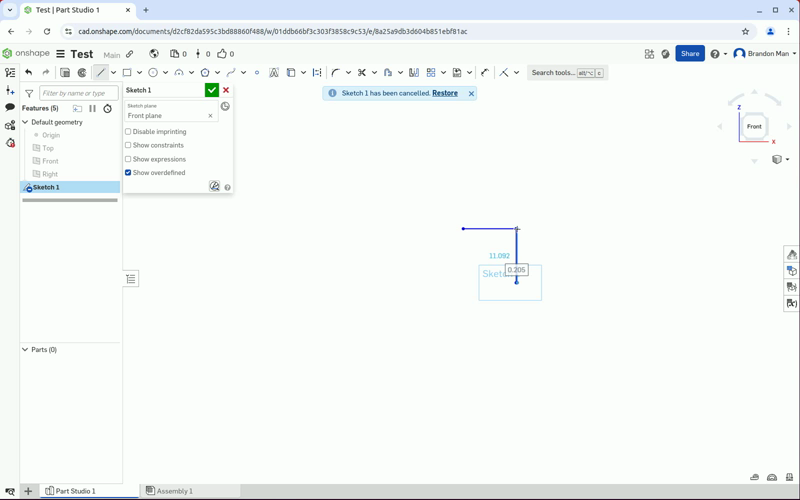
scroll(6)
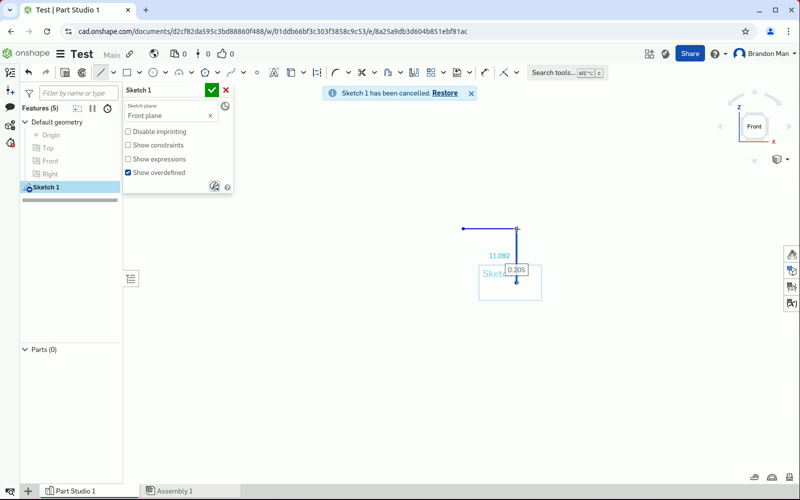
scroll(6)
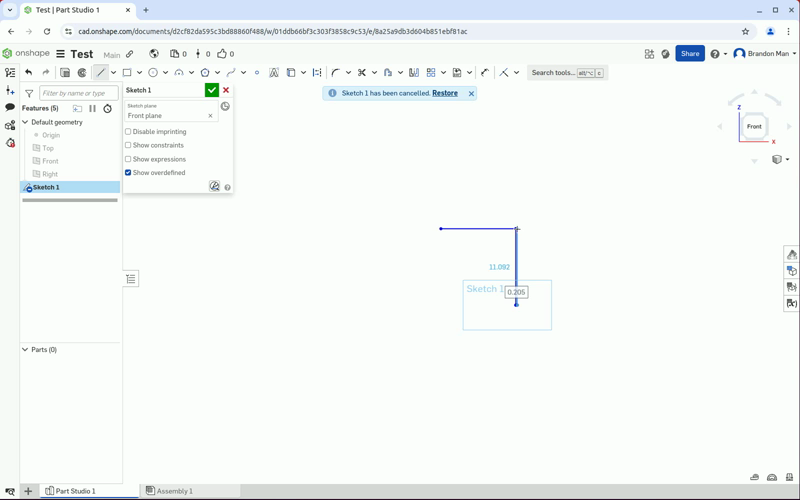
scroll(6)
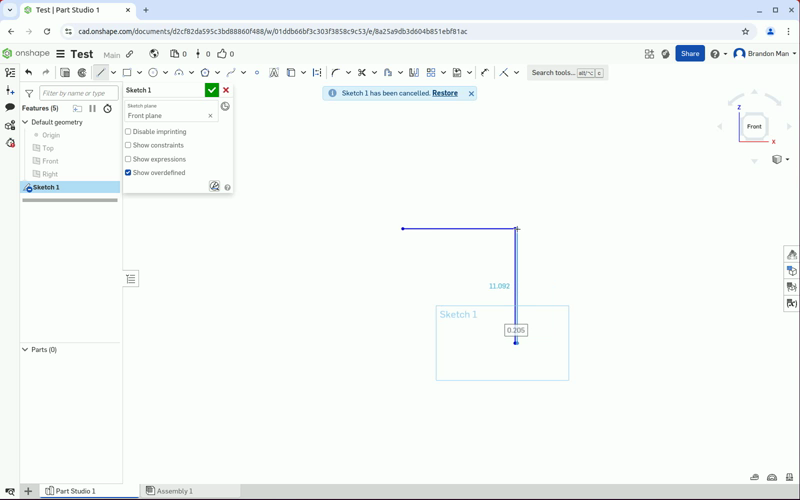
scroll(6)
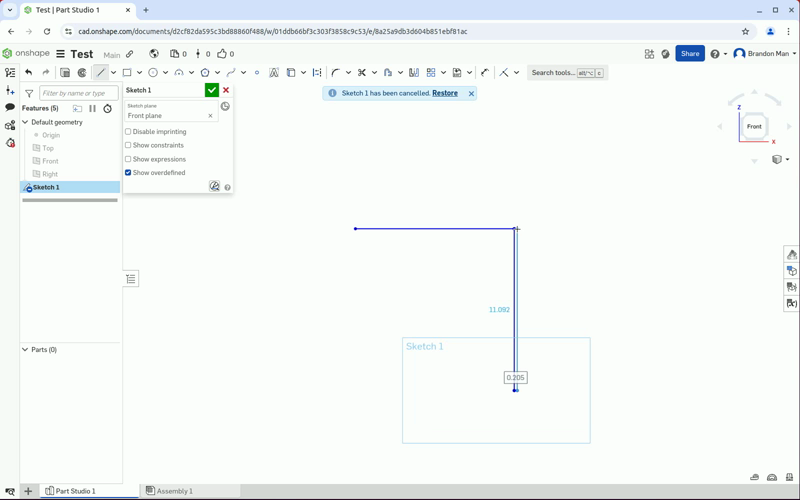
scroll(6)
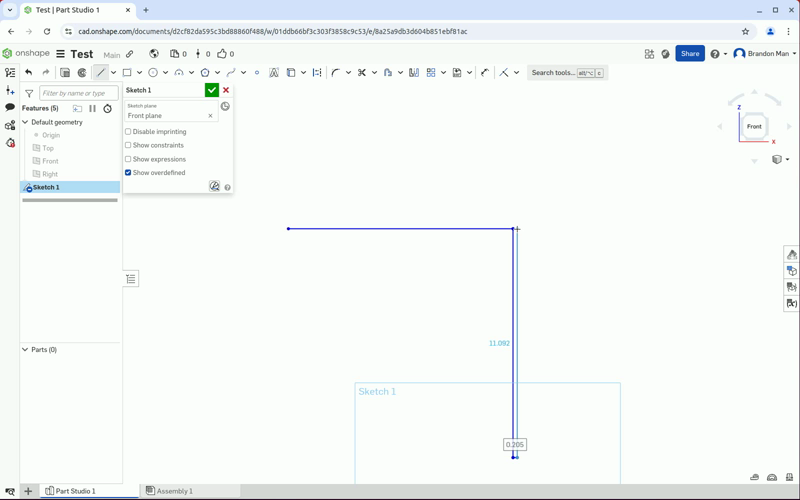
scroll(6)
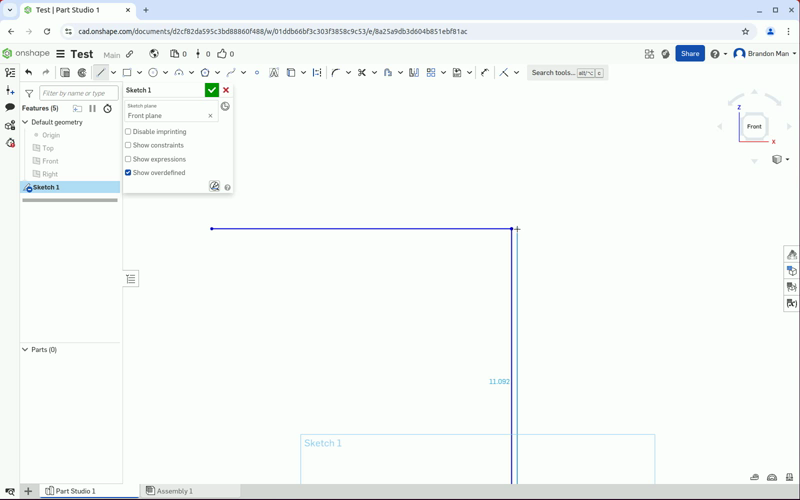
scroll(6)
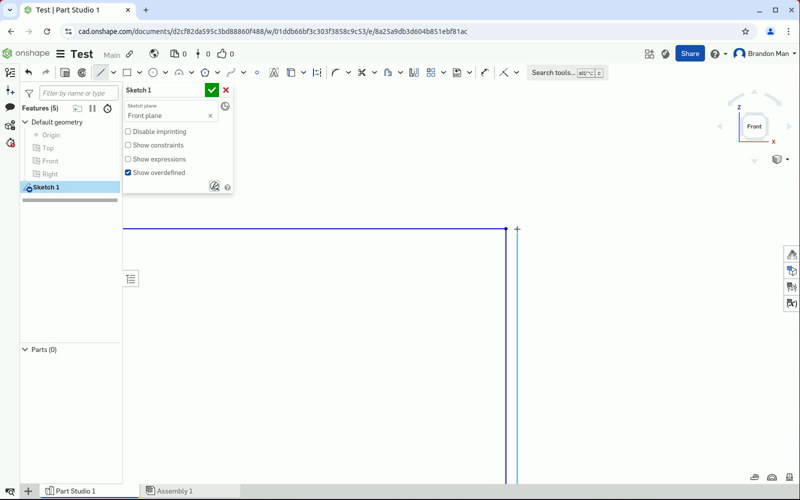
click(517, 228)
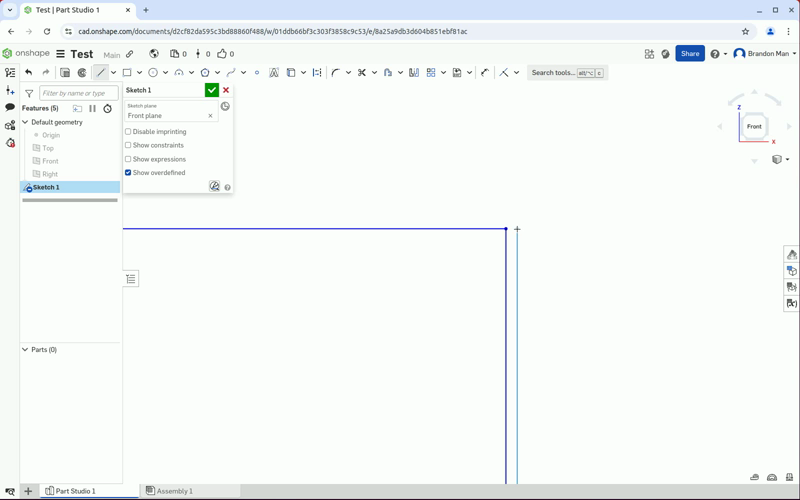
scroll(-6)
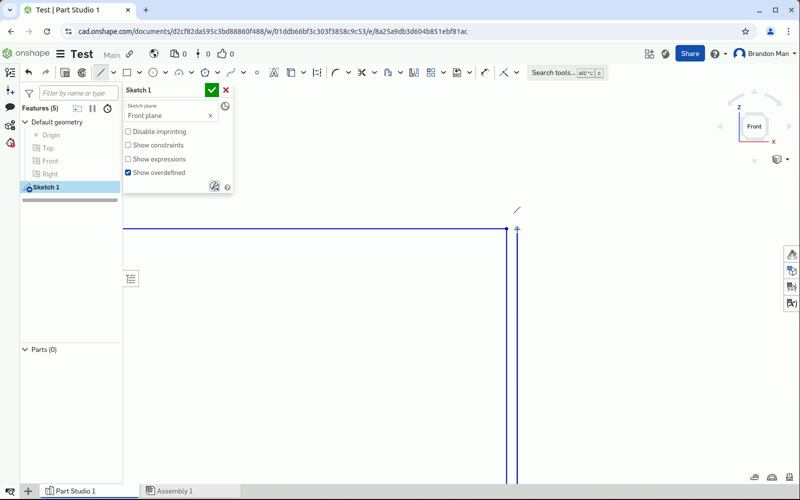
scroll(-6)
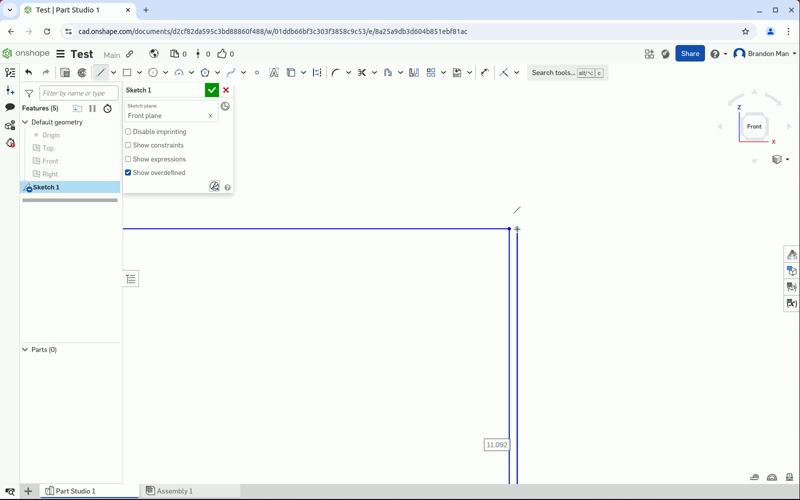
scroll(-6)
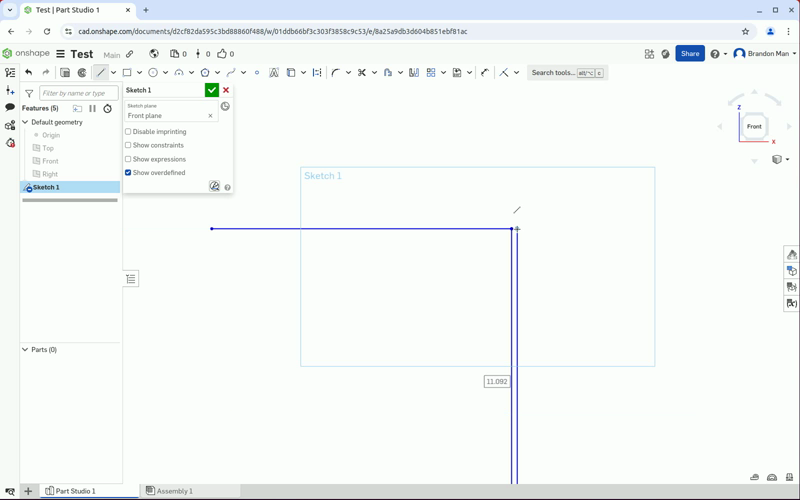
scroll(-6)
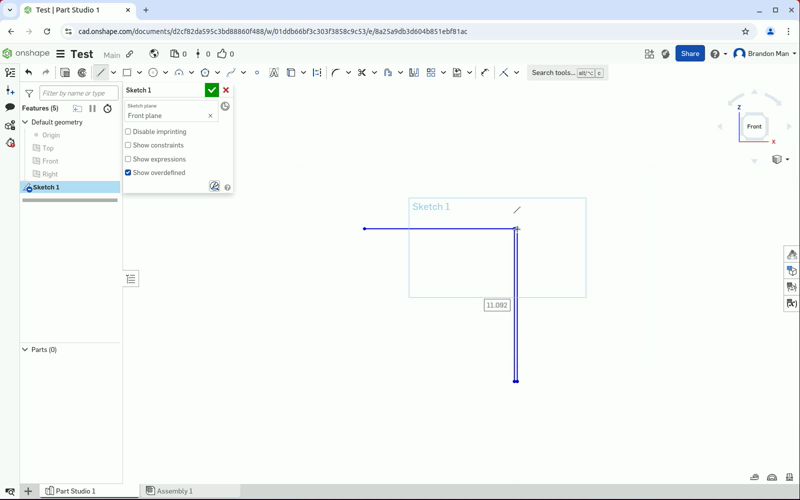
scroll(-6)
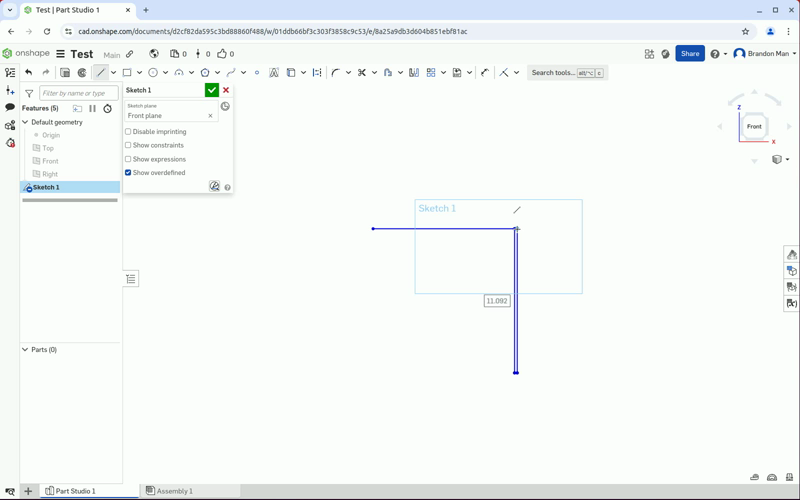
scroll(-6)
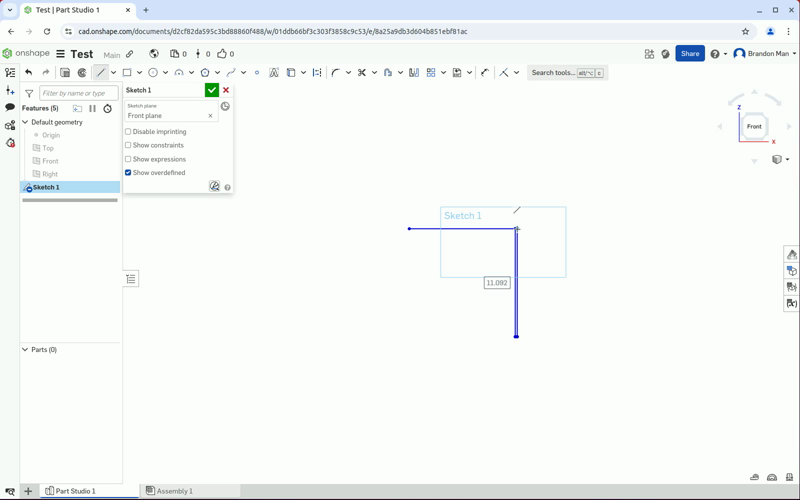
scroll(-6)
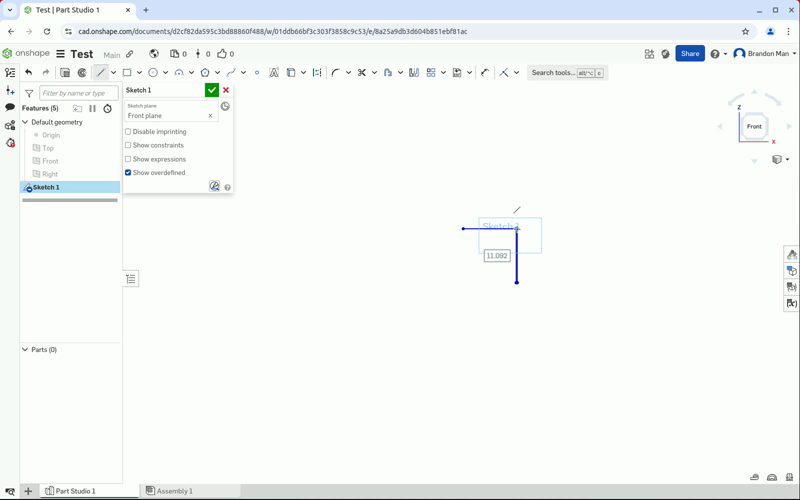
key_up(shift)
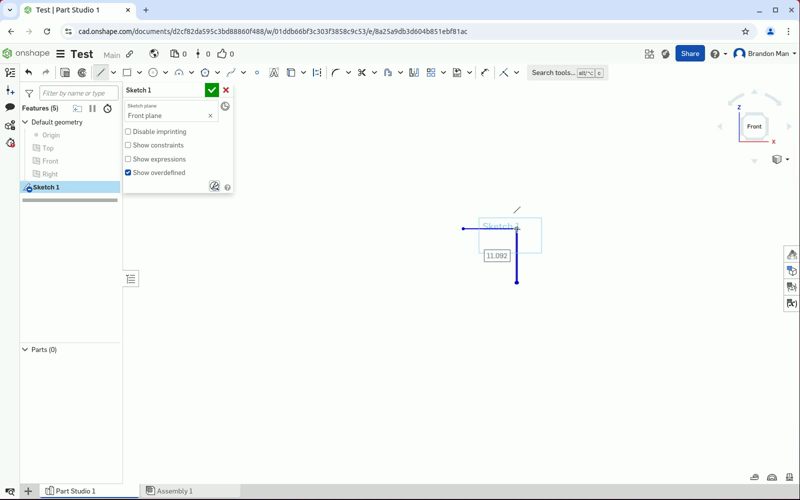
key_down(shift)
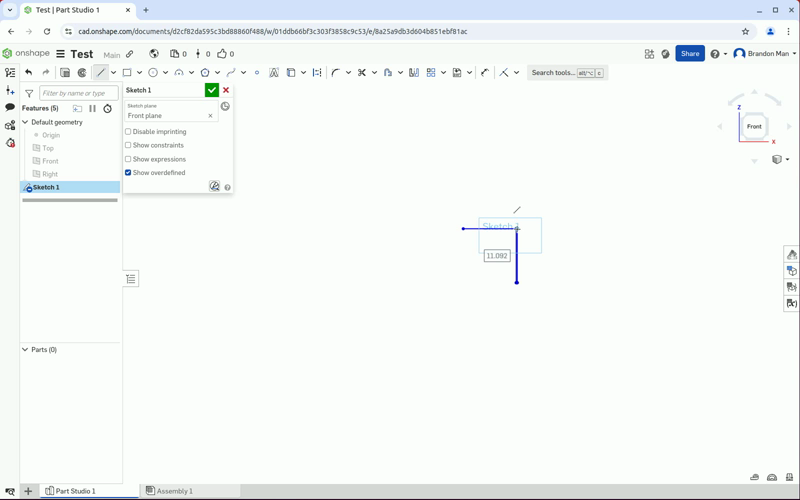
mouse_move(547, 228)
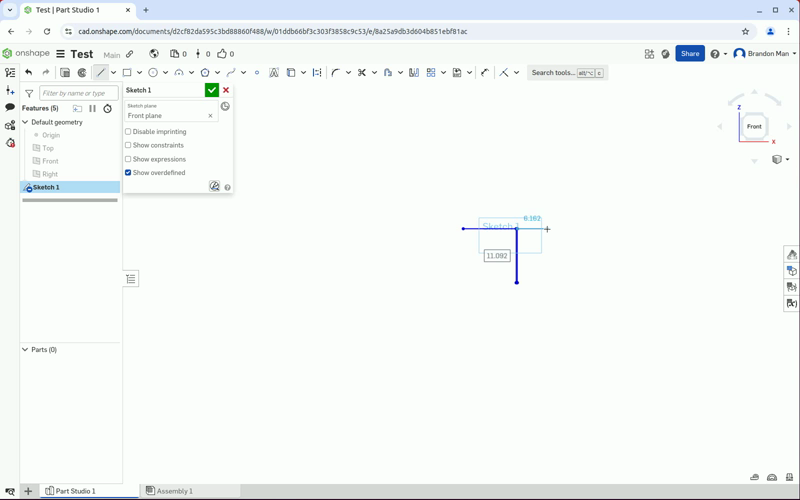
mouse_move(570, 229)
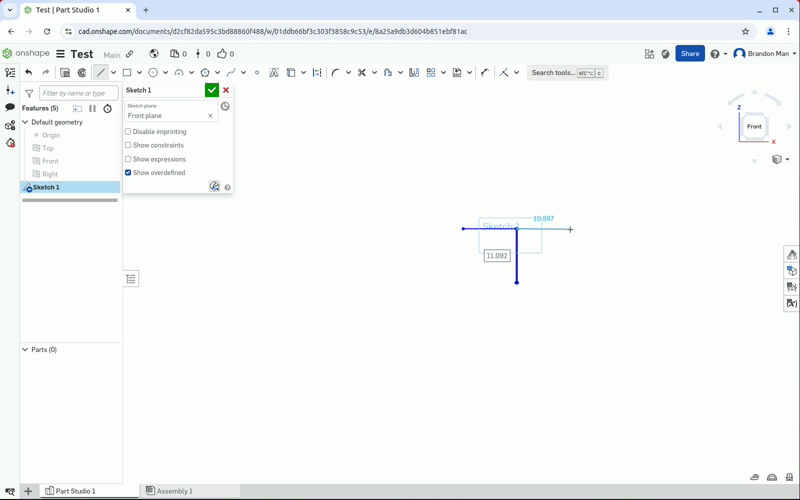
click(570, 229)
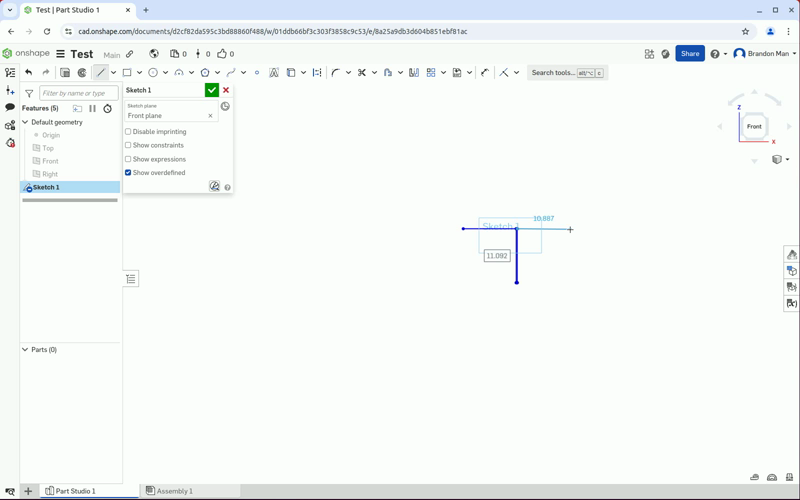
key_up(shift)
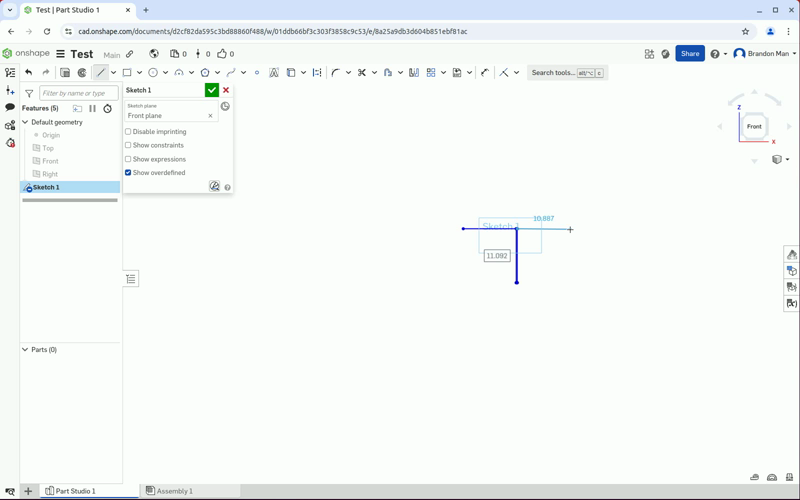
key_down(shift)
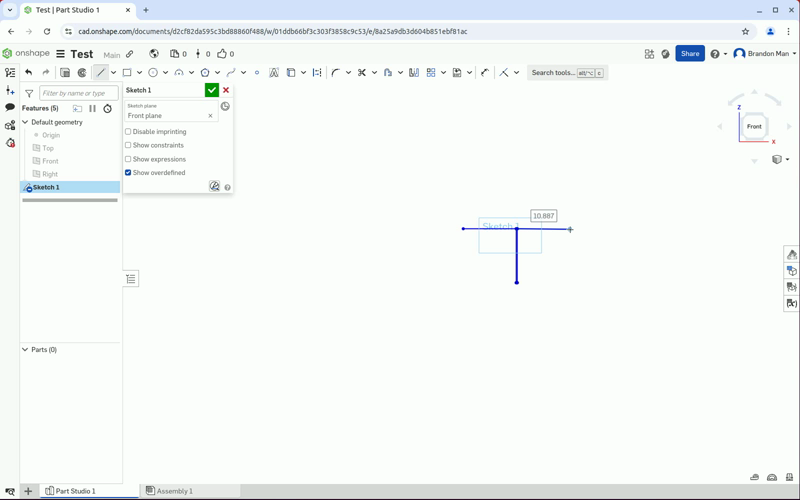
mouse_move(589, 229)
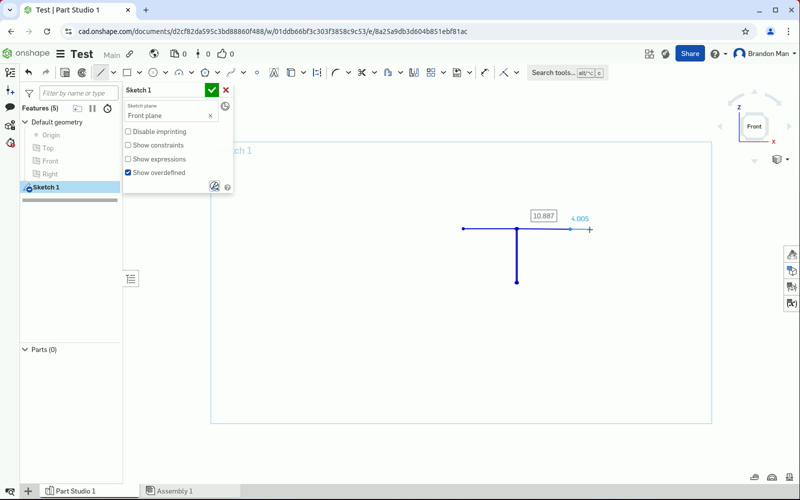
mouse_move(570, 226)
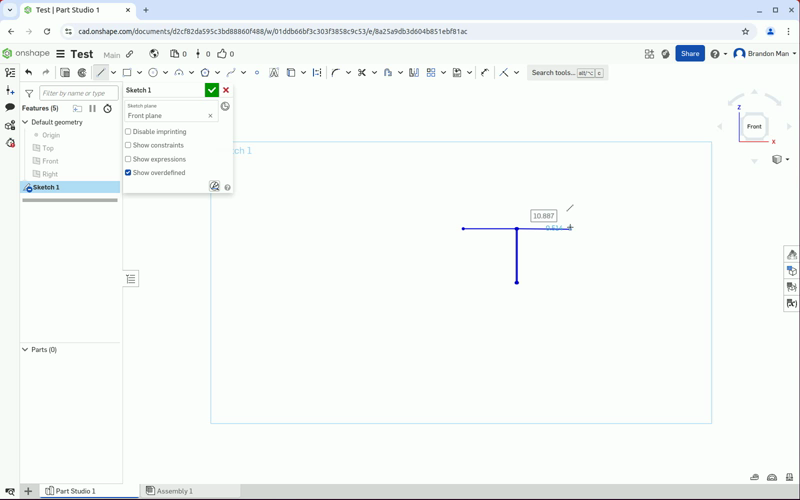
scroll(6)
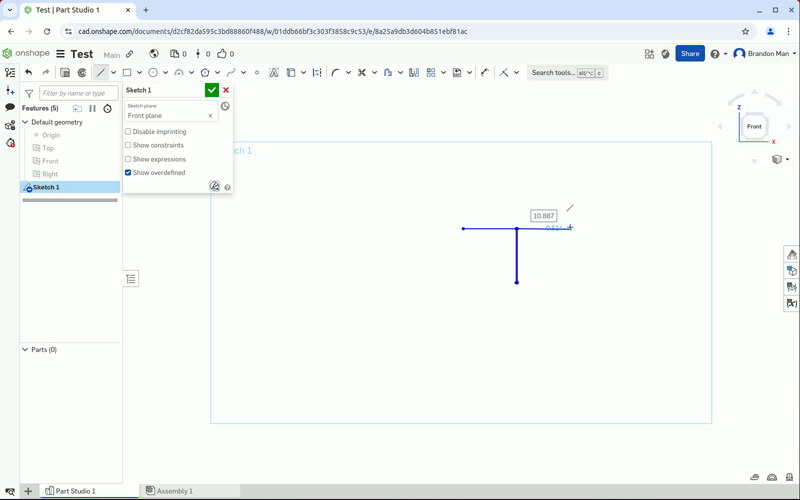
scroll(6)
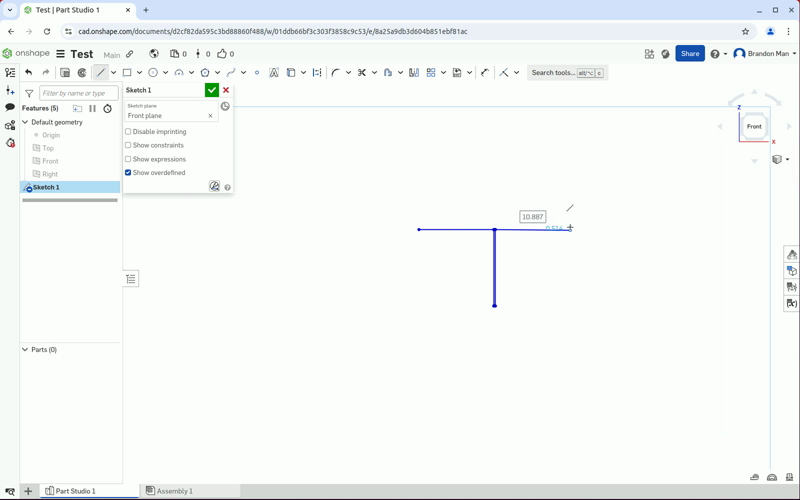
scroll(6)
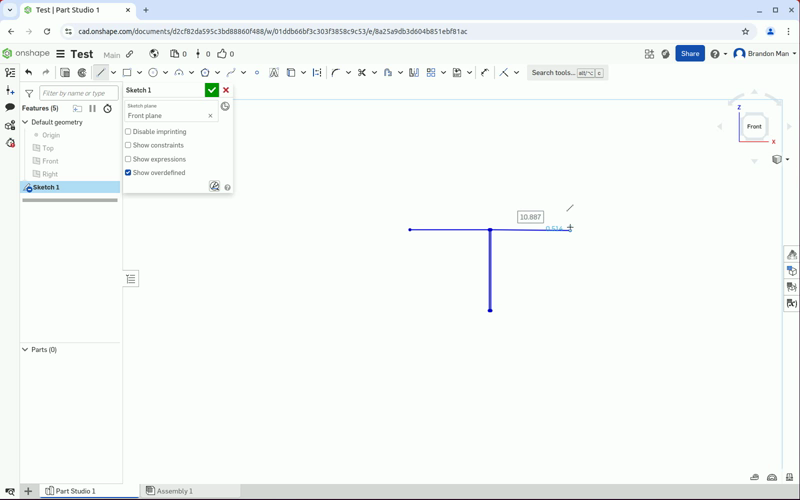
scroll(6)
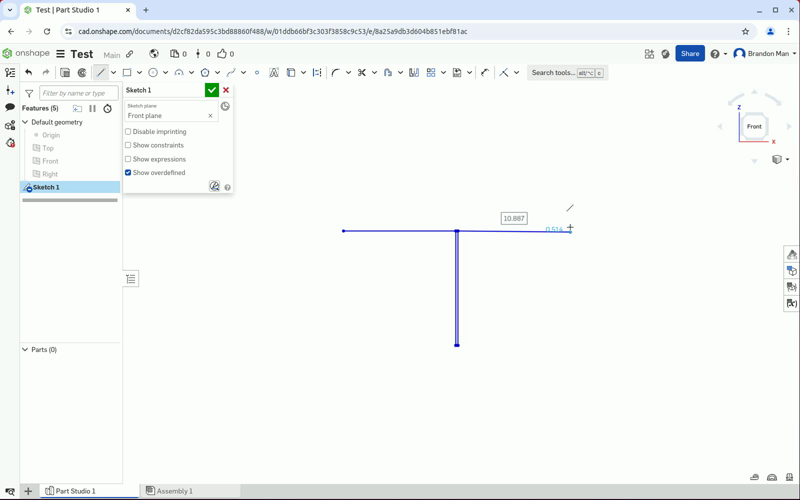
scroll(6)
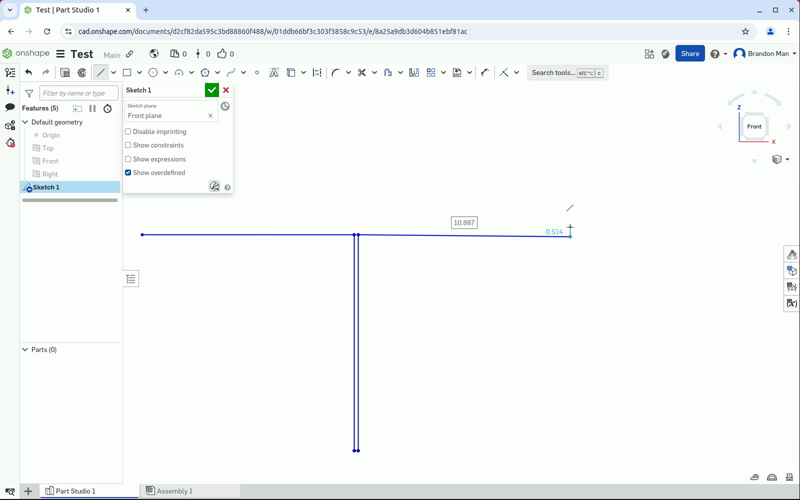
scroll(6)
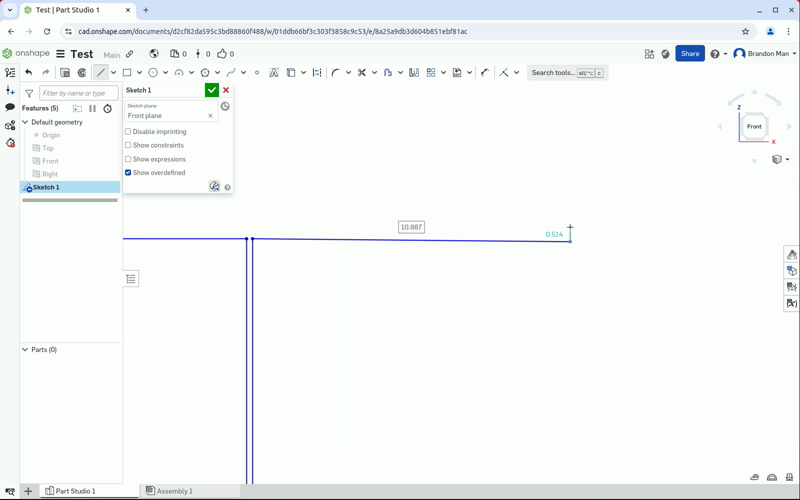
scroll(6)
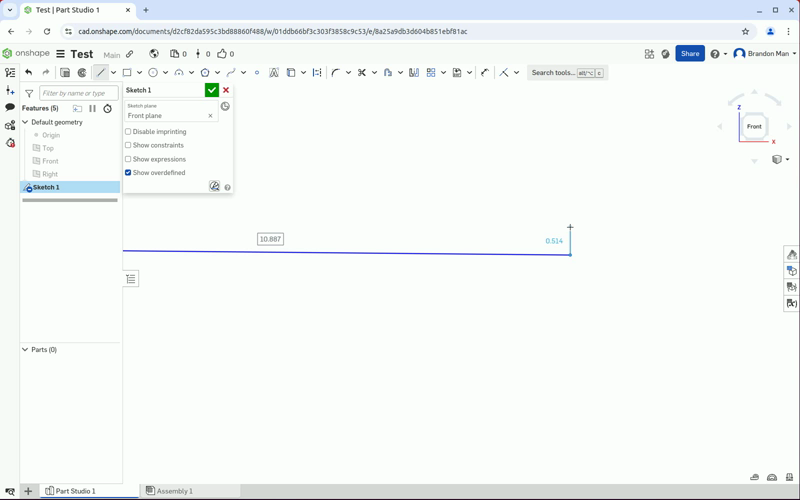
click(570, 226)
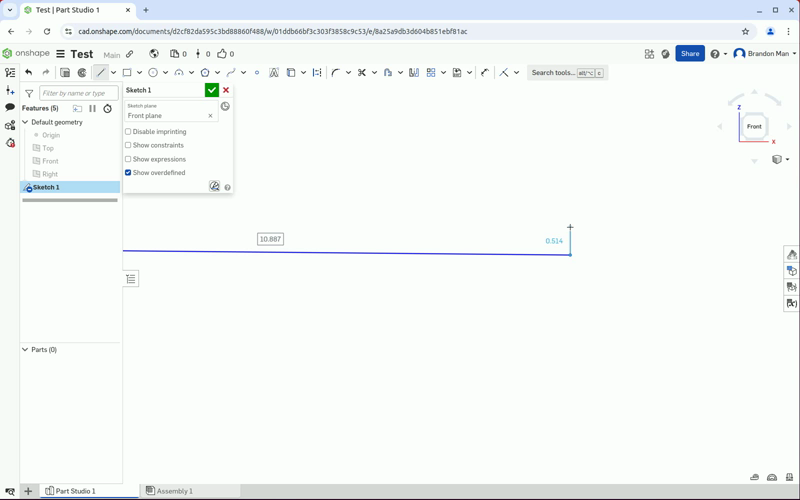
scroll(-6)
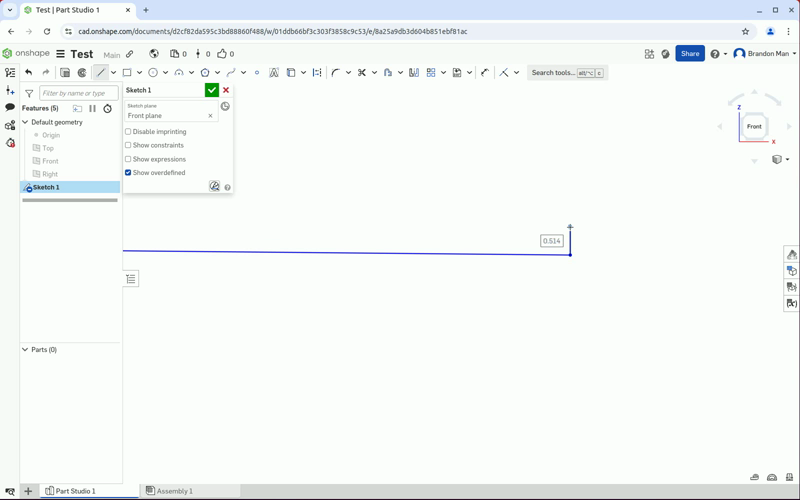
scroll(-6)
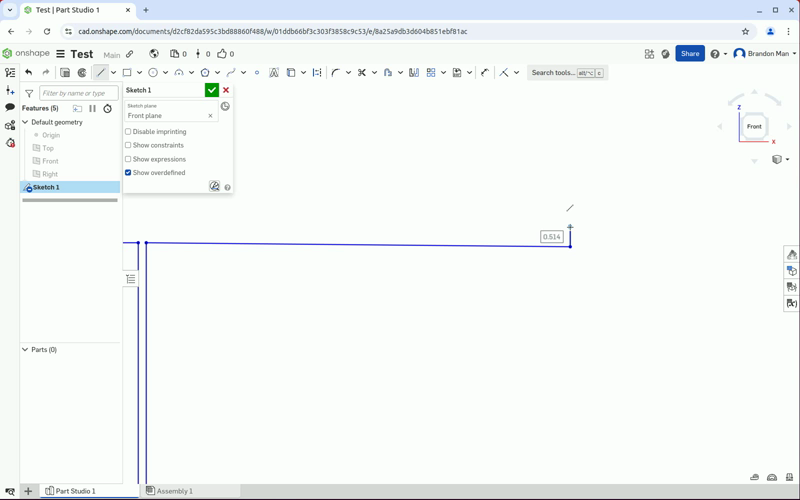
scroll(-6)
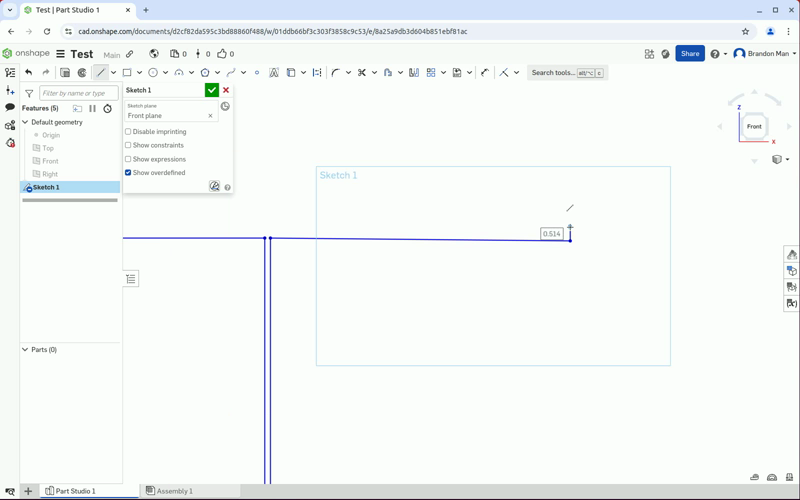
scroll(-6)
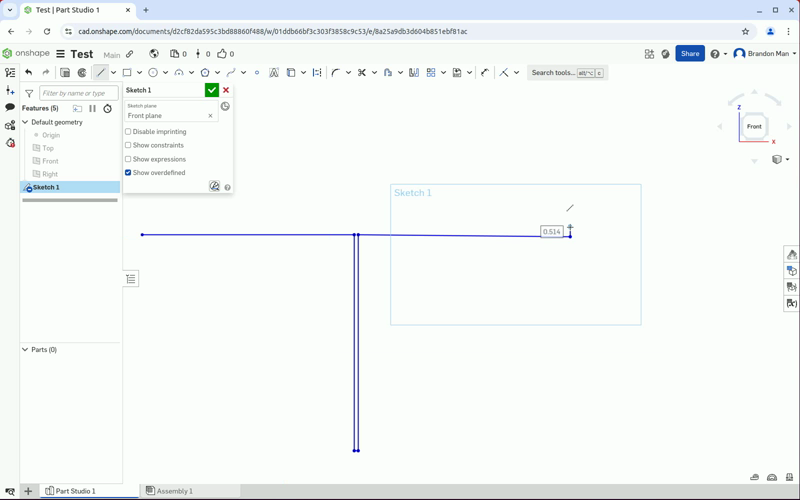
scroll(-6)
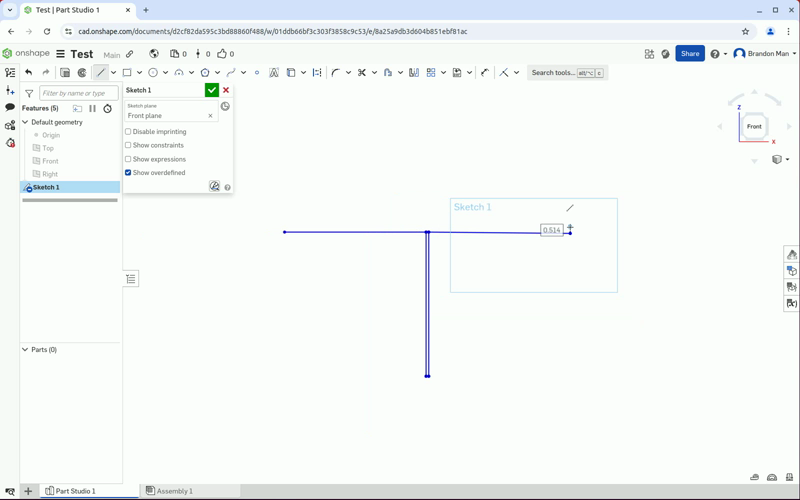
scroll(-6)
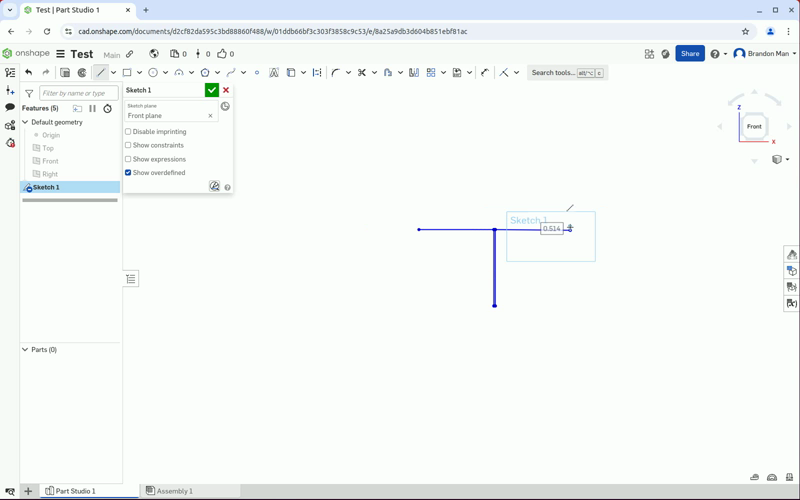
scroll(-6)
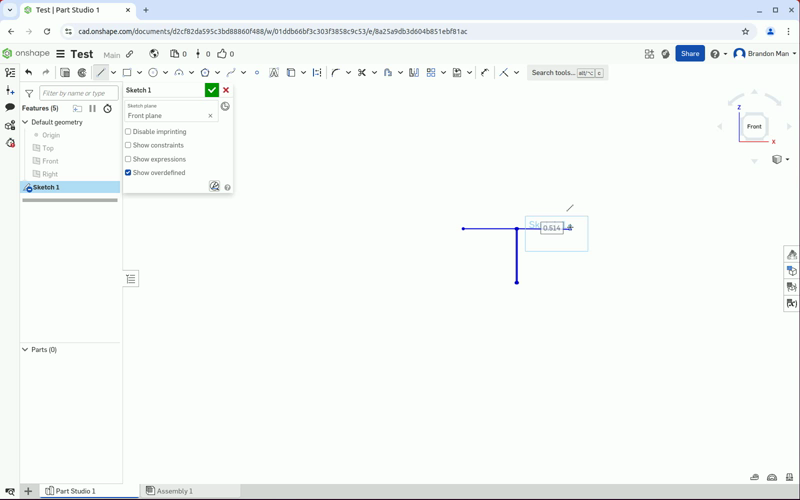
key_up(shift)
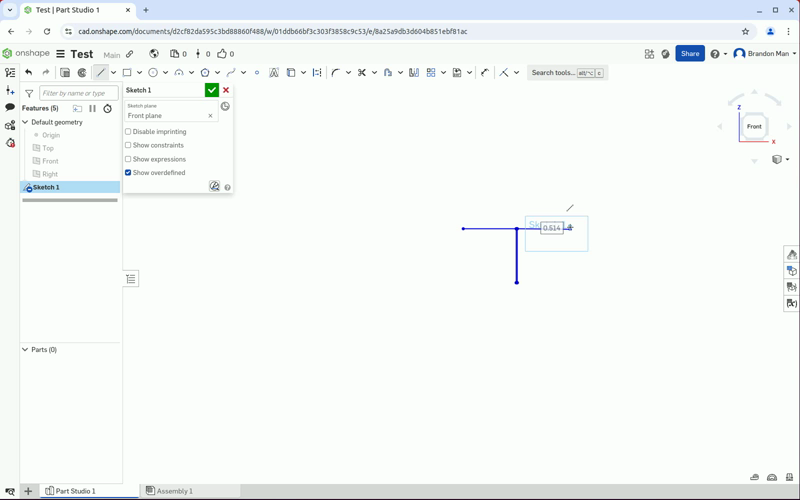
key_down(shift)
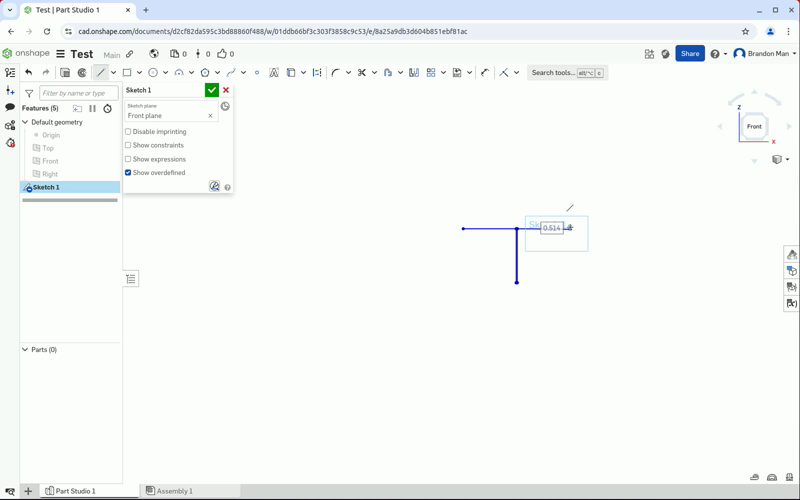
mouse_move(463, 226)
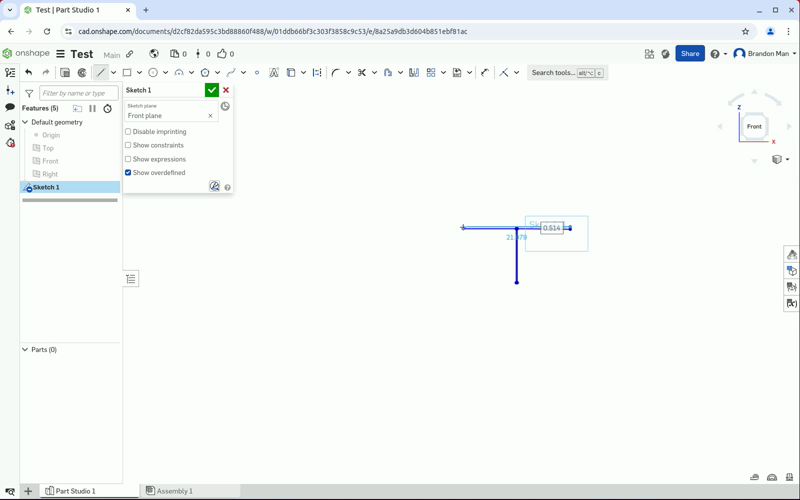
scroll(6)
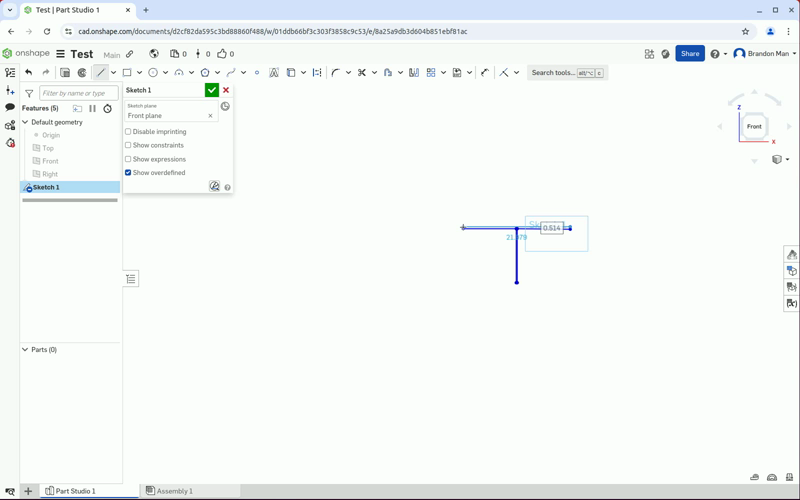
scroll(6)
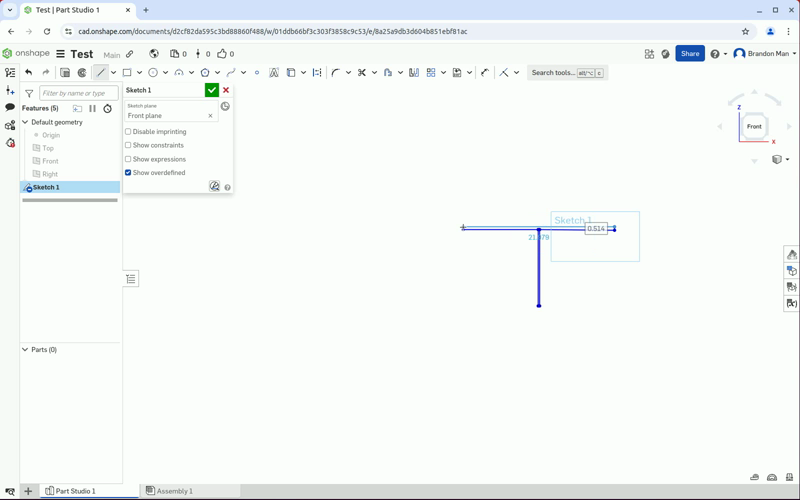
scroll(6)
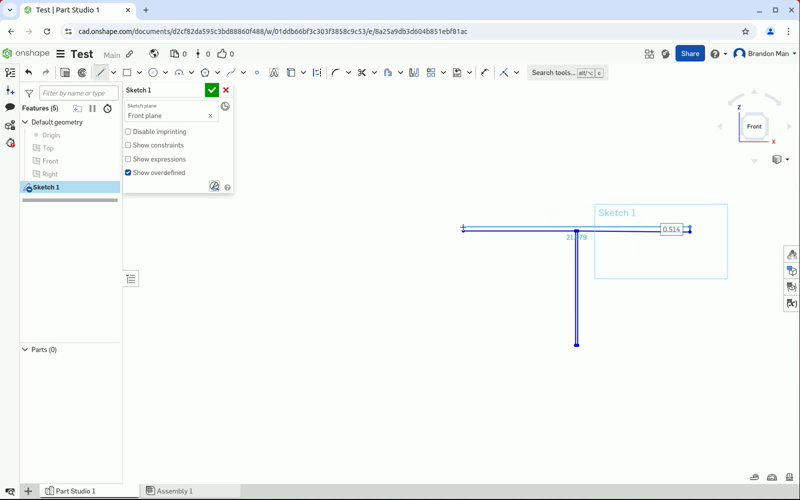
scroll(6)
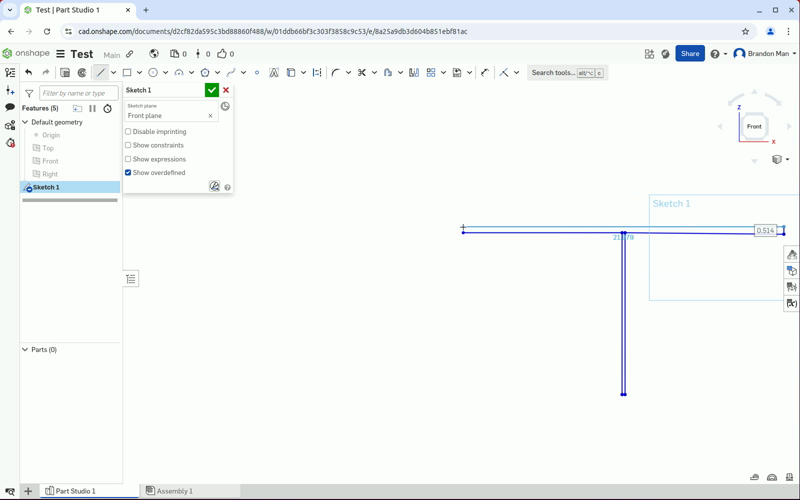
scroll(6)
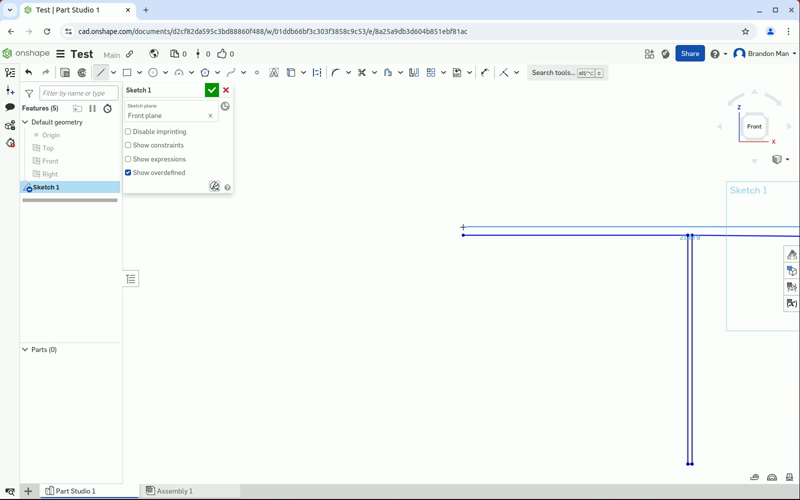
scroll(6)
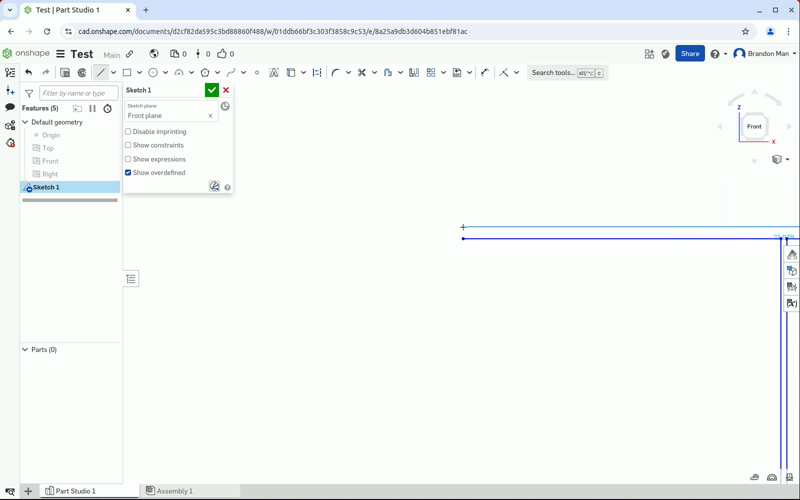
scroll(6)
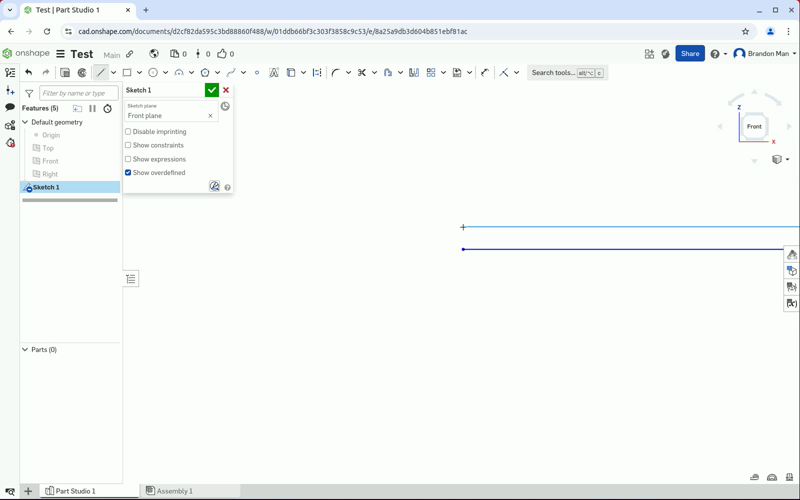
click(463, 226)
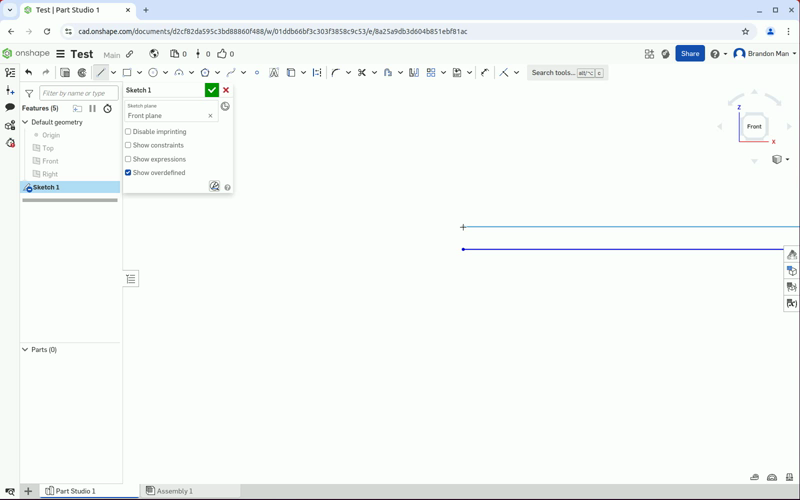
scroll(-6)
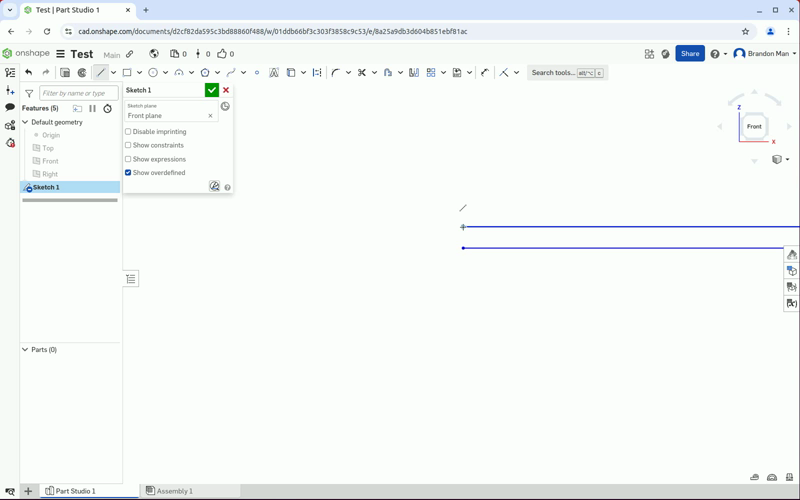
scroll(-6)
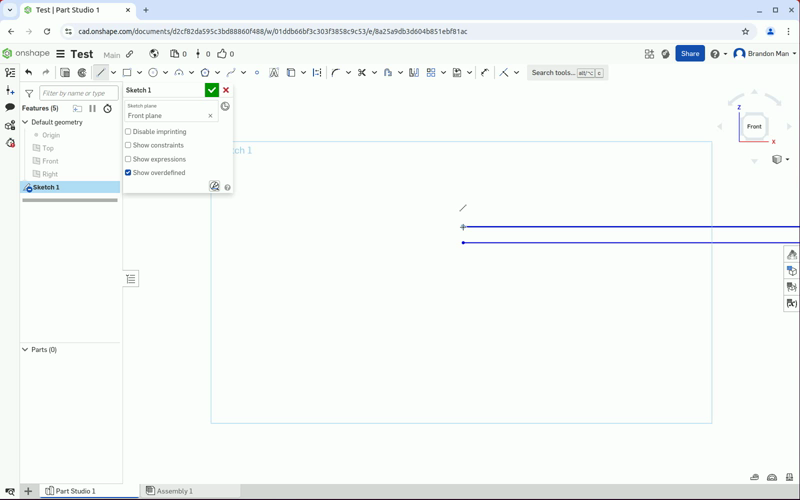
scroll(-6)
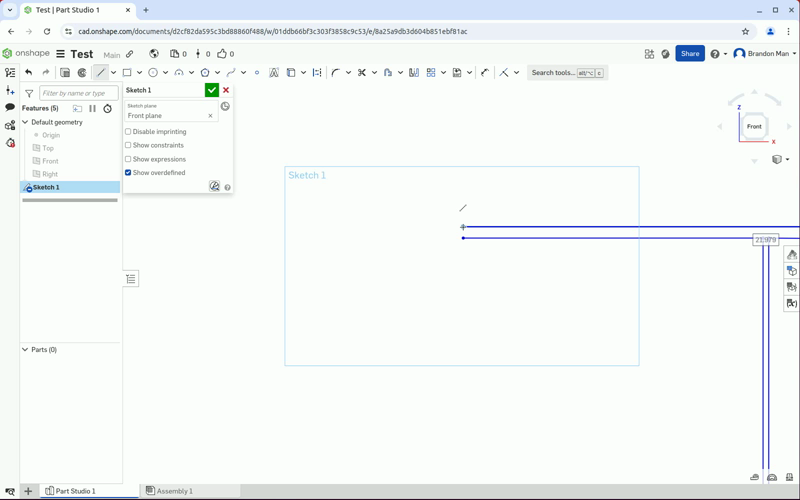
scroll(-6)
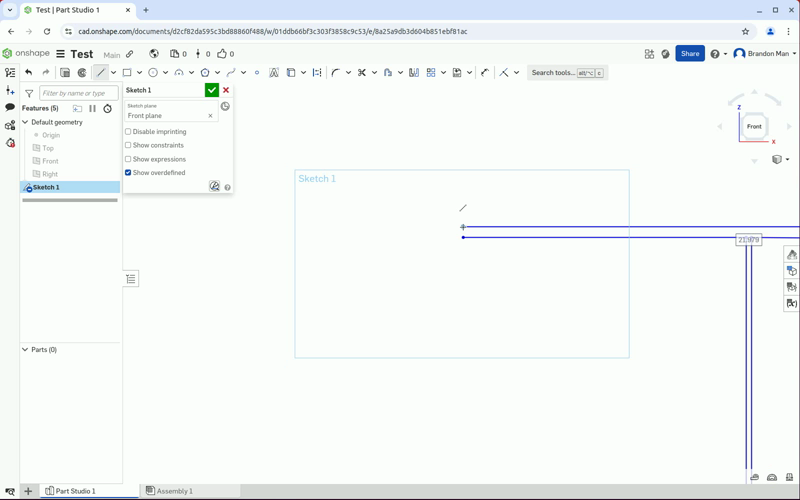
scroll(-6)
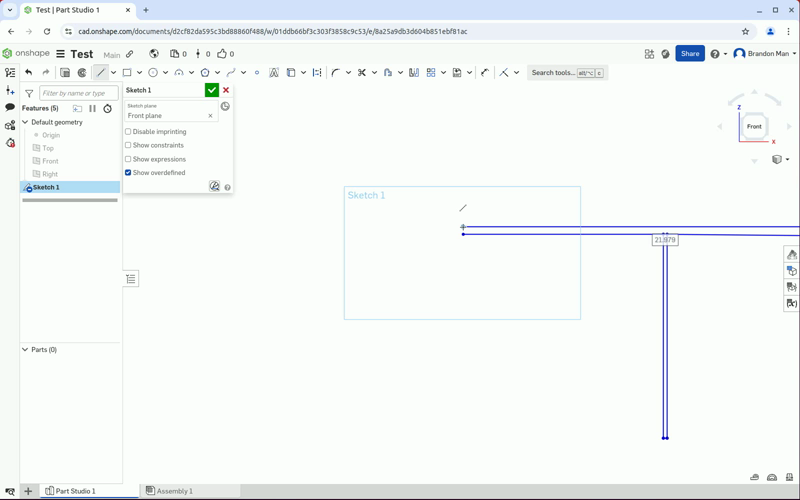
scroll(-6)
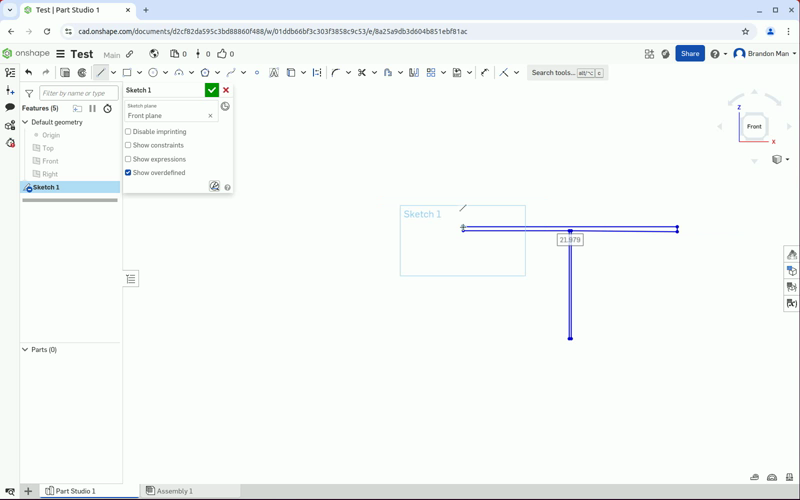
scroll(-6)
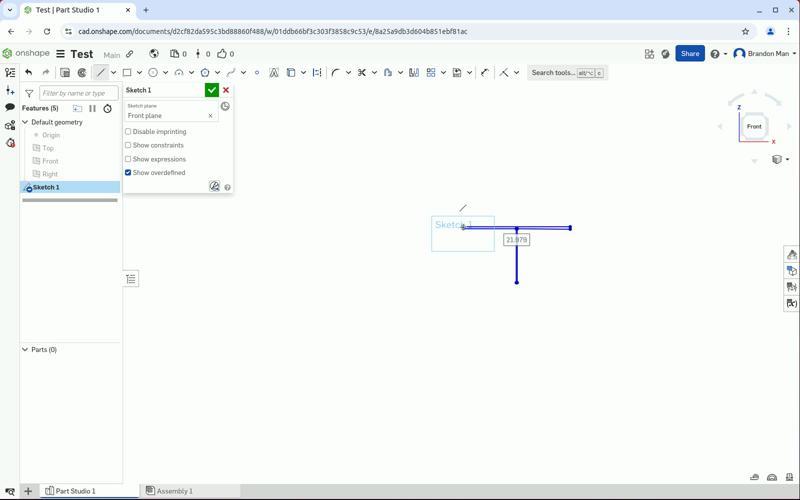
key_up(shift)
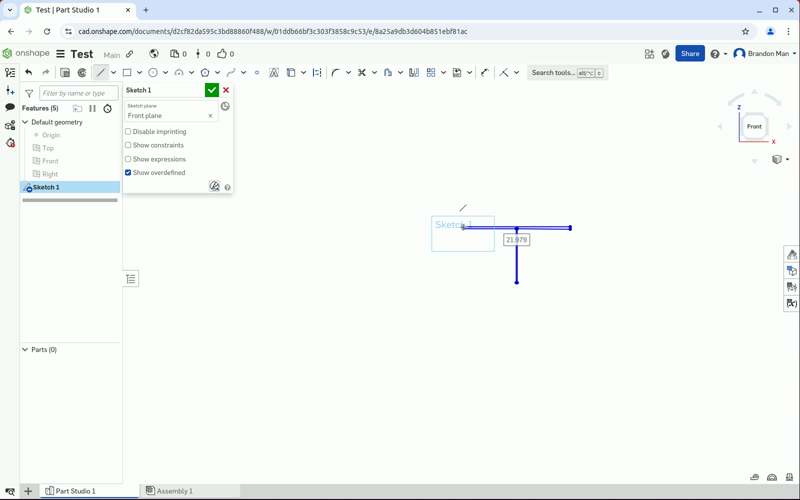
mouse_move(493, 226)
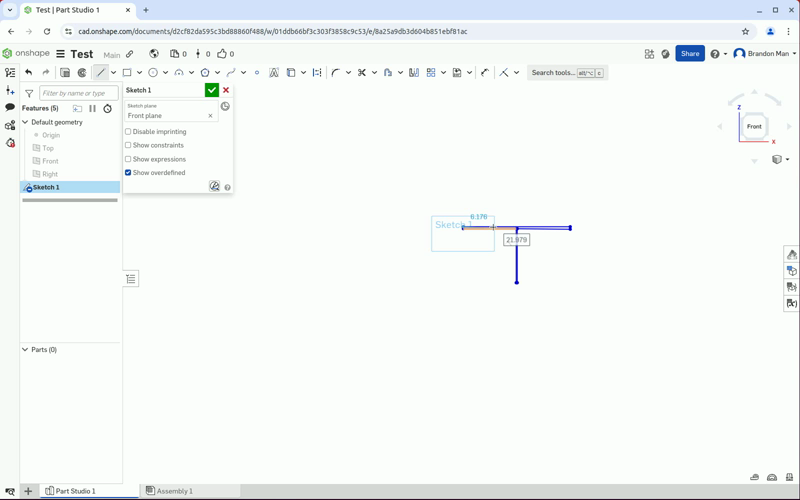
key_down(shift)
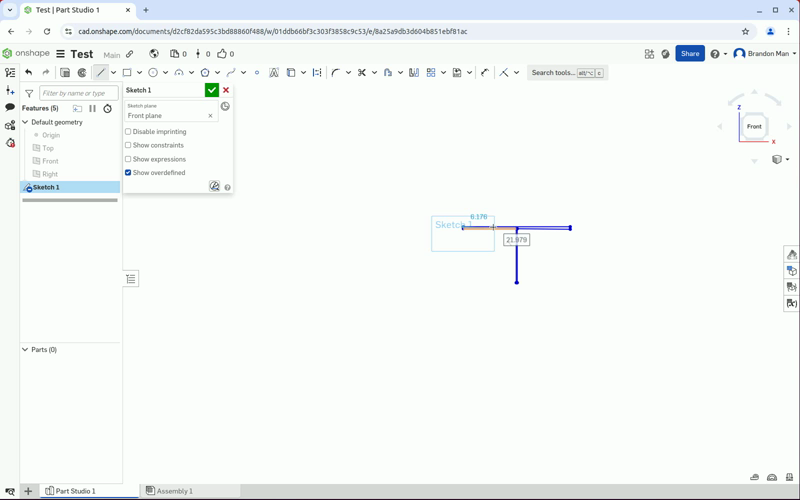
mouse_move(463, 228)
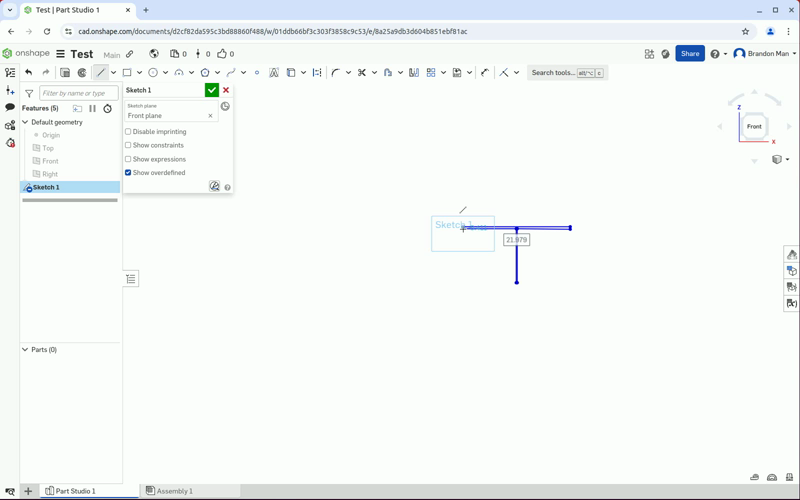
scroll(6)
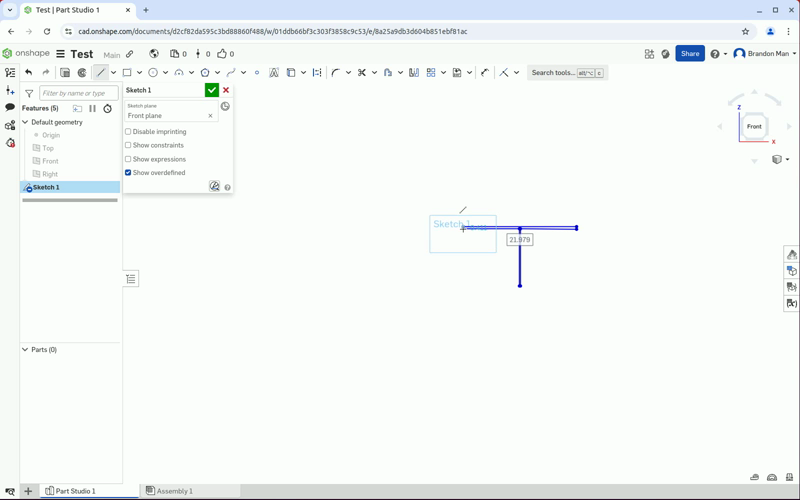
scroll(6)
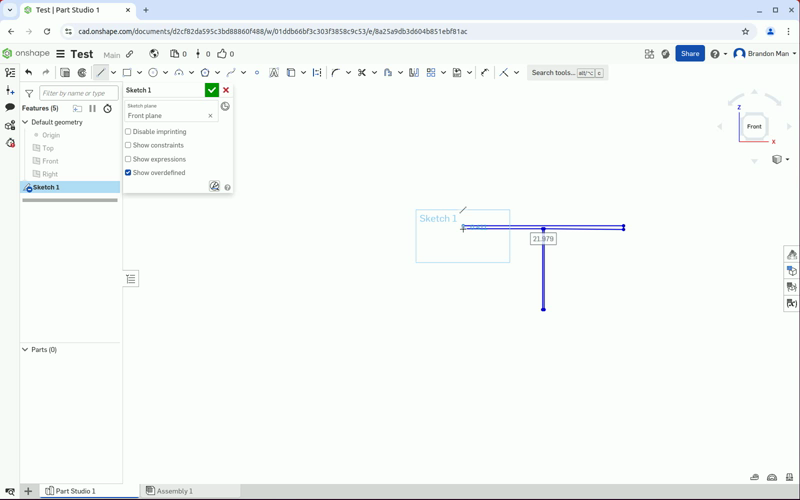
scroll(6)
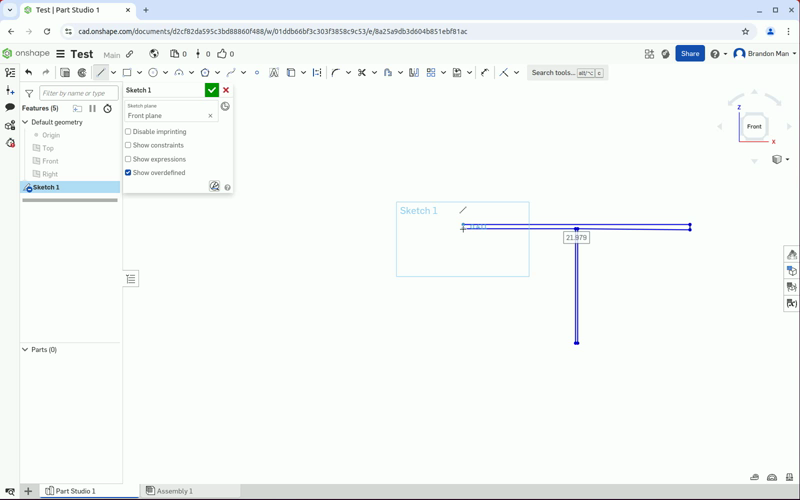
scroll(6)
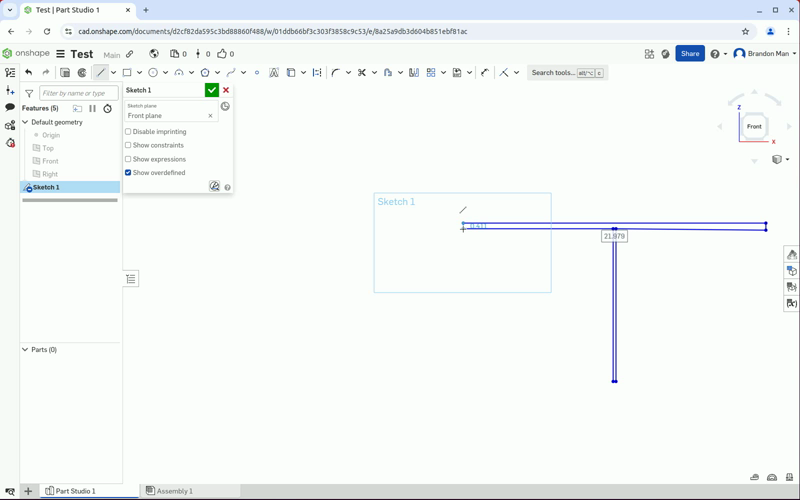
scroll(6)
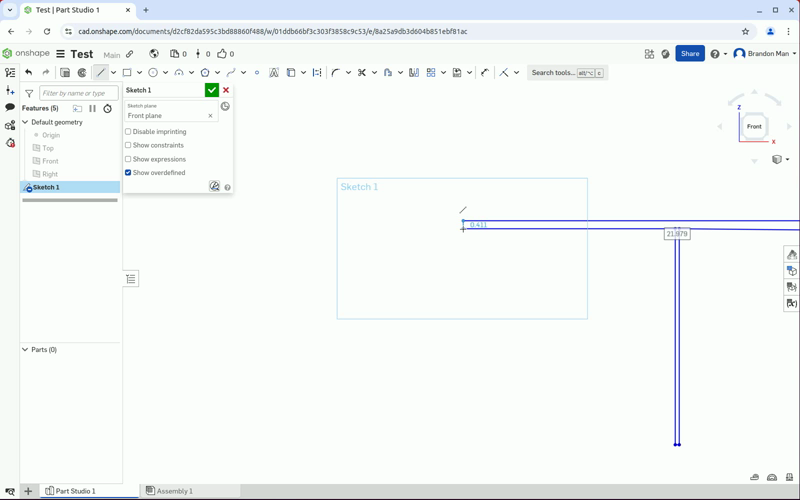
scroll(6)
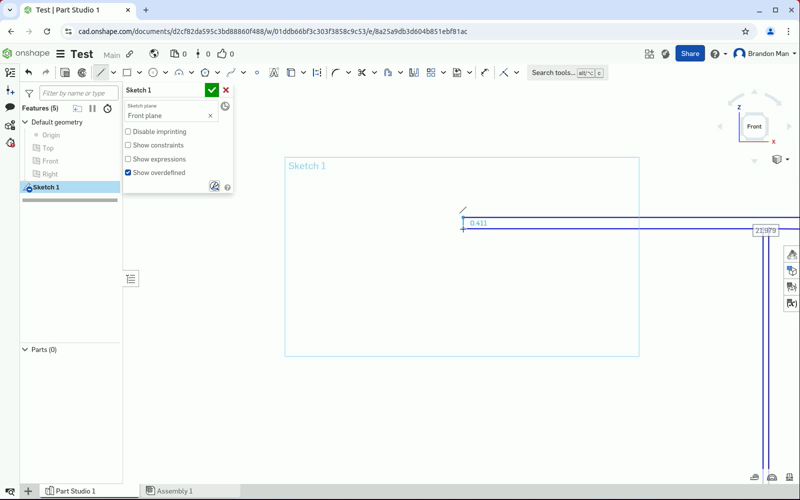
scroll(6)
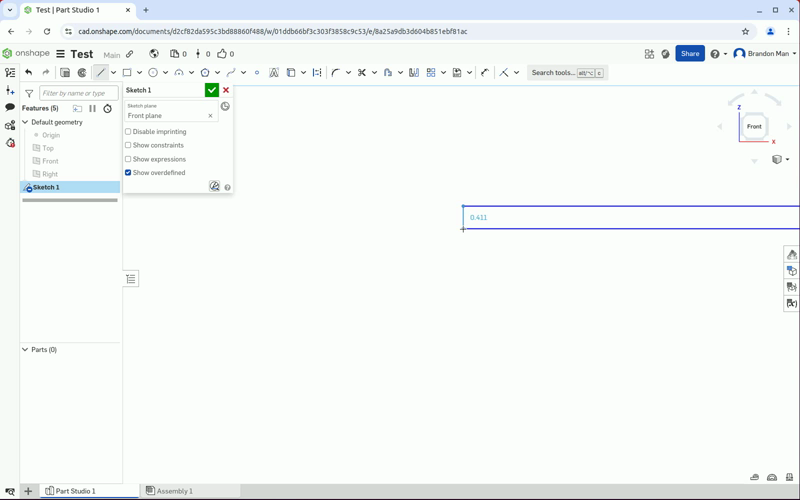
key_up(shift)
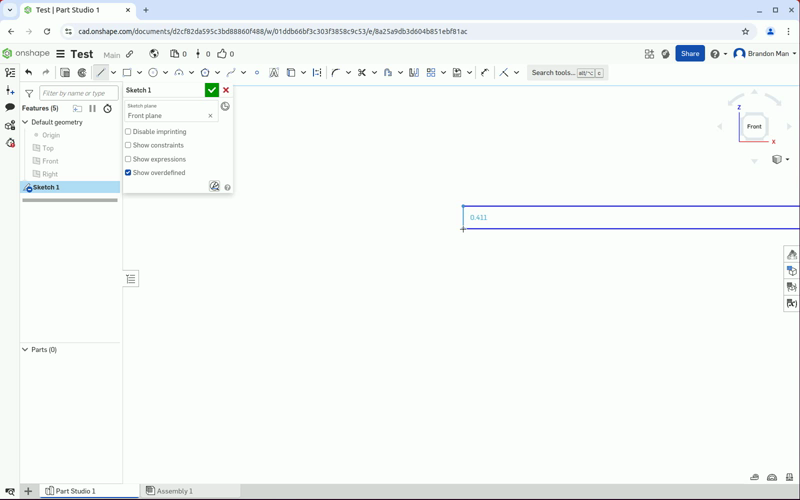
click(463, 228)
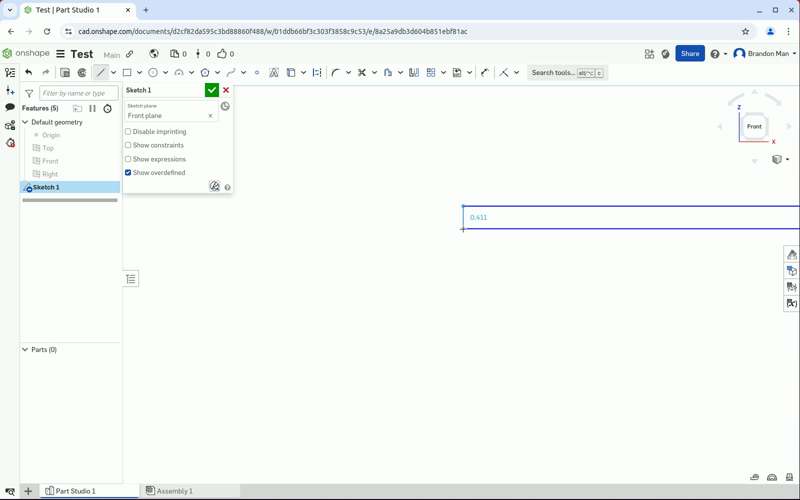
scroll(-6)
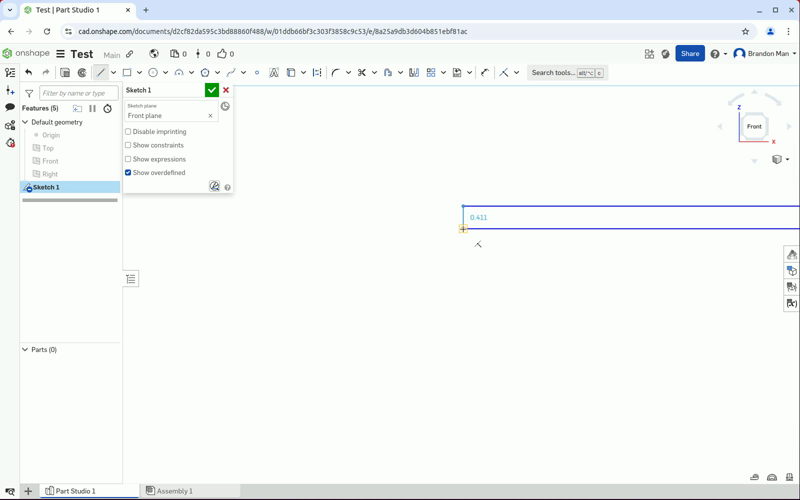
scroll(-6)
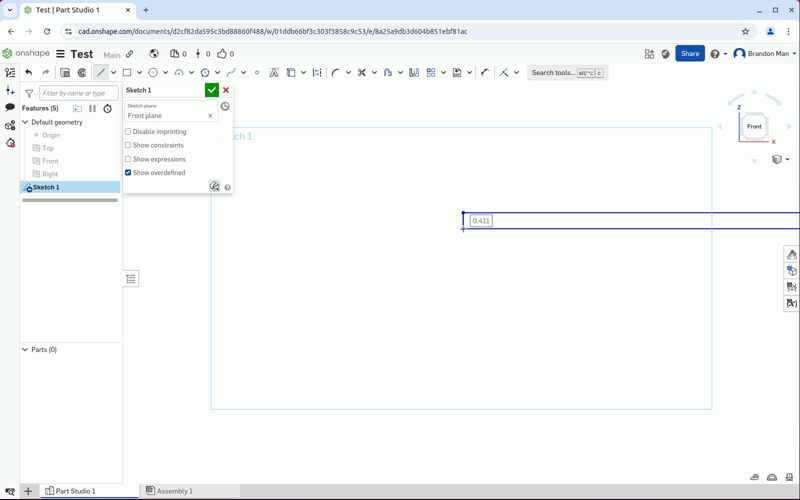
scroll(-6)
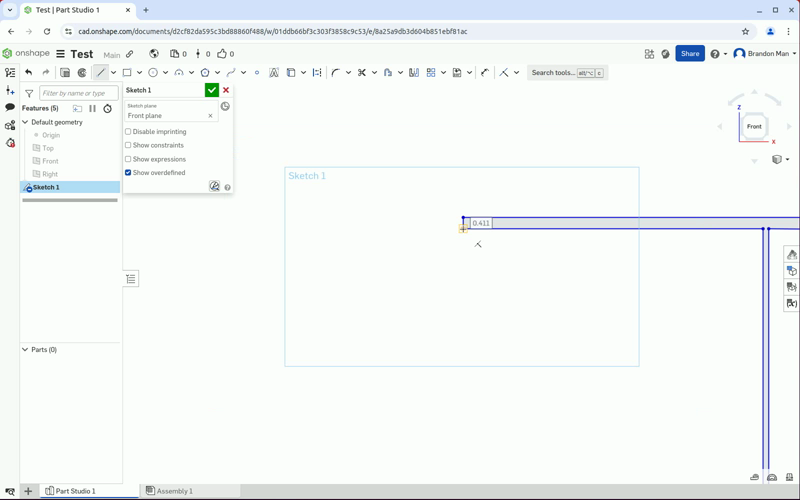
scroll(-6)
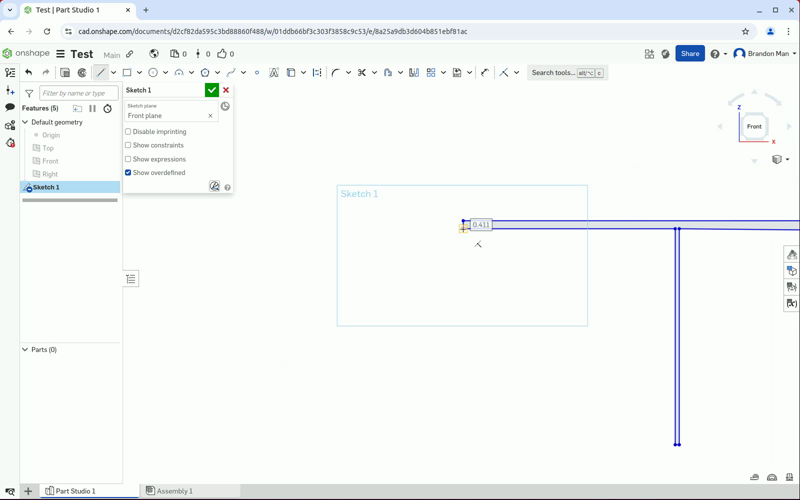
scroll(-6)
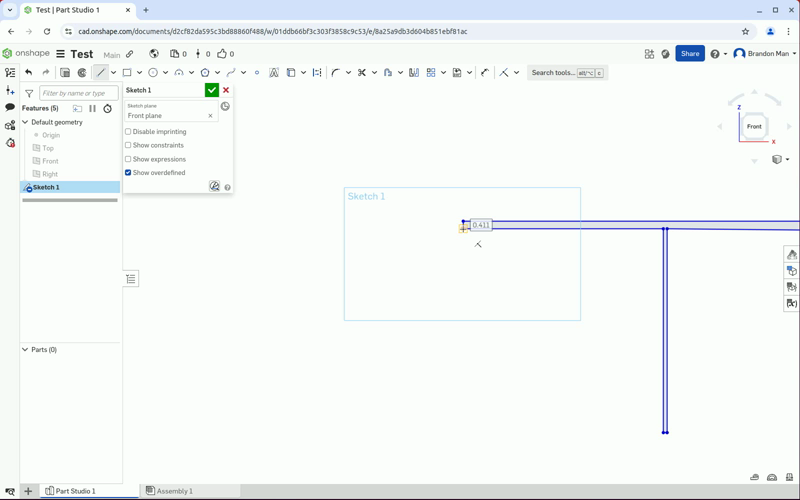
scroll(-6)
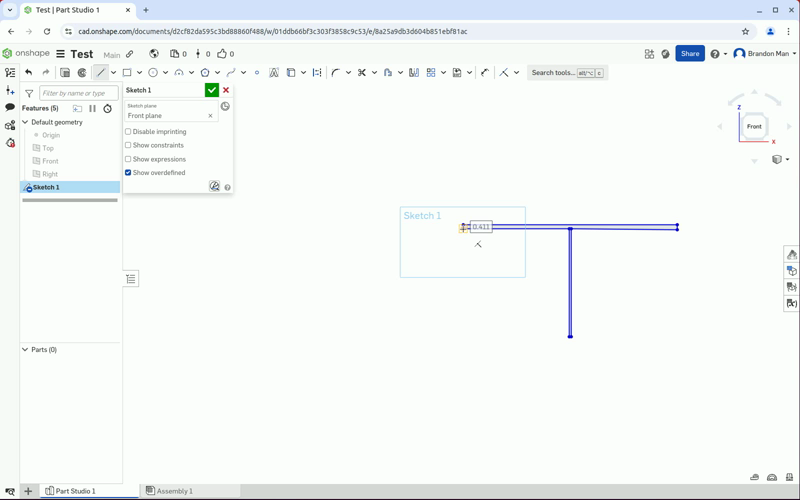
scroll(-6)
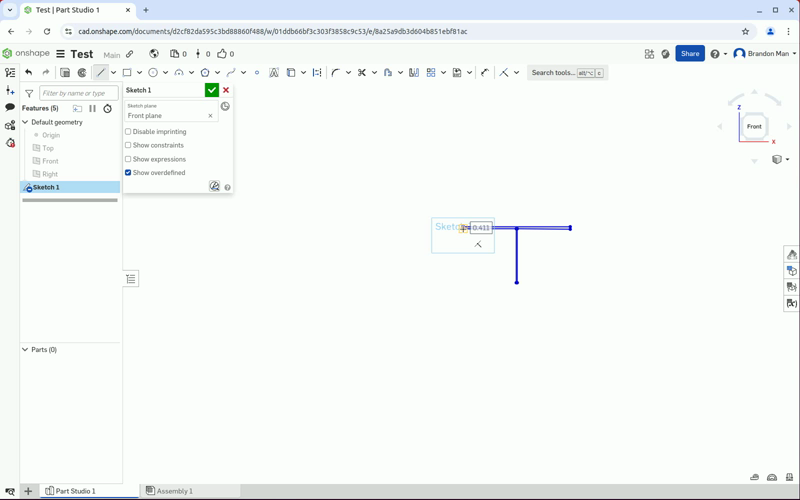
key(esc)
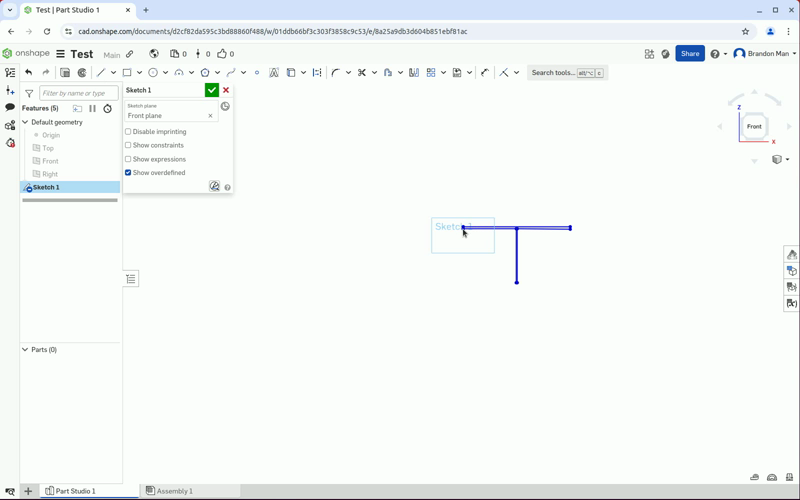
mouse_move(516, 264)
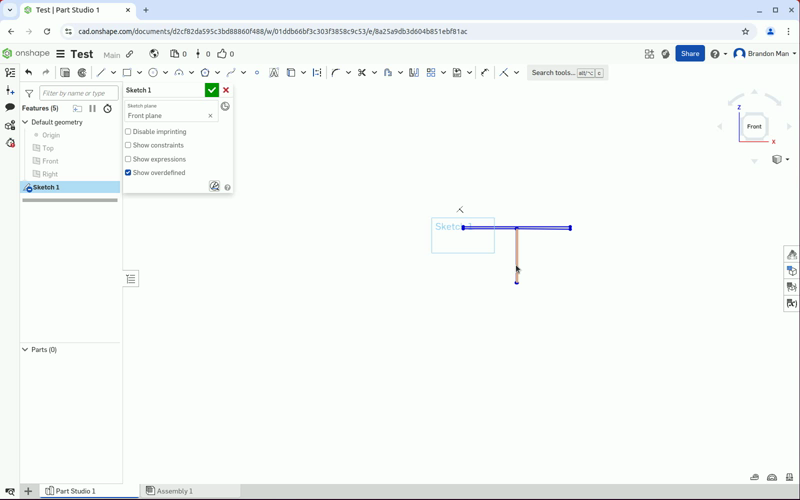
scroll(6)
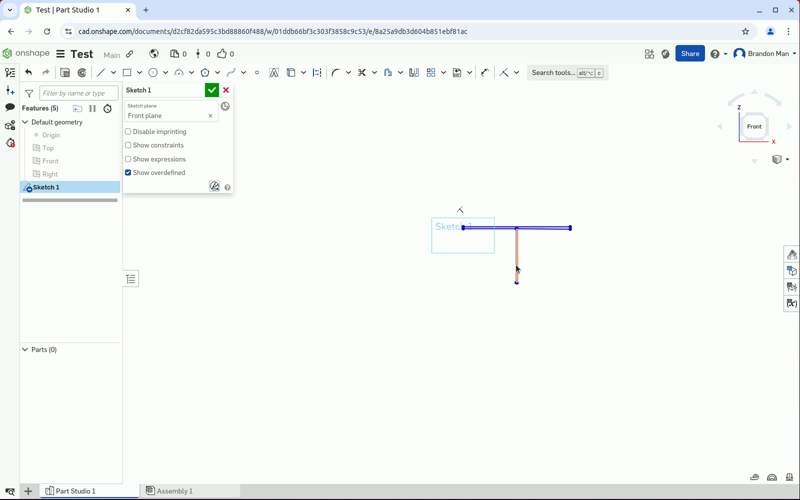
scroll(6)
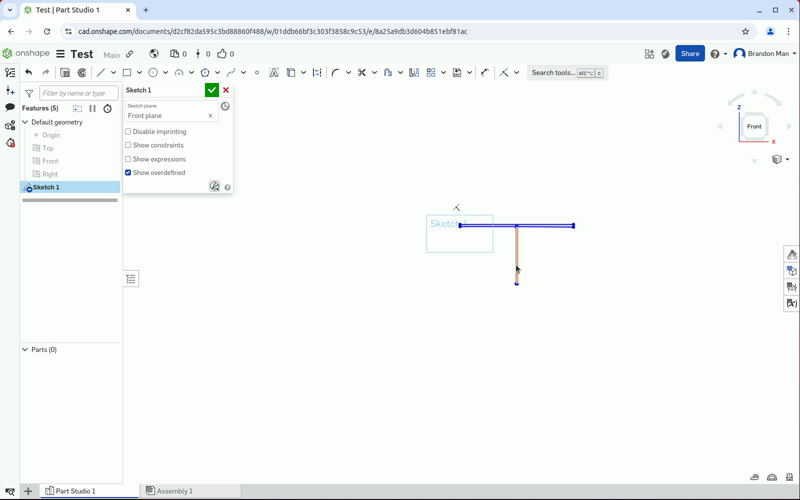
scroll(6)
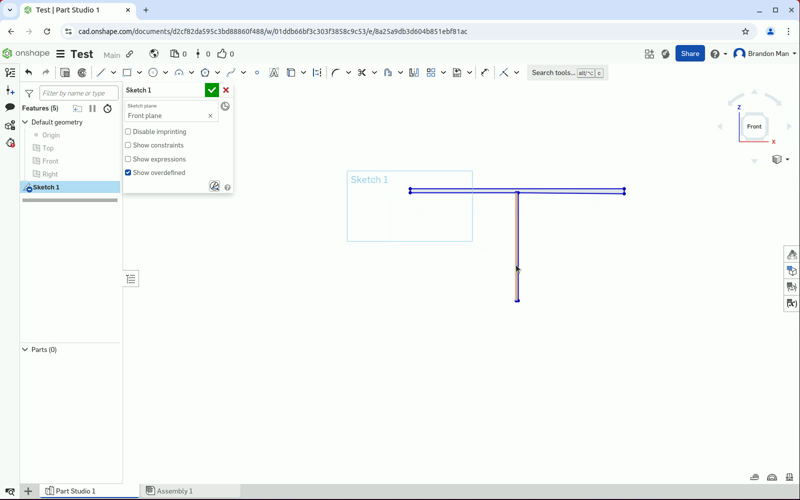
scroll(6)
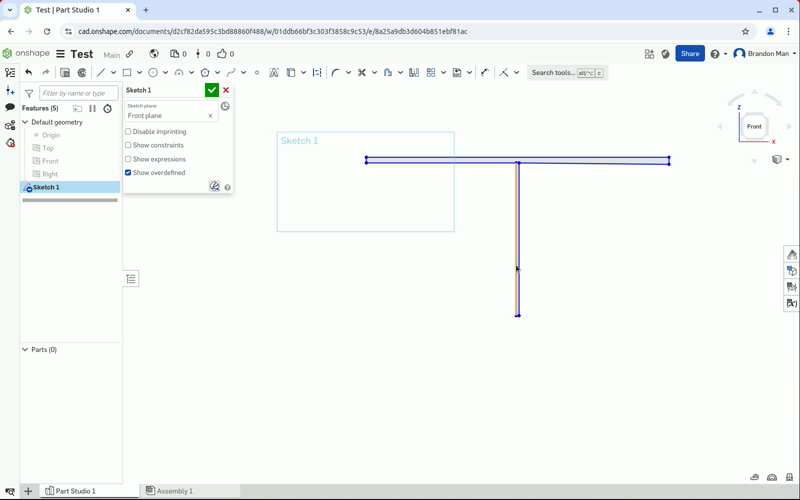
scroll(6)
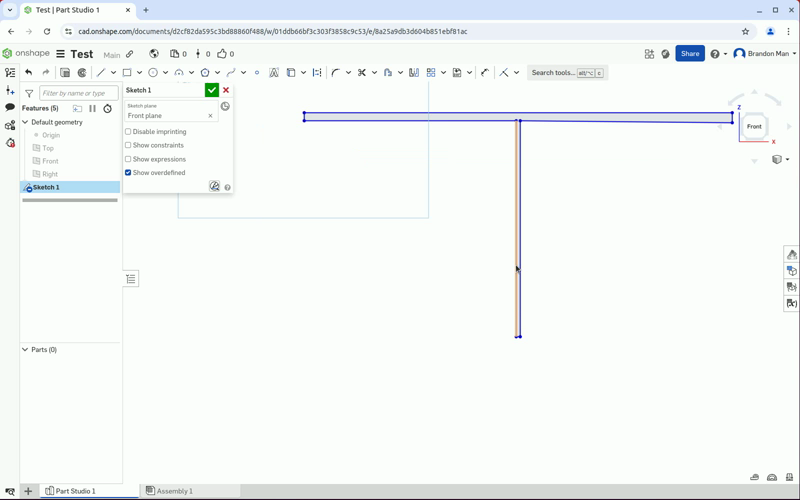
scroll(6)
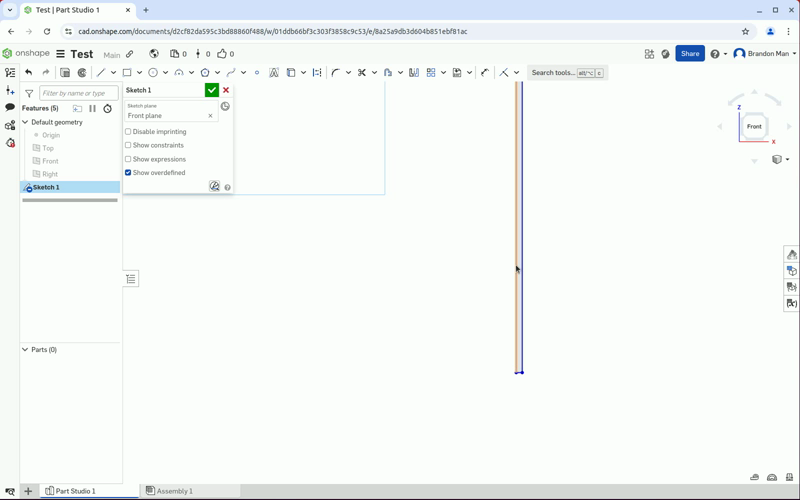
scroll(6)
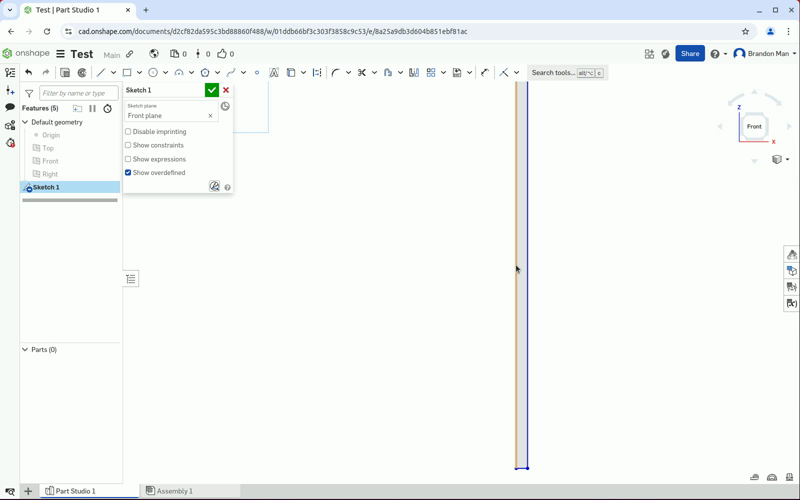
click(516, 264)
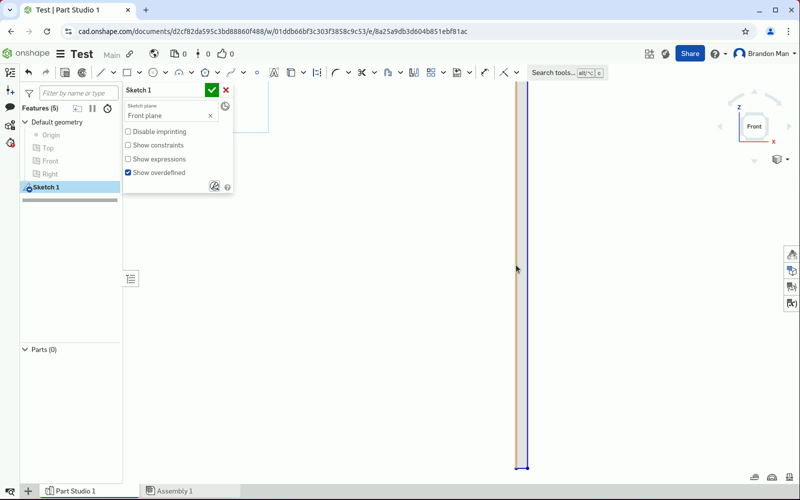
scroll(-6)
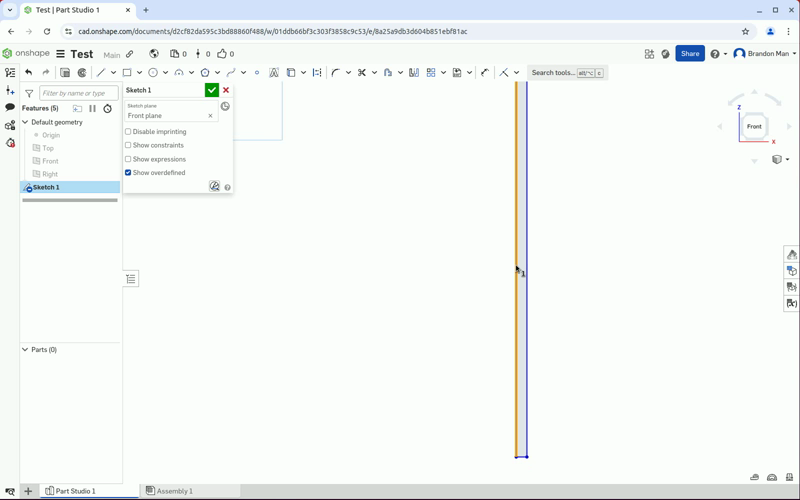
scroll(-6)
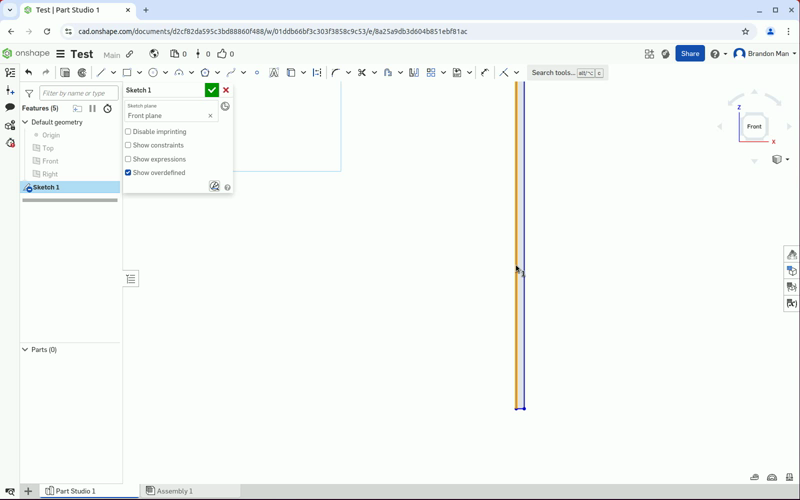
scroll(-6)
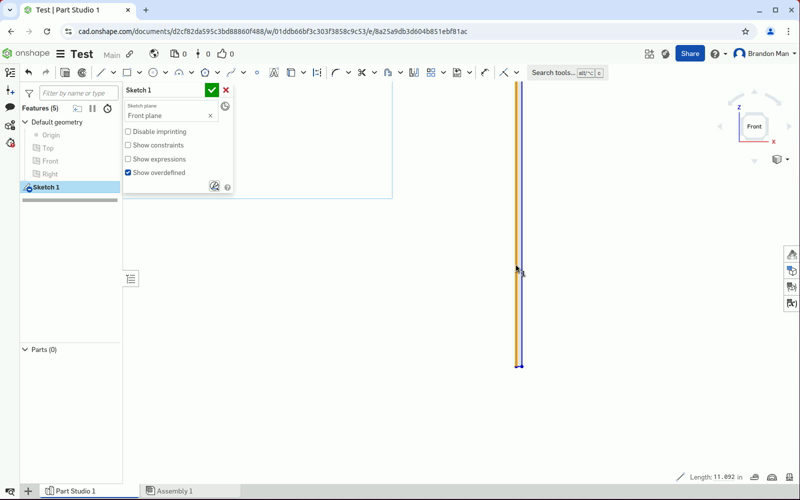
scroll(-6)
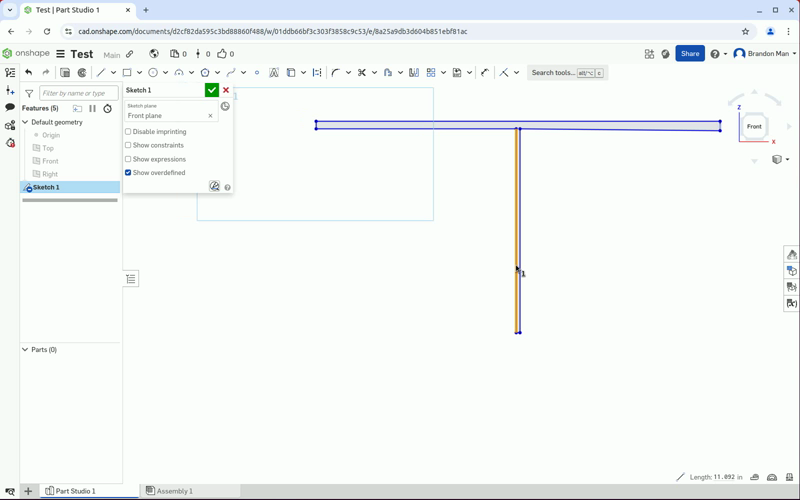
scroll(-6)
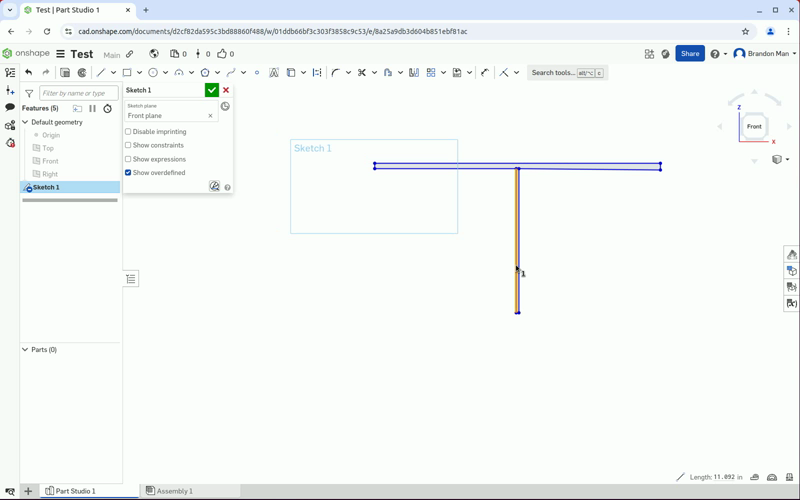
scroll(-6)
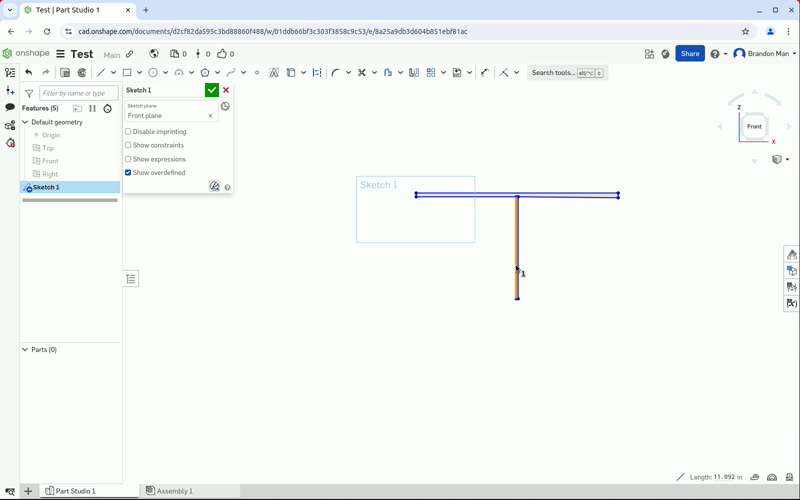
scroll(-6)
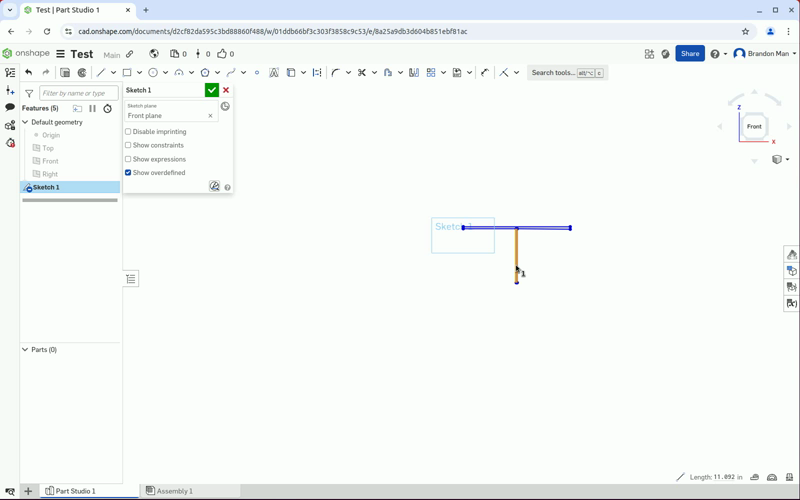
mouse_move(73, 352)
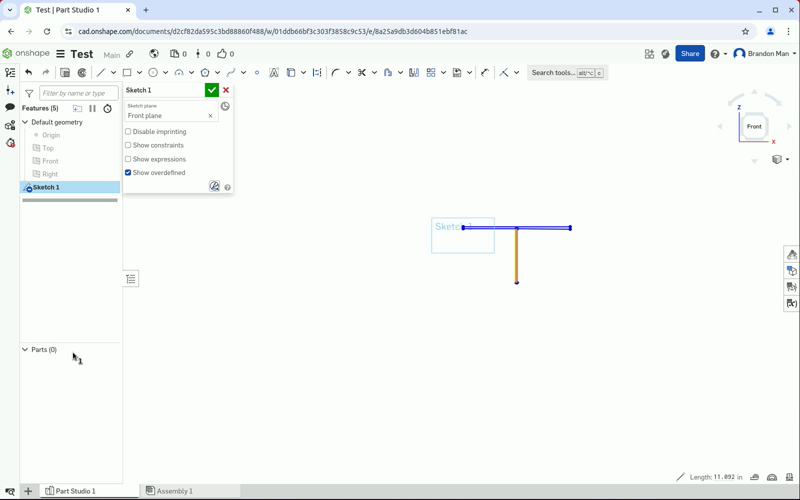
key(shift+y)
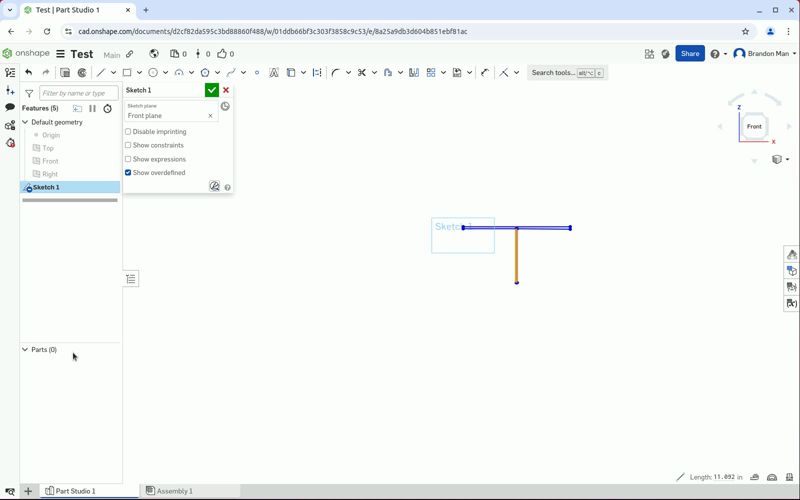
key(shift+e)
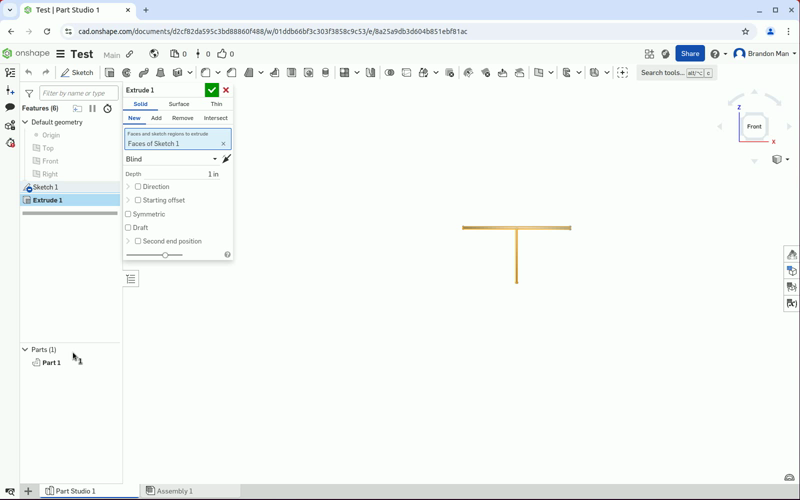
mouse_move(143, 106)
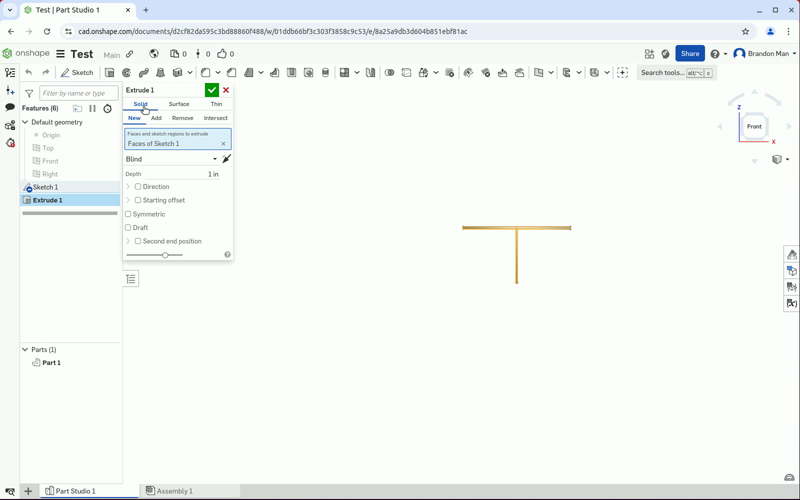
click(143, 106)
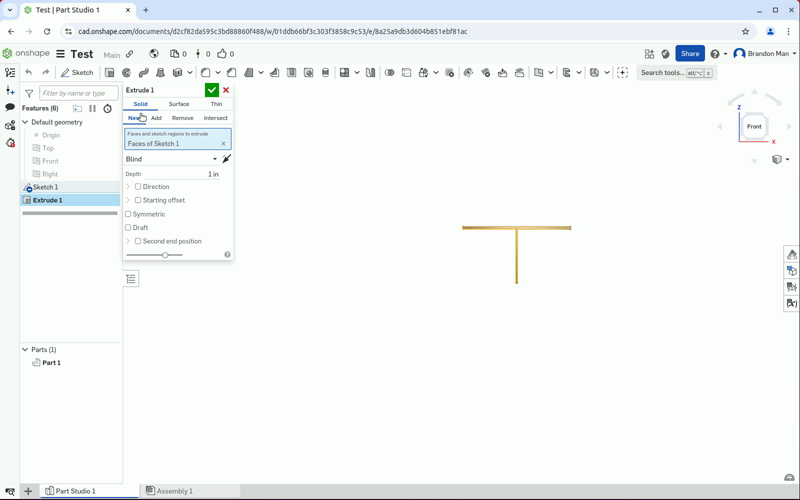
mouse_move(137, 120)
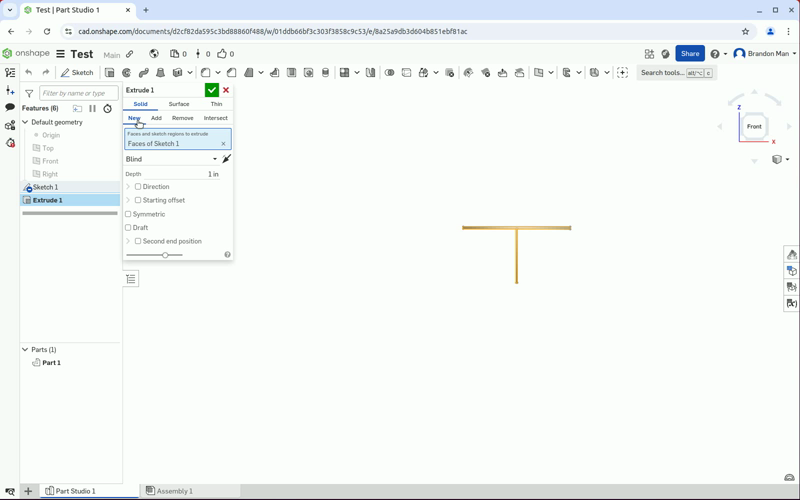
click(137, 120)
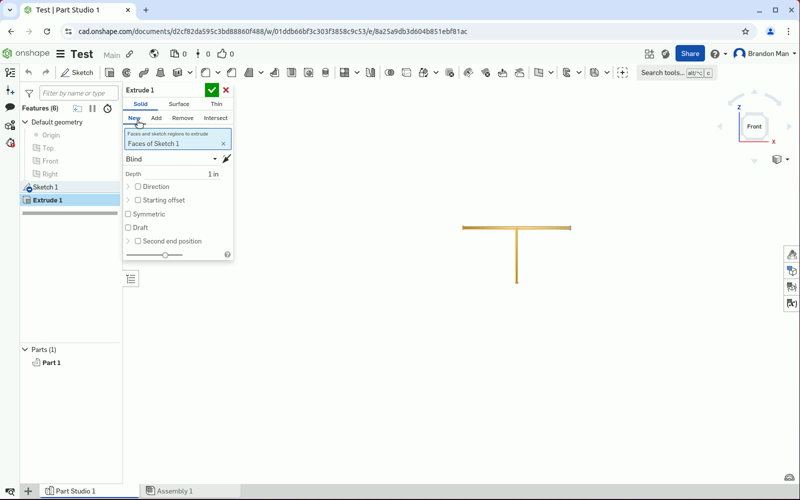
key(tab, 4)
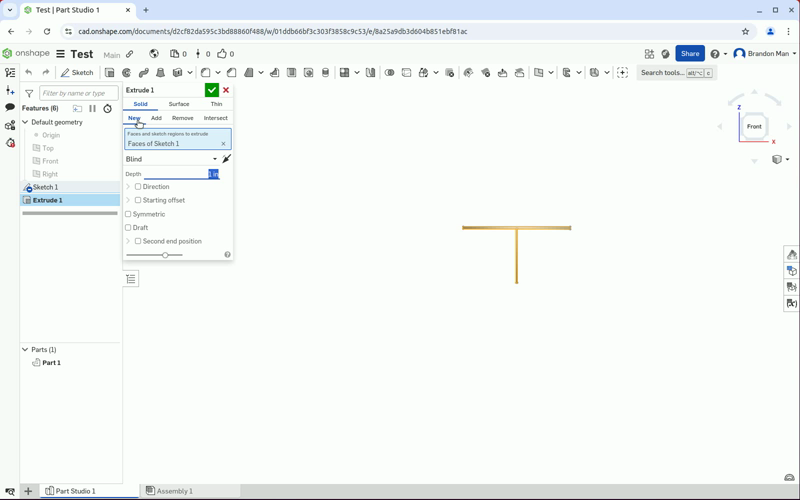
text(0.481)
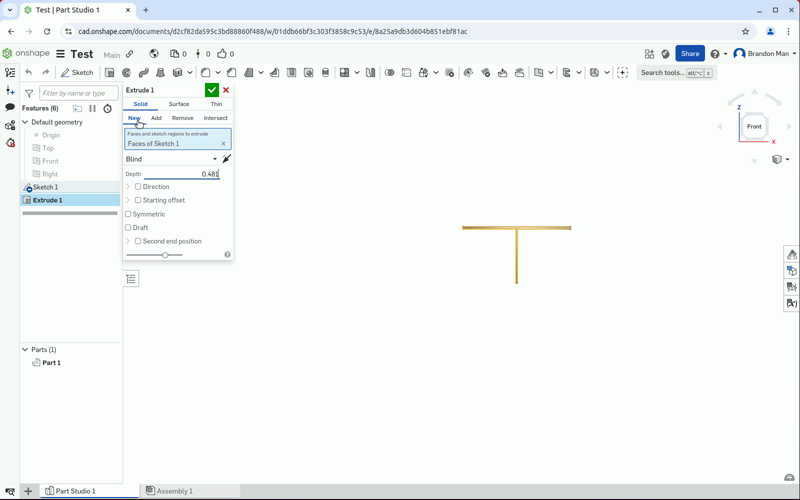
key(enter)
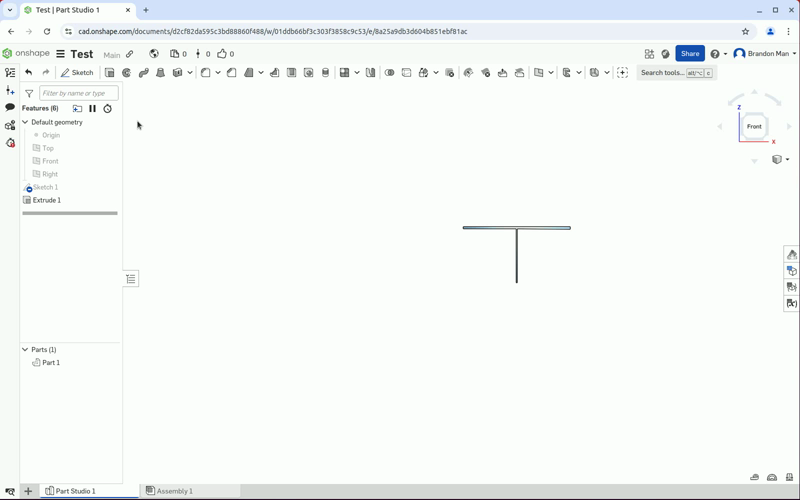
key(shift+h)
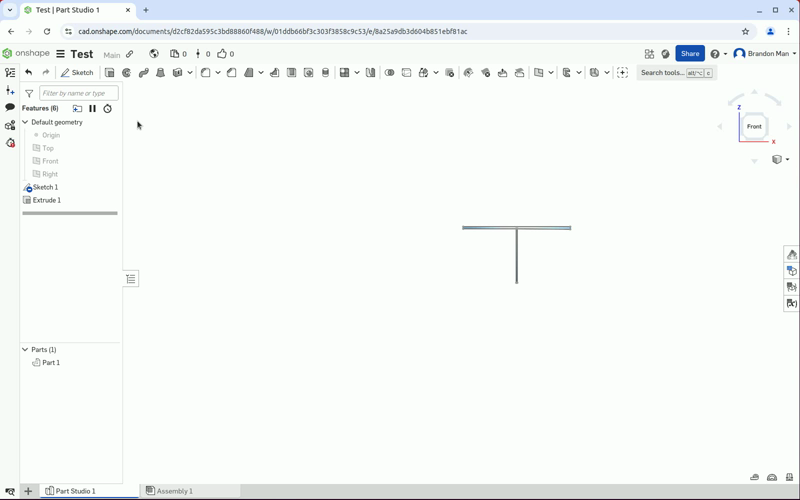
key(shift+h)
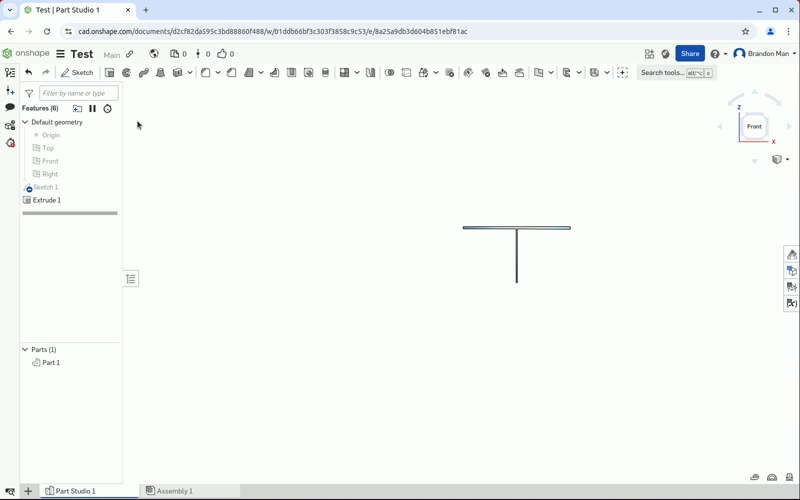
mouse_move(73, 189)
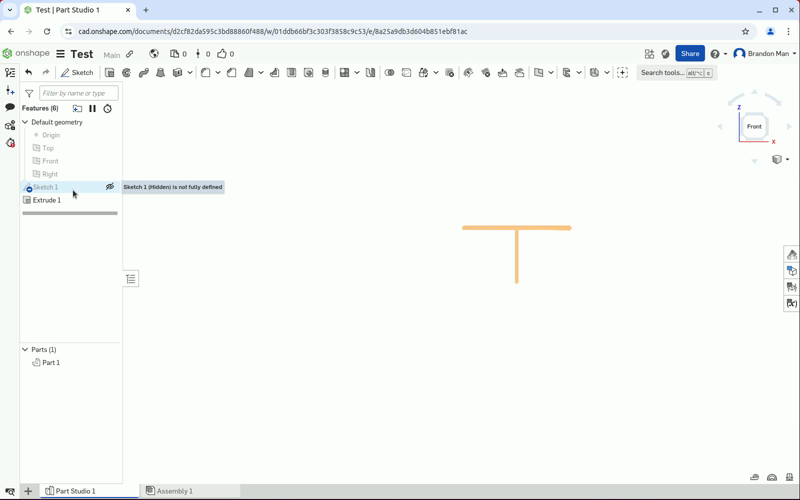
click(73, 189)
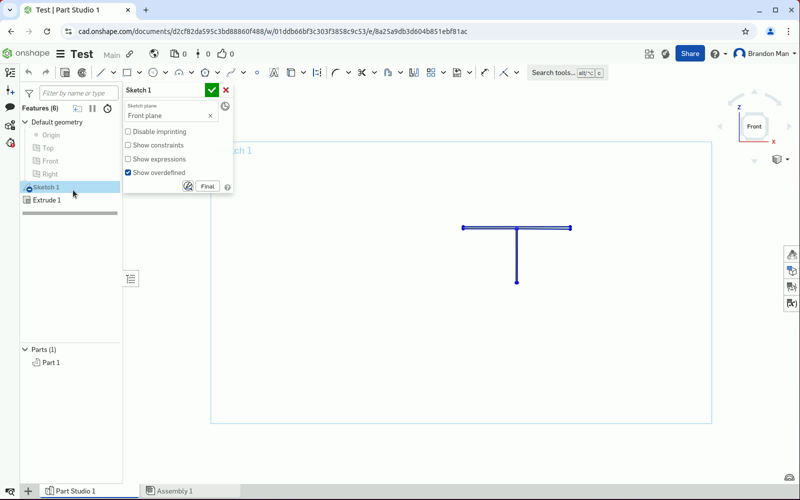
mouse_move(229, 92)
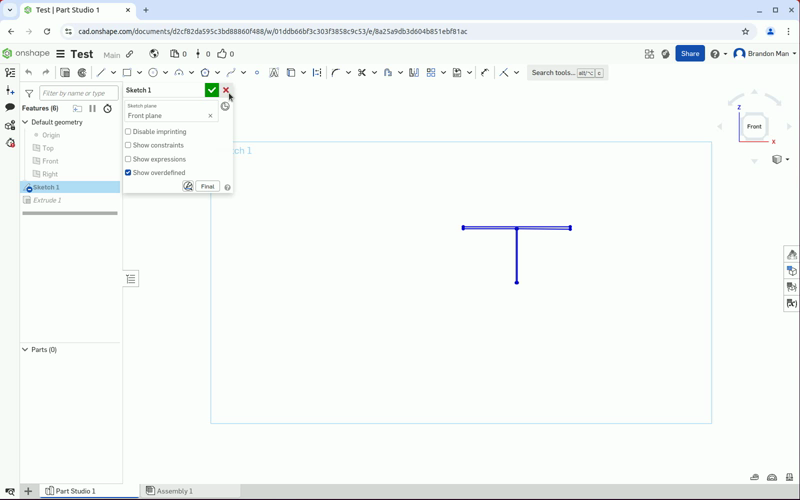
click(229, 92)
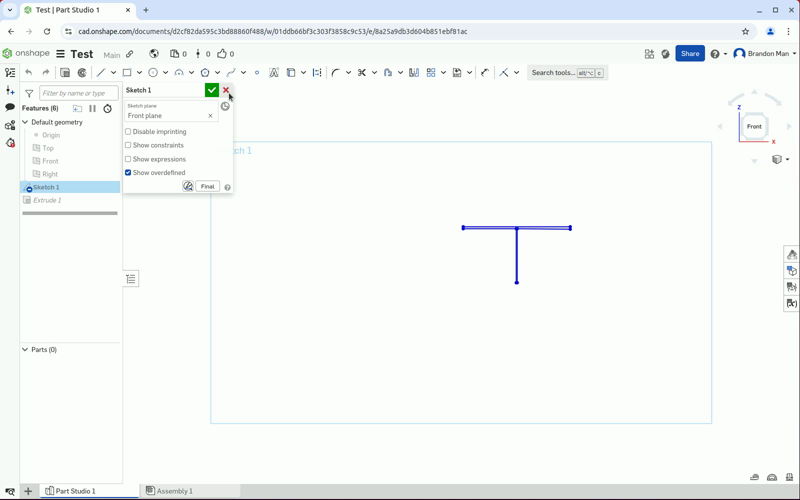
key(shift+s)
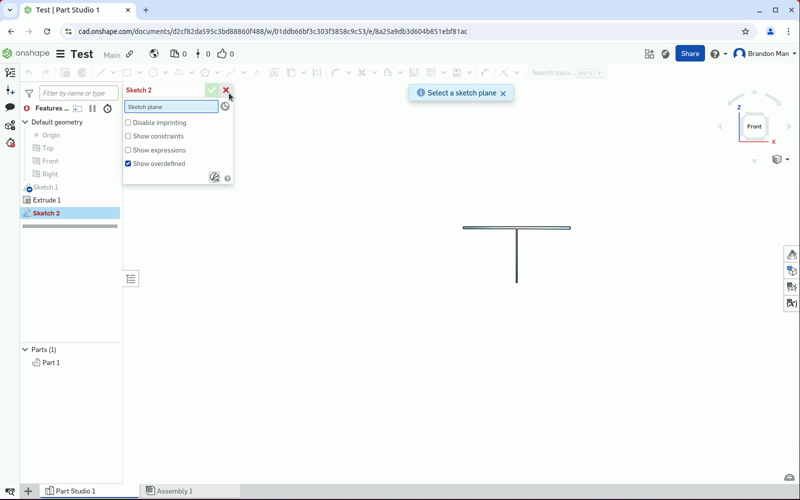
mouse_move(73, 163)
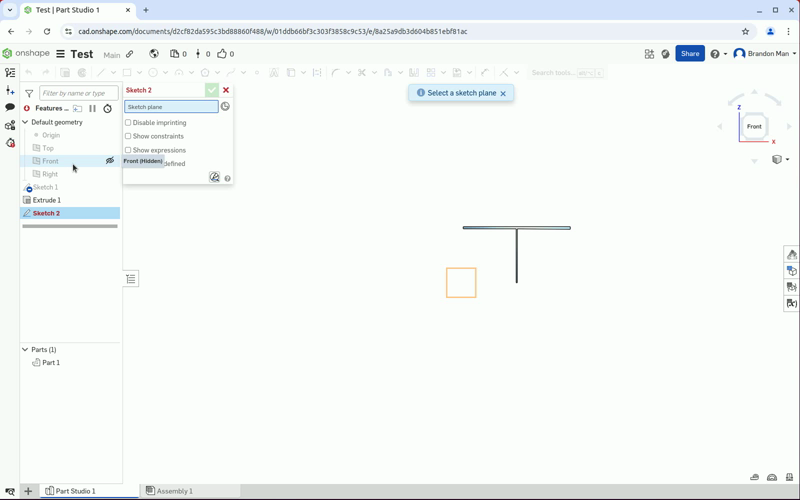
click(73, 163)
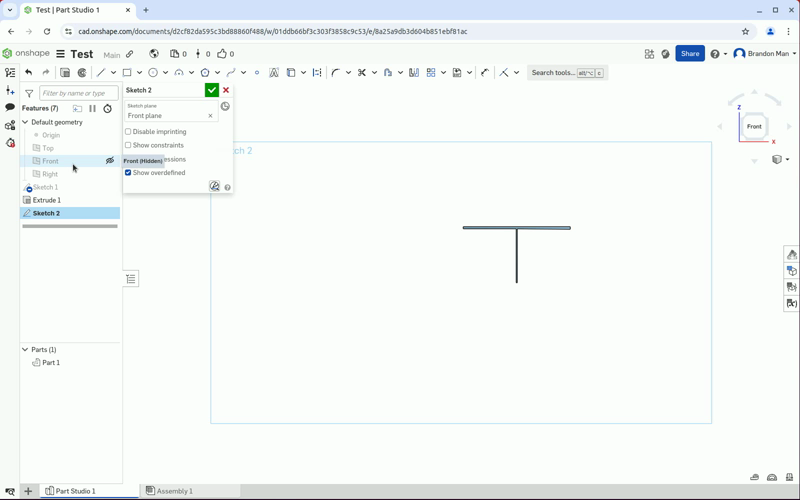
mouse_move(73, 352)
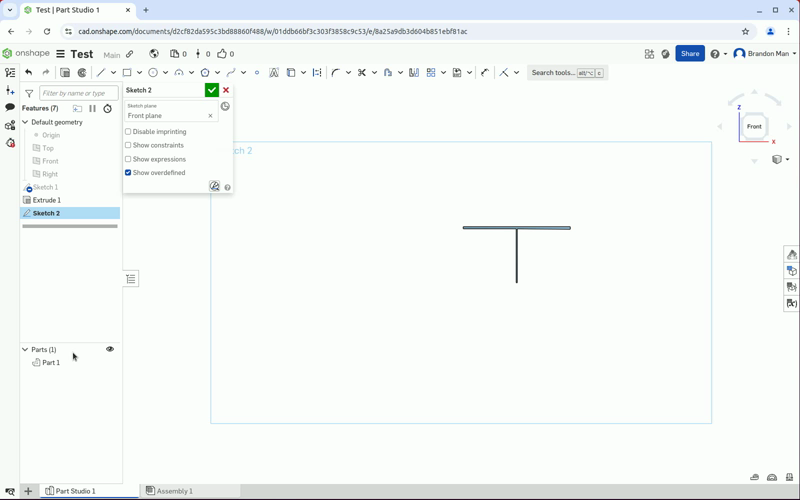
key(y)
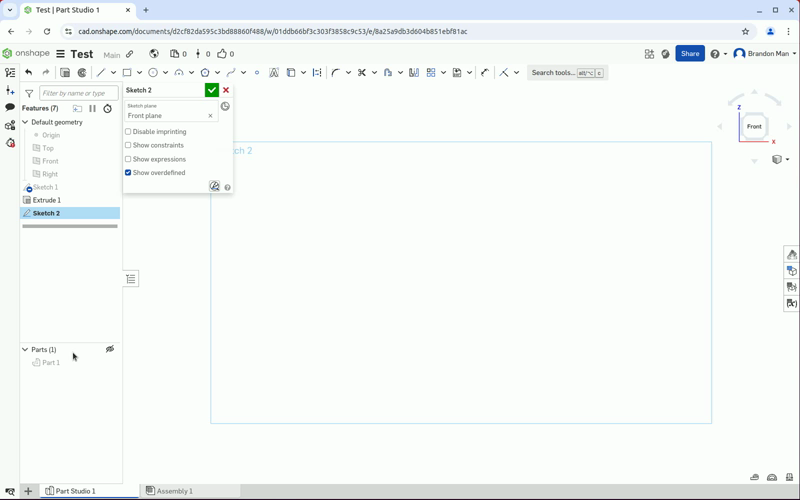
key(l)
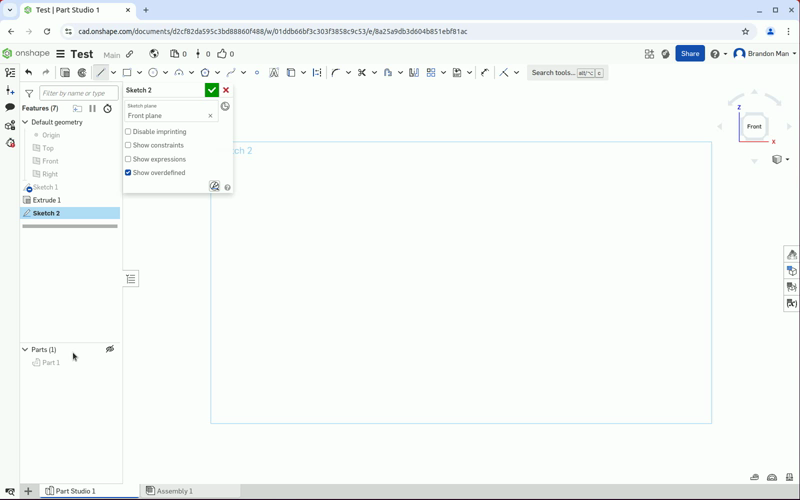
key_down(shift)
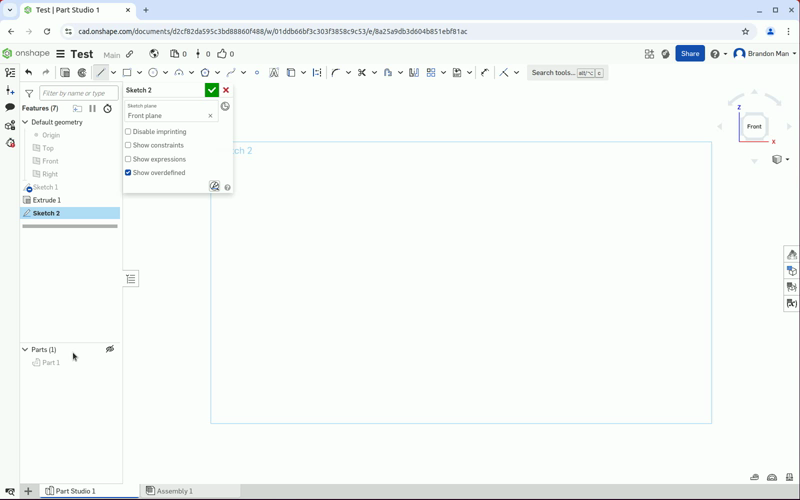
mouse_move(466, 197)
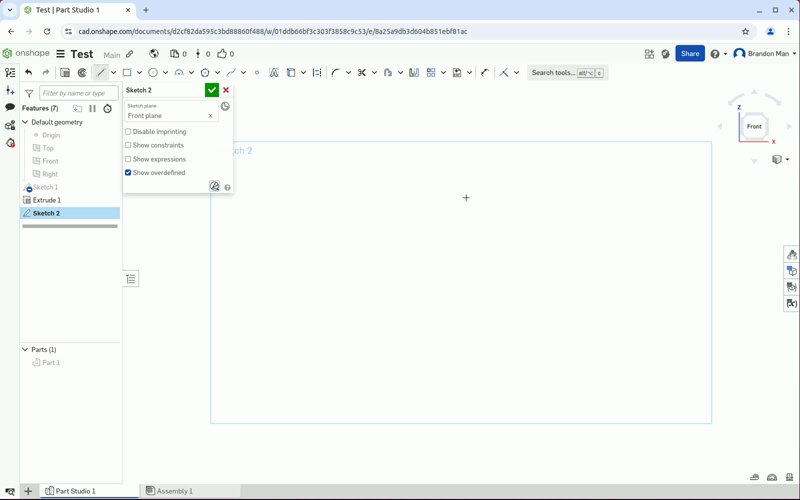
click(466, 197)
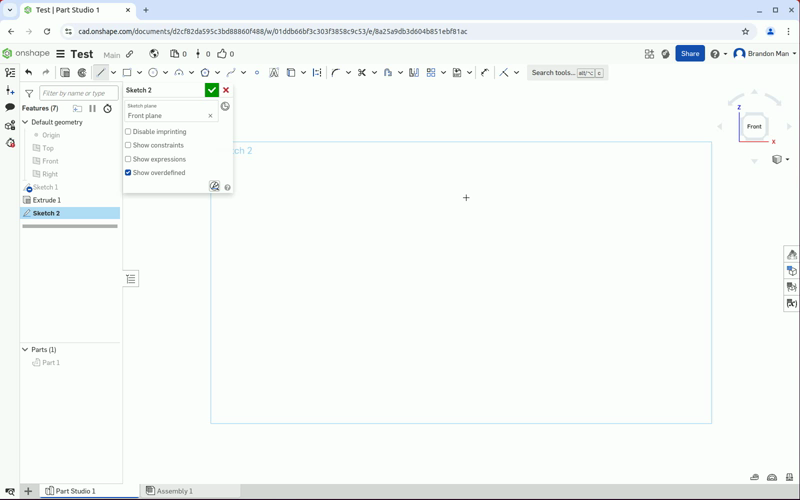
key_up(shift)
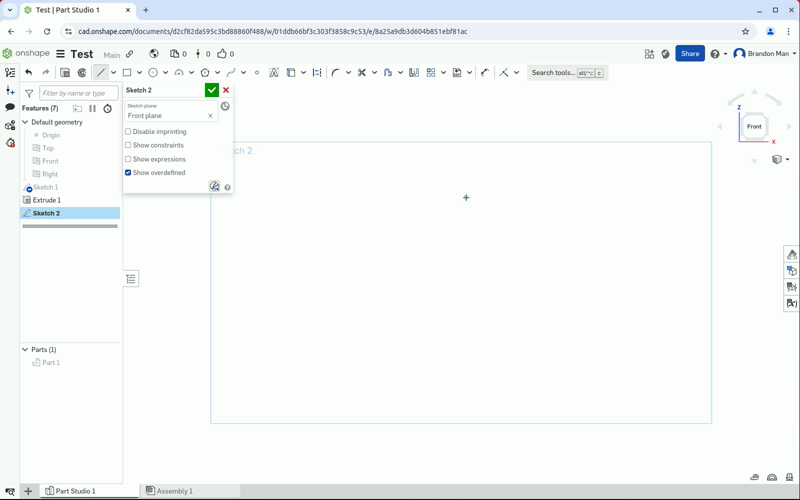
key_down(shift)
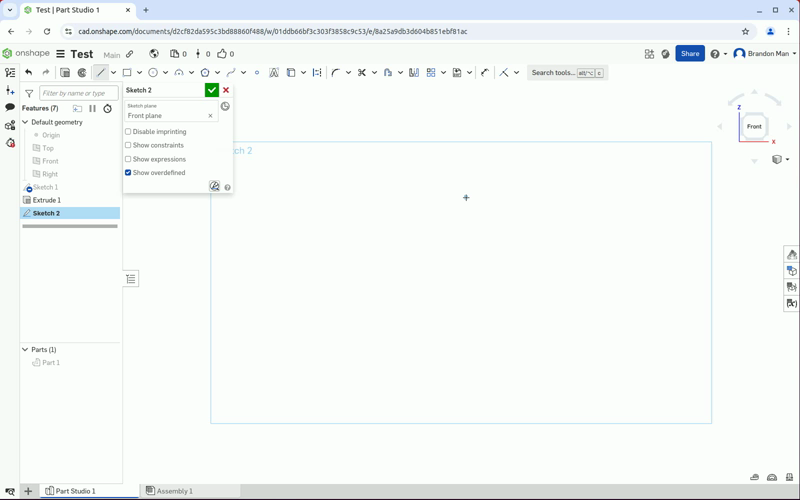
mouse_move(573, 197)
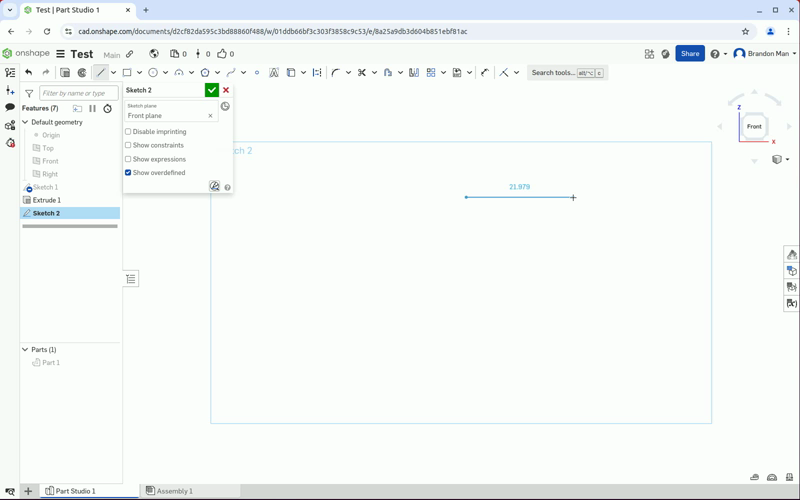
click(573, 197)
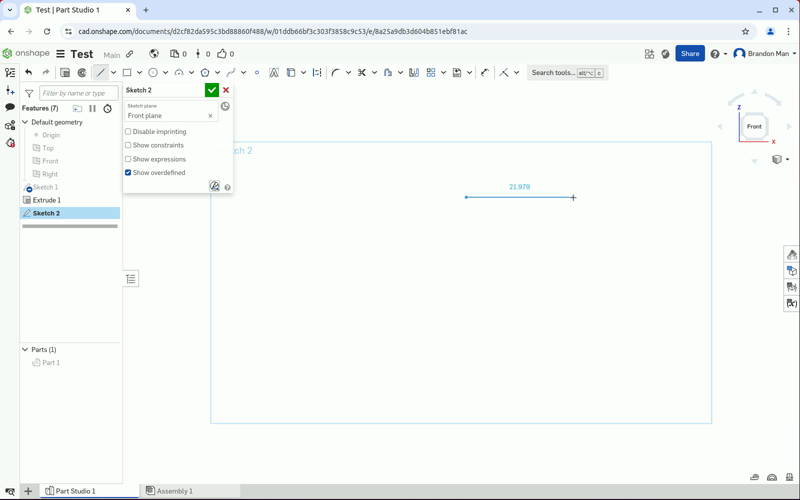
key_up(shift)
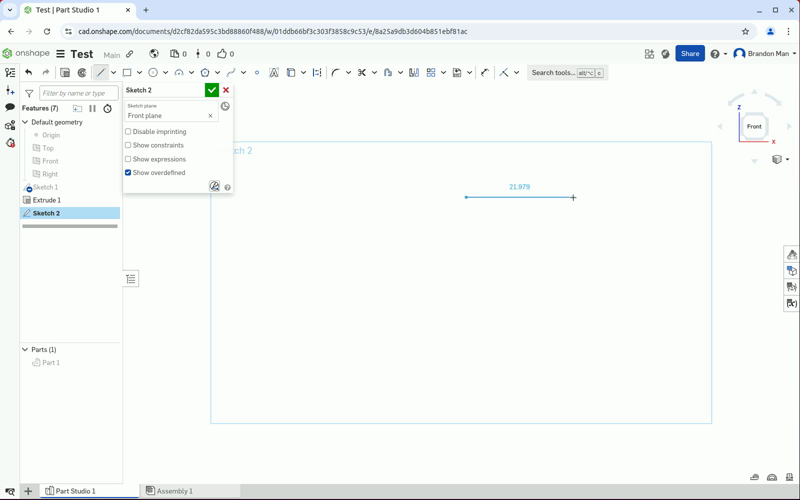
key_down(shift)
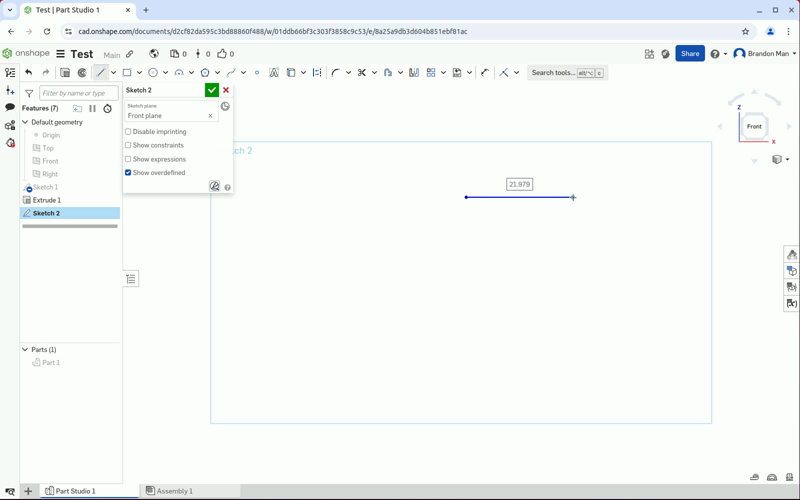
mouse_move(589, 197)
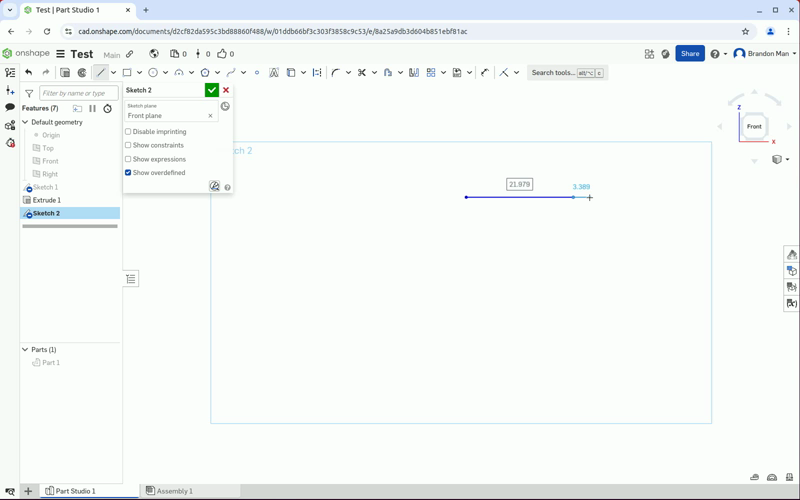
mouse_move(573, 195)
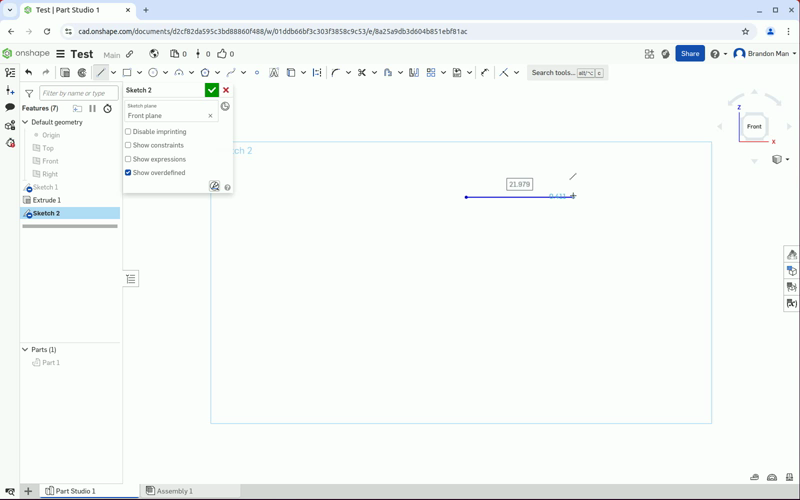
scroll(6)
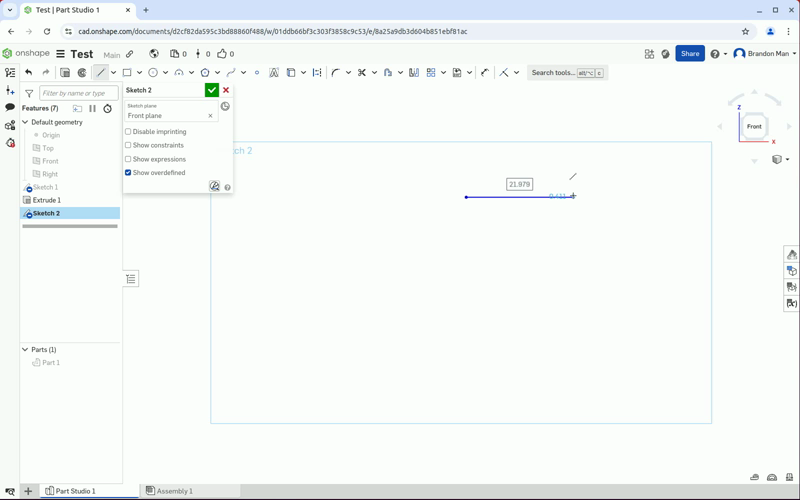
scroll(6)
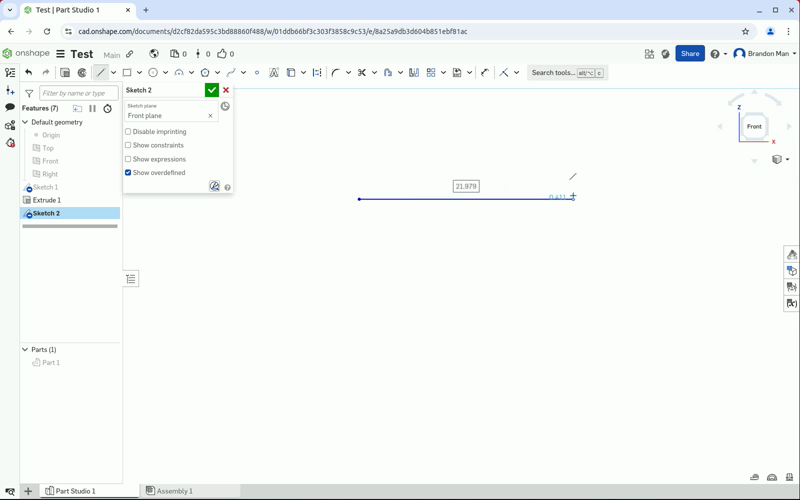
scroll(6)
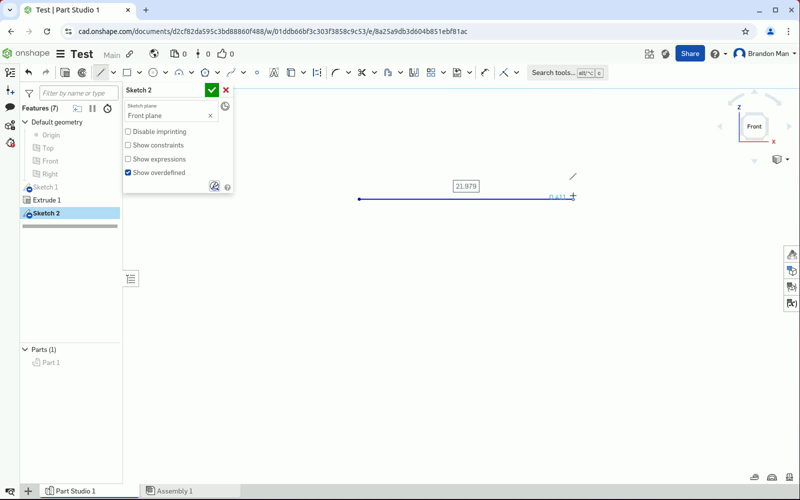
scroll(6)
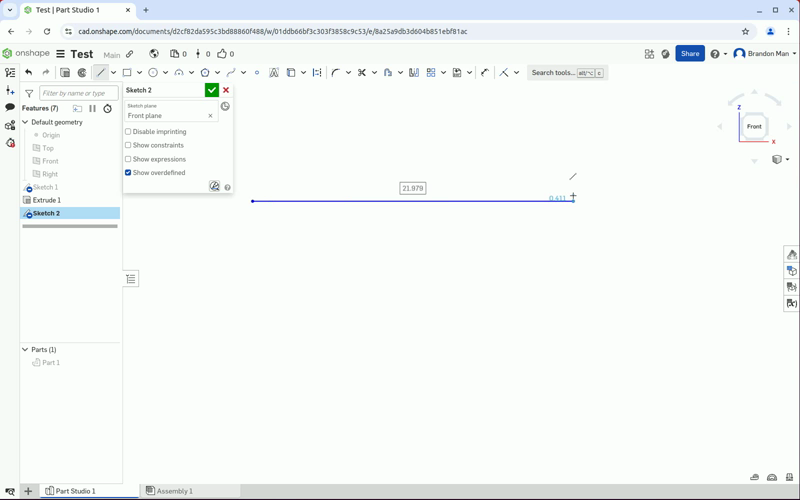
scroll(6)
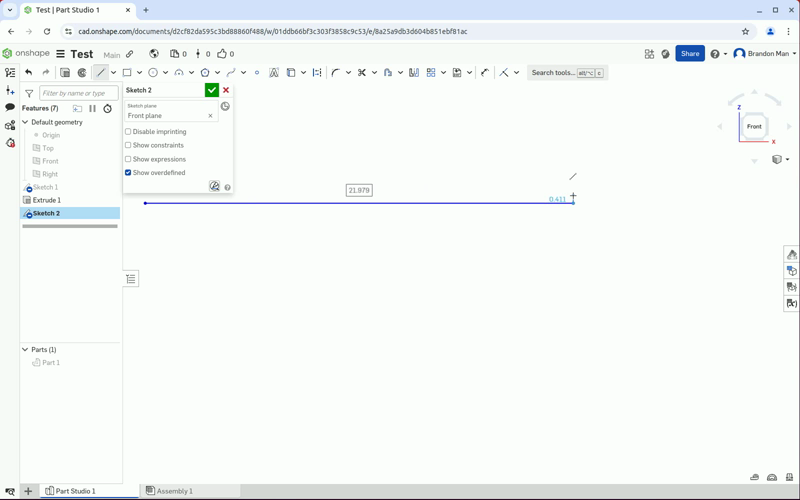
scroll(6)
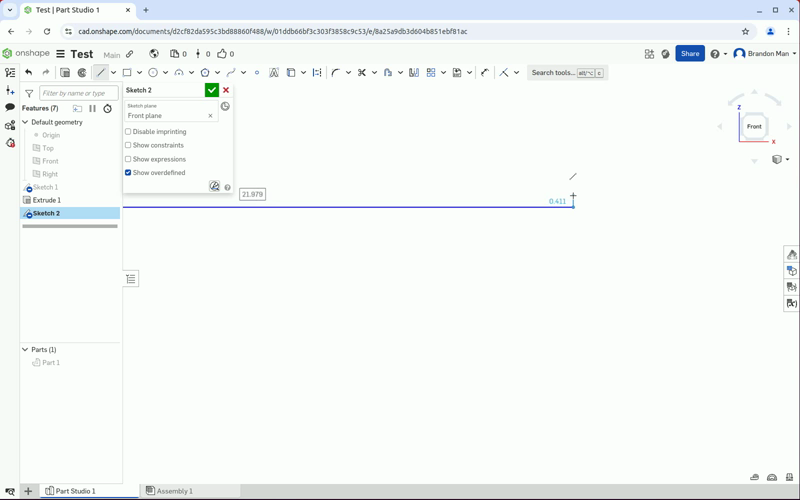
scroll(6)
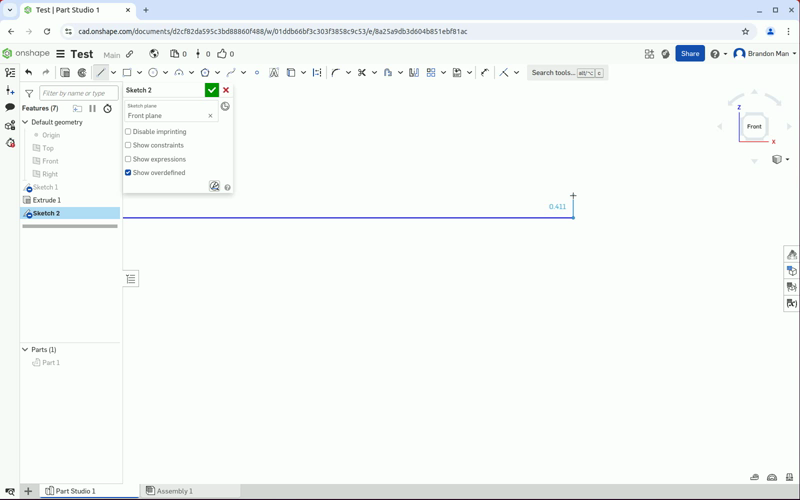
click(573, 195)
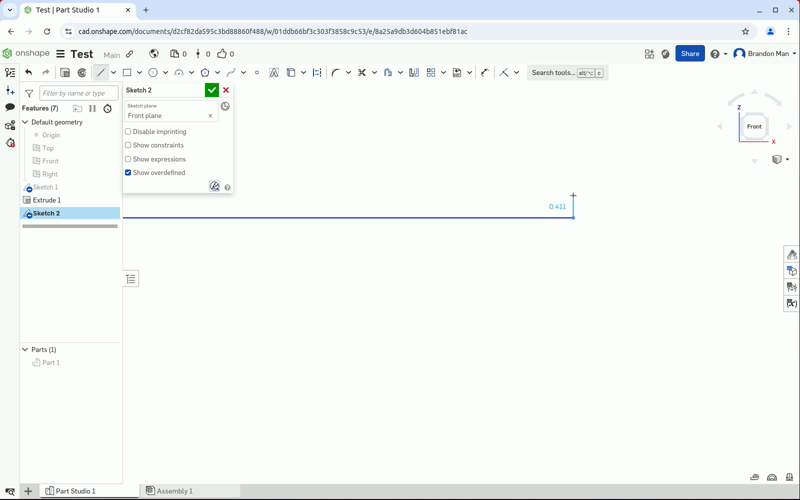
scroll(-6)
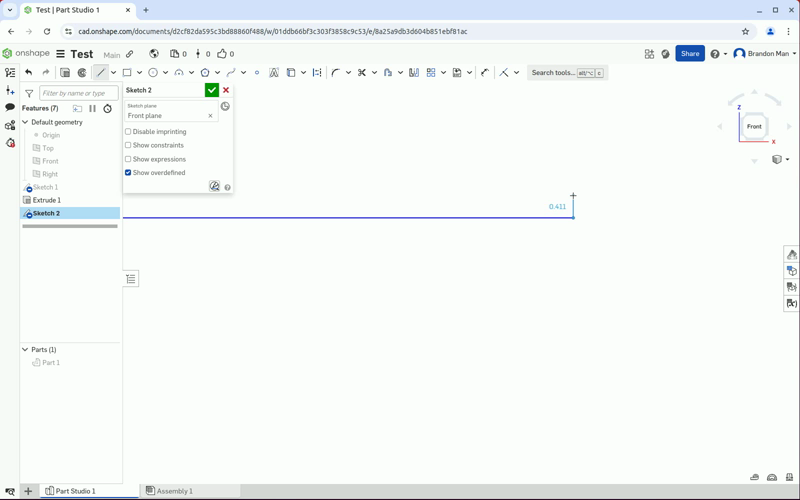
scroll(-6)
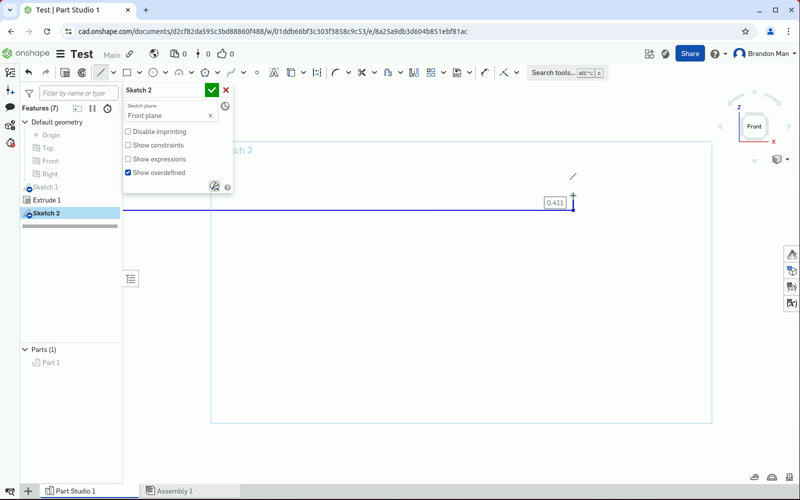
scroll(-6)
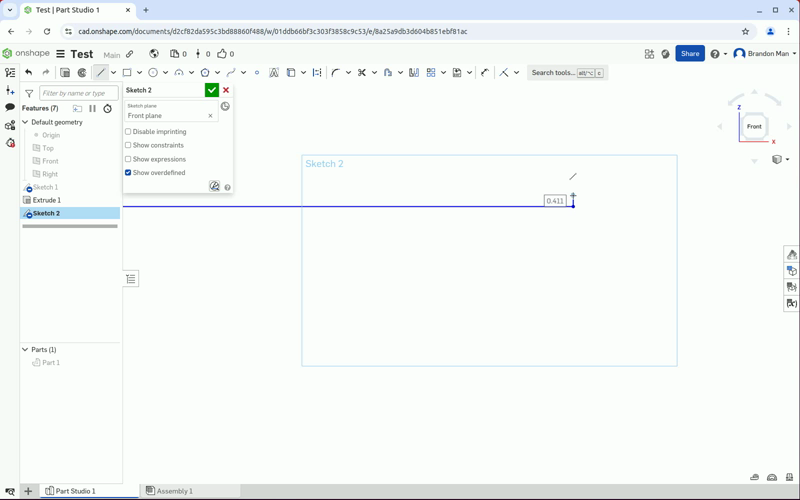
scroll(-6)
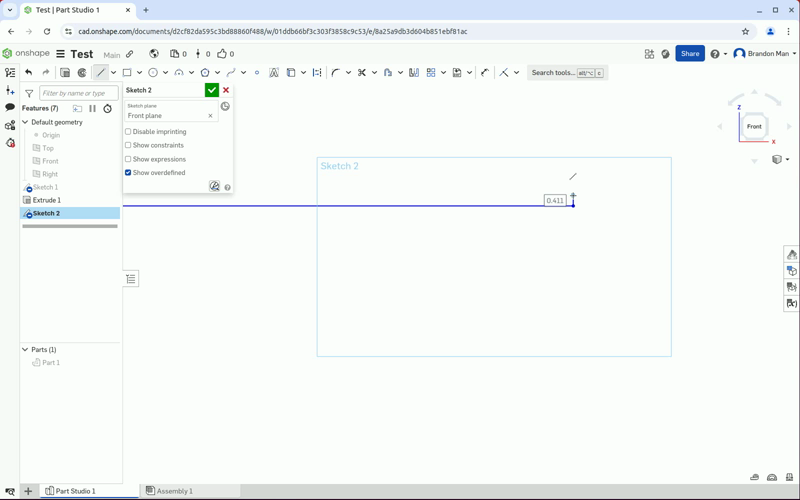
scroll(-6)
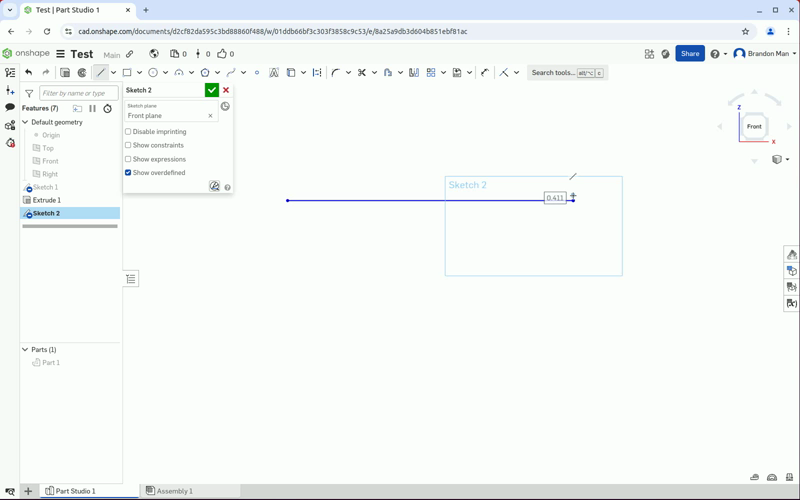
scroll(-6)
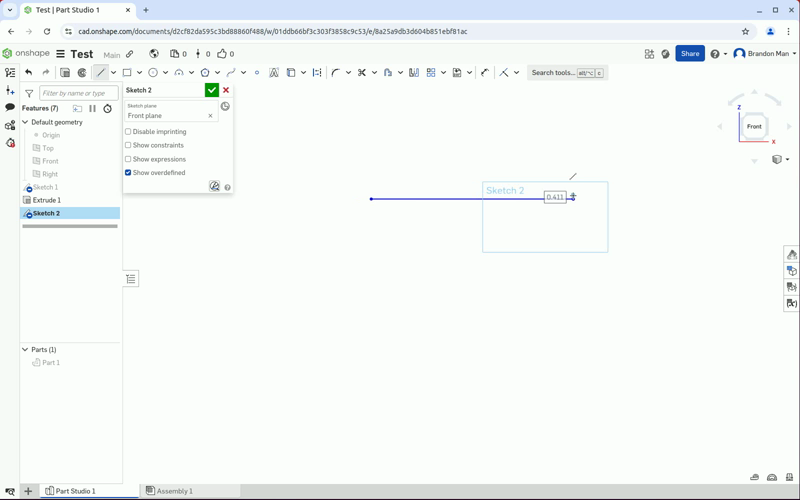
scroll(-6)
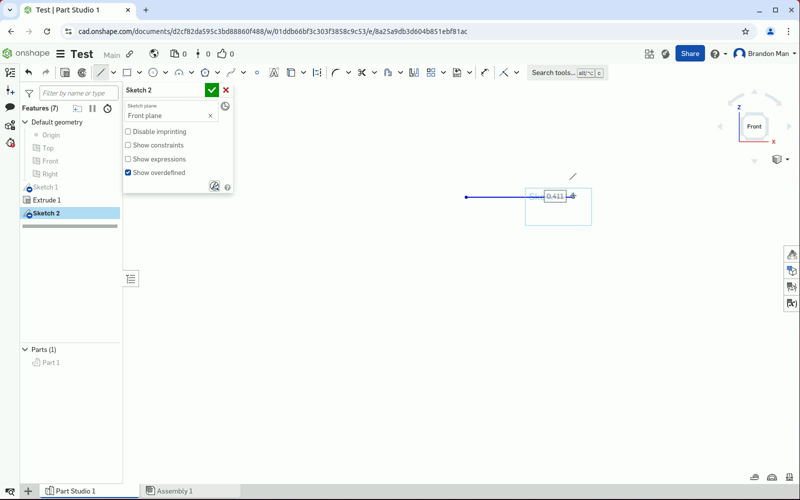
key_up(shift)
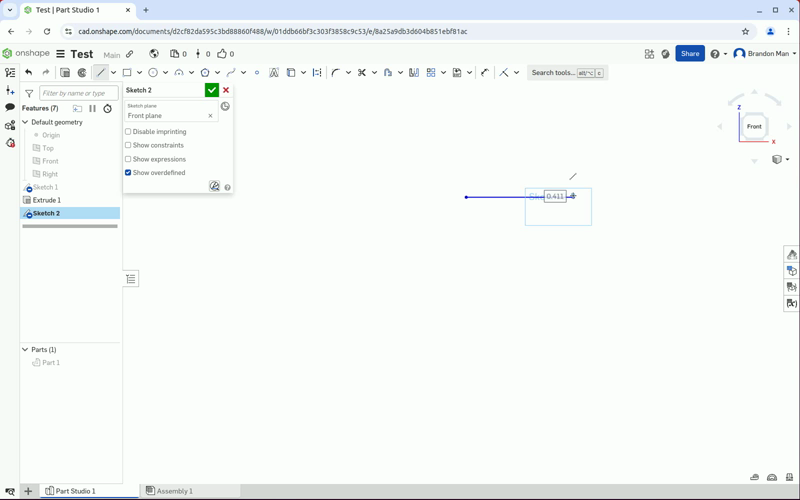
key_down(shift)
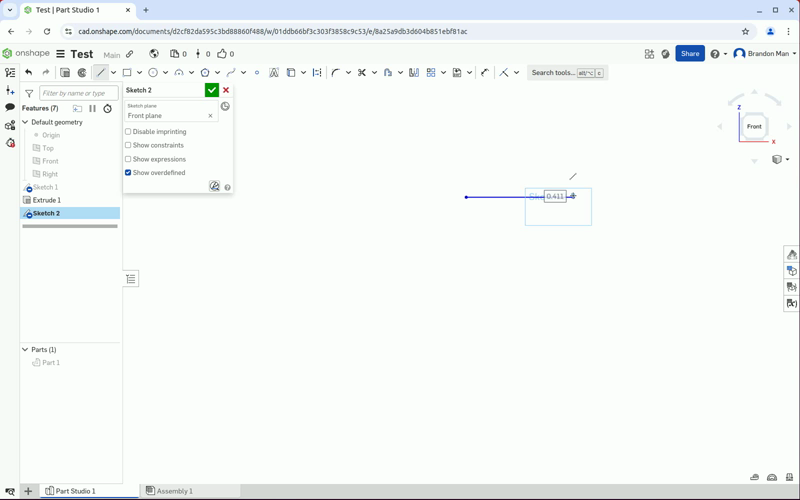
mouse_move(466, 195)
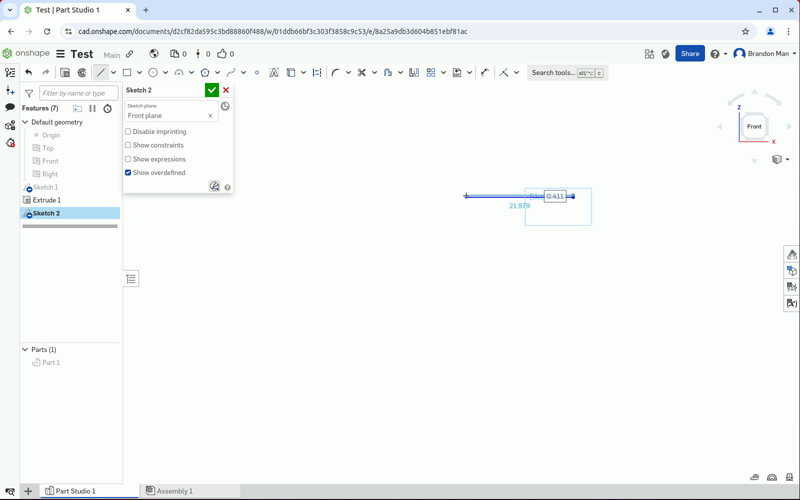
scroll(6)
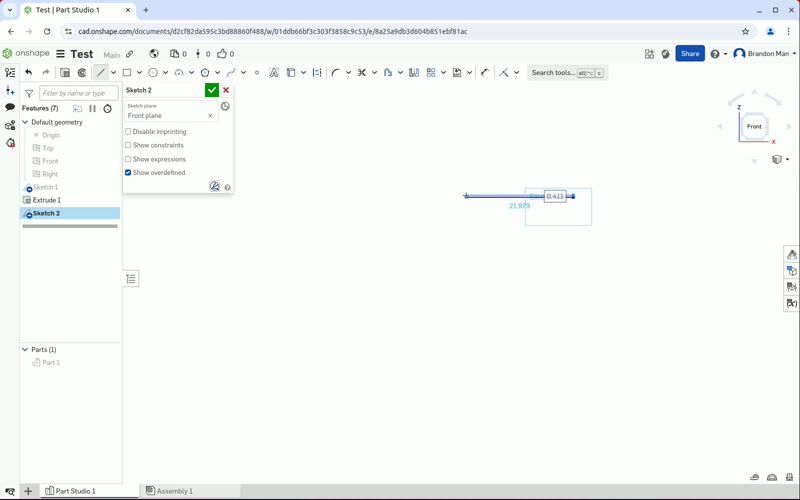
scroll(6)
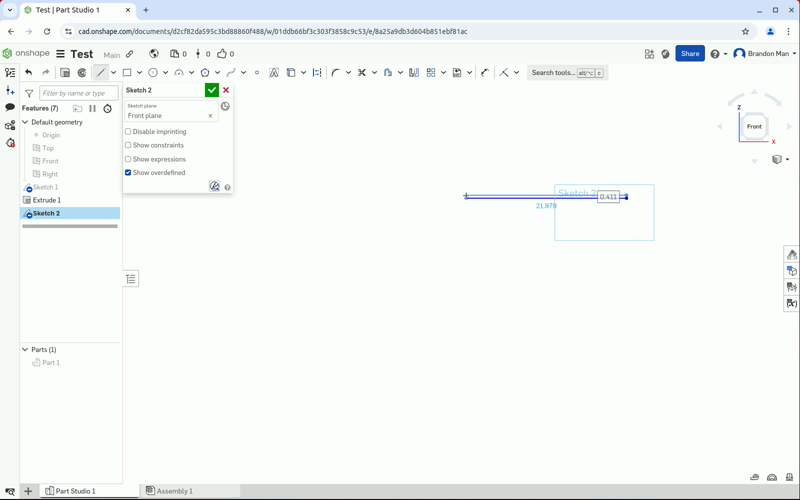
scroll(6)
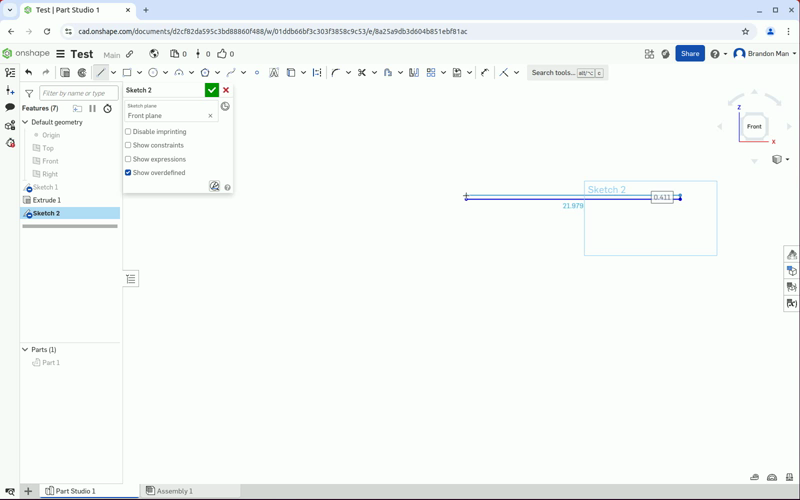
scroll(6)
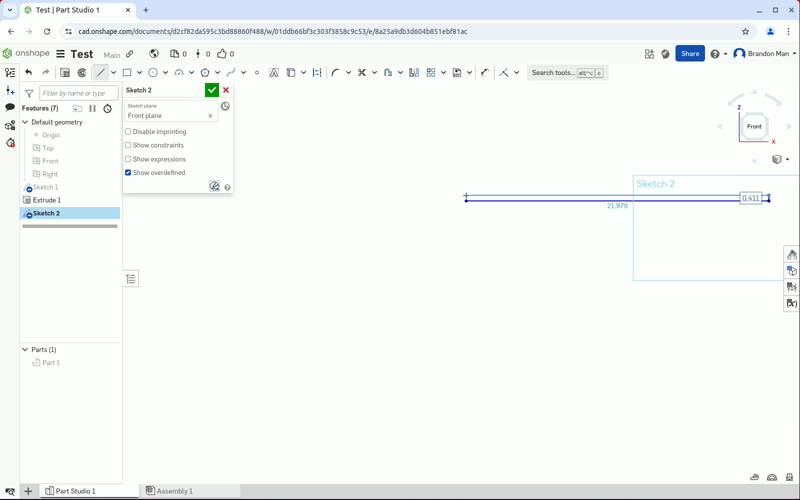
scroll(6)
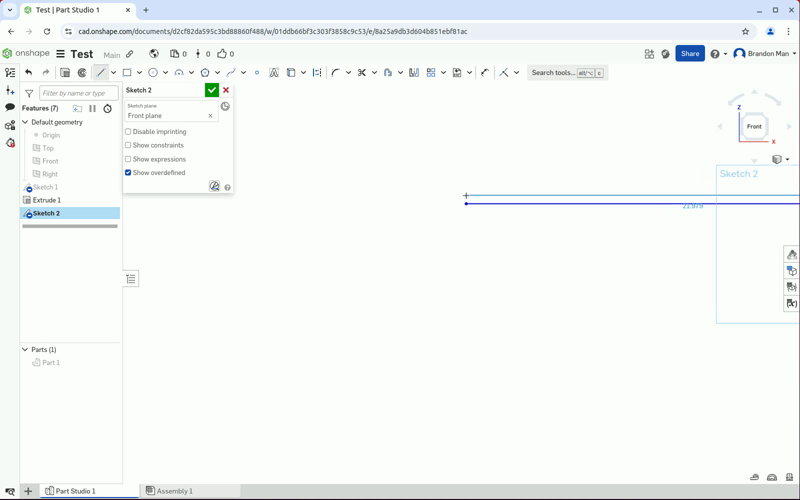
scroll(6)
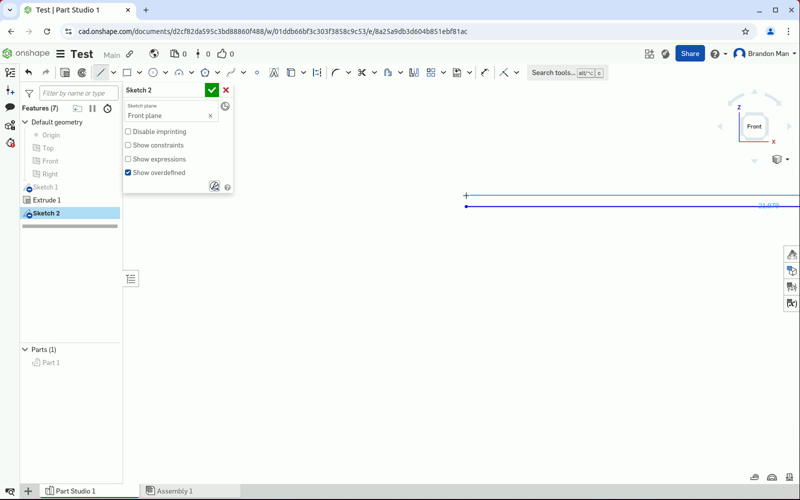
scroll(6)
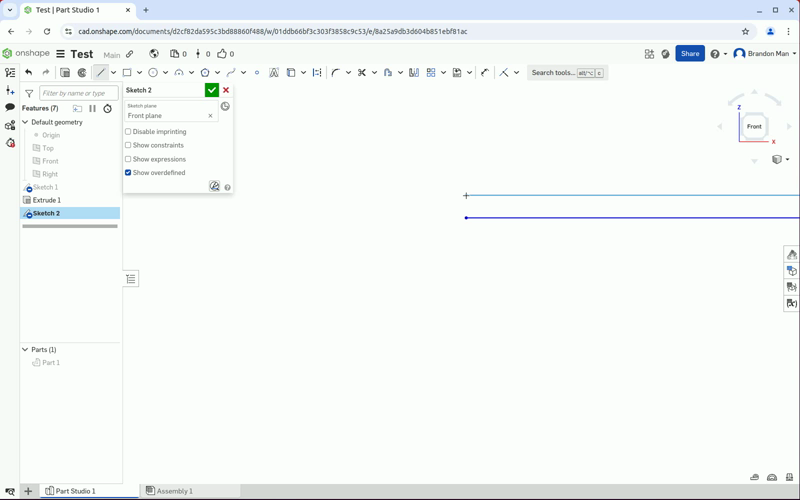
click(466, 195)
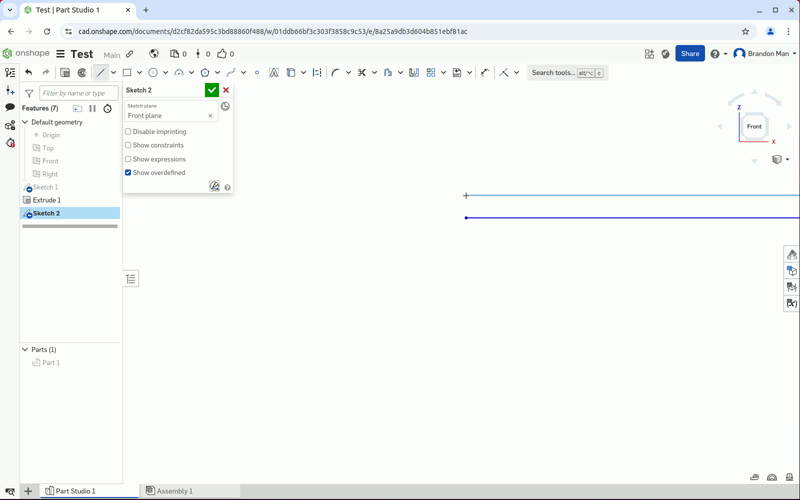
scroll(-6)
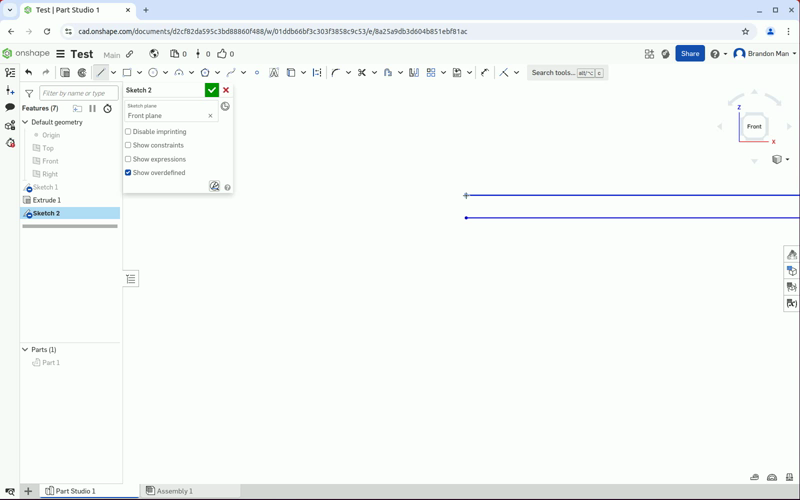
scroll(-6)
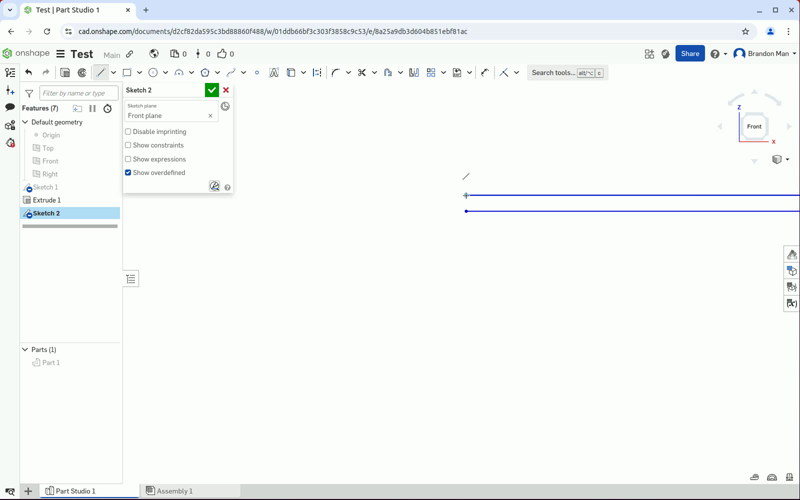
scroll(-6)
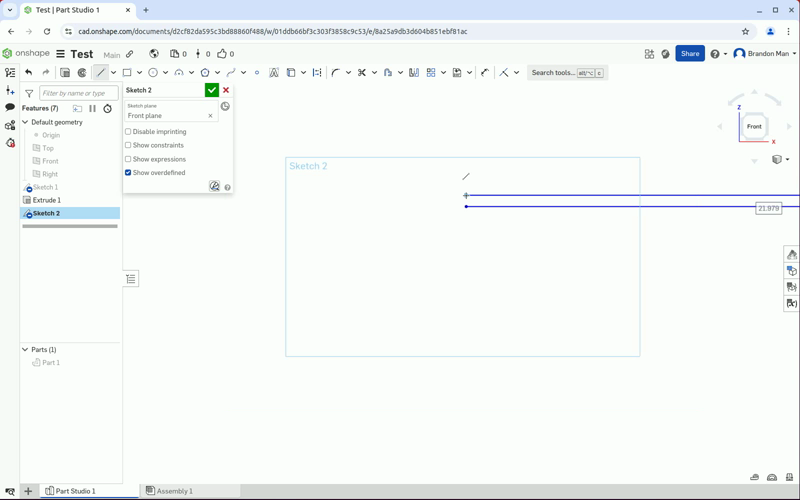
scroll(-6)
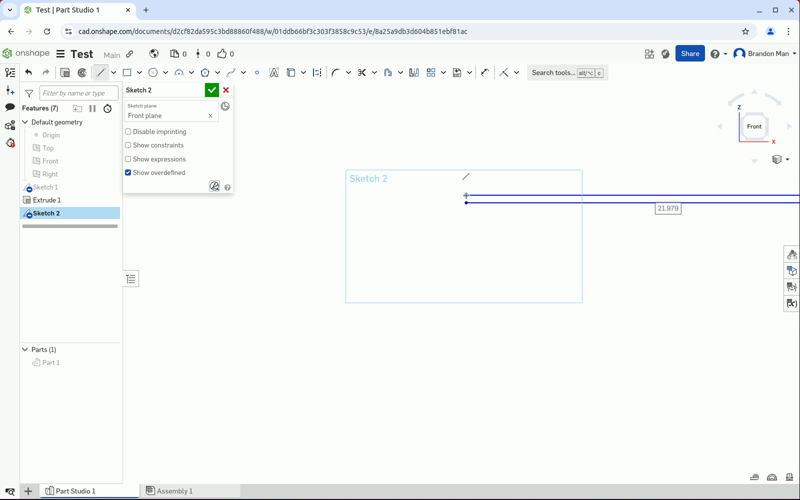
scroll(-6)
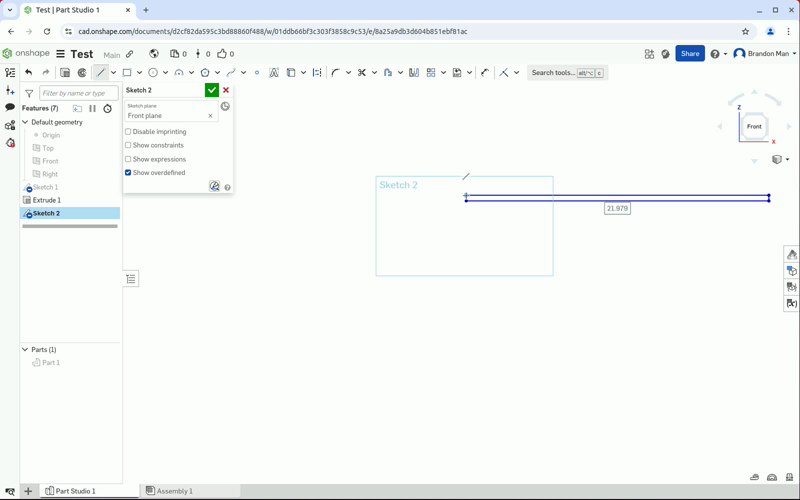
scroll(-6)
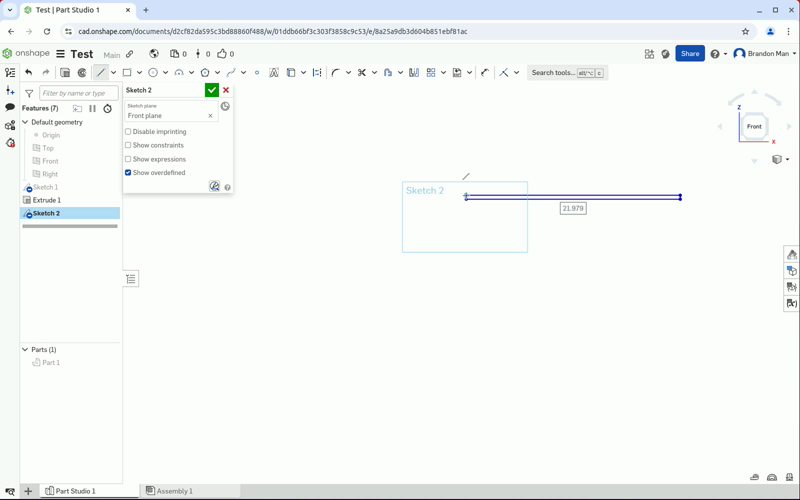
scroll(-6)
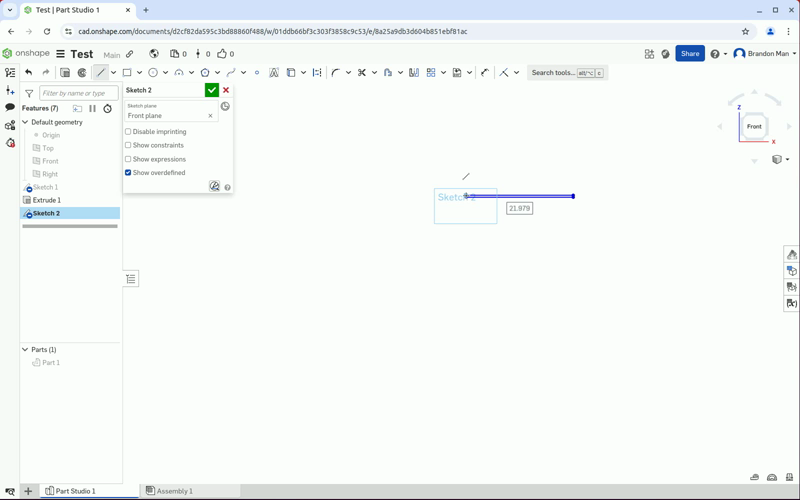
key_up(shift)
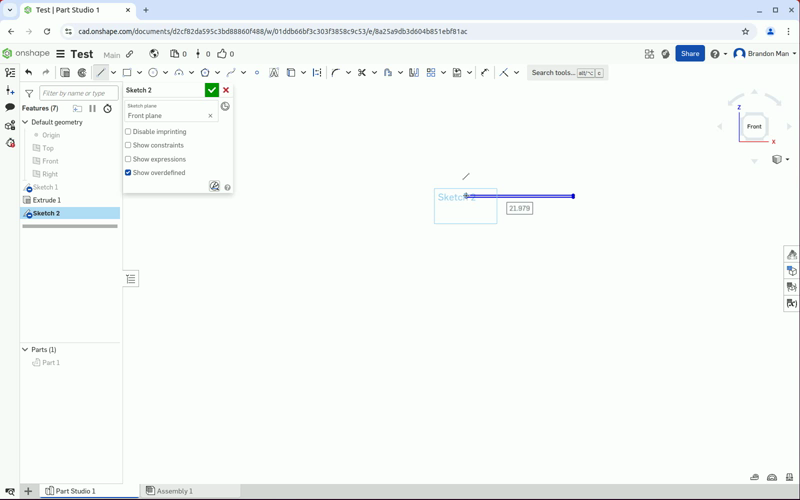
mouse_move(496, 195)
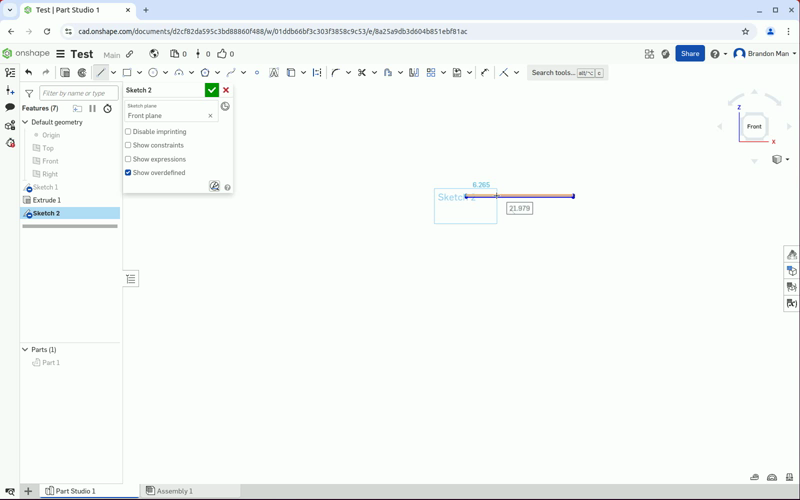
key_down(shift)
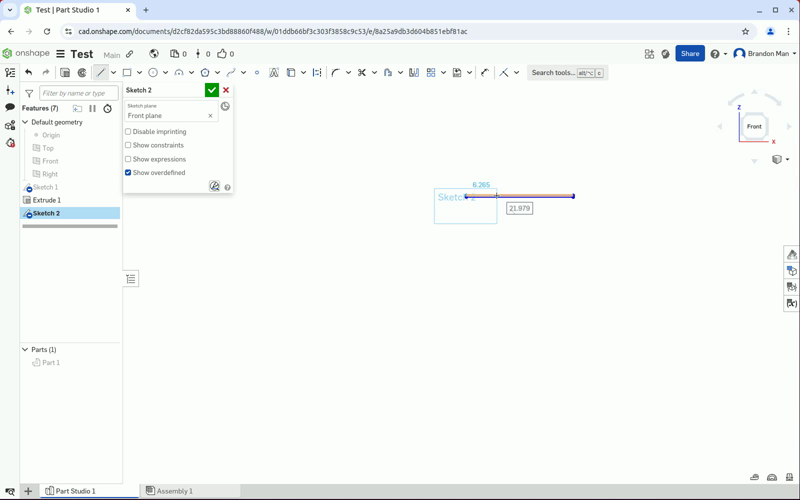
mouse_move(466, 197)
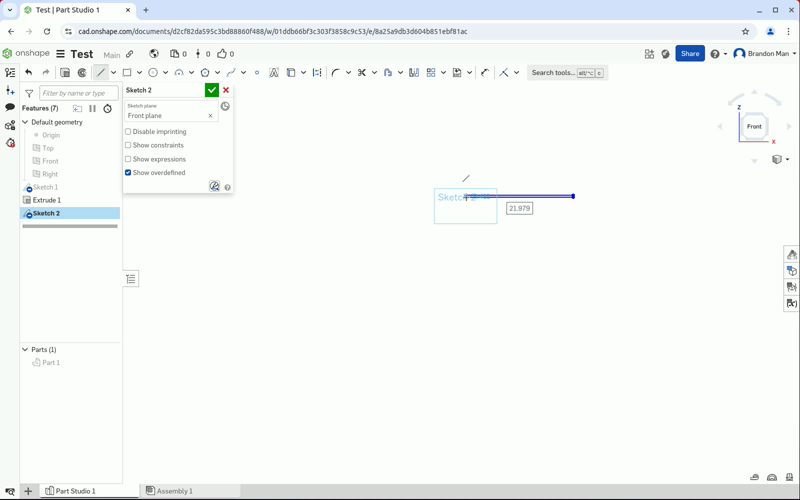
scroll(6)
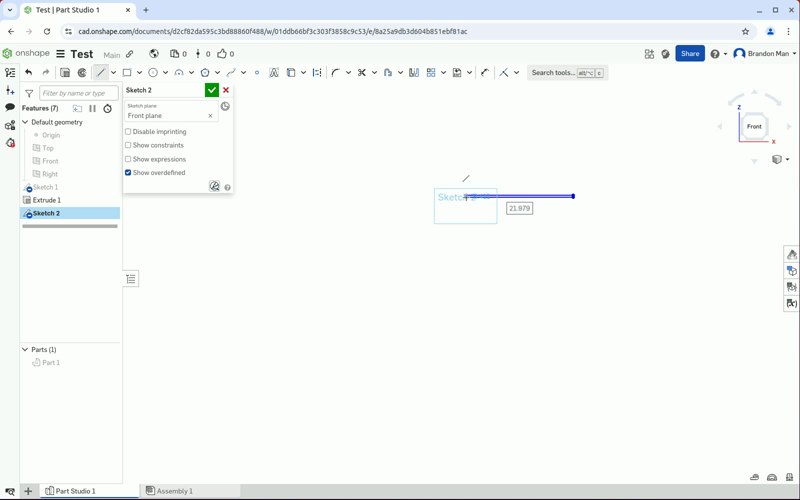
scroll(6)
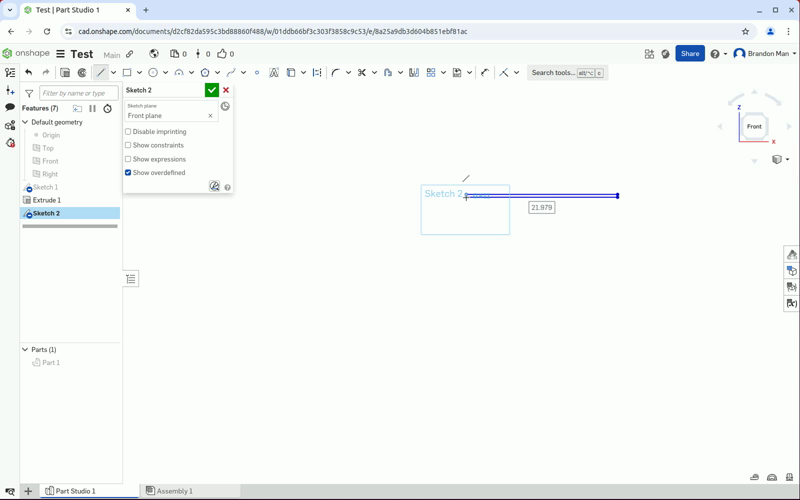
scroll(6)
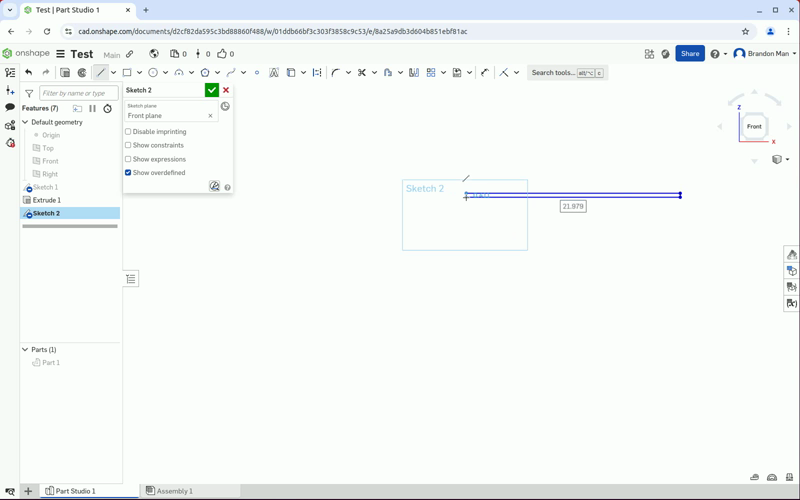
scroll(6)
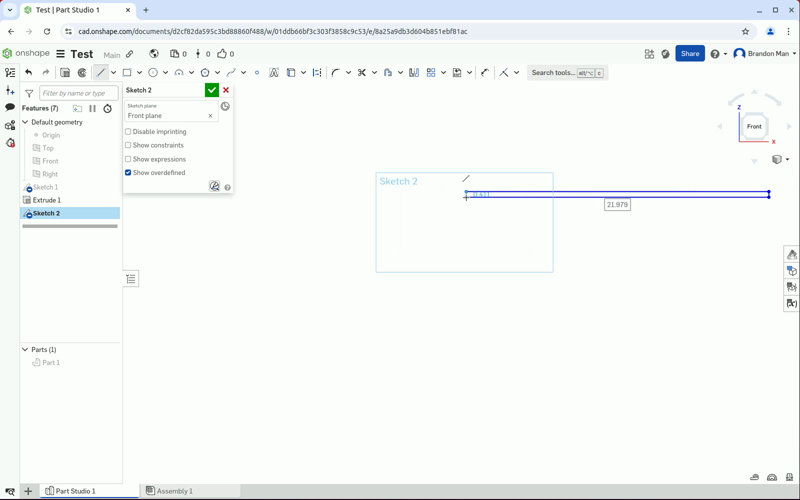
scroll(6)
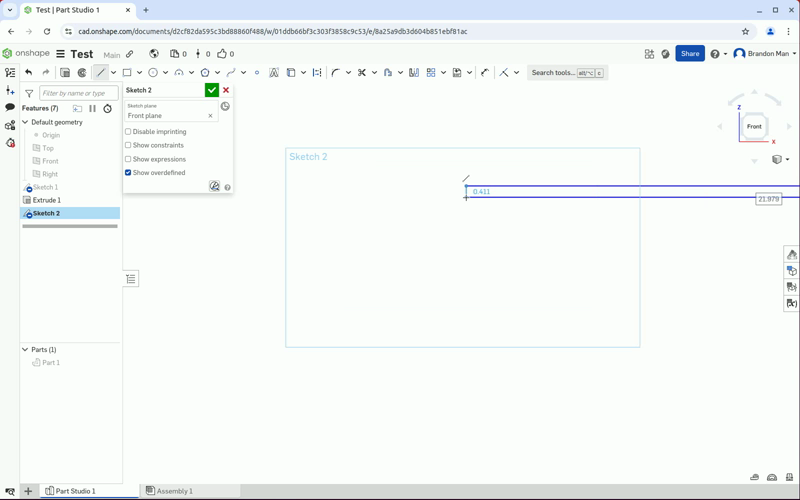
scroll(6)
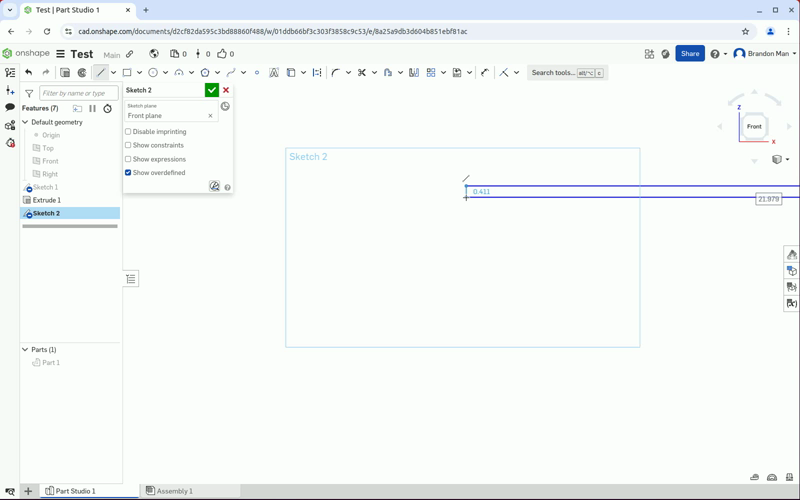
scroll(6)
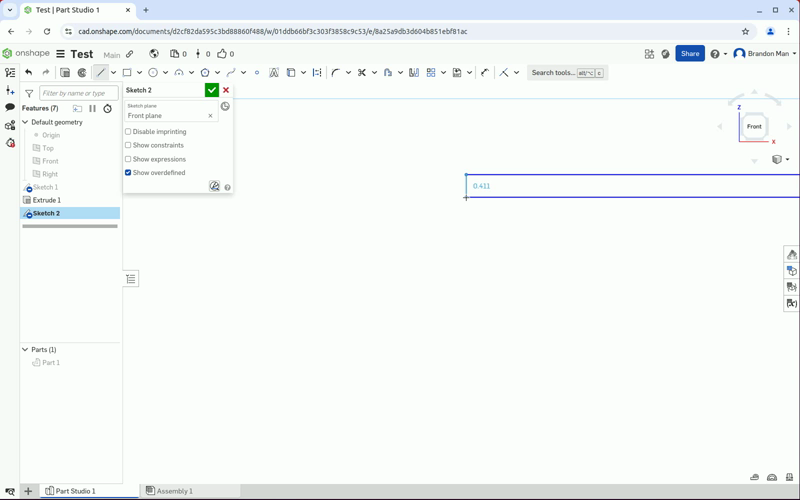
key_up(shift)
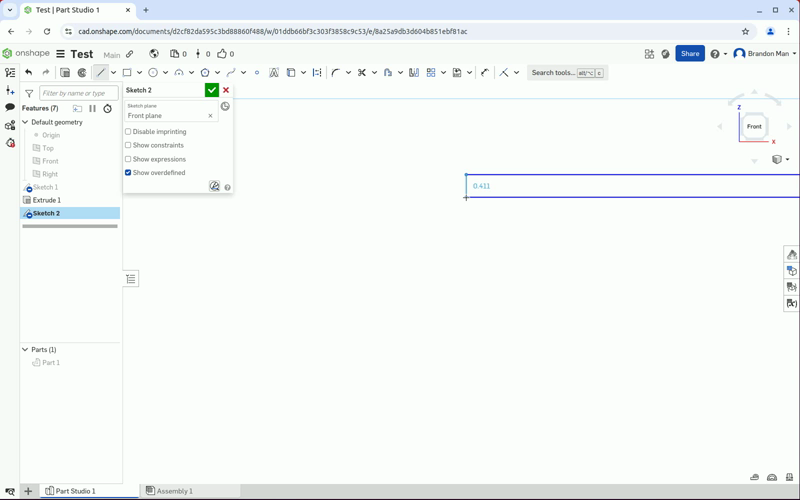
click(466, 197)
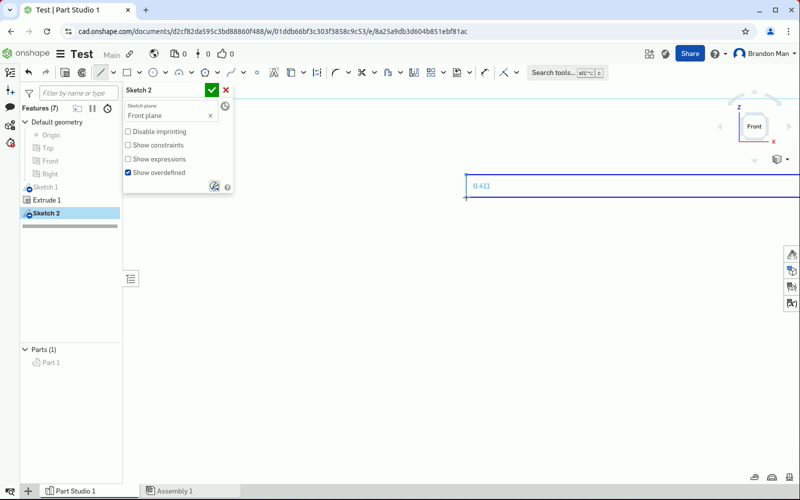
scroll(-6)
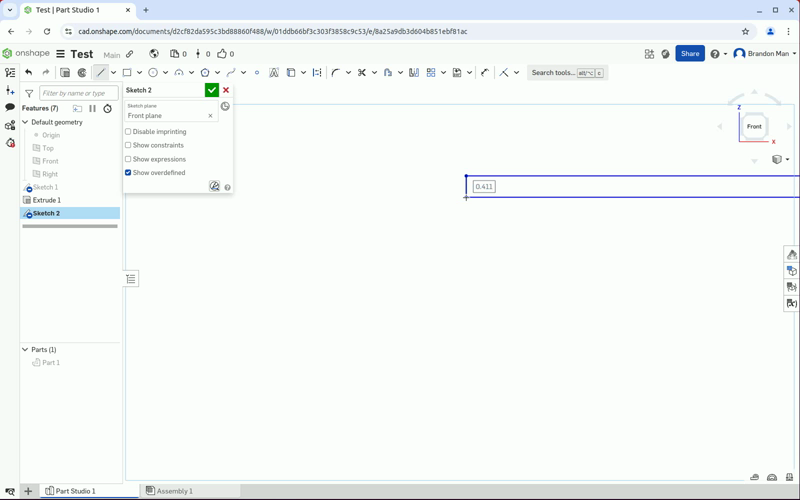
scroll(-6)
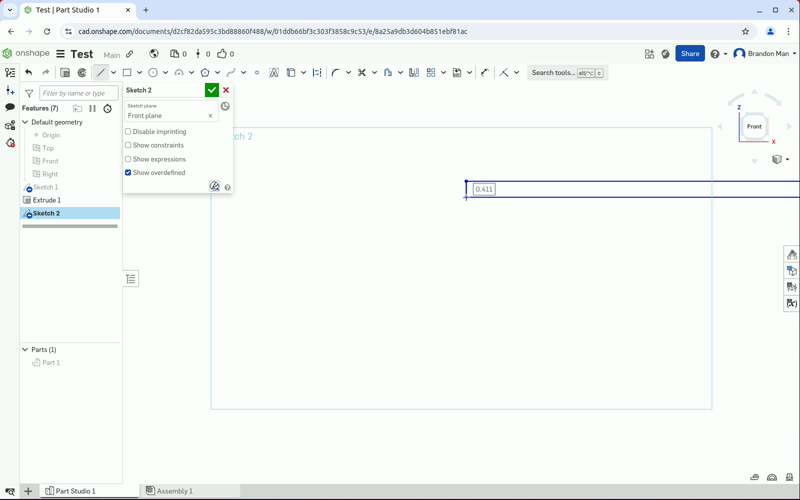
scroll(-6)
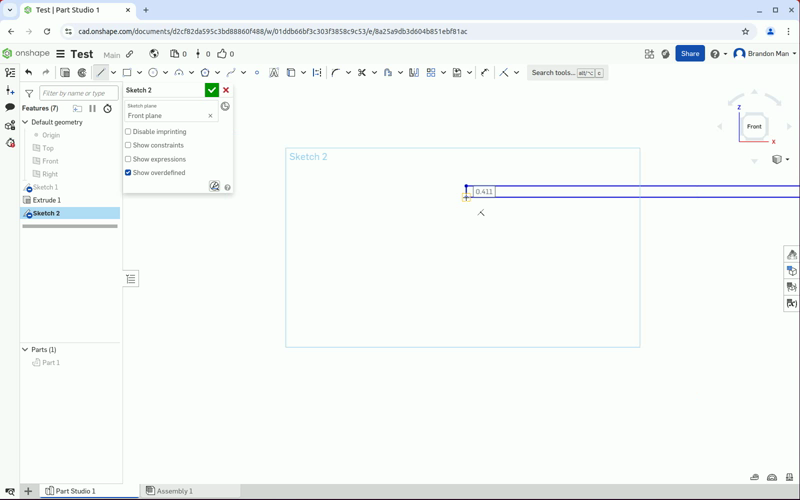
scroll(-6)
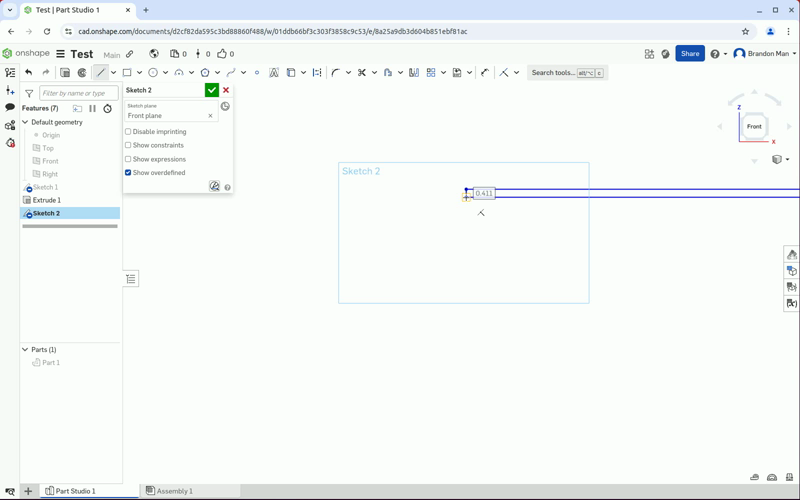
scroll(-6)
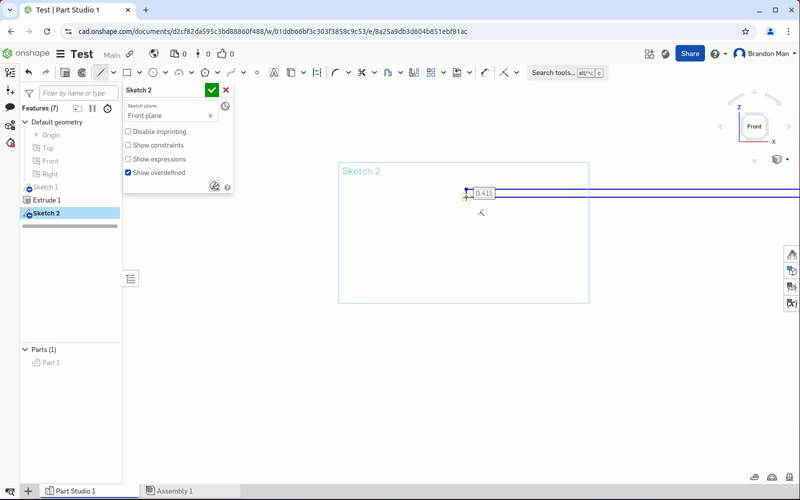
scroll(-6)
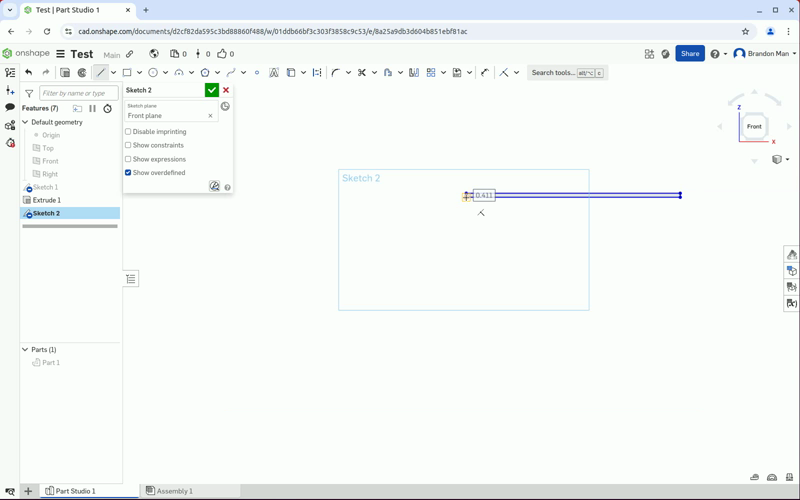
scroll(-6)
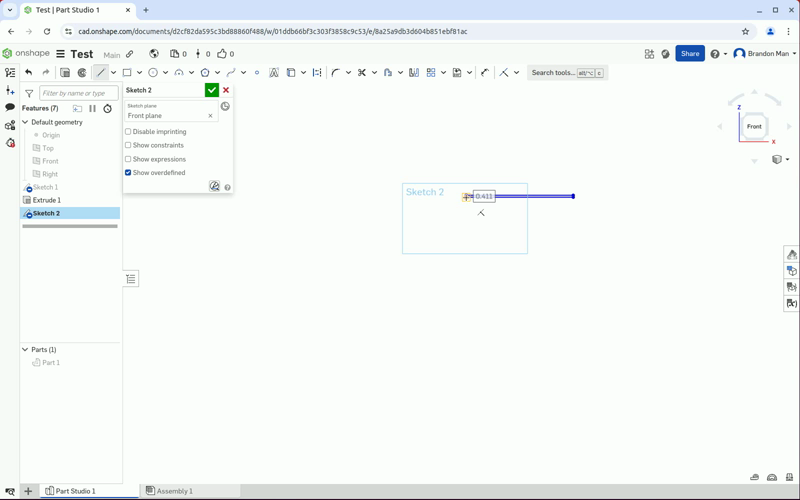
key(esc)
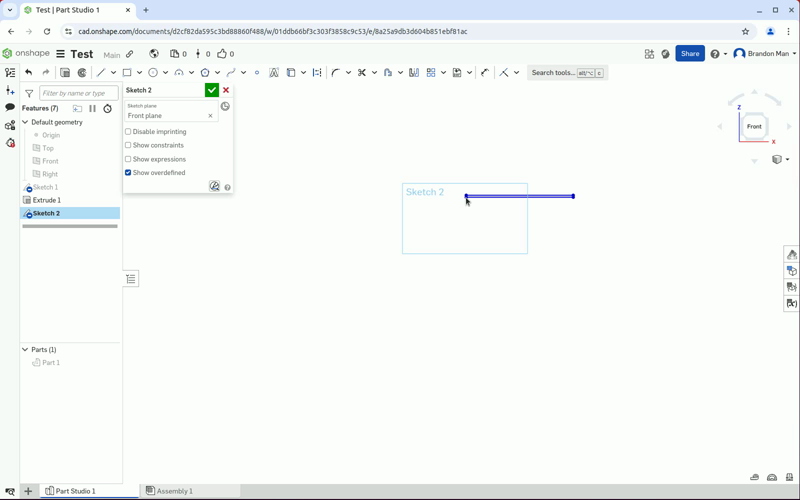
mouse_move(483, 196)
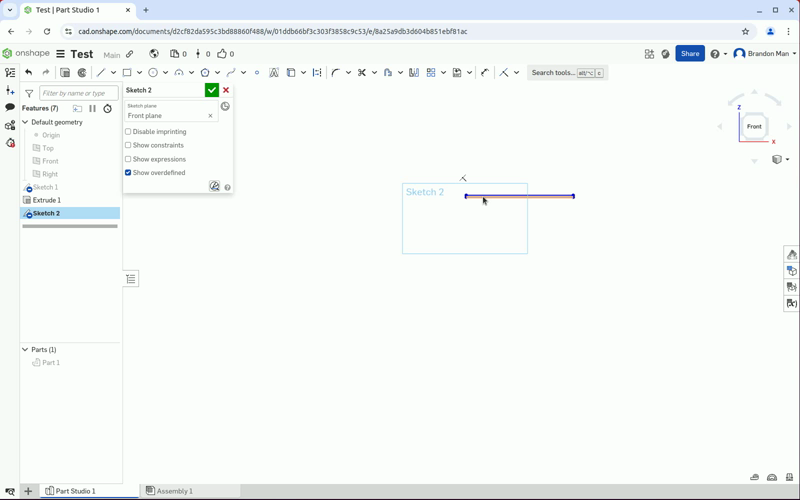
scroll(6)
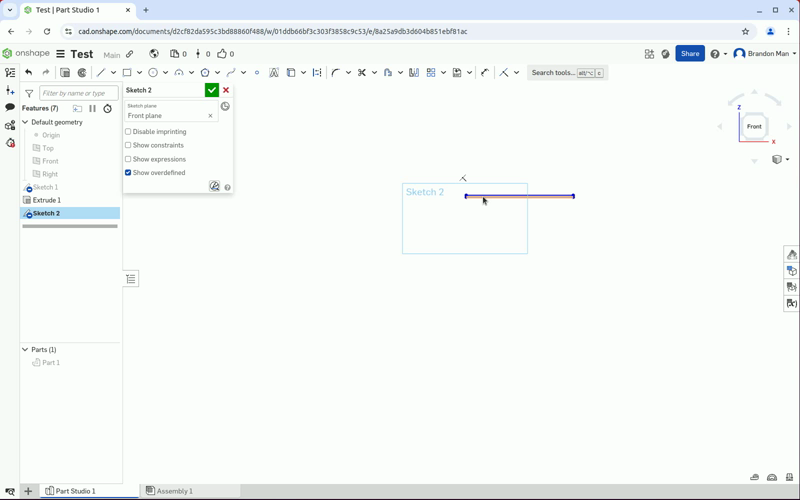
scroll(6)
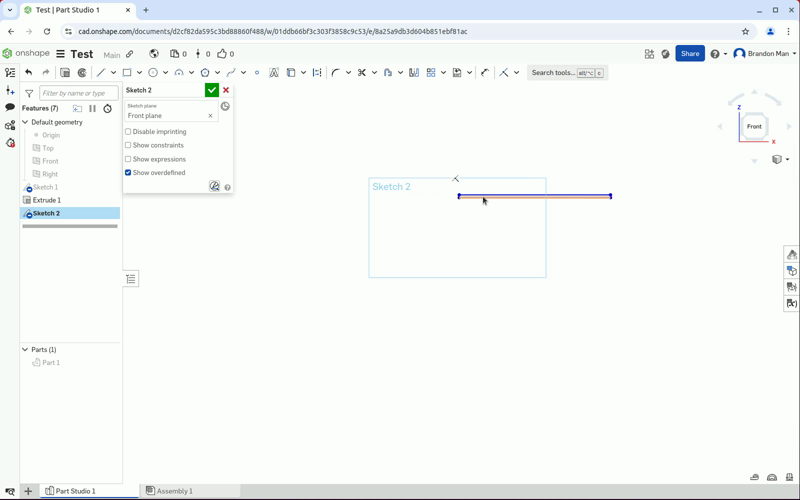
scroll(6)
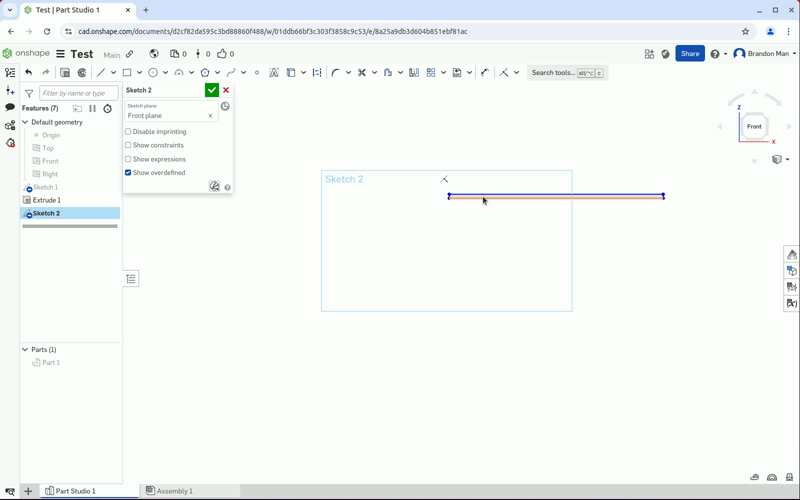
scroll(6)
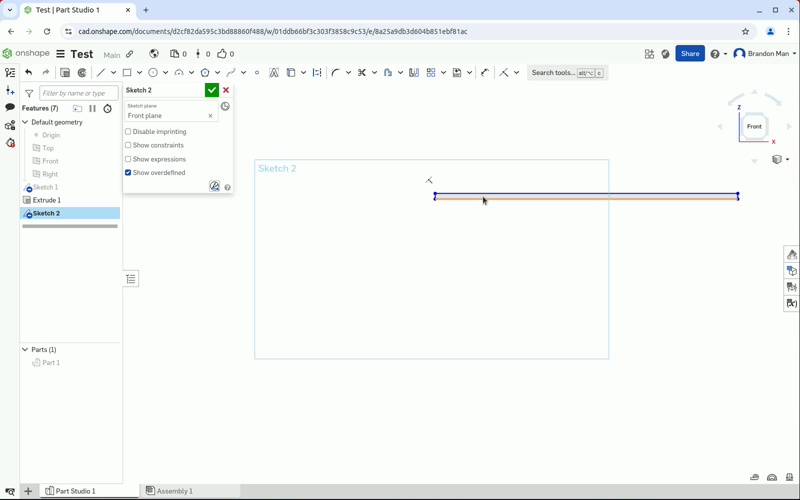
scroll(6)
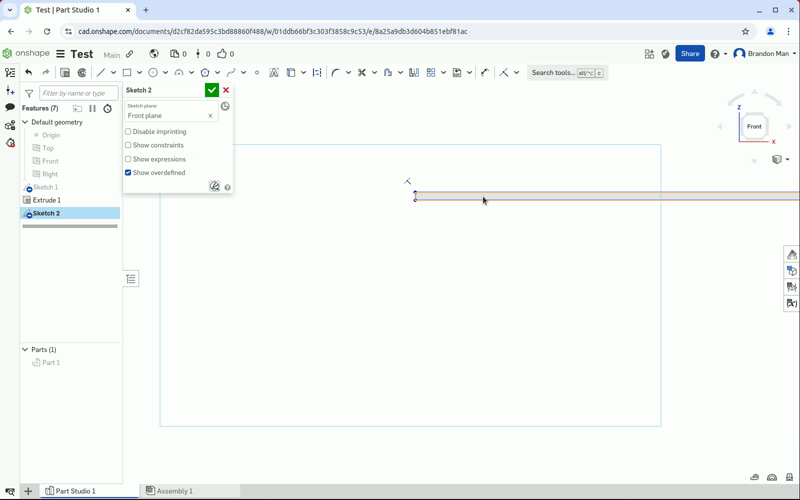
scroll(6)
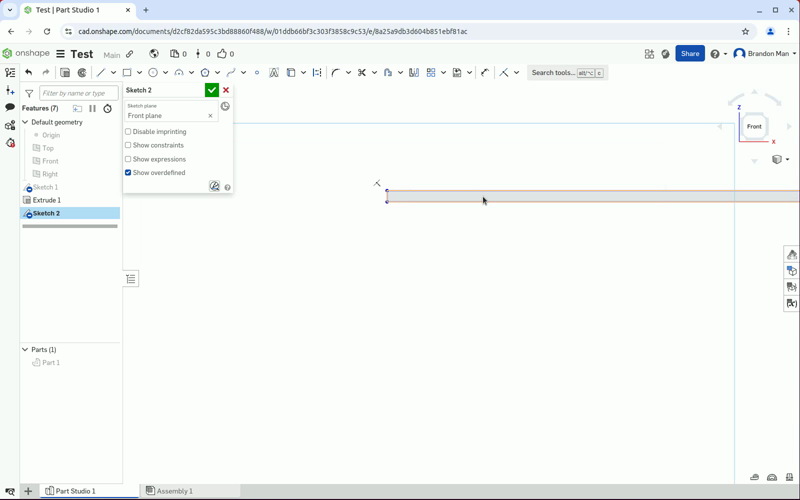
scroll(6)
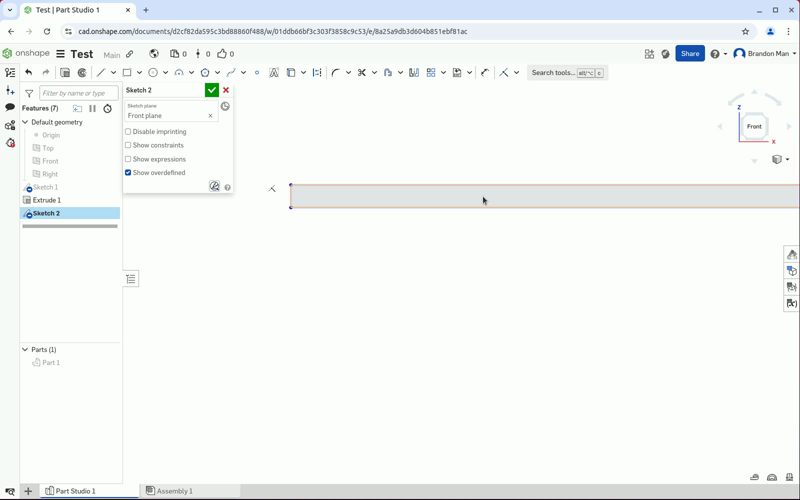
click(483, 196)
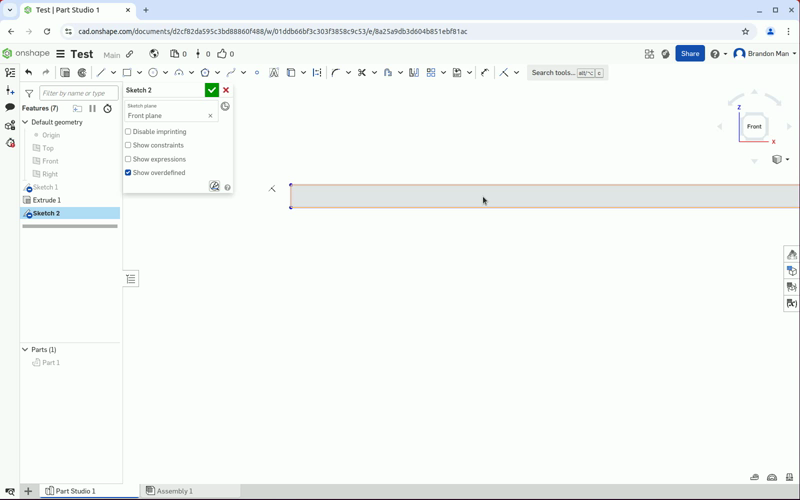
scroll(-6)
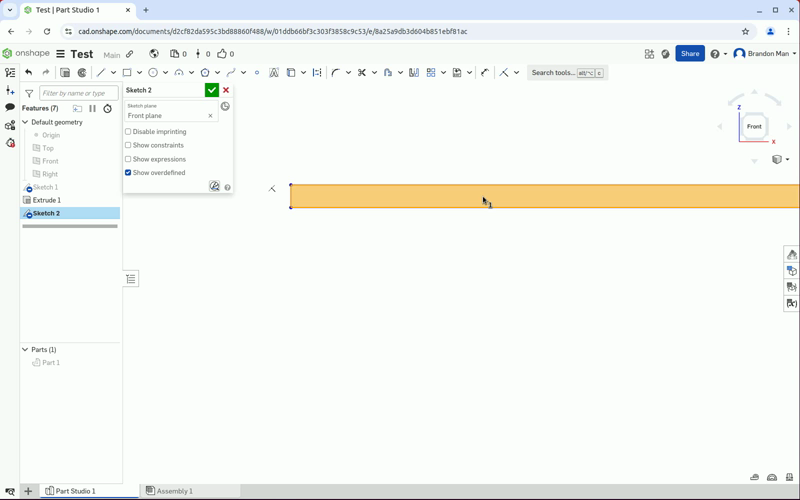
scroll(-6)
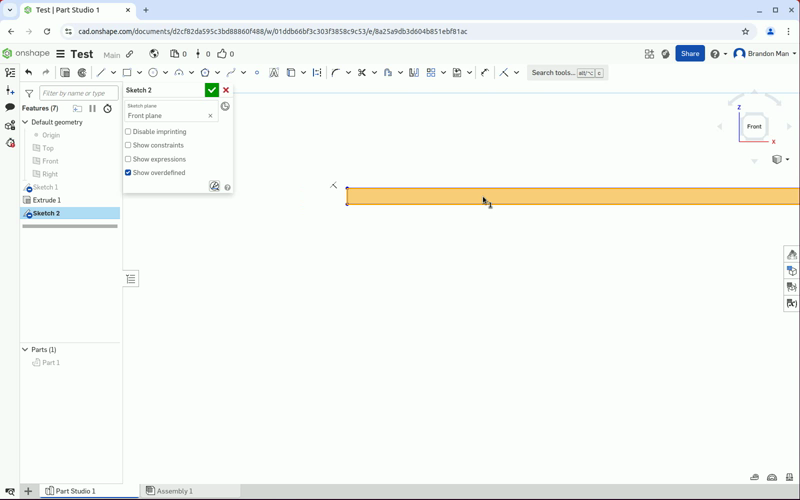
scroll(-6)
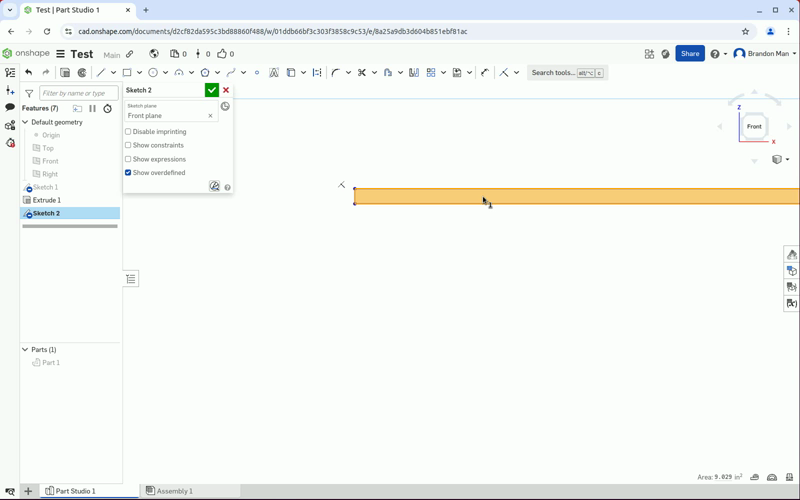
scroll(-6)
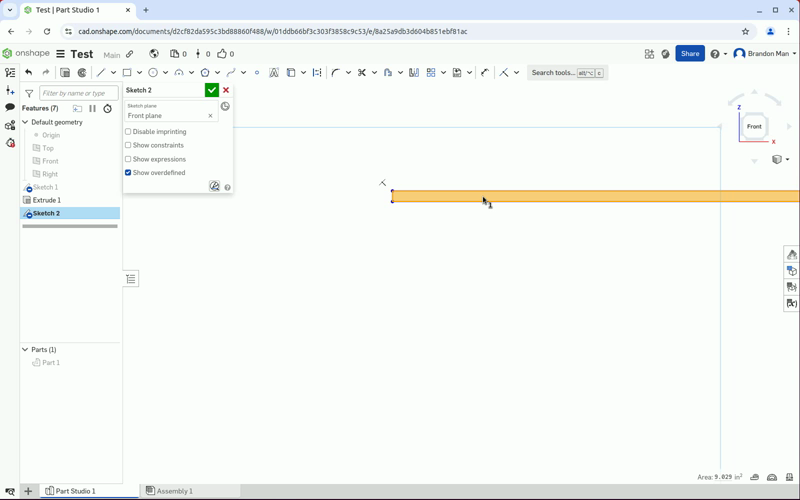
scroll(-6)
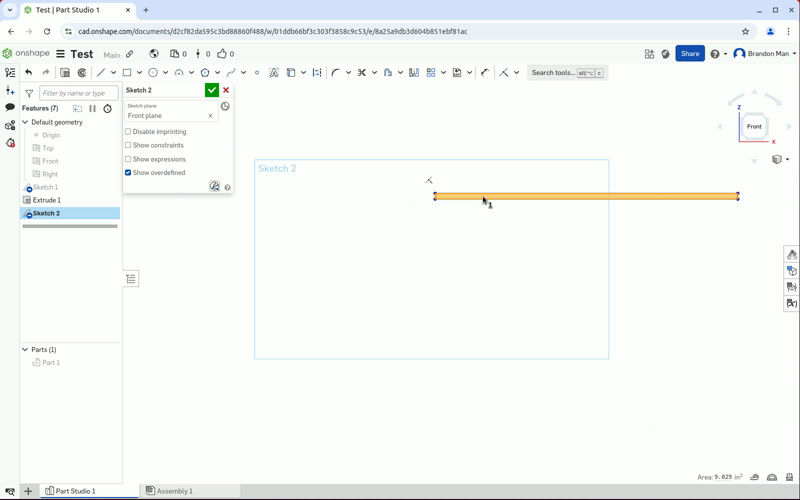
scroll(-6)
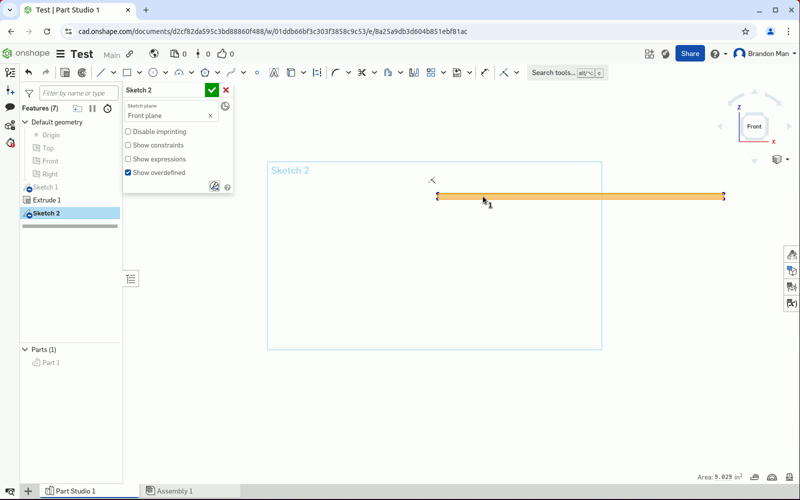
scroll(-6)
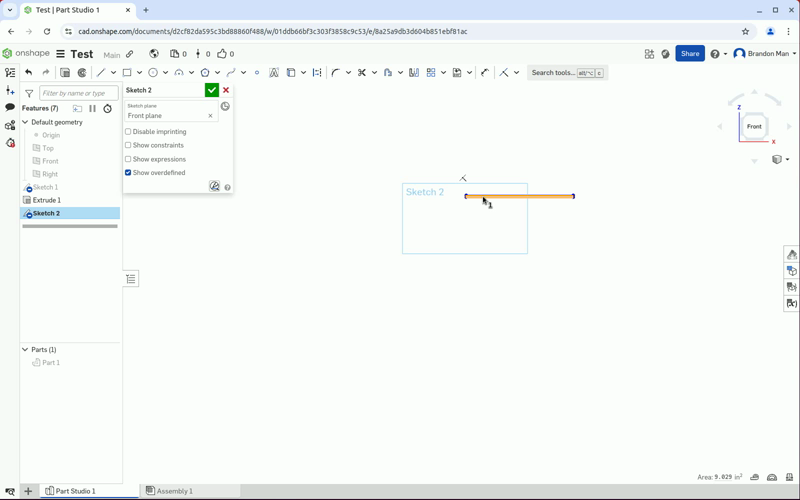
mouse_move(73, 352)
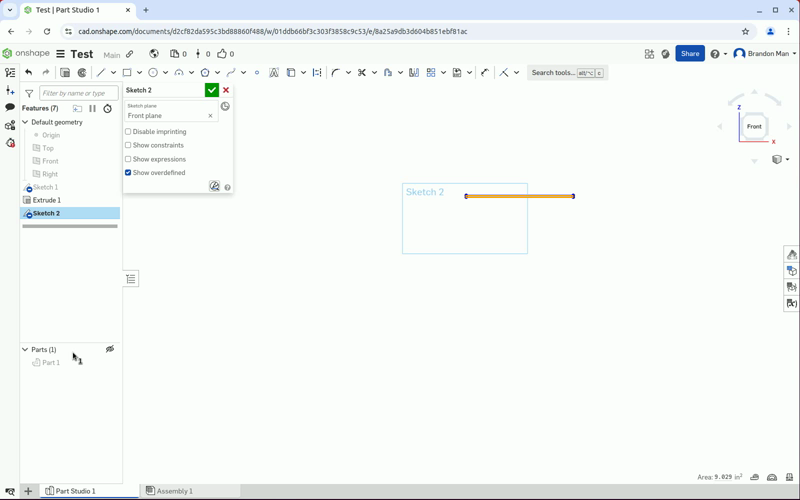
key(shift+y)
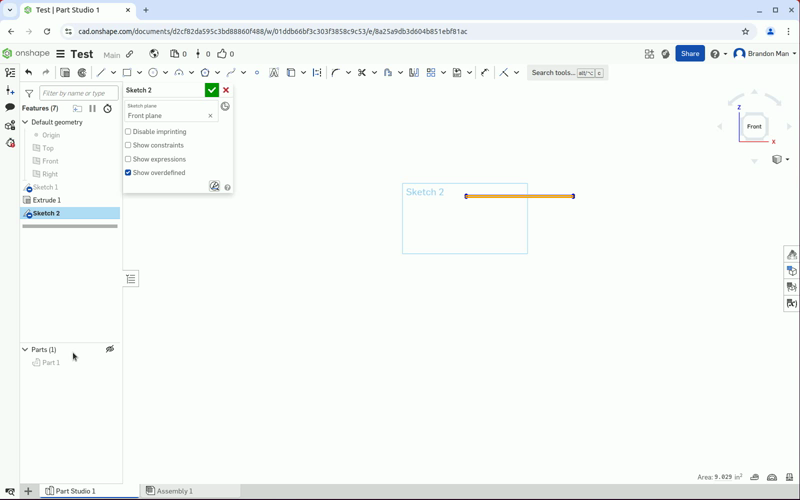
key(shift+e)
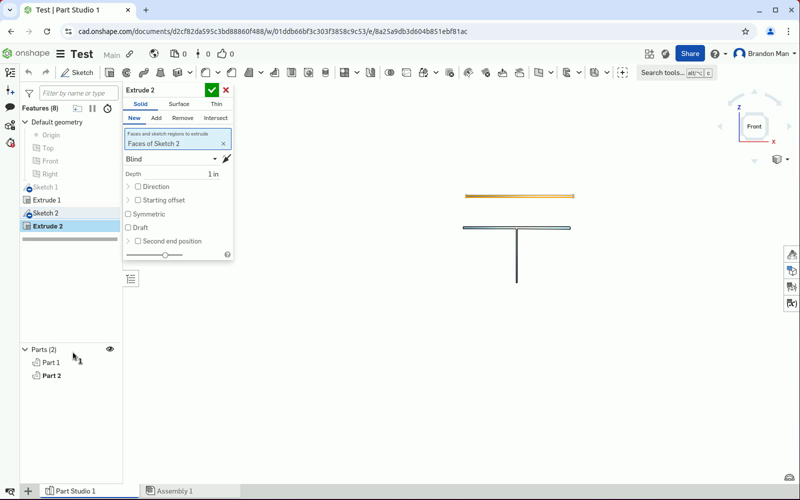
mouse_move(143, 106)
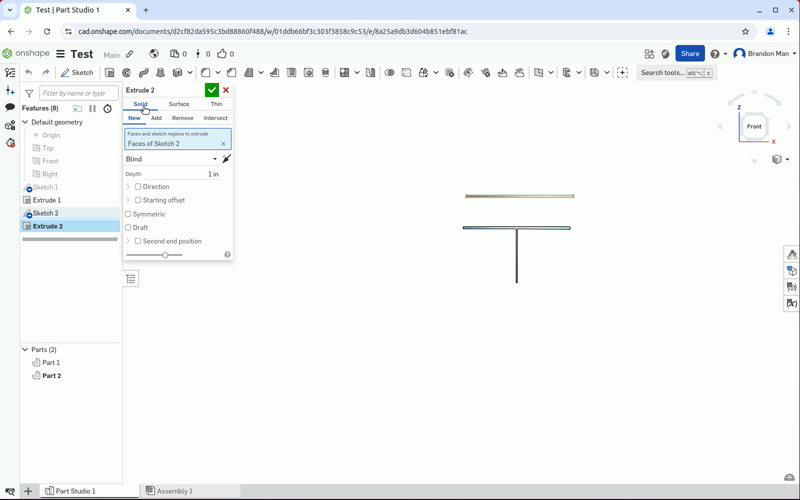
click(143, 106)
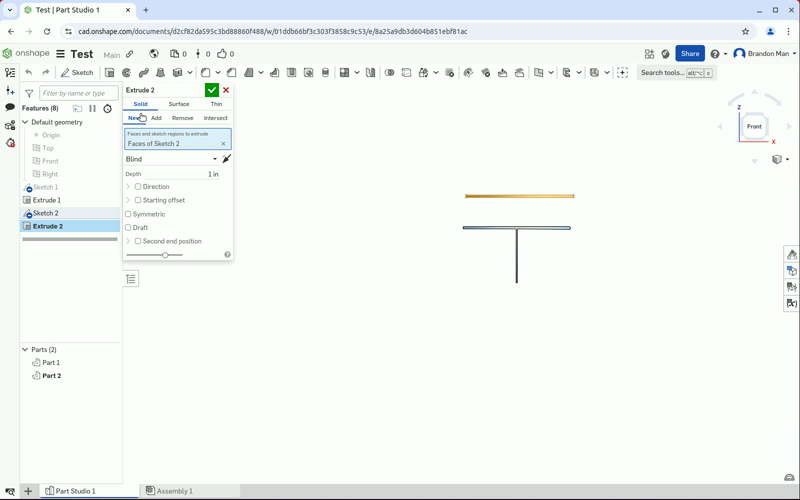
mouse_move(137, 120)
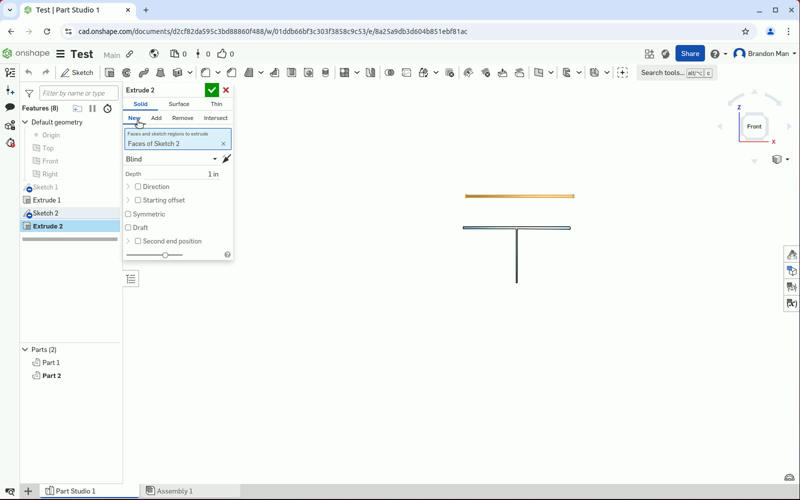
click(137, 120)
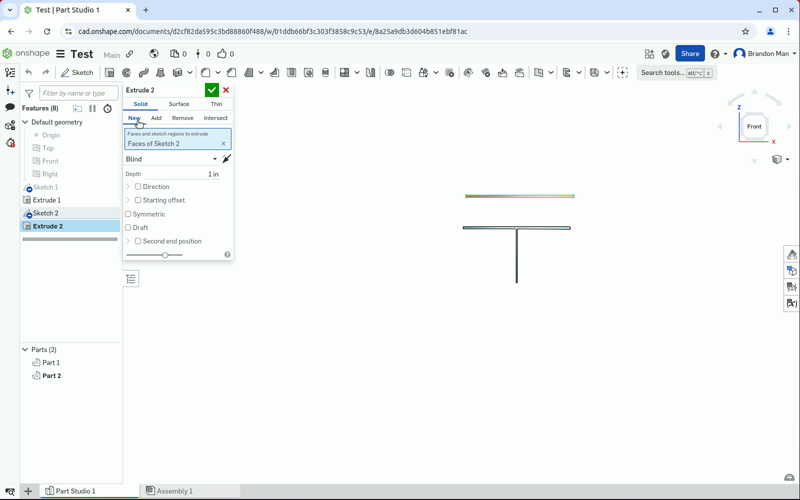
key(tab, 4)
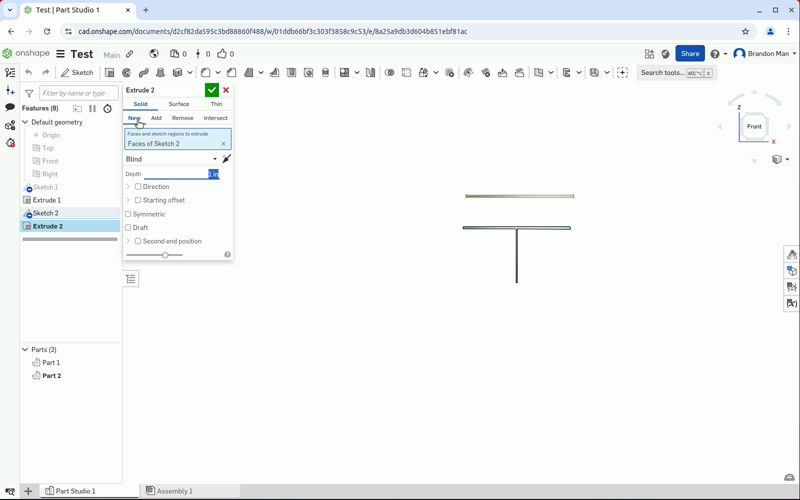
text(0.481)
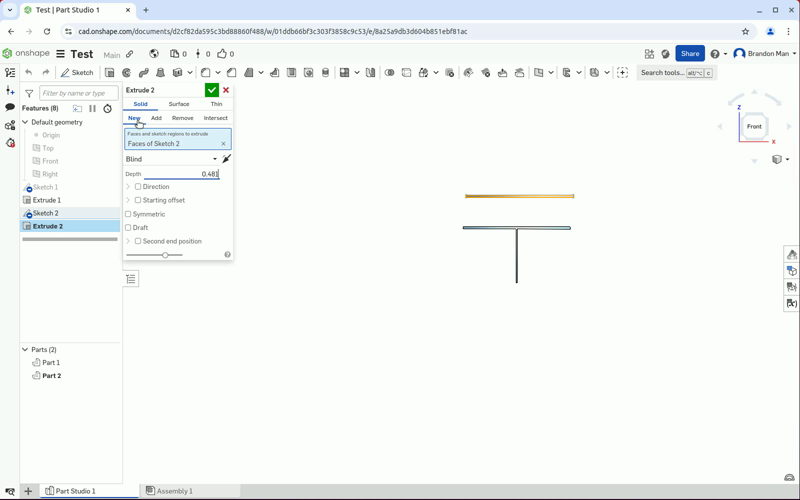
key(enter)
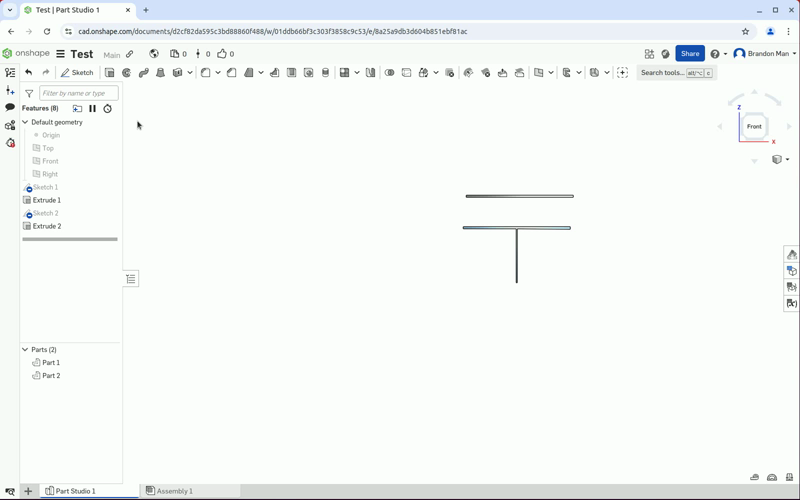
key(shift+h)
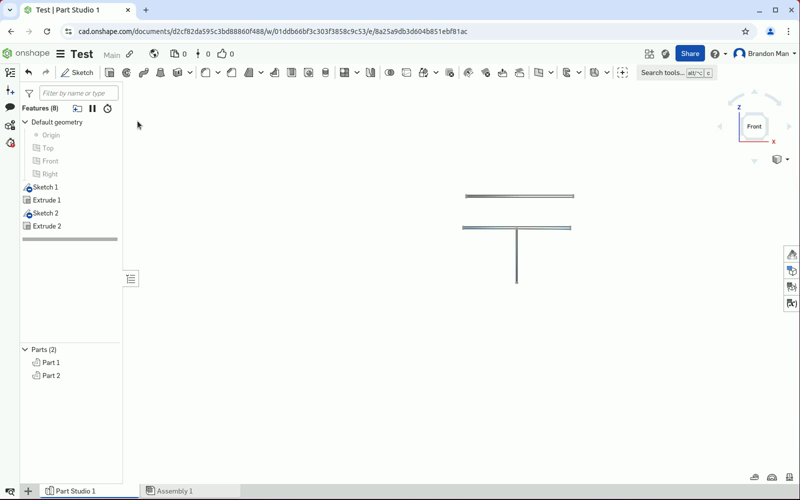
key(shift+h)
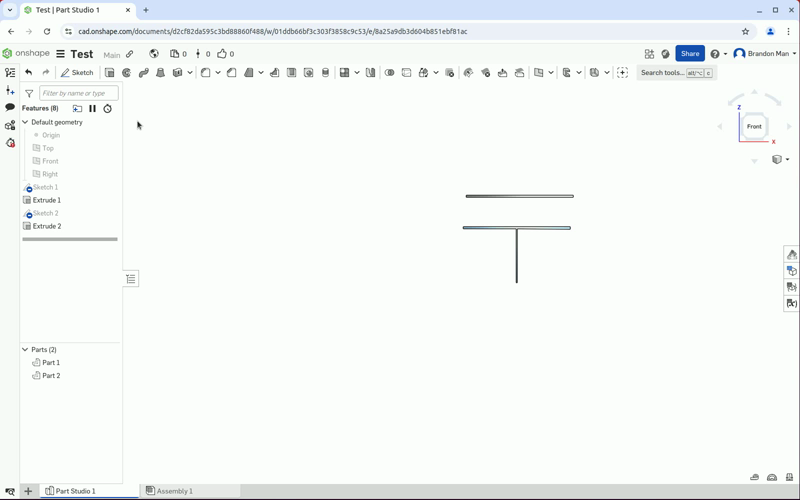
mouse_move(73, 189)
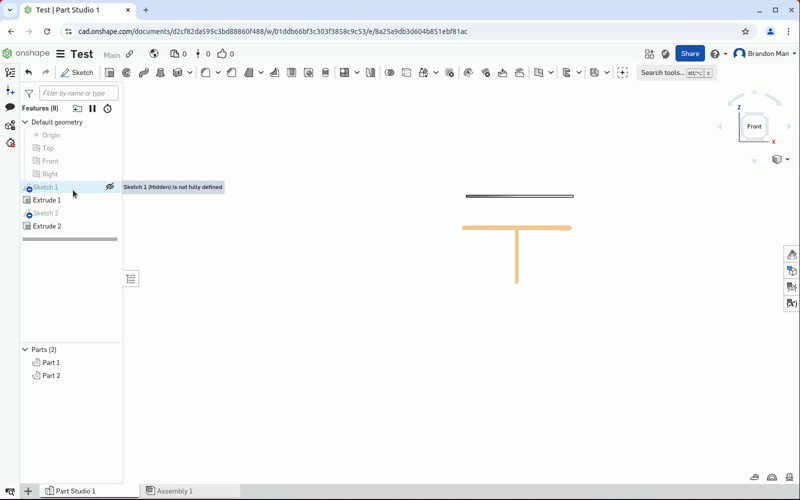
click(73, 189)
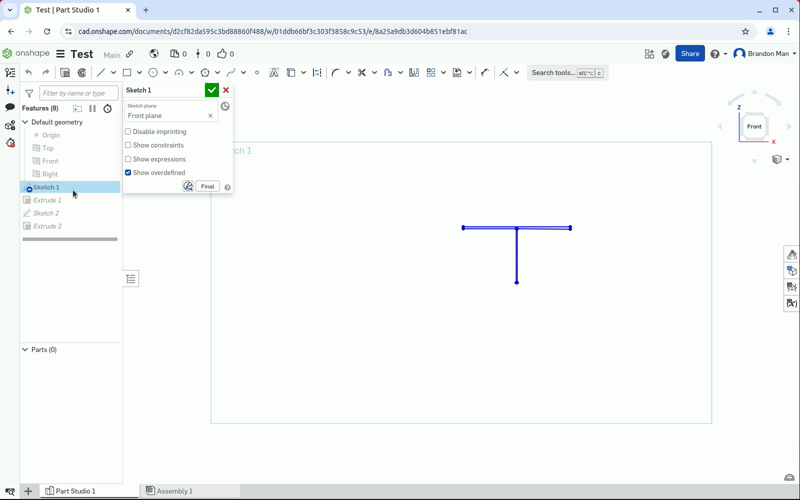
mouse_move(229, 92)
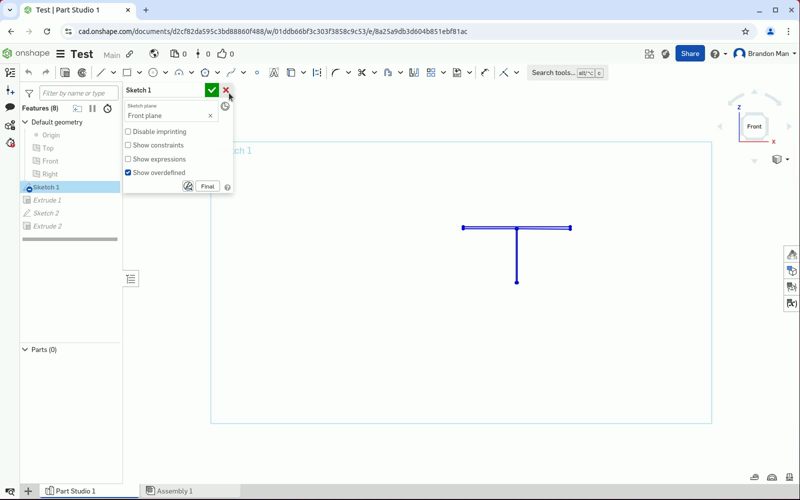
click(229, 92)
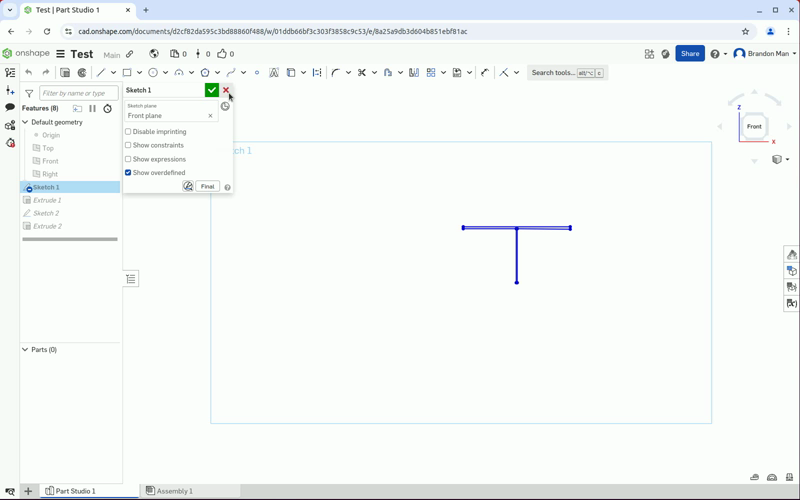
key(shift+s)
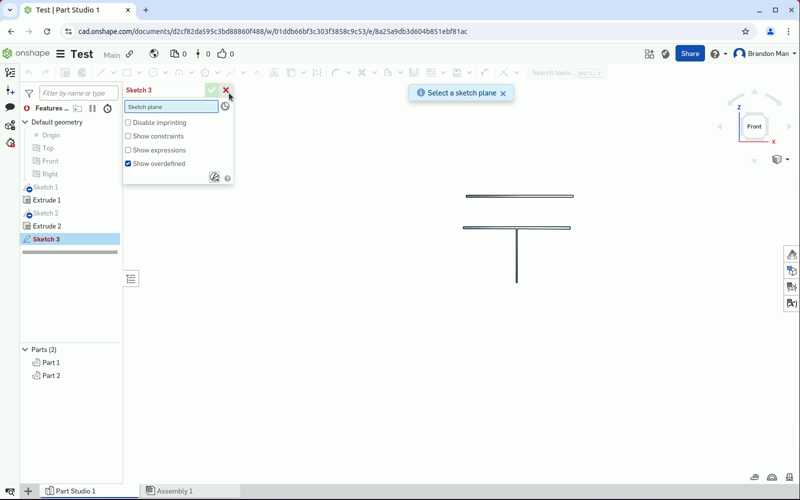
mouse_move(73, 163)
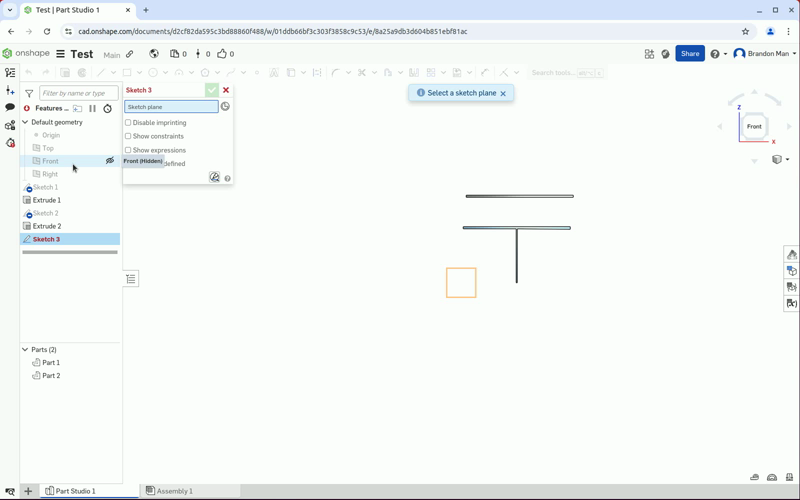
click(73, 163)
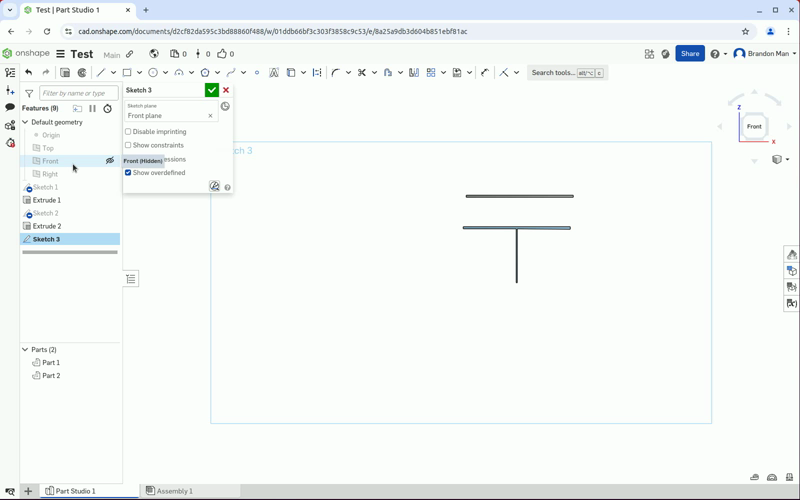
mouse_move(73, 352)
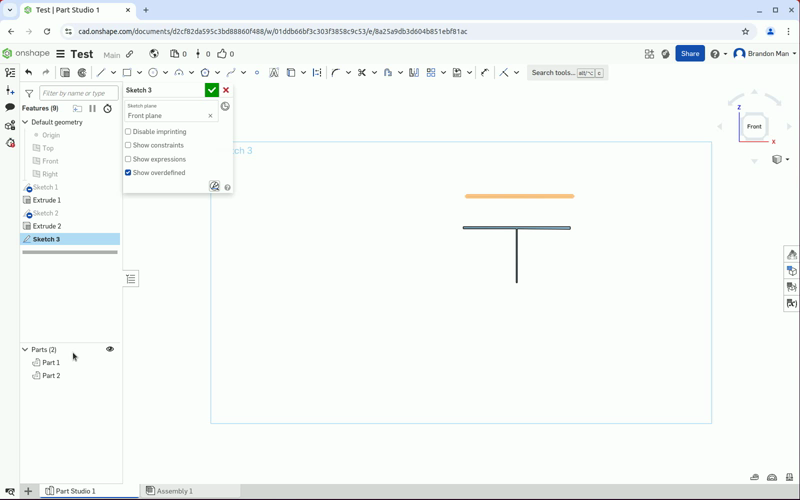
key(y)
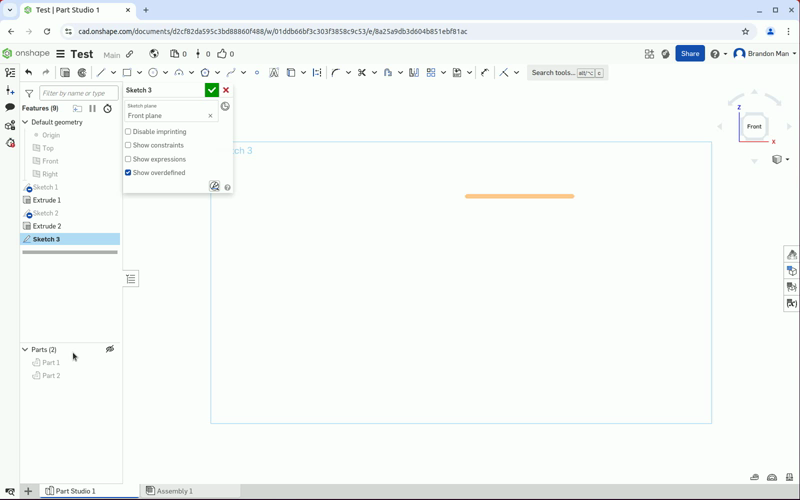
key(l)
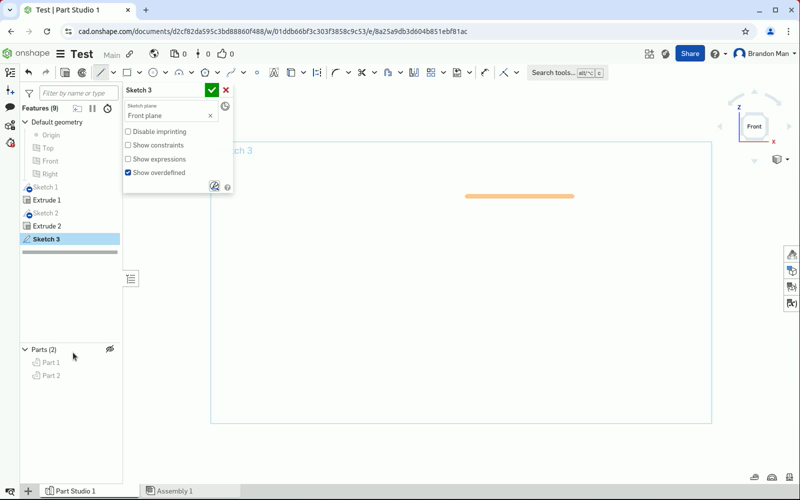
key_down(shift)
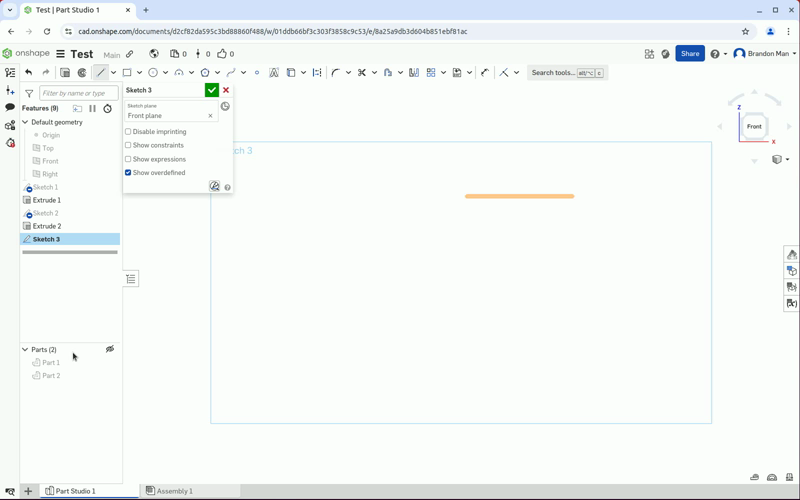
mouse_move(463, 228)
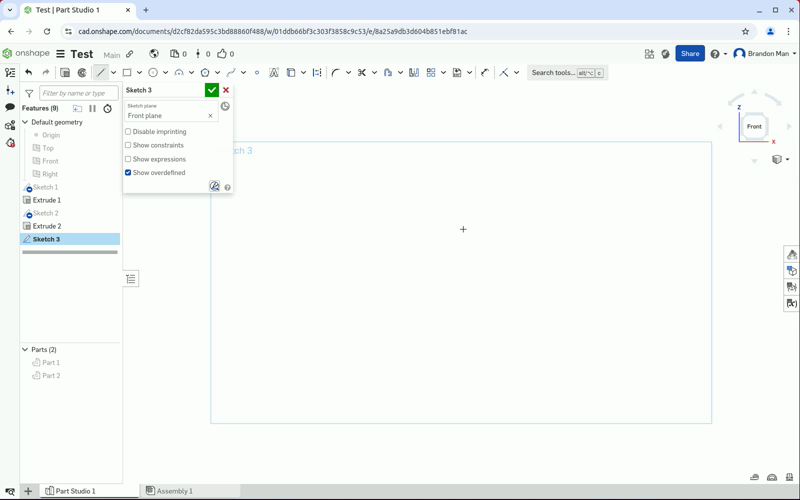
click(463, 228)
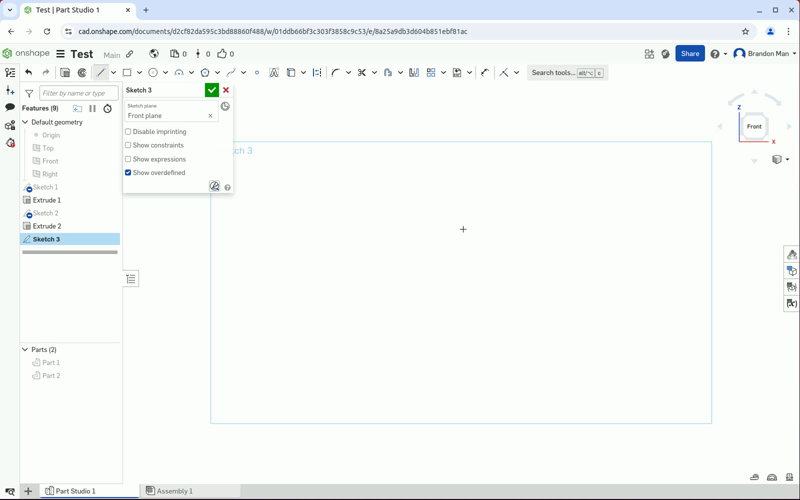
key_up(shift)
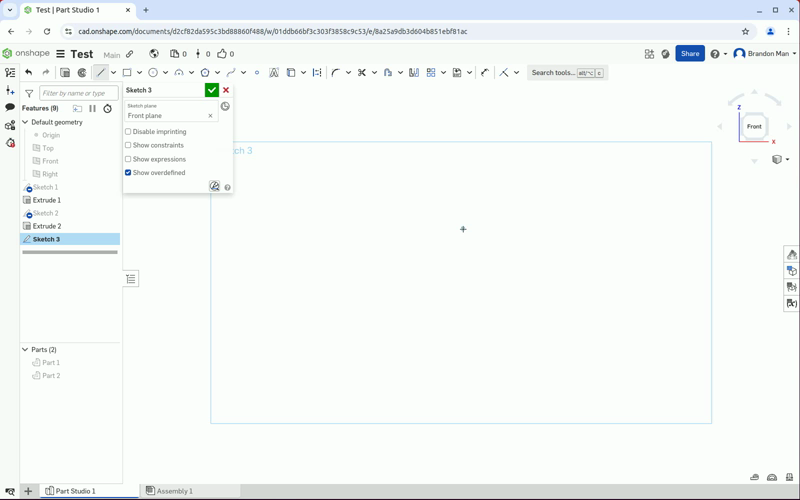
key_down(shift)
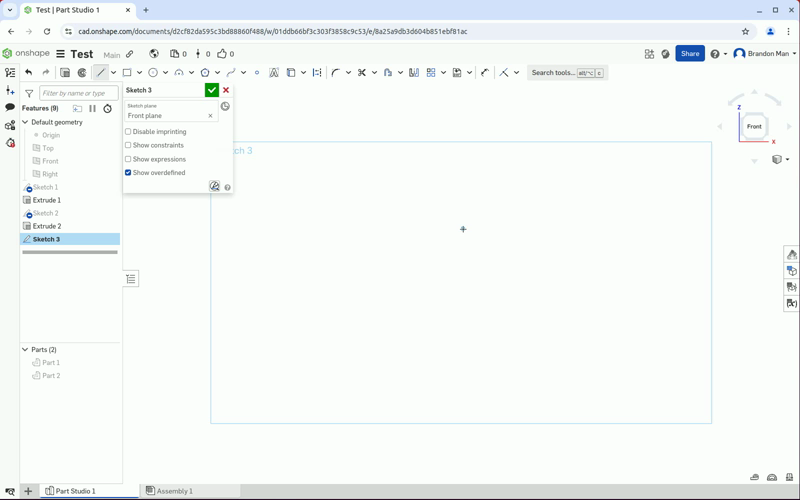
mouse_move(493, 228)
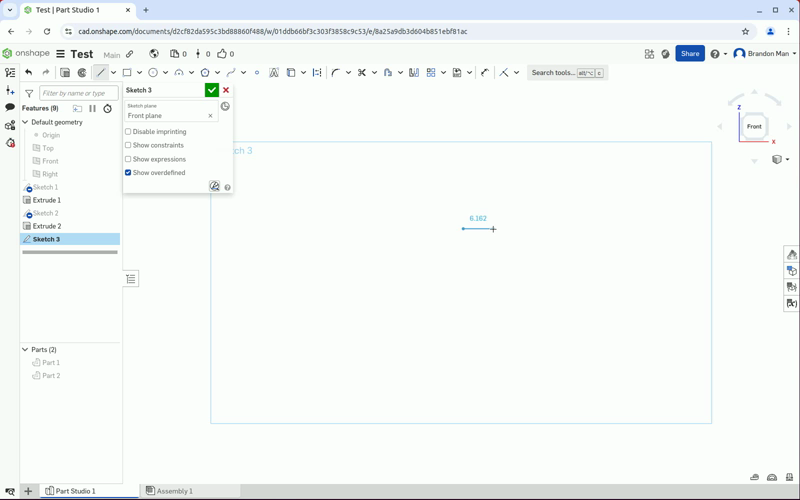
mouse_move(516, 228)
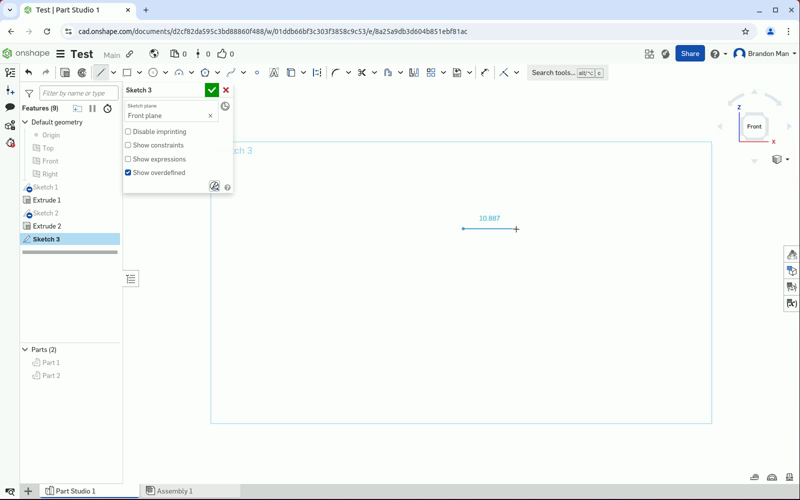
click(516, 228)
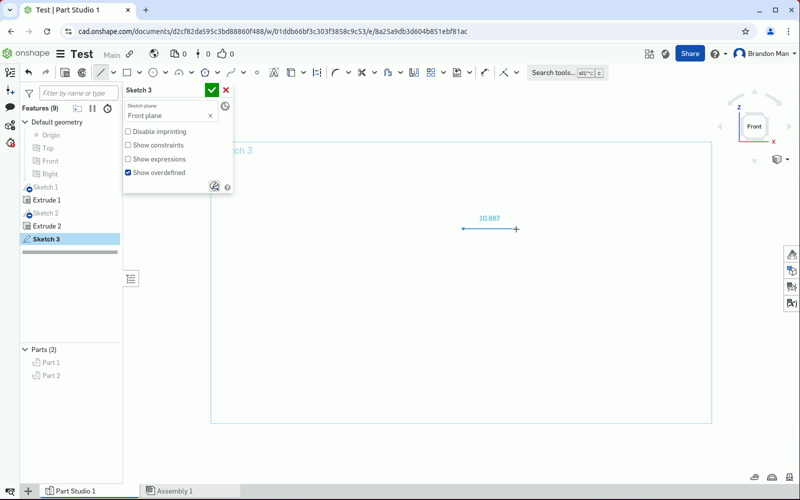
key_up(shift)
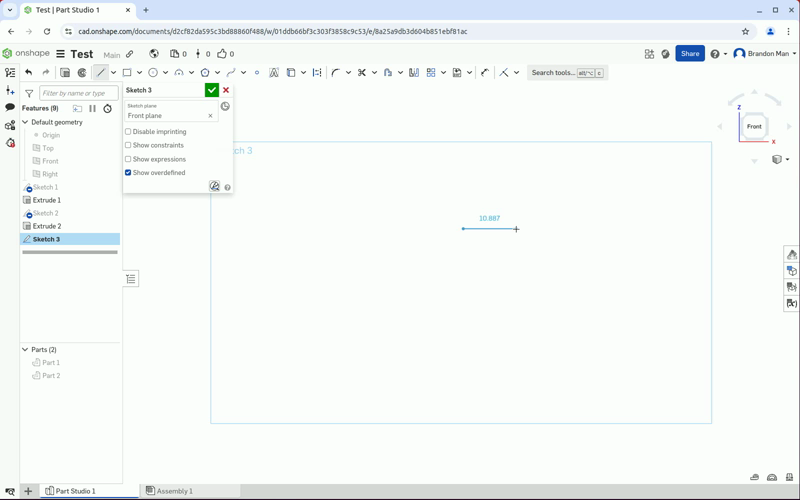
key_down(shift)
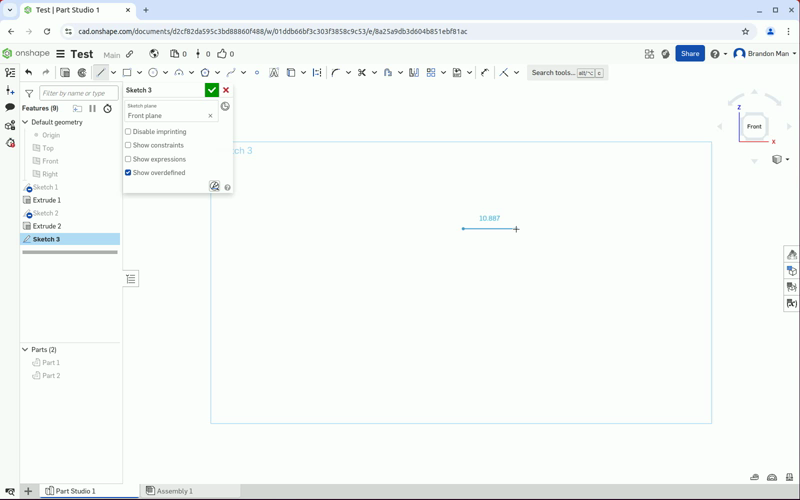
mouse_move(546, 228)
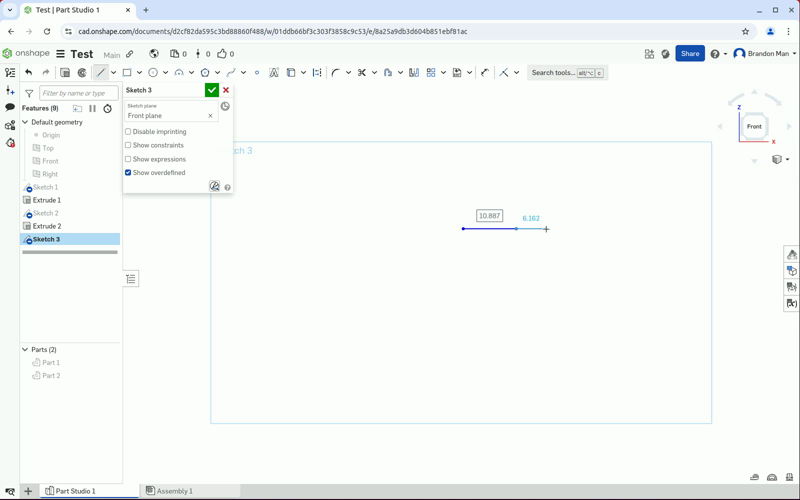
mouse_move(516, 282)
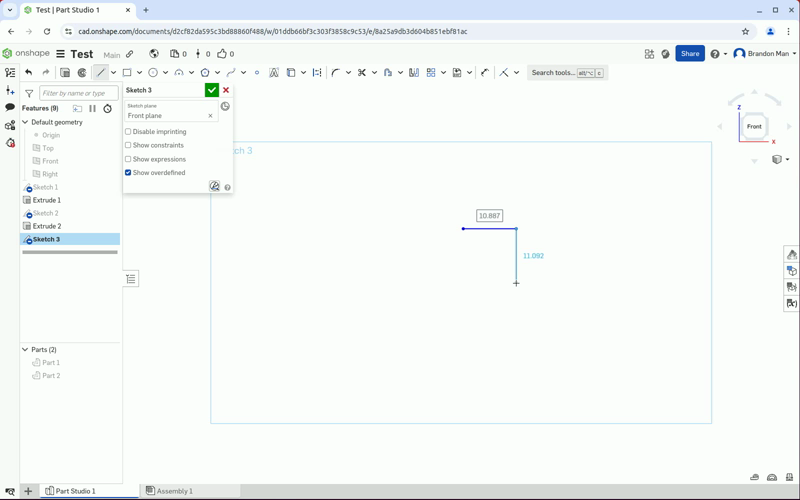
click(516, 282)
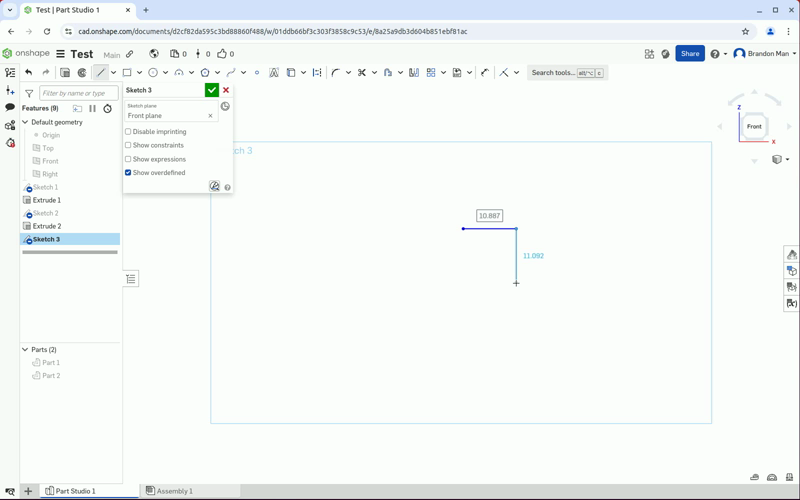
key_up(shift)
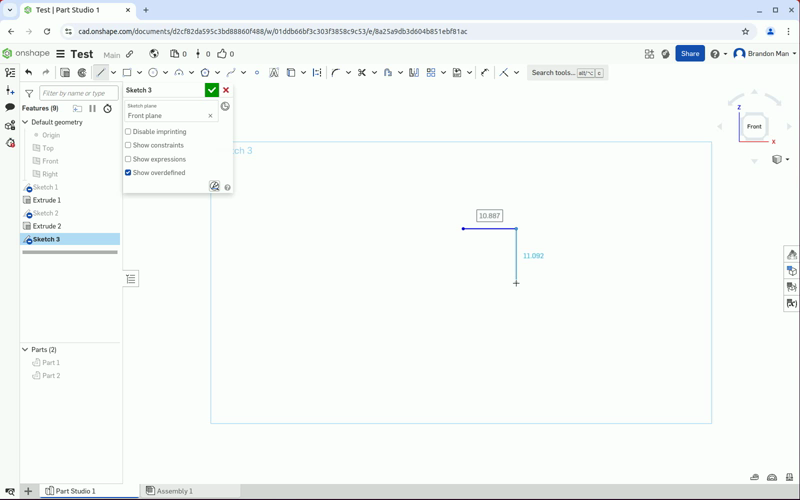
key_down(shift)
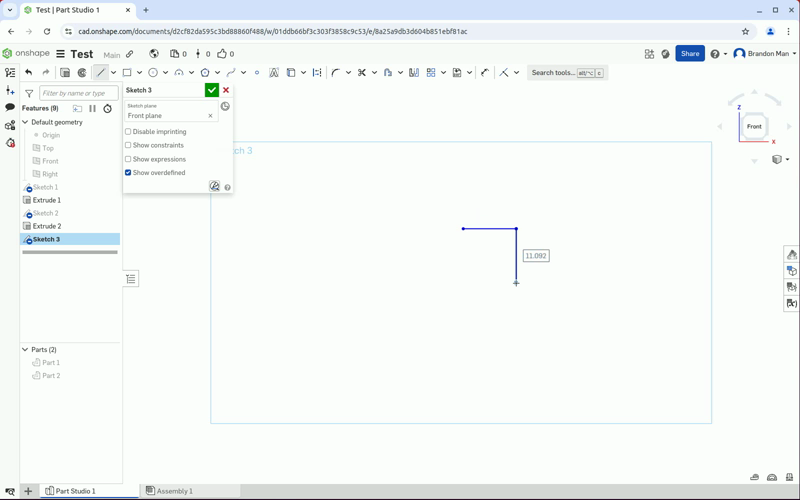
mouse_move(546, 282)
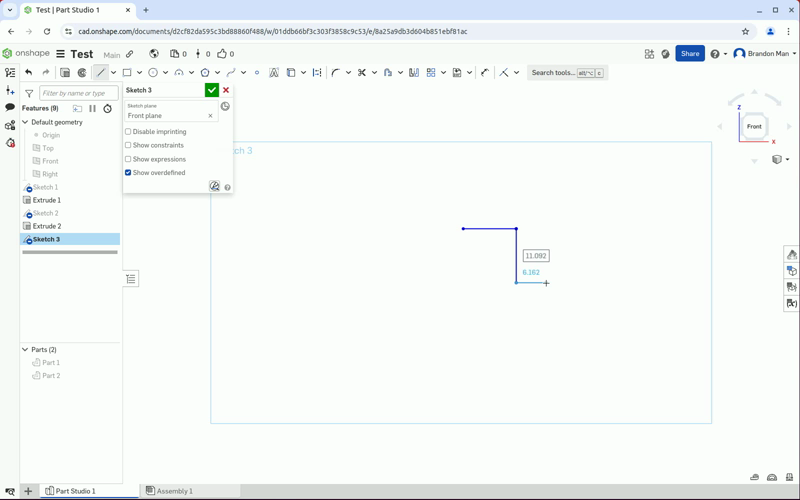
mouse_move(517, 282)
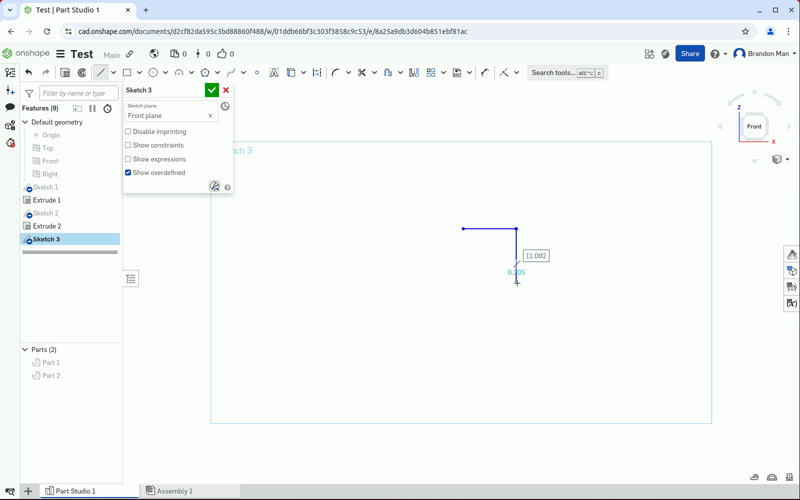
scroll(6)
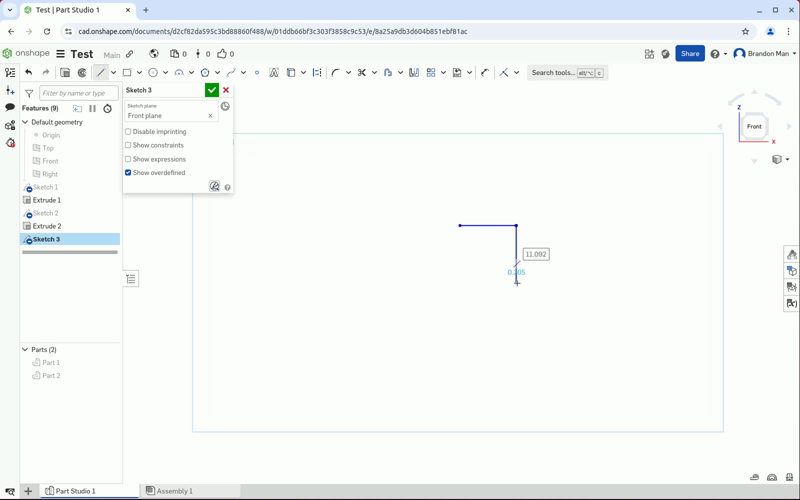
scroll(6)
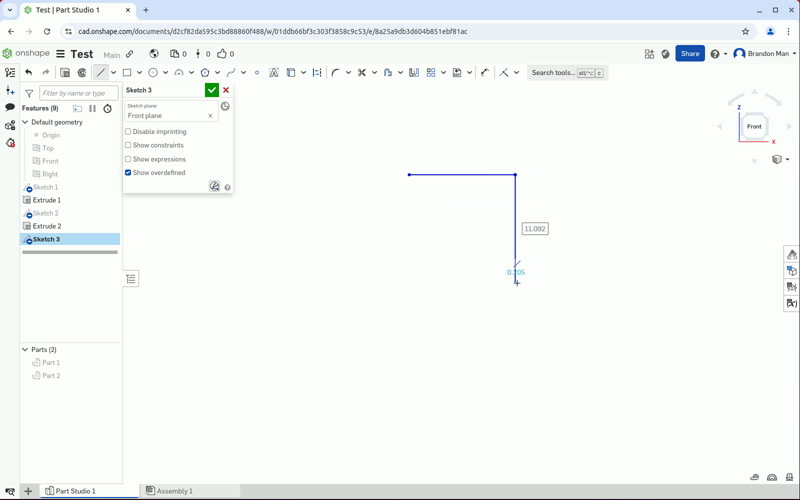
scroll(6)
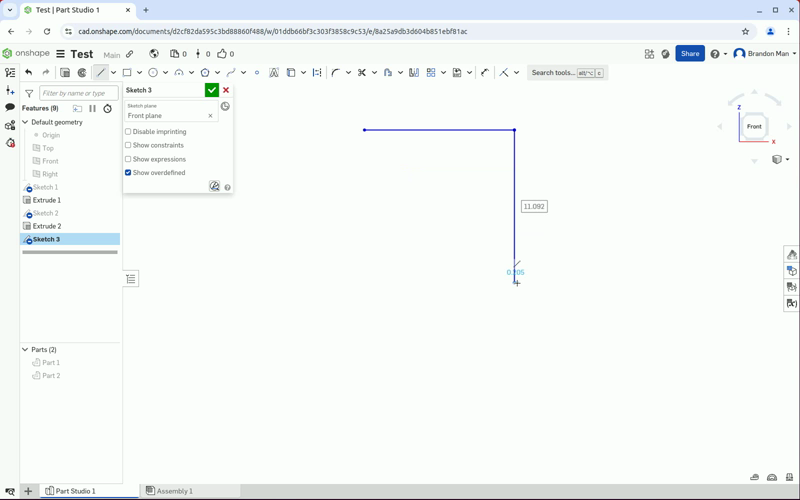
scroll(6)
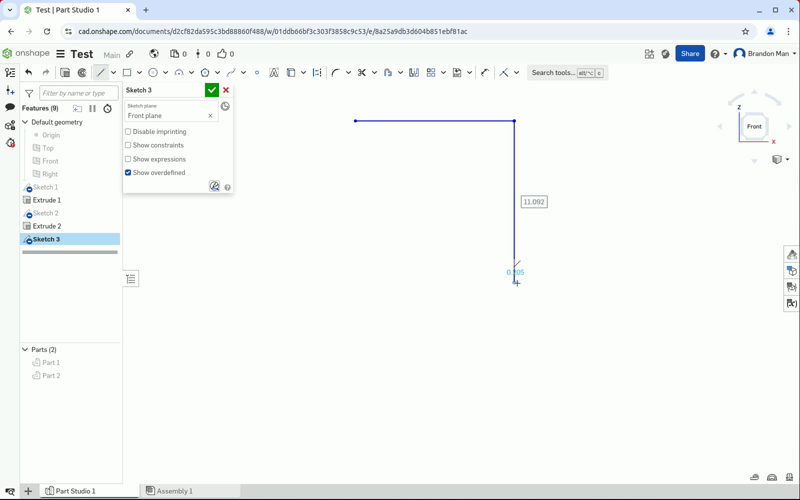
scroll(6)
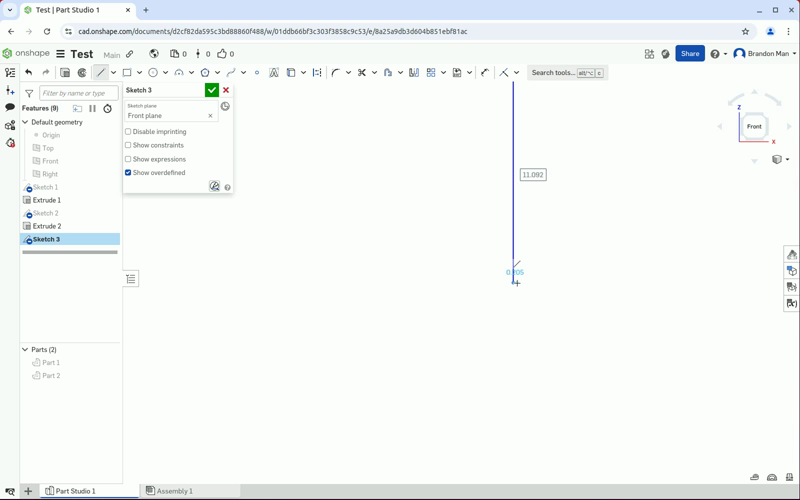
scroll(6)
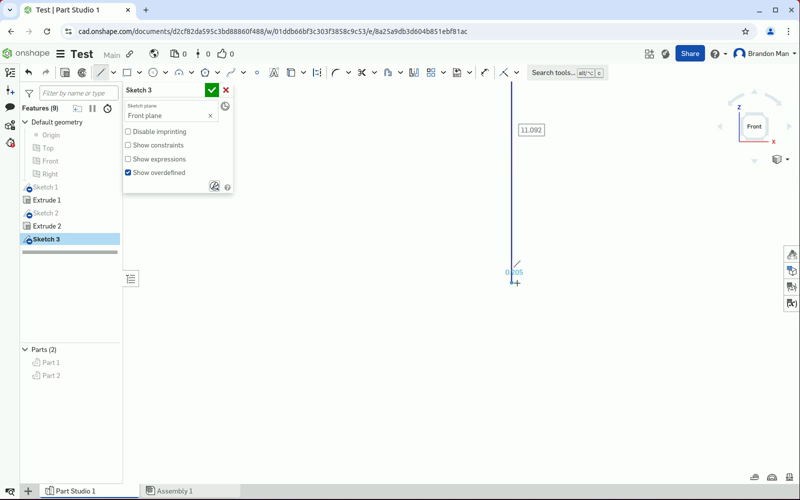
scroll(6)
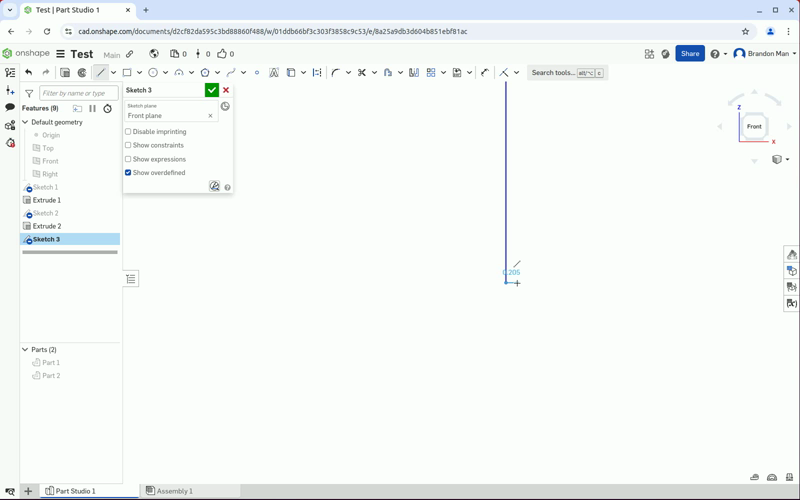
click(517, 282)
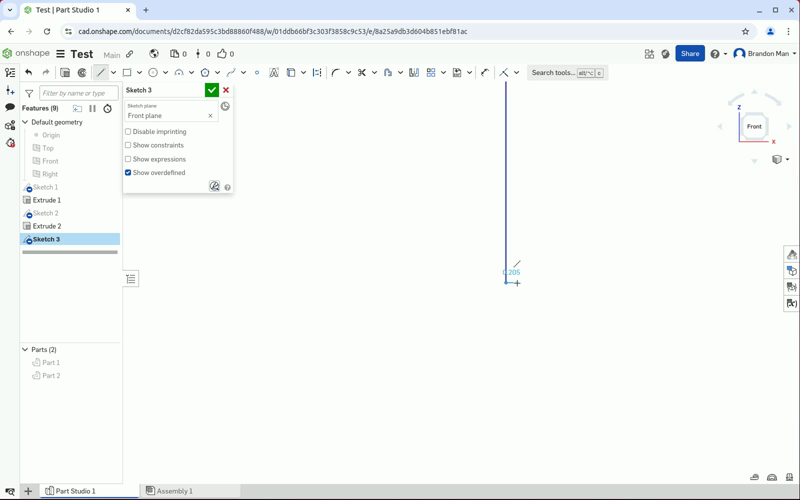
scroll(-6)
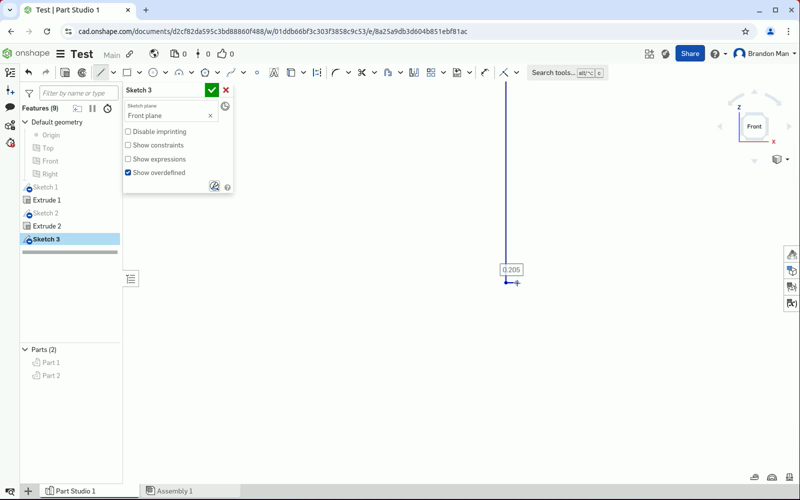
scroll(-6)
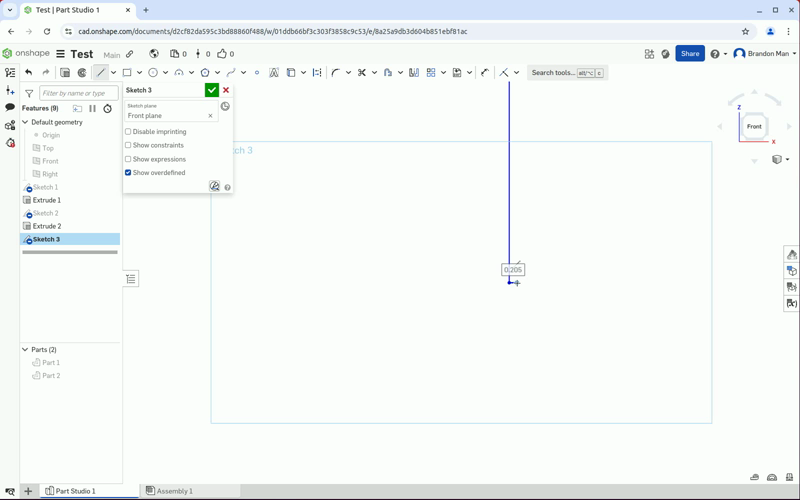
scroll(-6)
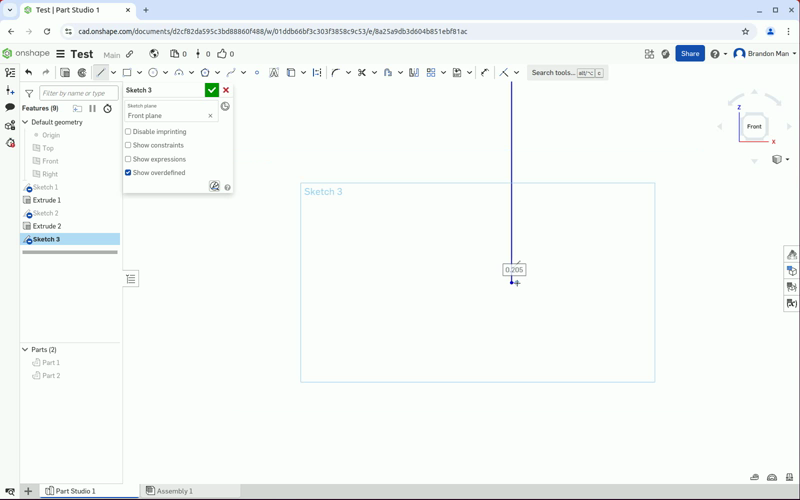
scroll(-6)
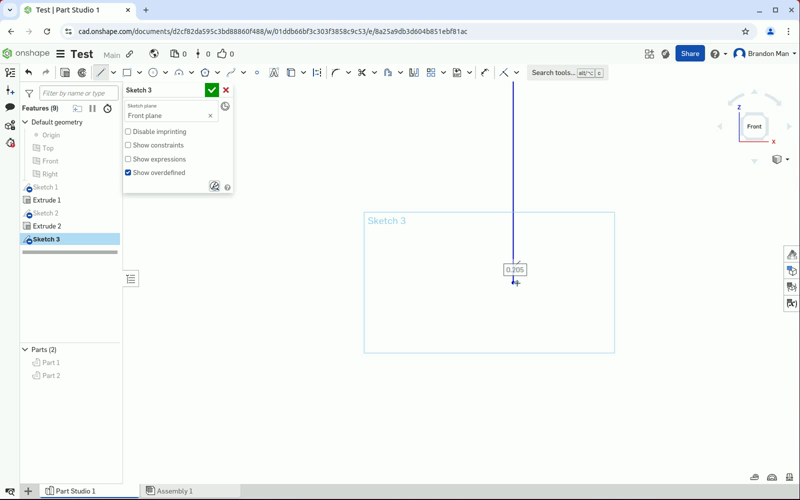
scroll(-6)
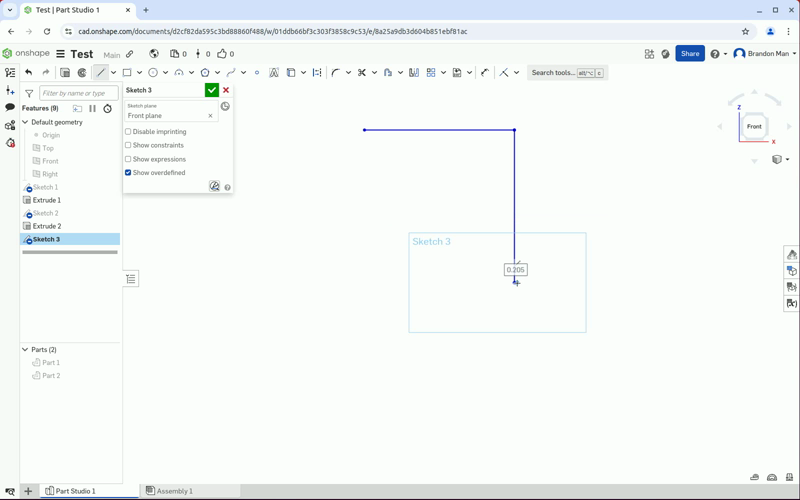
scroll(-6)
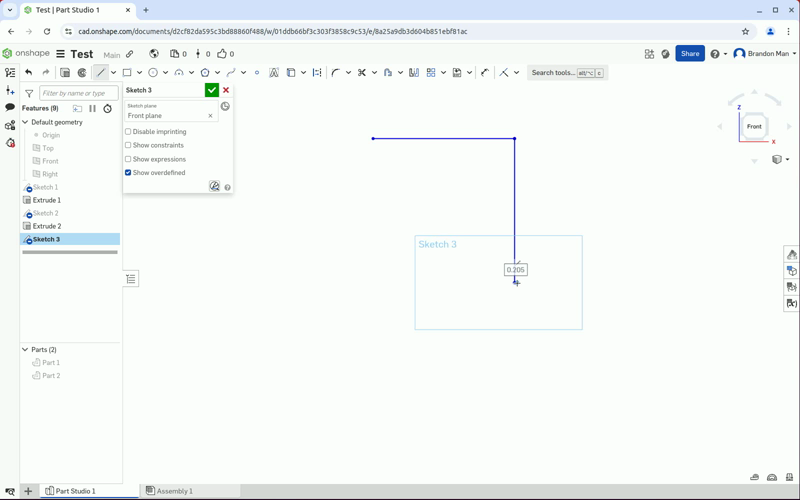
scroll(-6)
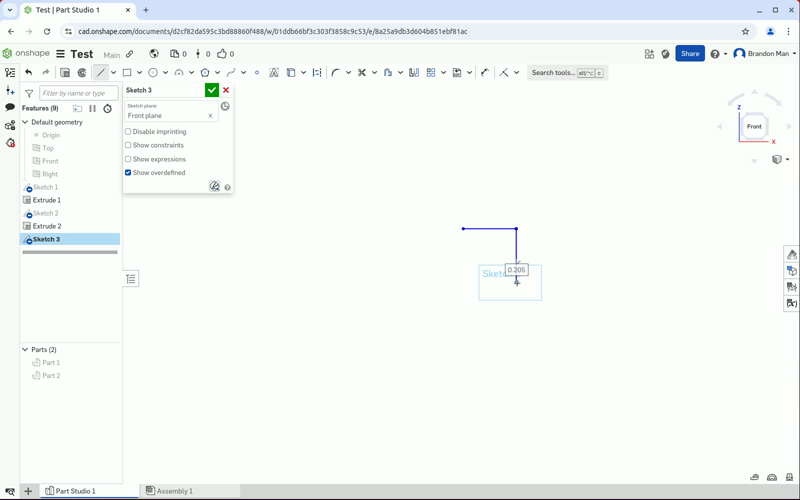
key_up(shift)
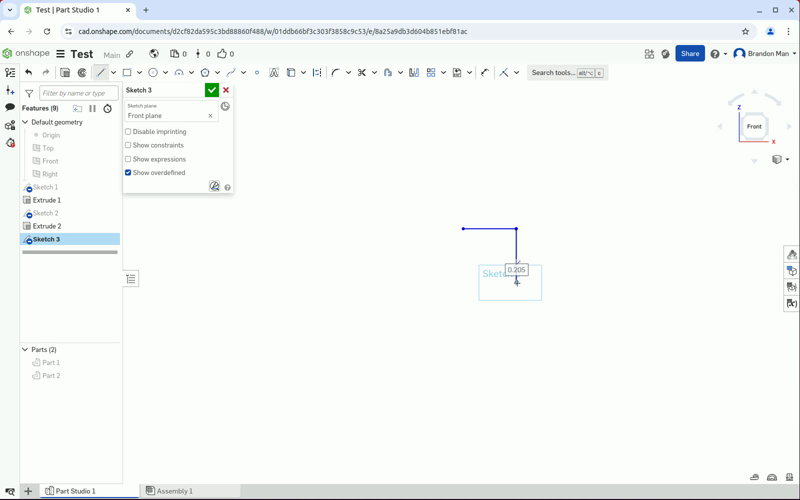
key_down(shift)
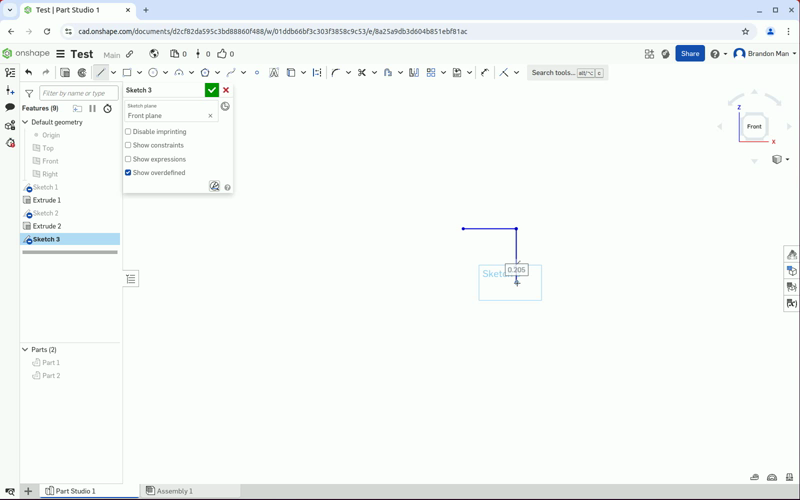
mouse_move(547, 282)
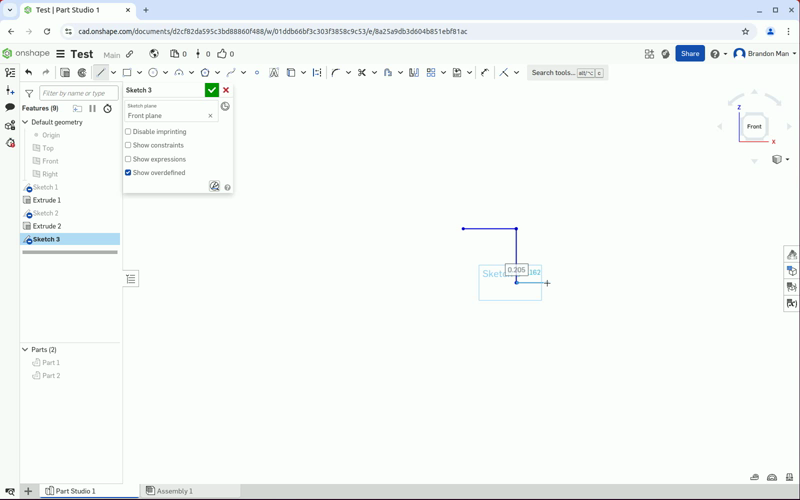
mouse_move(517, 228)
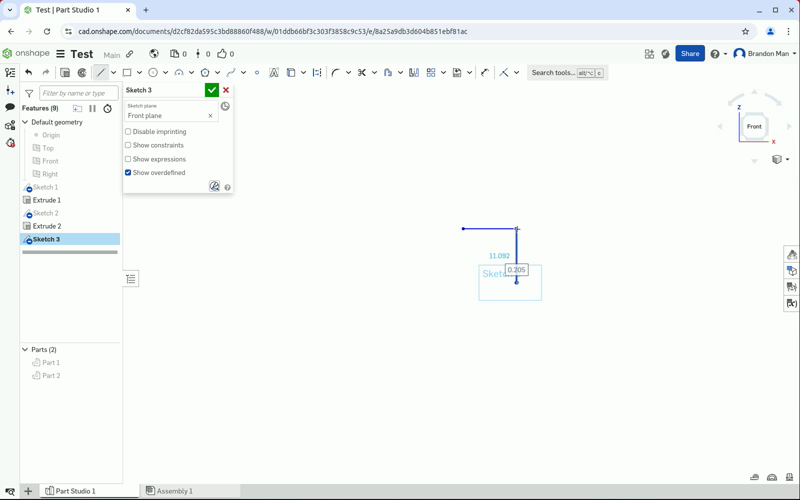
scroll(6)
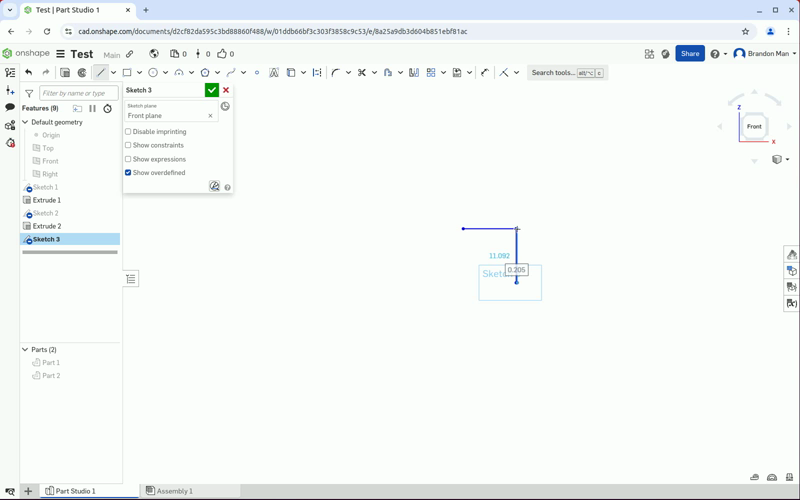
scroll(6)
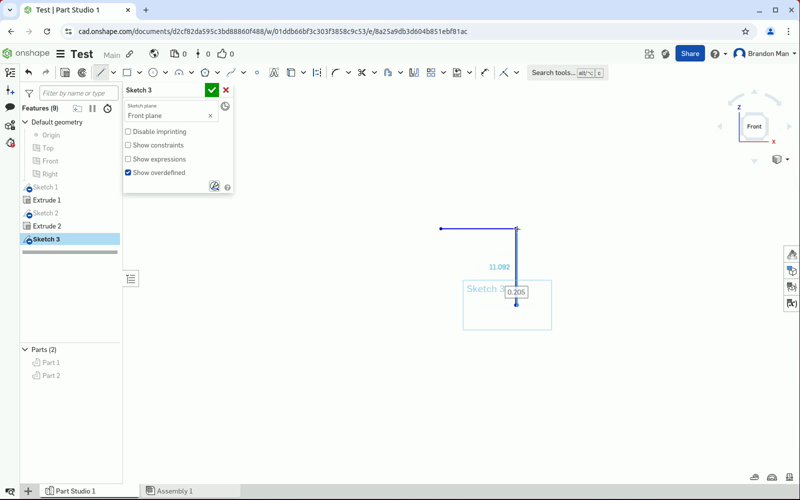
scroll(6)
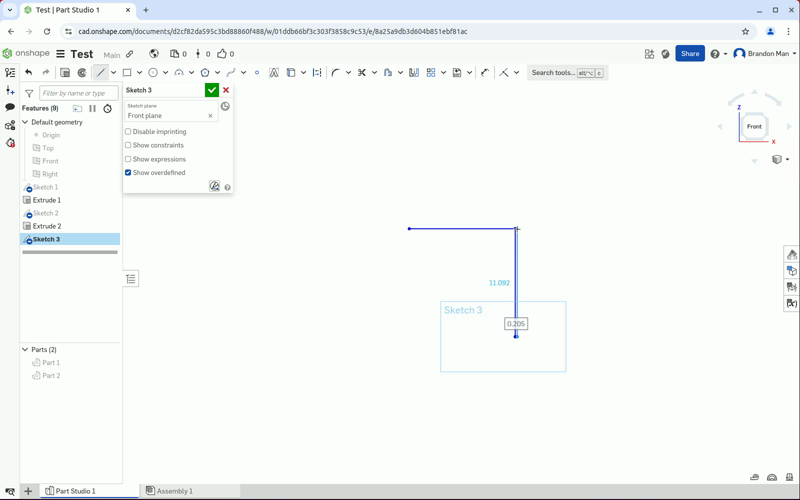
scroll(6)
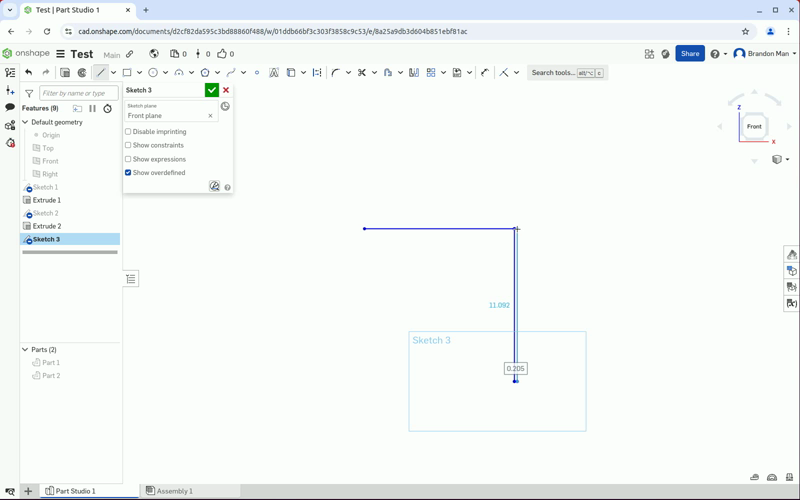
scroll(6)
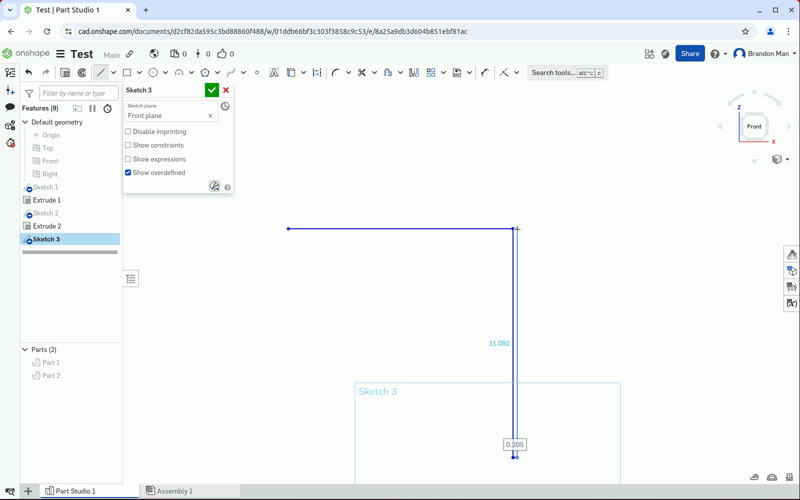
scroll(6)
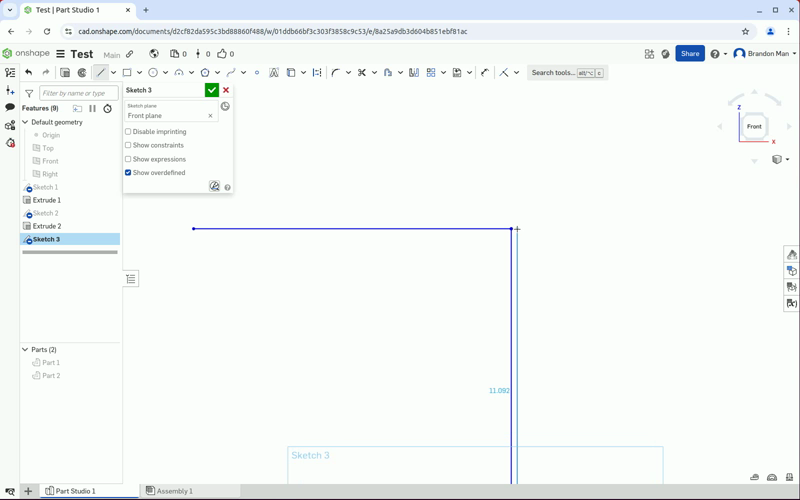
scroll(6)
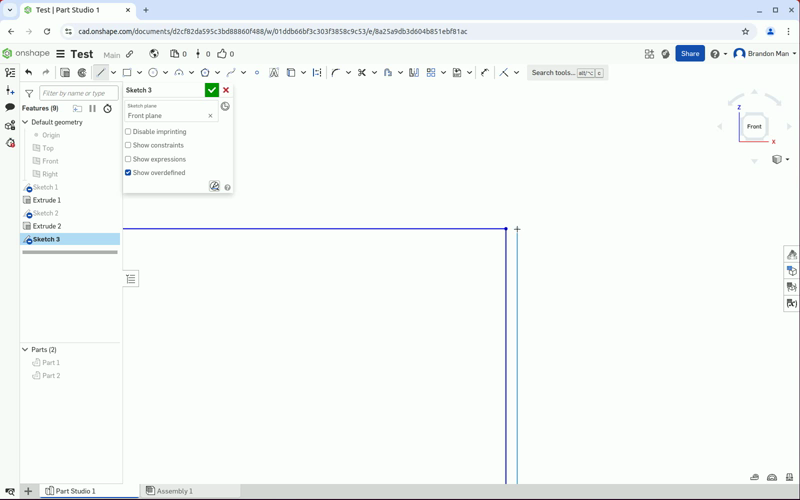
click(517, 228)
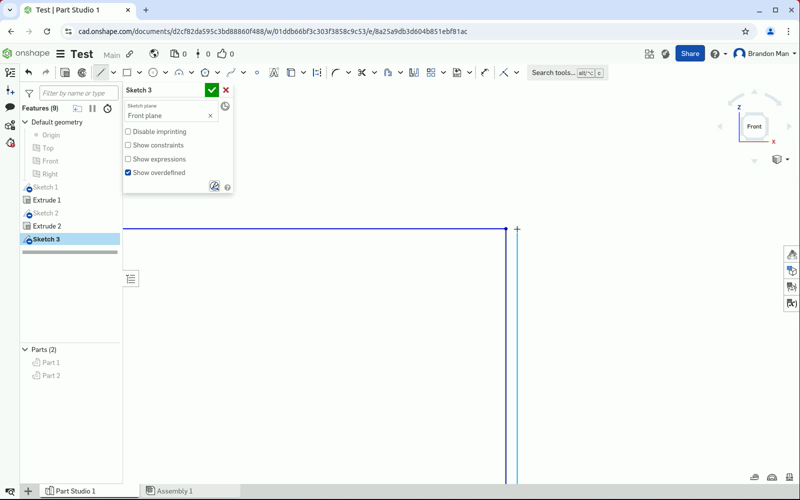
scroll(-6)
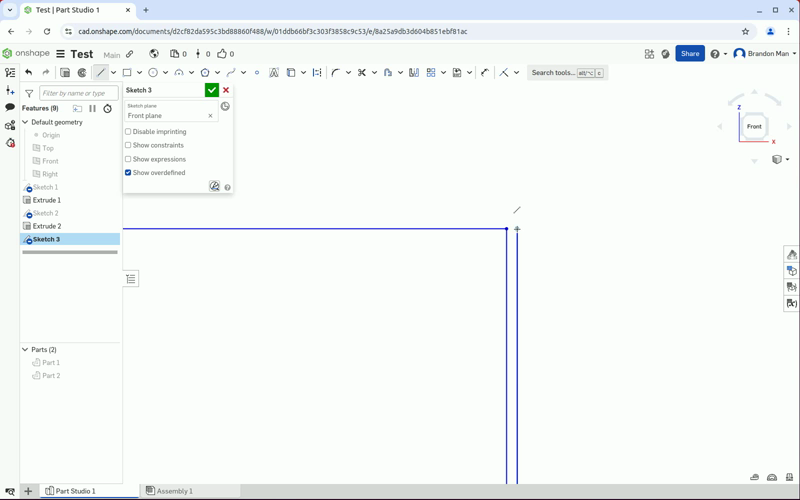
scroll(-6)
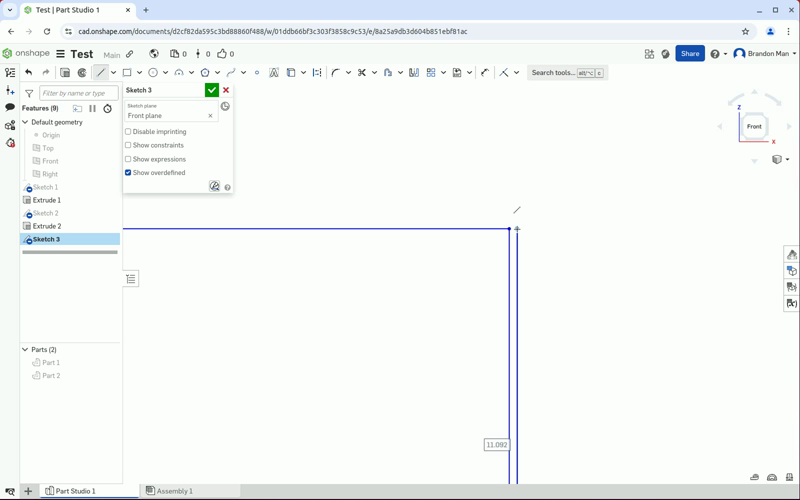
scroll(-6)
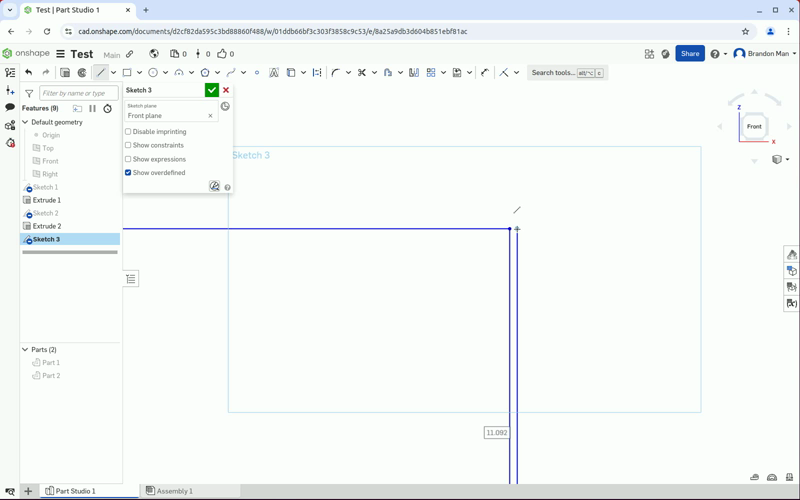
scroll(-6)
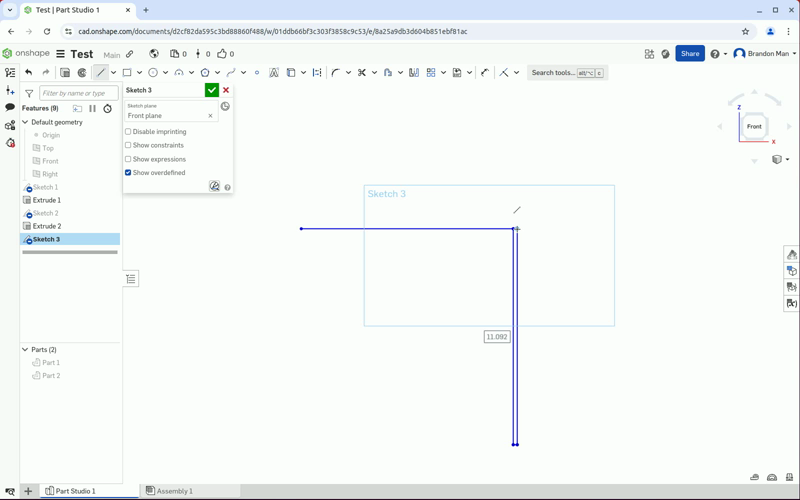
scroll(-6)
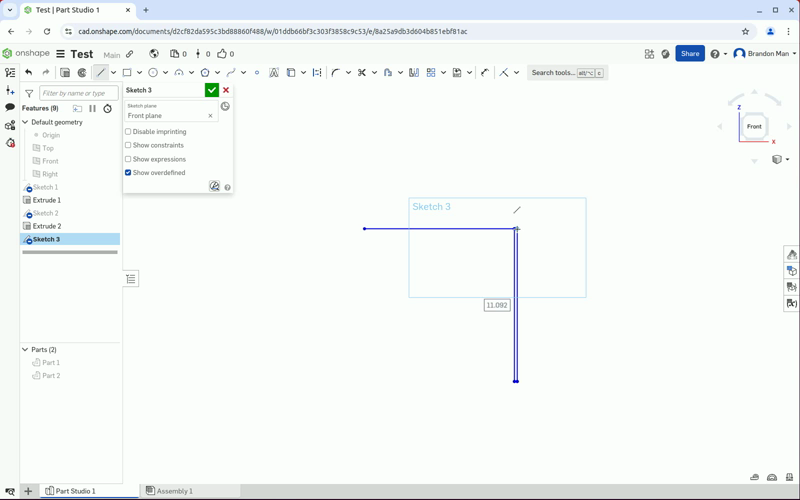
scroll(-6)
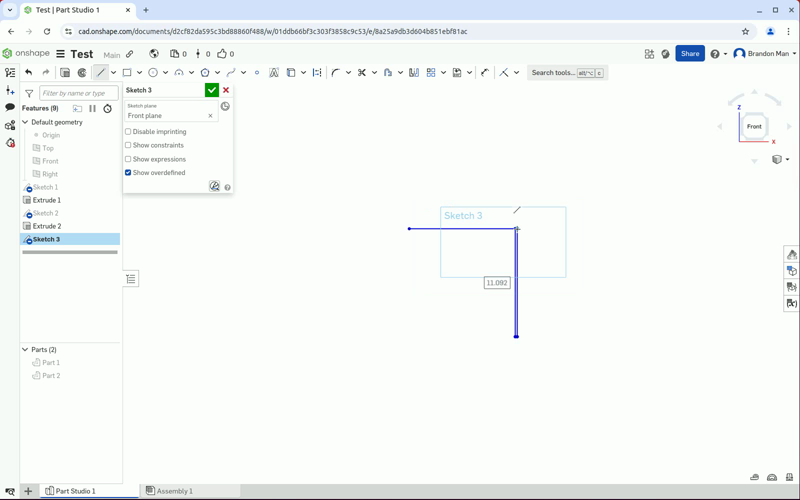
scroll(-6)
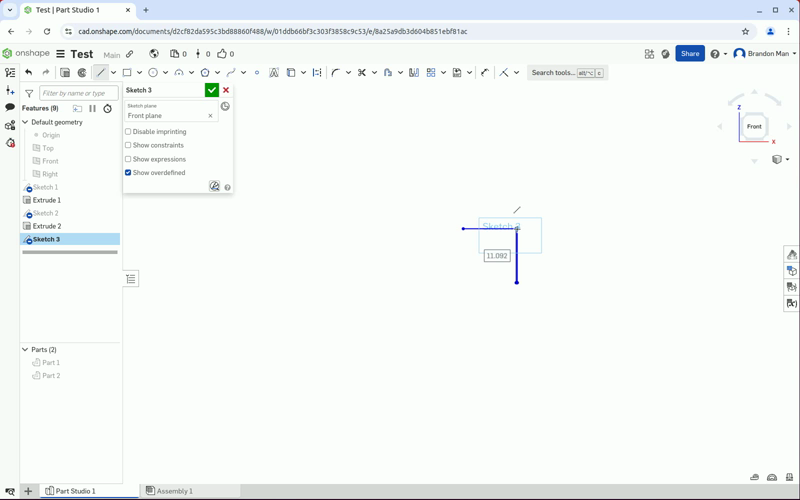
key_up(shift)
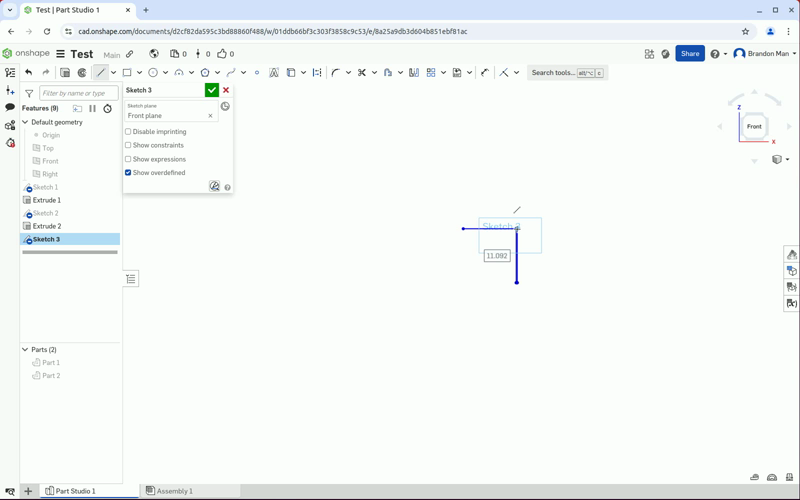
key_down(shift)
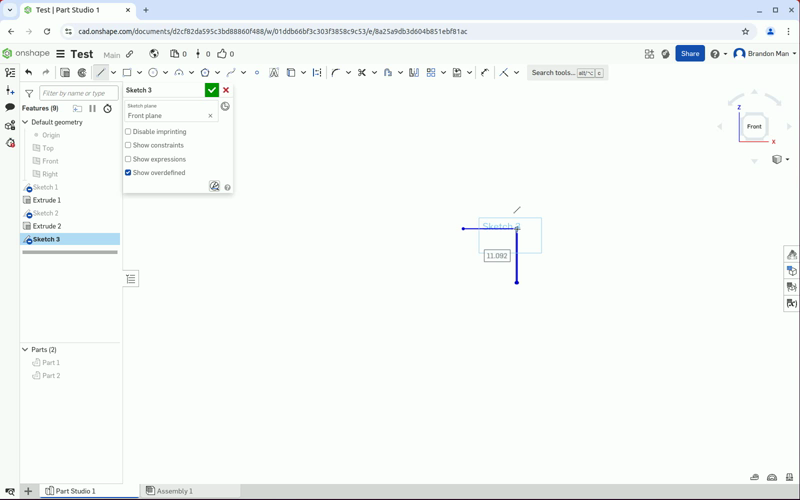
mouse_move(547, 228)
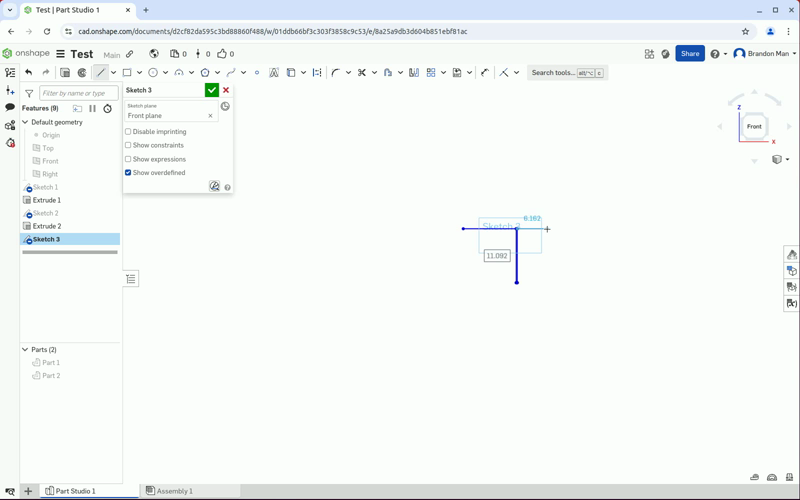
mouse_move(570, 229)
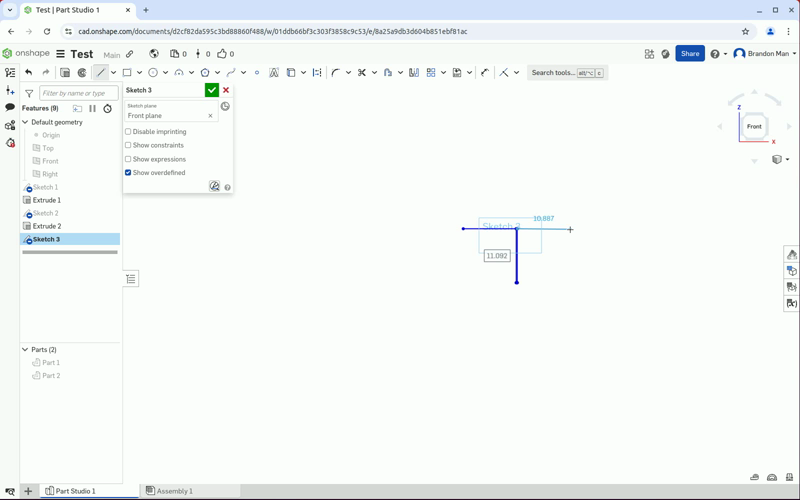
click(570, 229)
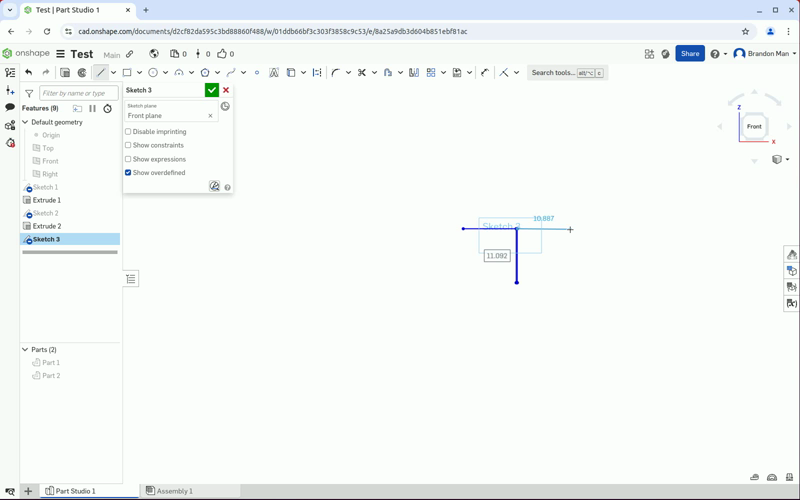
key_up(shift)
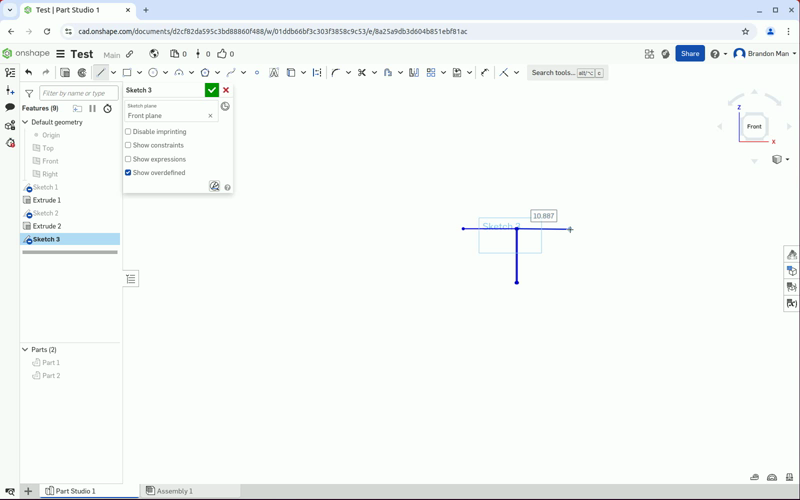
key_down(shift)
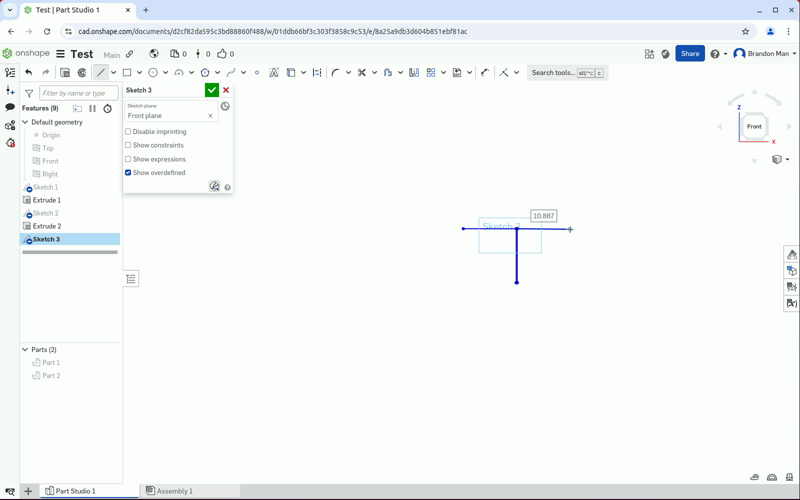
mouse_move(589, 229)
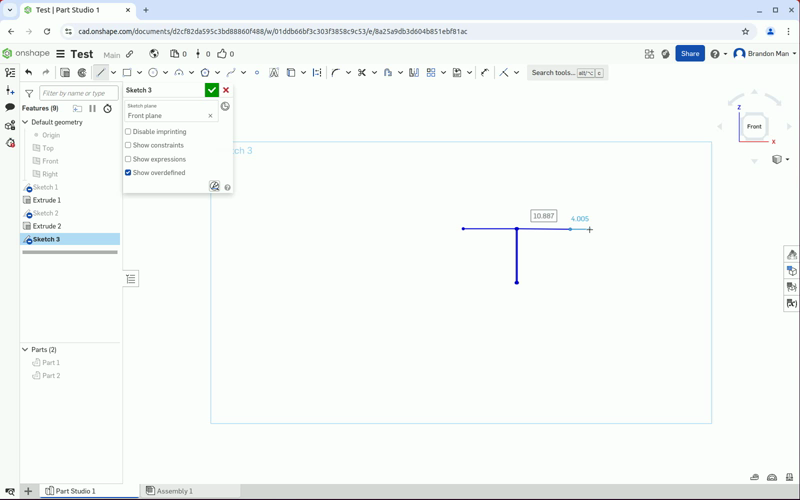
mouse_move(570, 226)
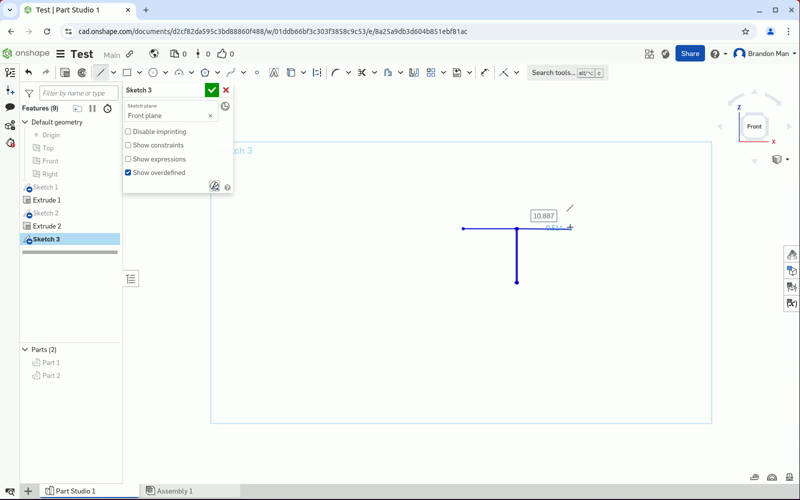
scroll(6)
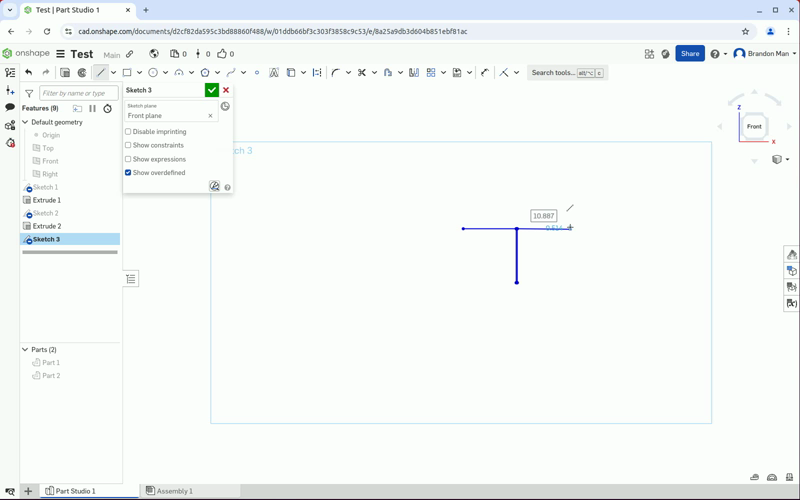
scroll(6)
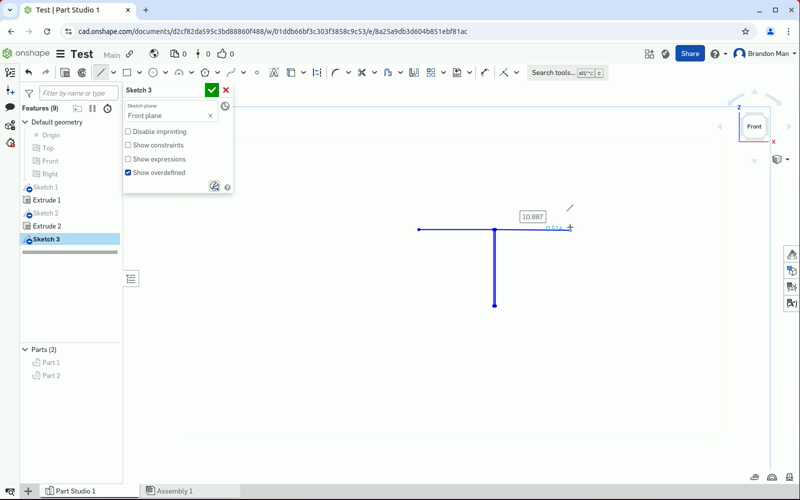
scroll(6)
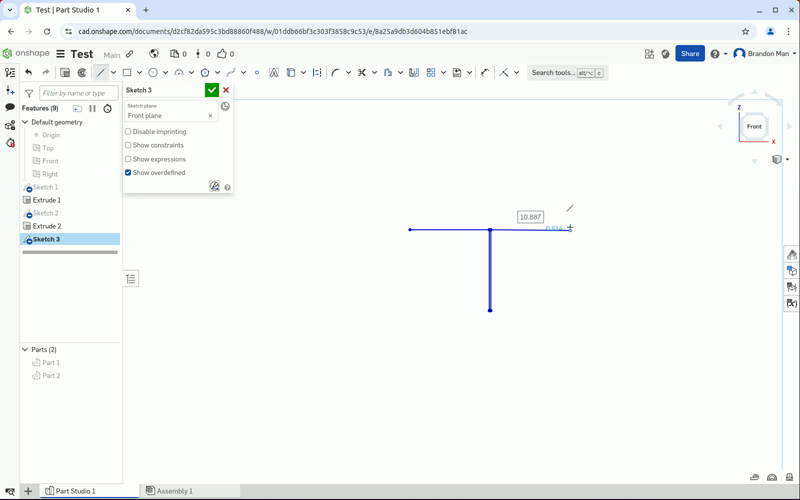
scroll(6)
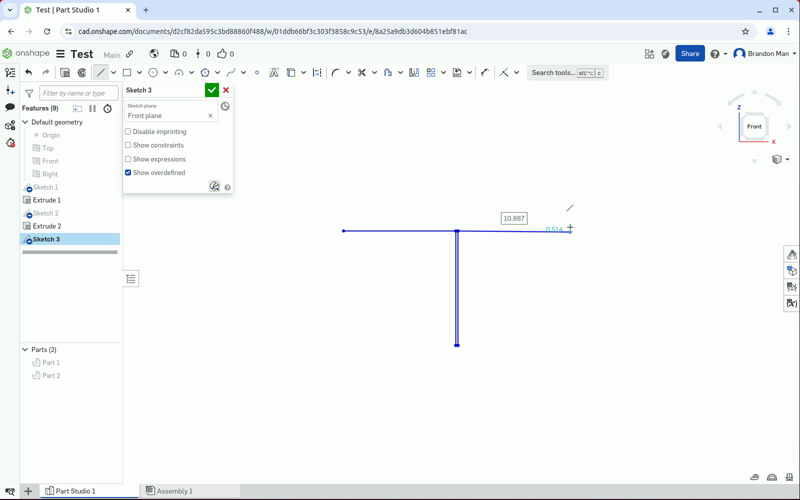
scroll(6)
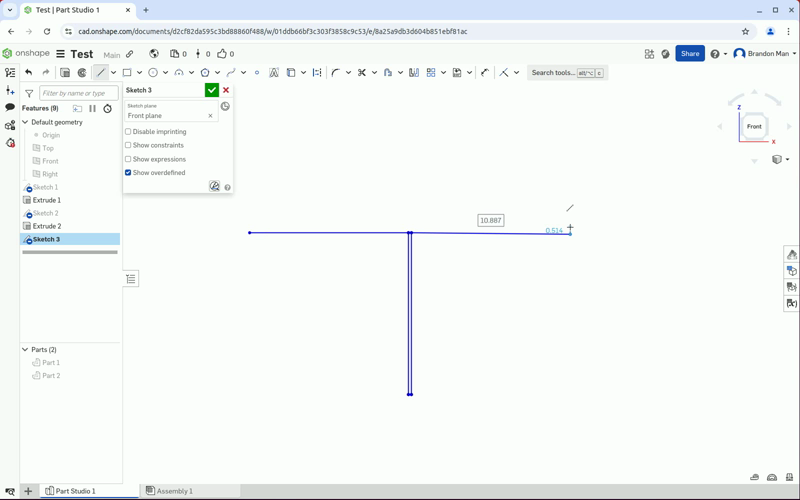
scroll(6)
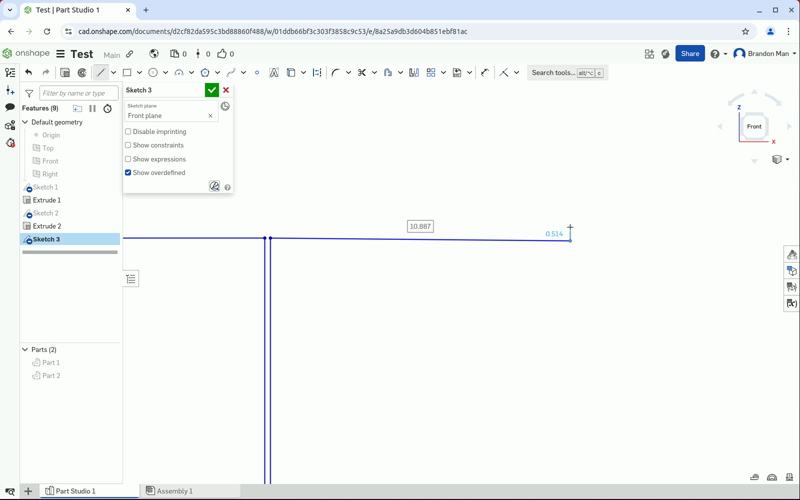
scroll(6)
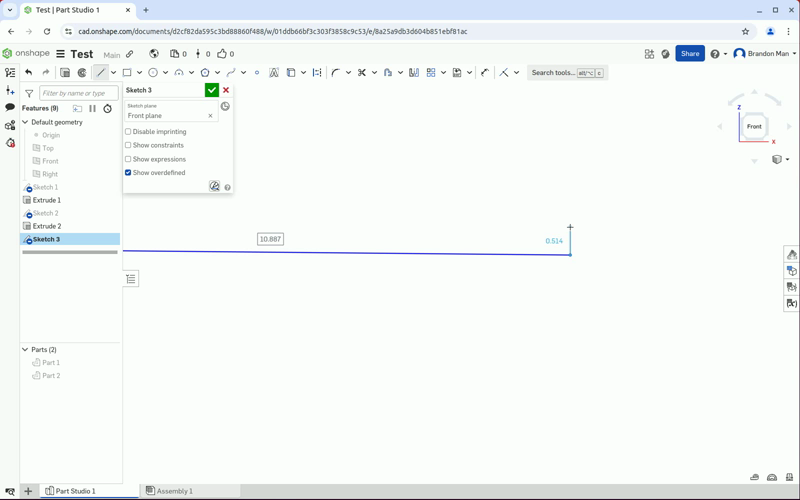
click(570, 226)
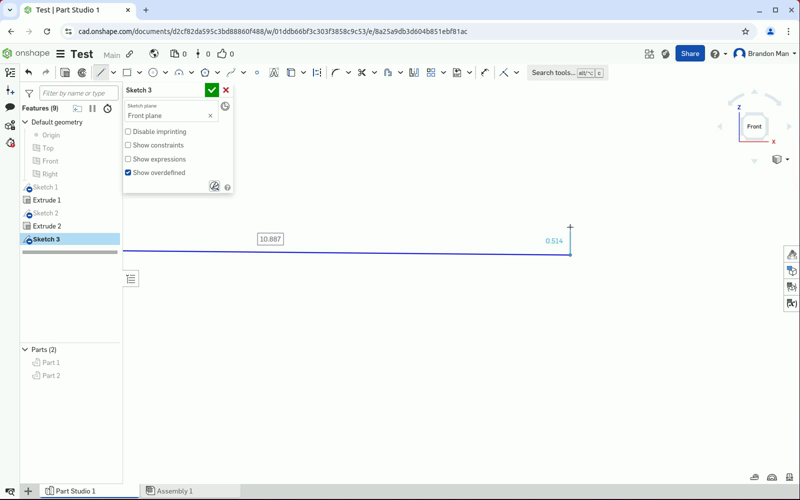
scroll(-6)
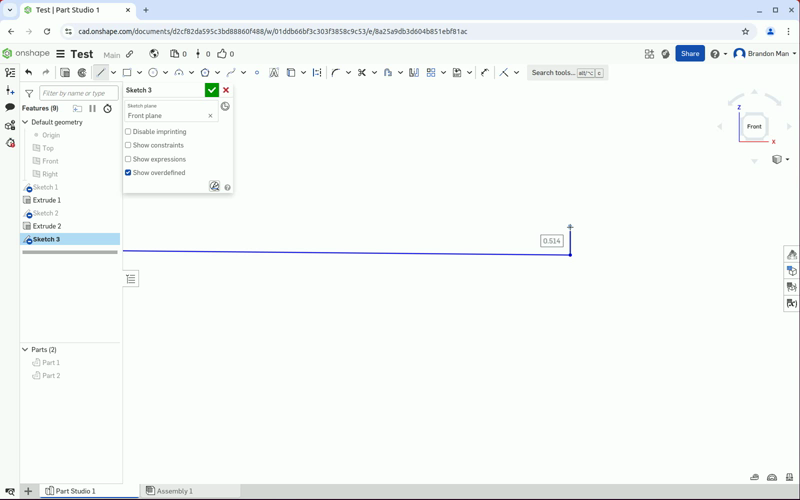
scroll(-6)
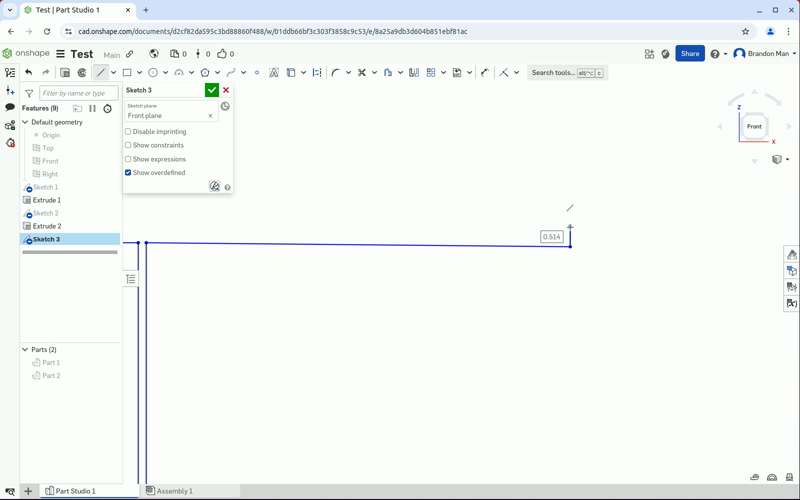
scroll(-6)
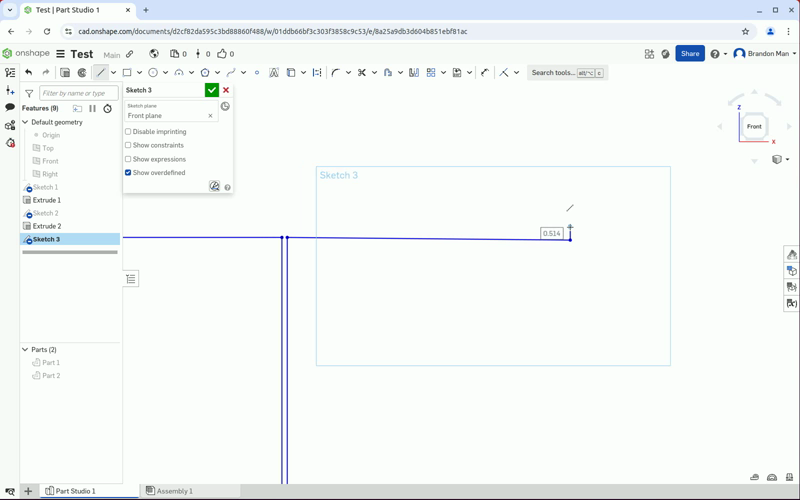
scroll(-6)
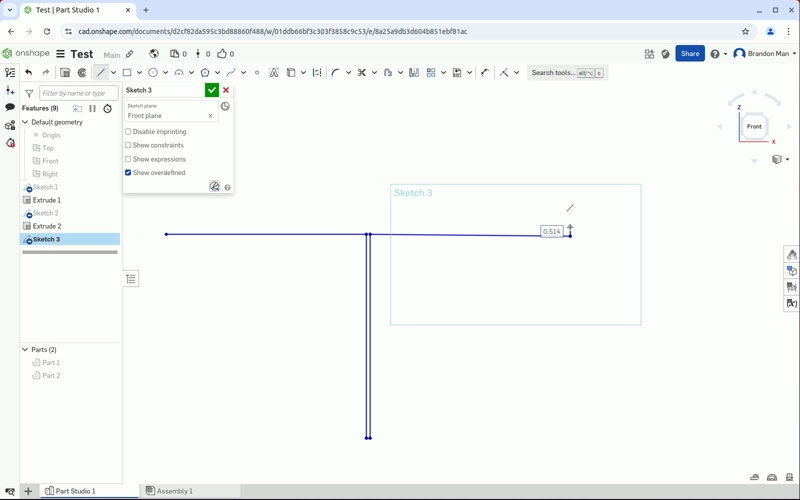
scroll(-6)
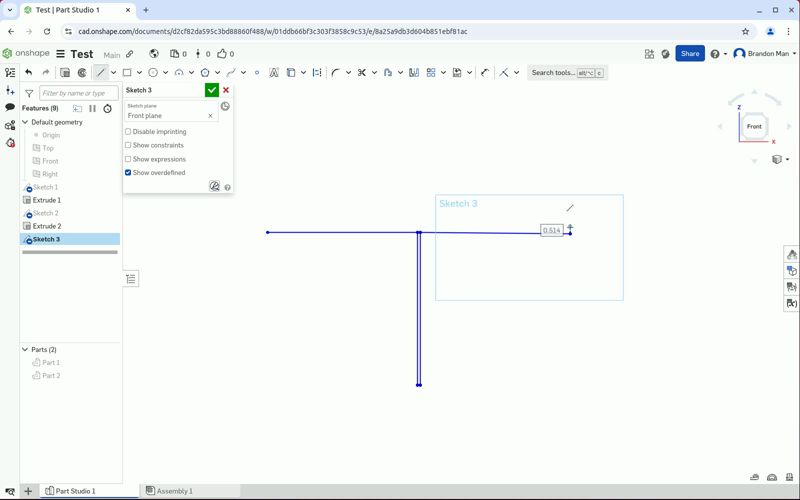
scroll(-6)
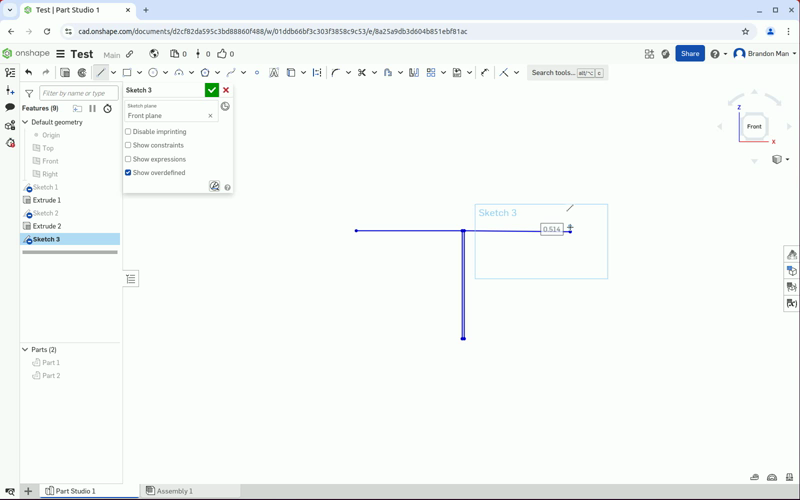
scroll(-6)
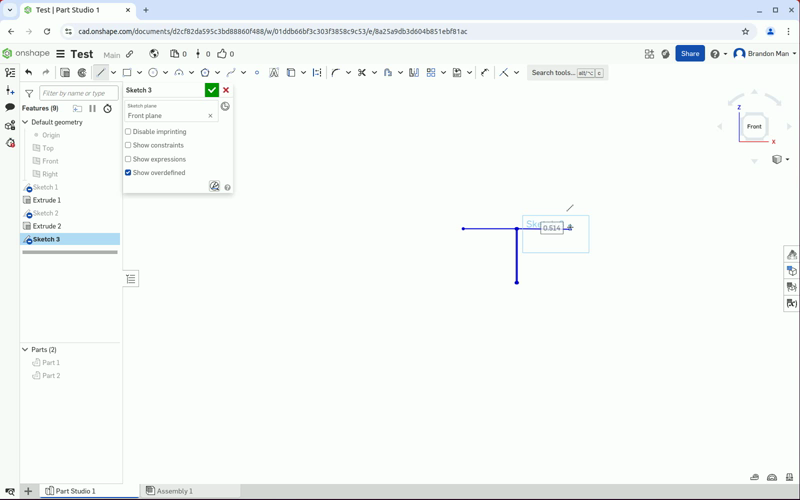
key_up(shift)
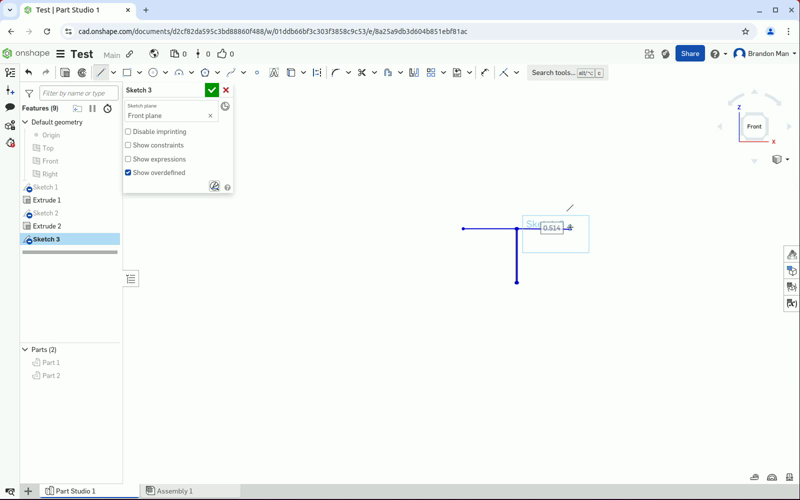
key_down(shift)
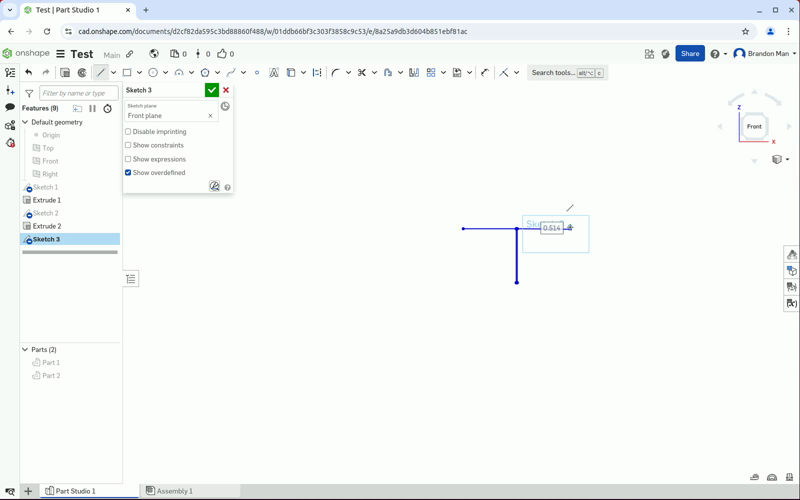
mouse_move(463, 226)
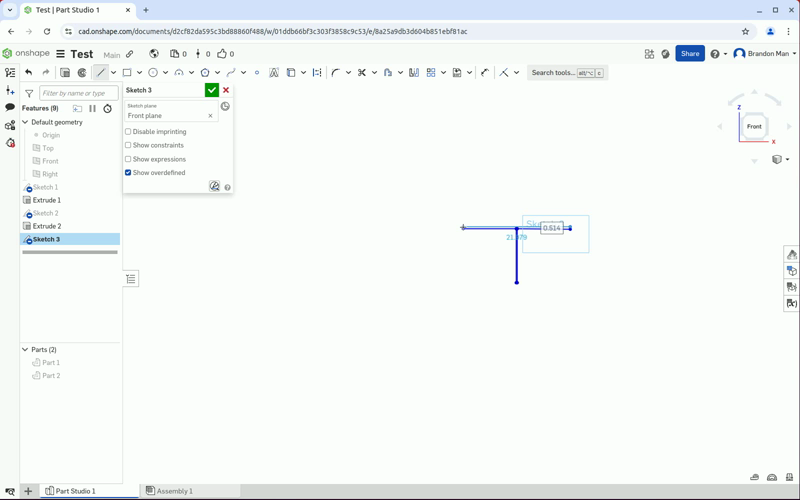
scroll(6)
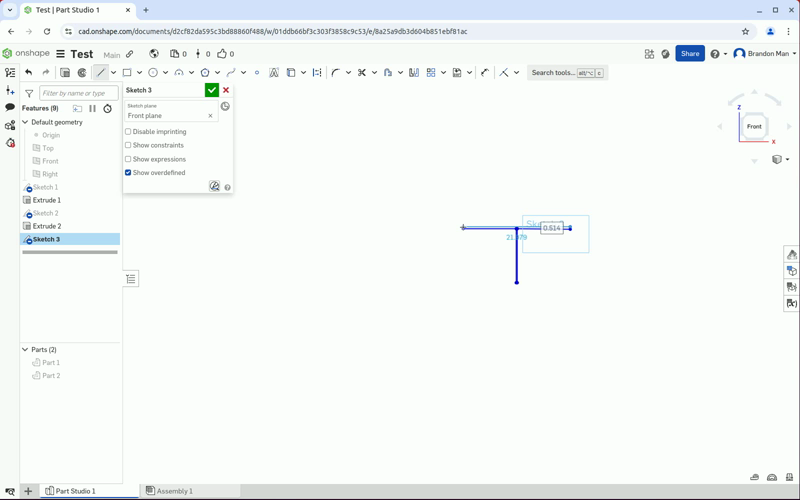
scroll(6)
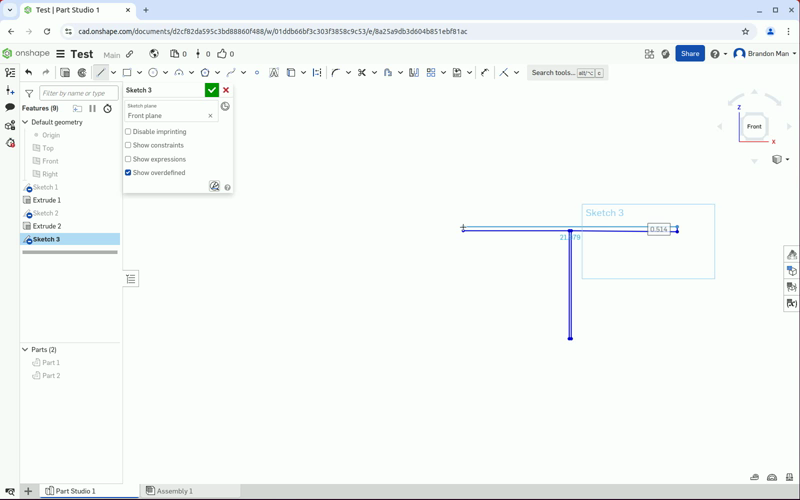
scroll(6)
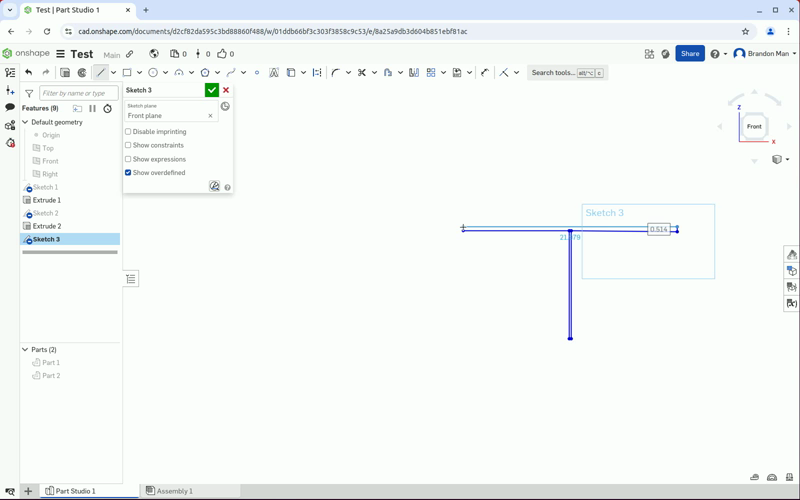
scroll(6)
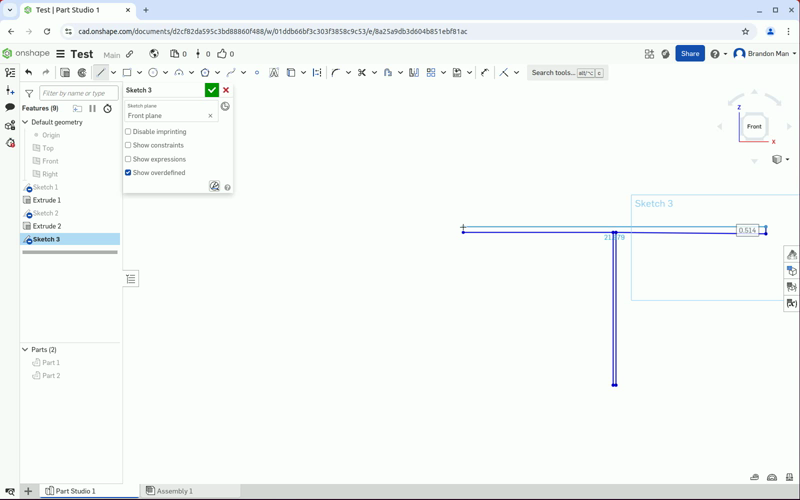
scroll(6)
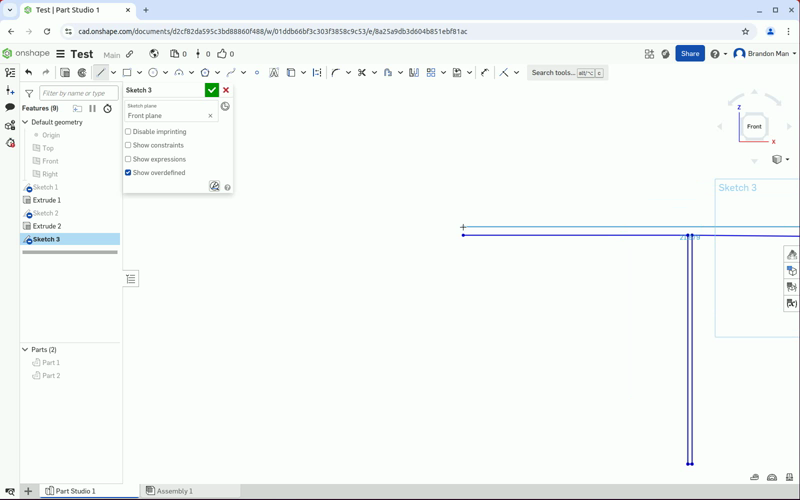
scroll(6)
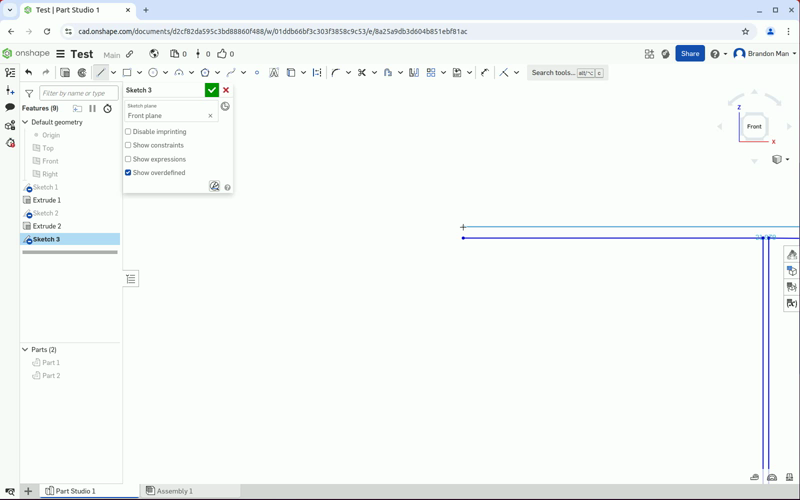
scroll(6)
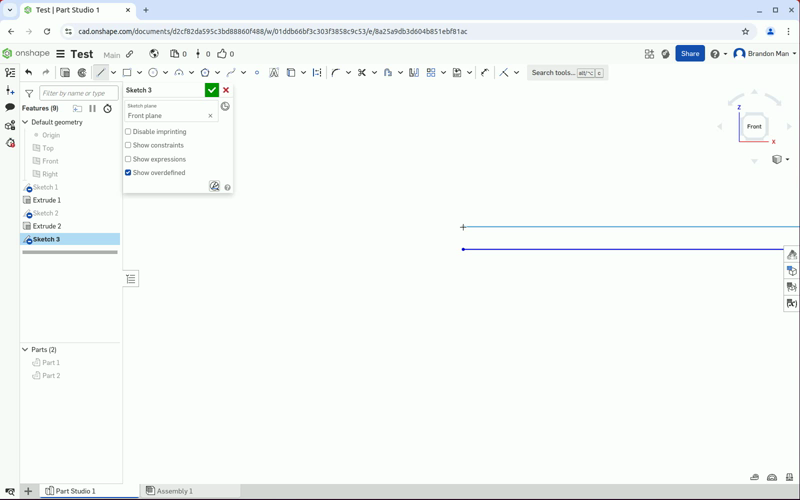
click(463, 226)
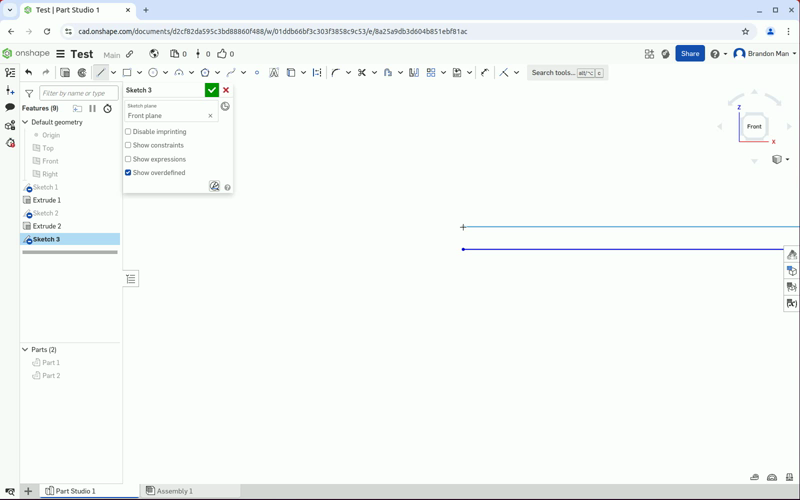
scroll(-6)
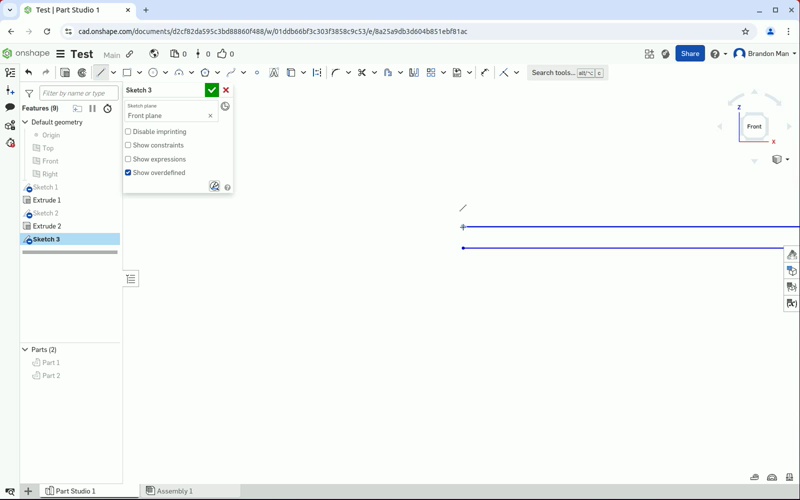
scroll(-6)
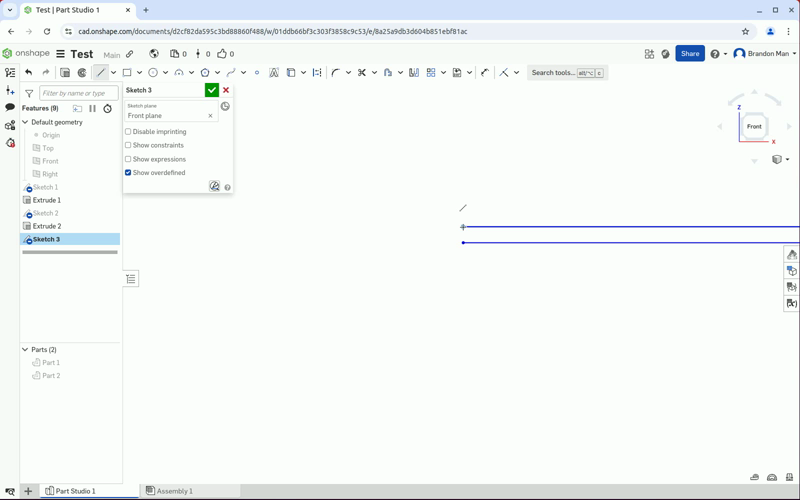
scroll(-6)
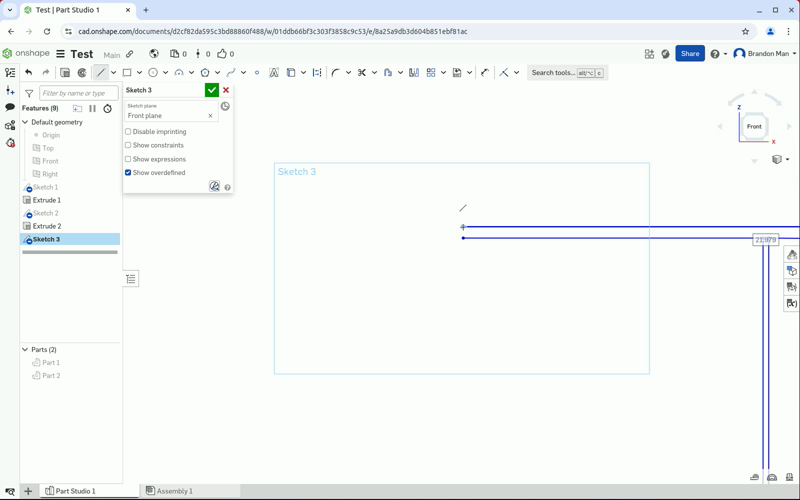
scroll(-6)
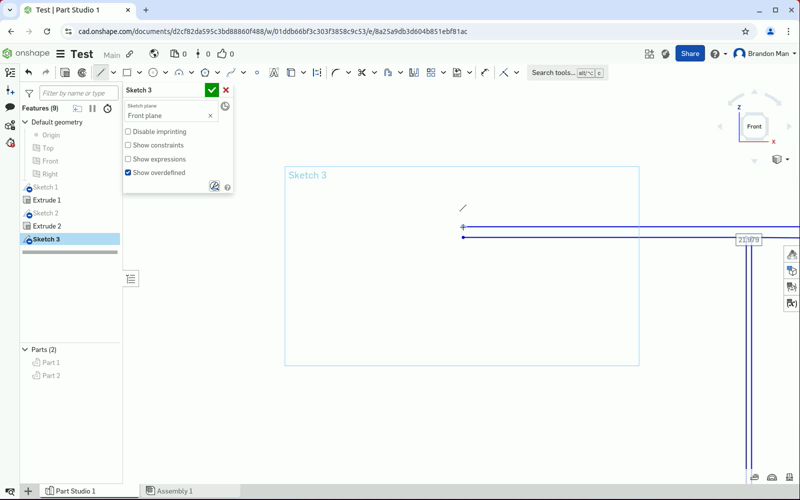
scroll(-6)
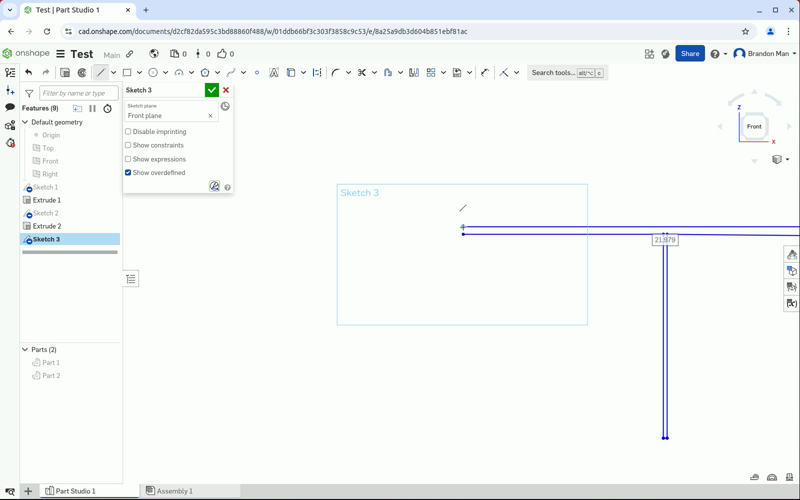
scroll(-6)
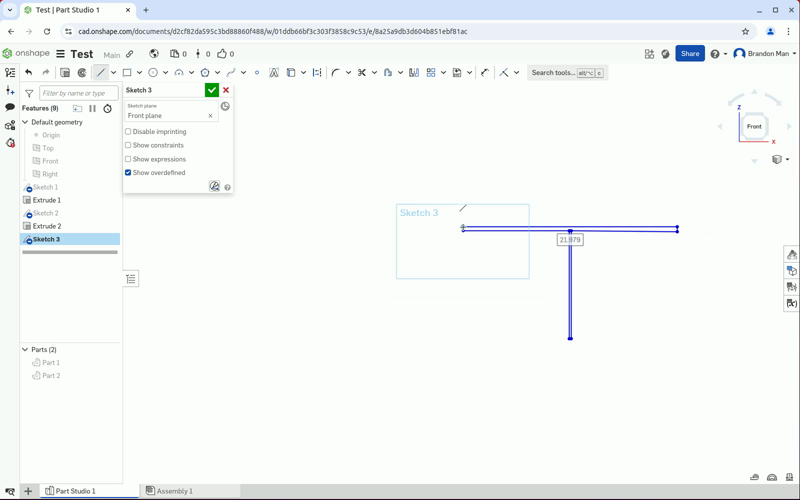
scroll(-6)
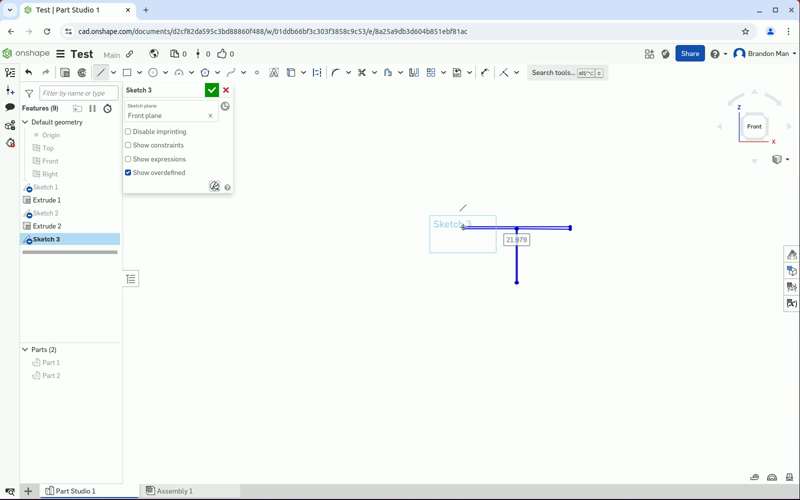
key_up(shift)
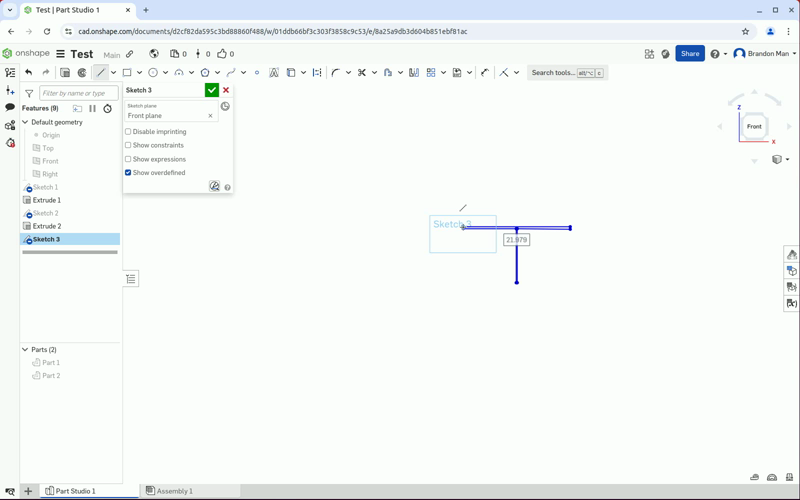
mouse_move(493, 226)
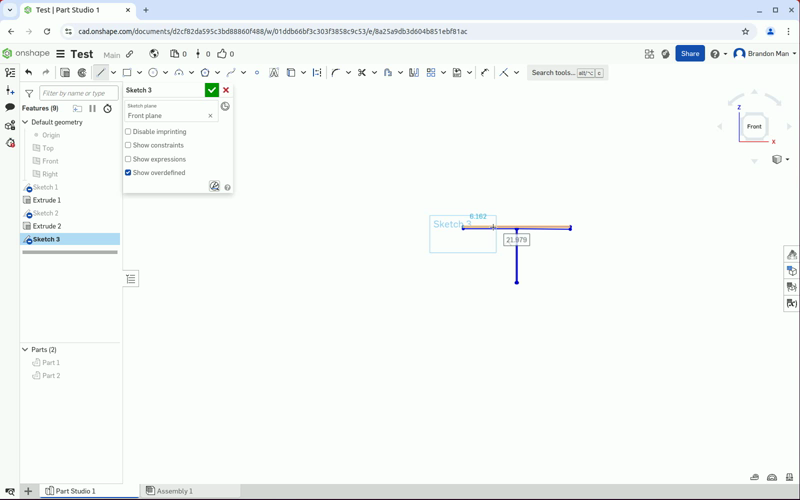
key_down(shift)
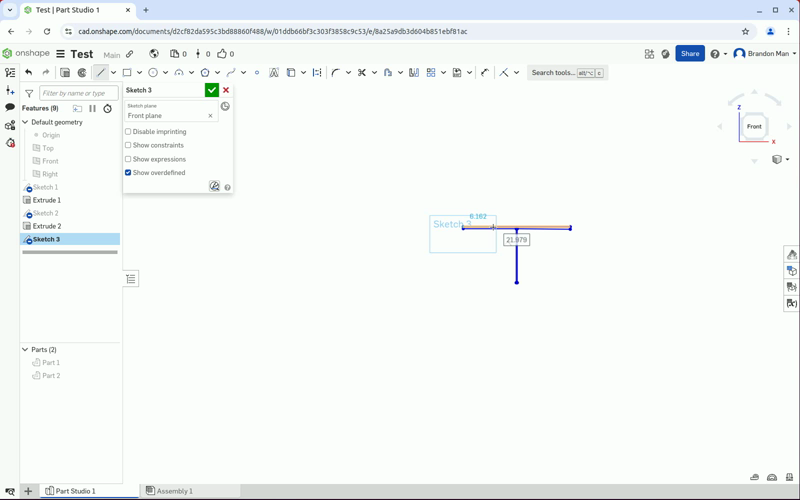
mouse_move(463, 228)
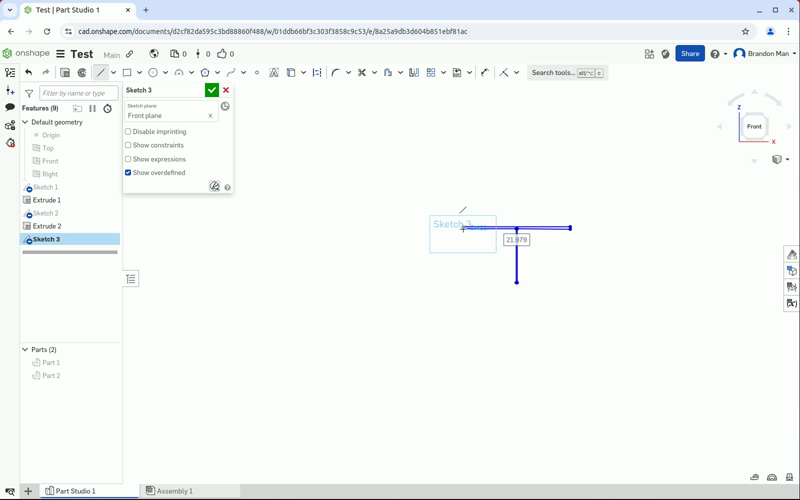
scroll(6)
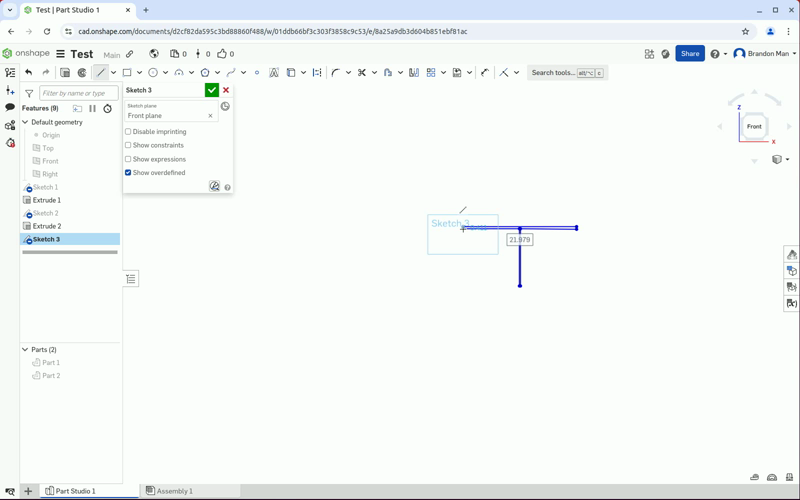
scroll(6)
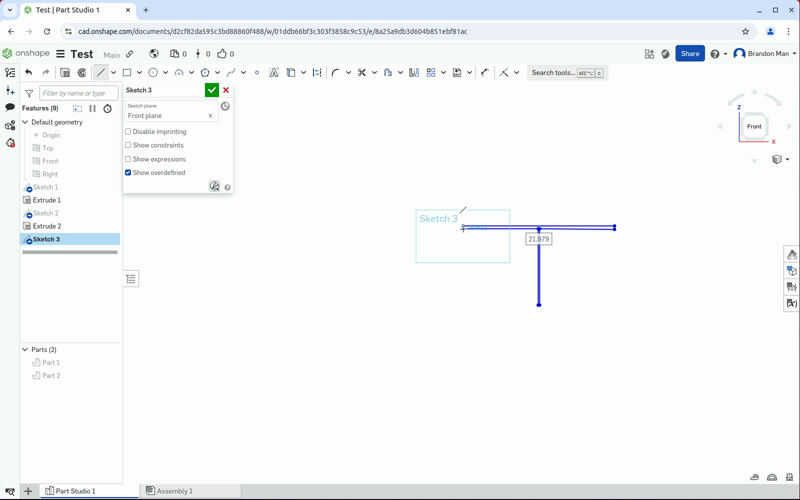
scroll(6)
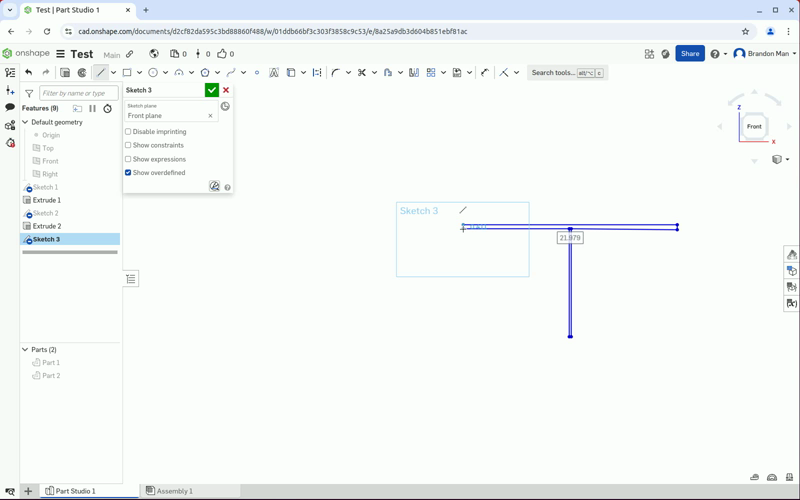
scroll(6)
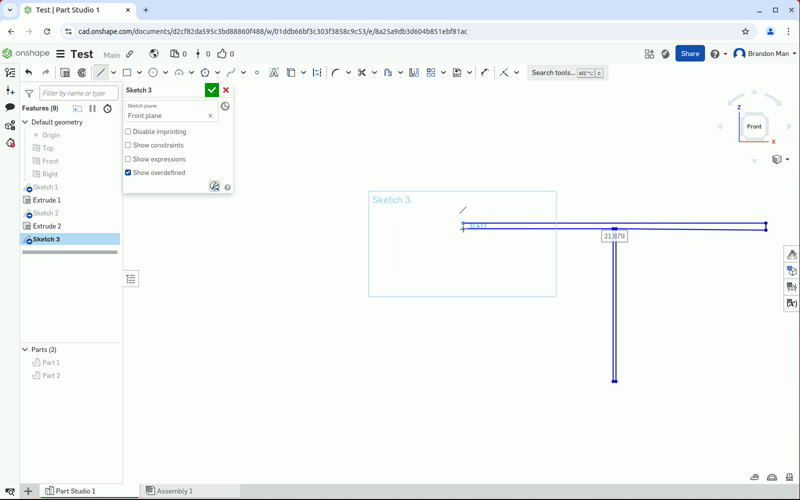
scroll(6)
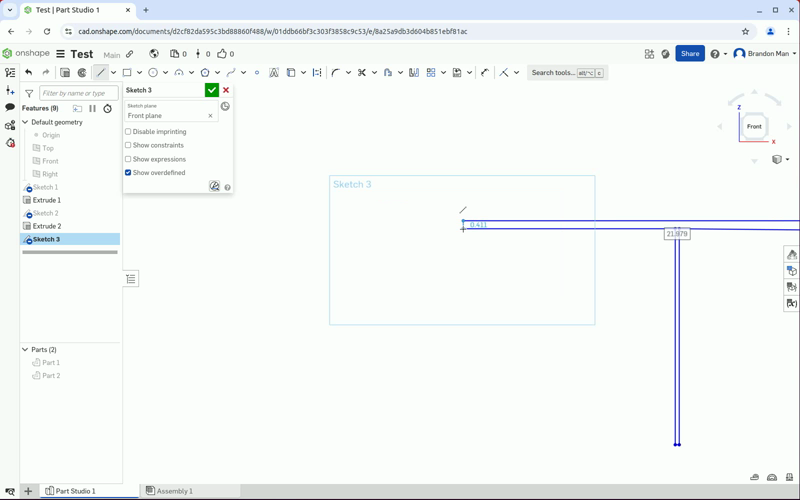
scroll(6)
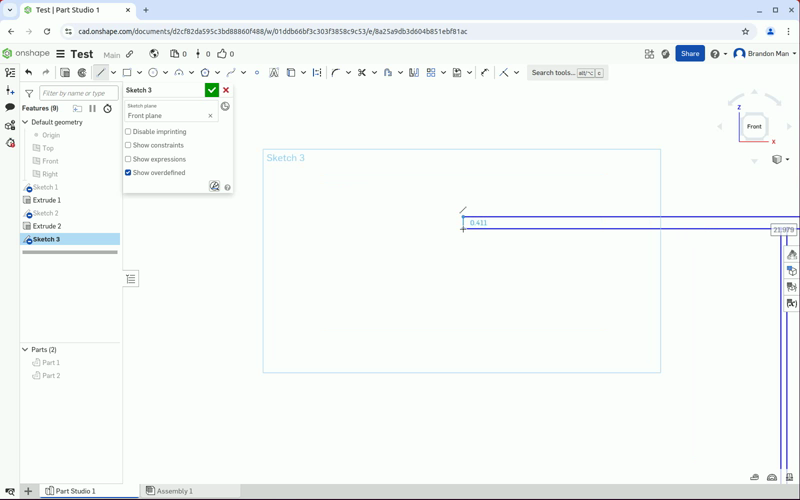
scroll(6)
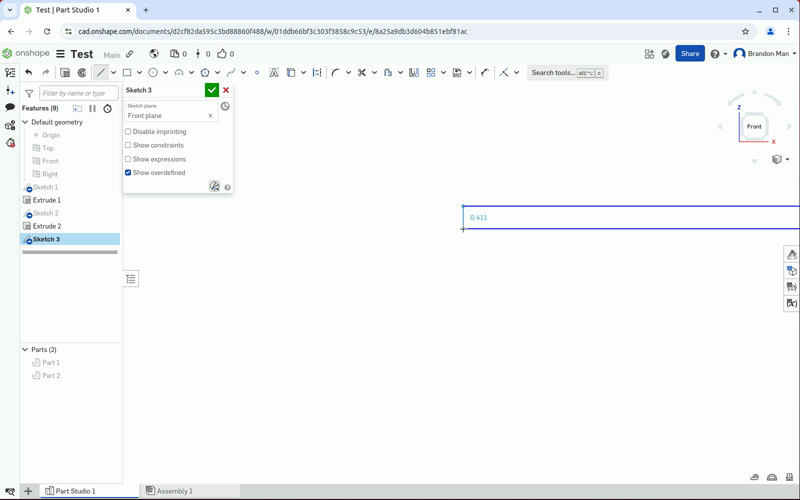
key_up(shift)
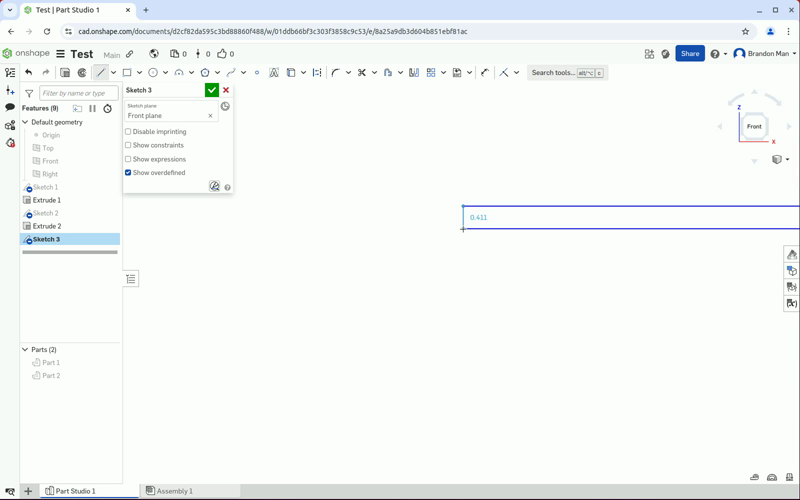
click(463, 228)
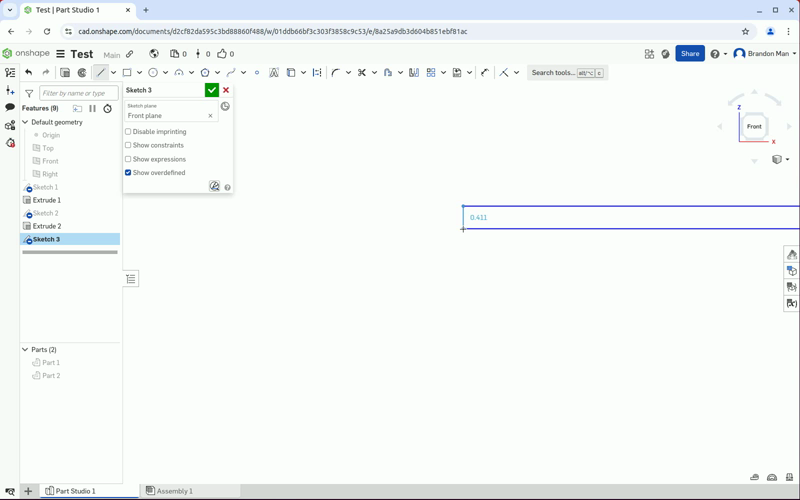
scroll(-6)
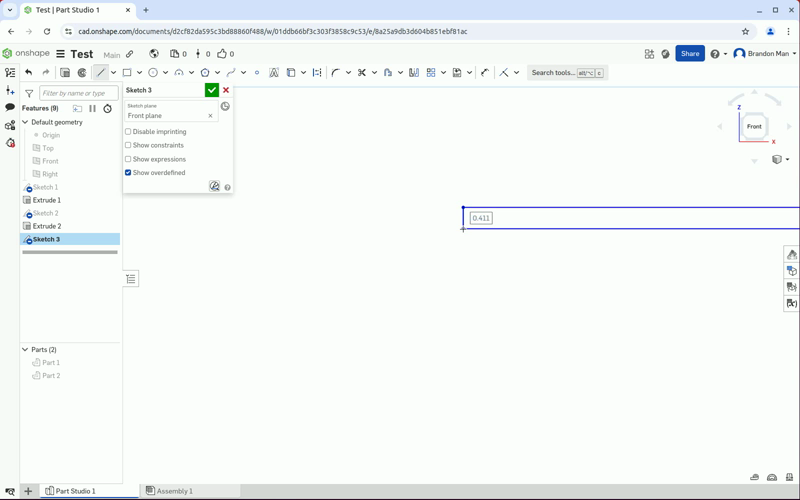
scroll(-6)
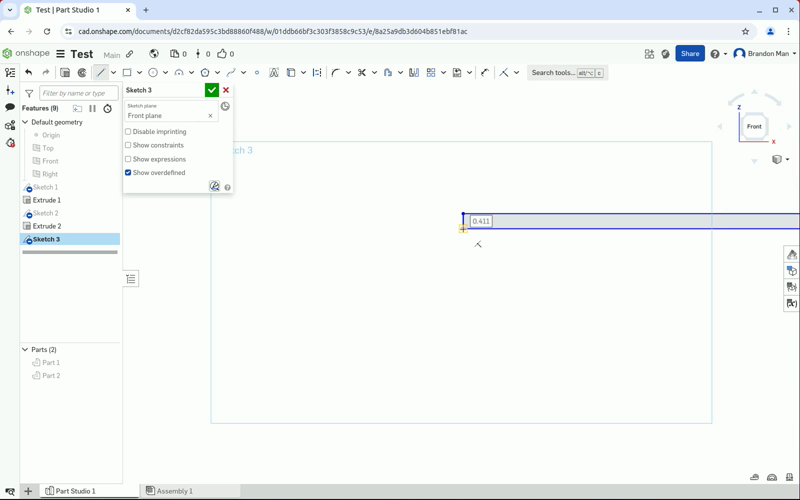
scroll(-6)
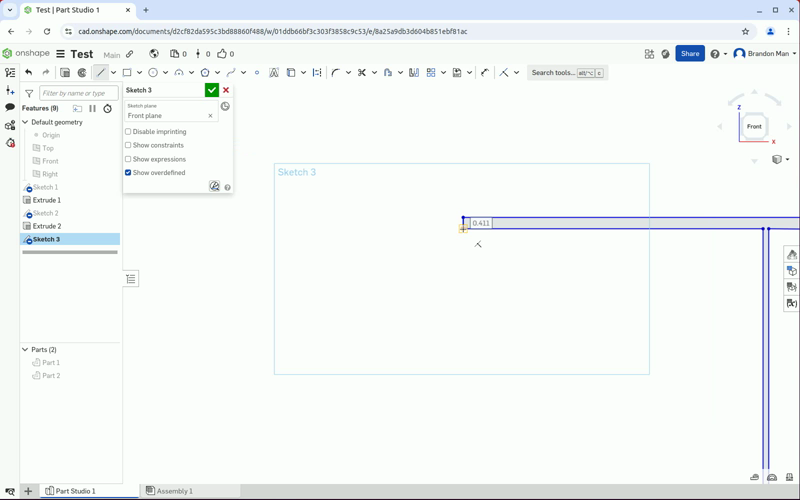
scroll(-6)
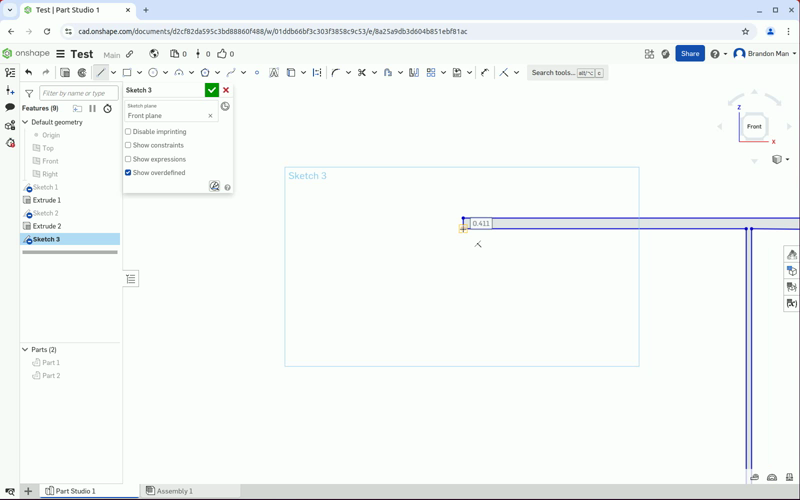
scroll(-6)
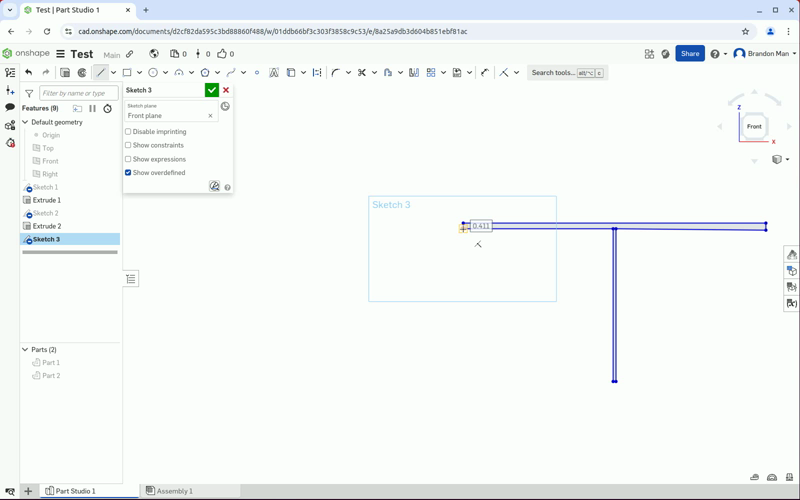
scroll(-6)
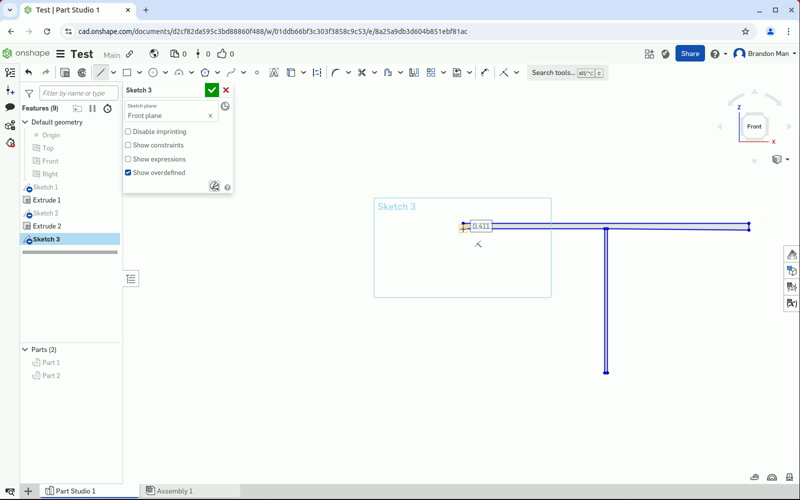
scroll(-6)
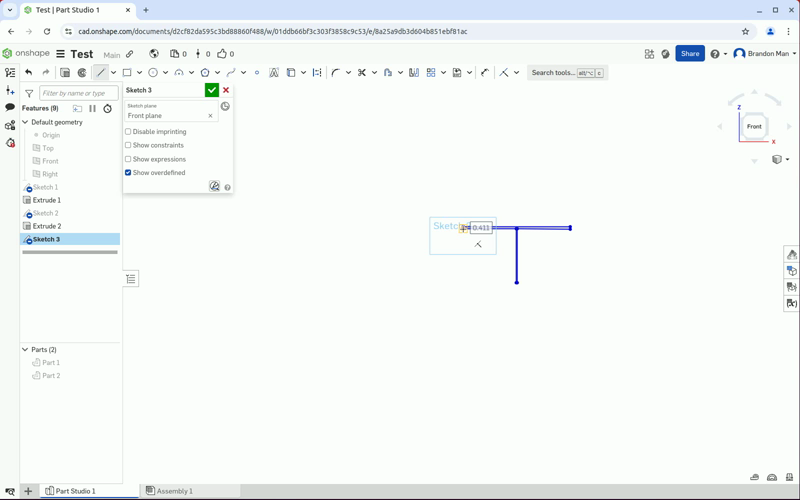
key(esc)
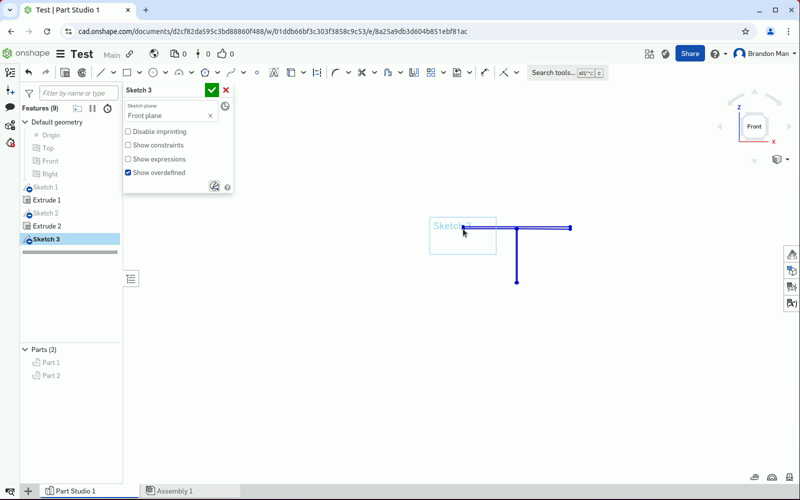
mouse_move(491, 227)
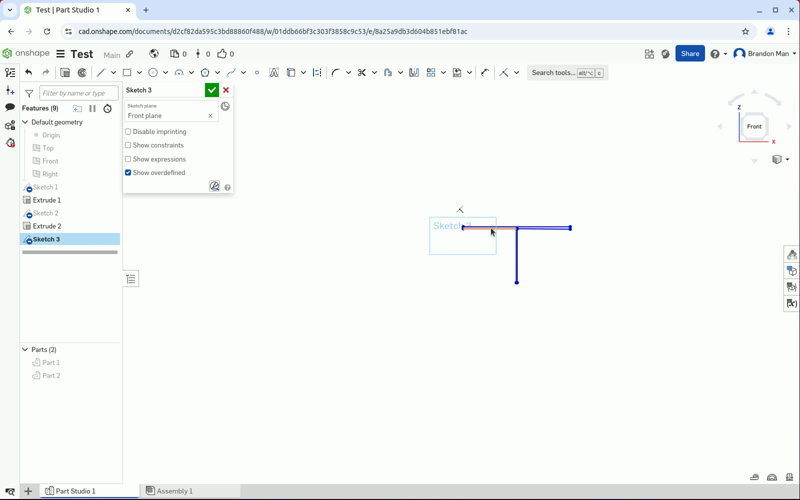
scroll(6)
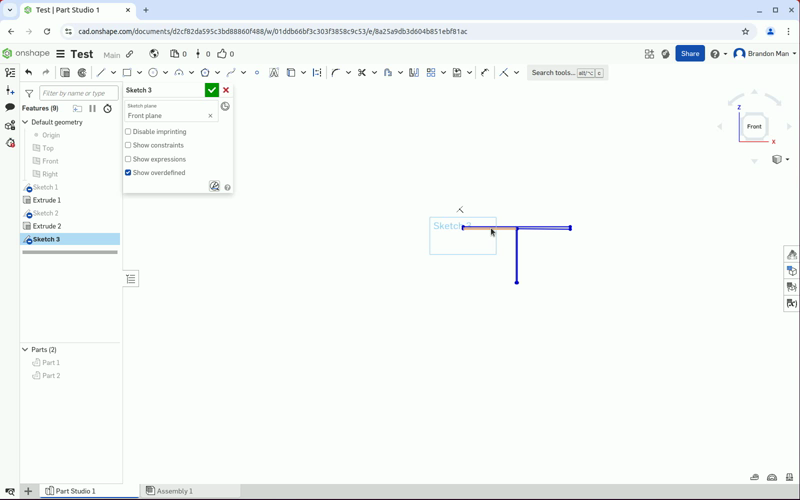
scroll(6)
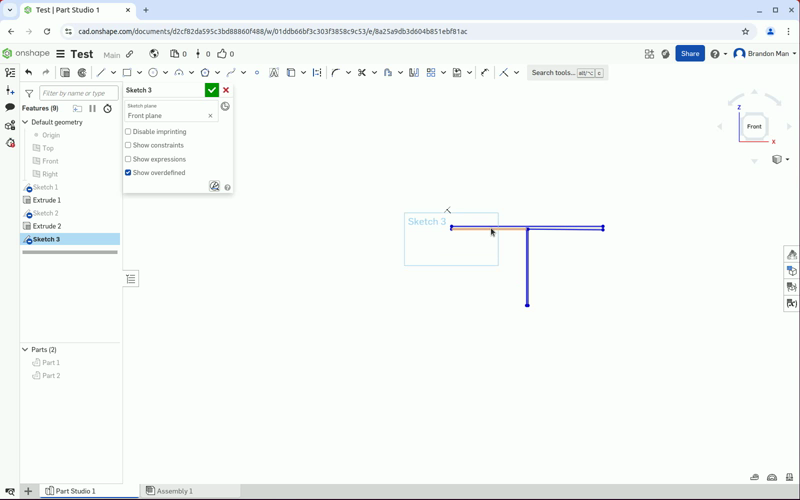
scroll(6)
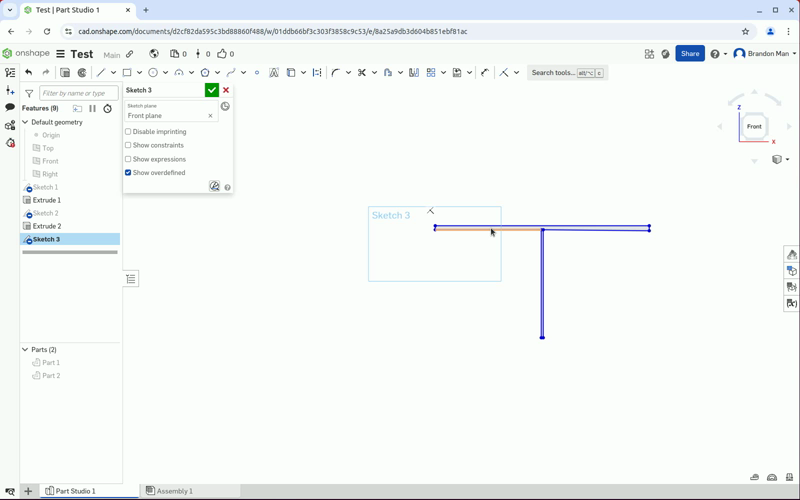
scroll(6)
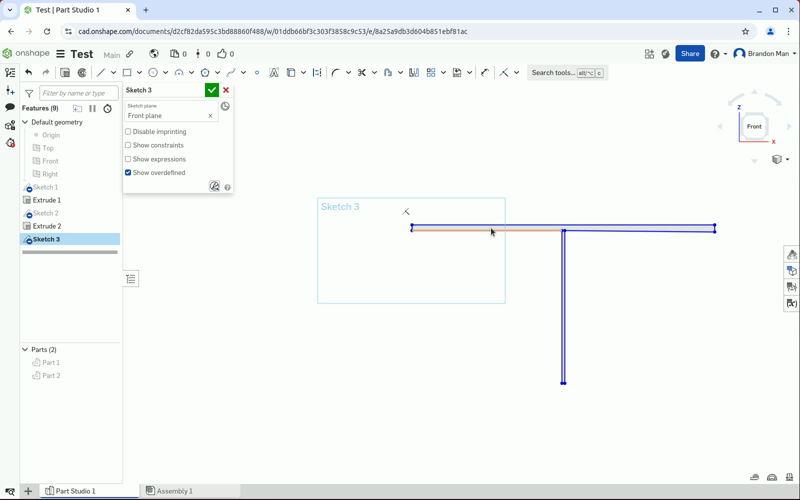
scroll(6)
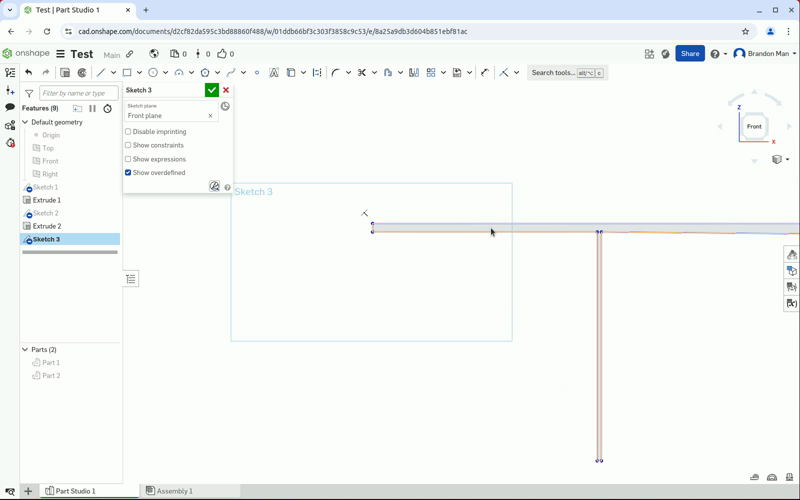
scroll(6)
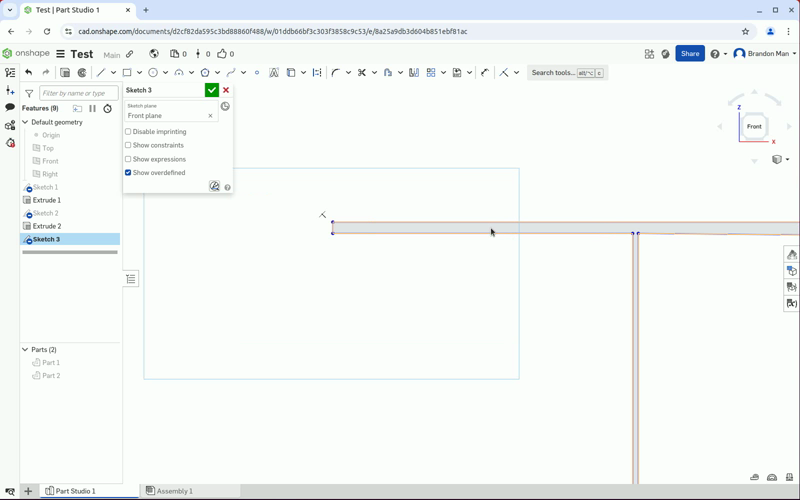
scroll(6)
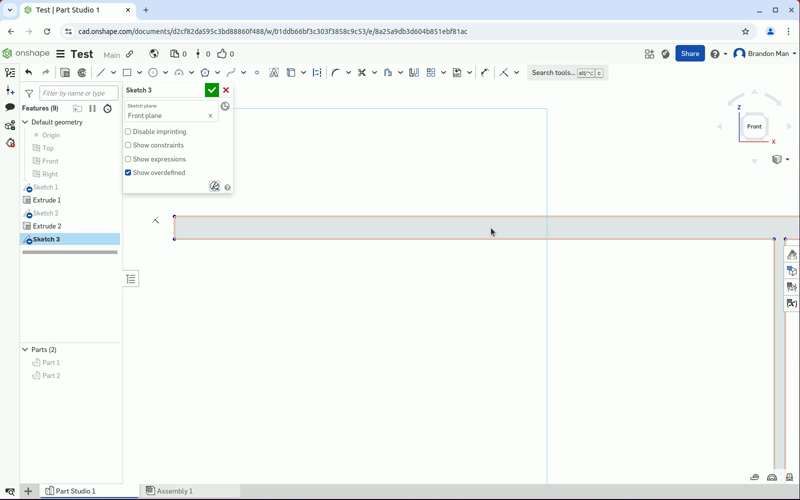
click(491, 227)
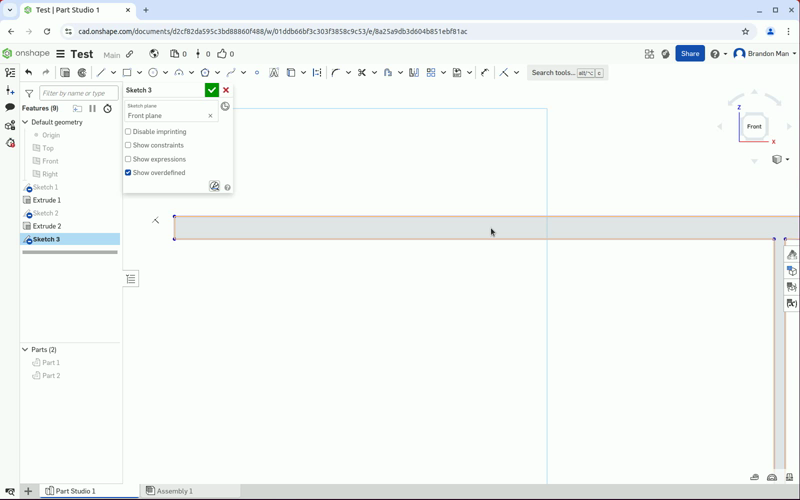
scroll(-6)
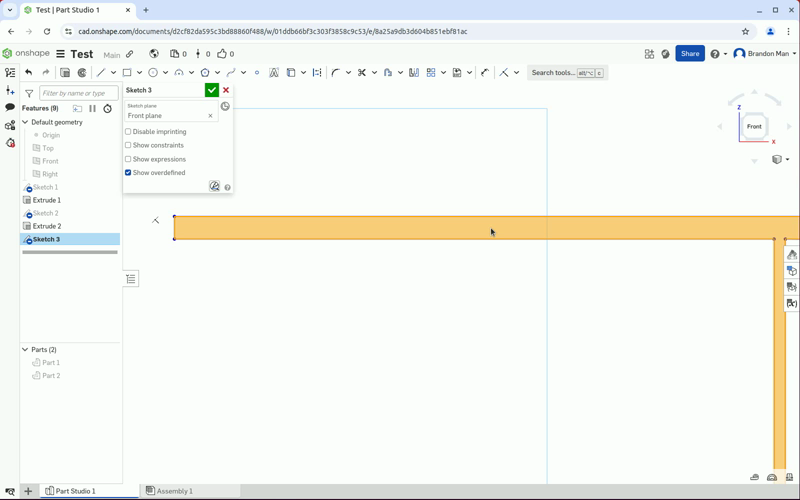
scroll(-6)
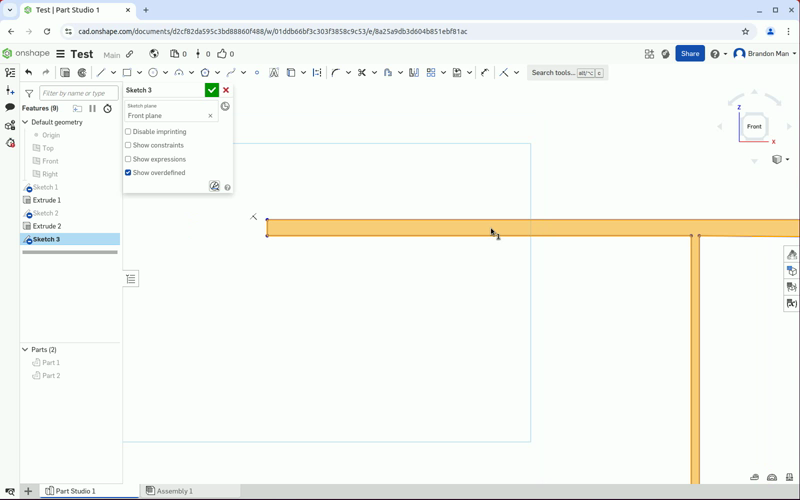
scroll(-6)
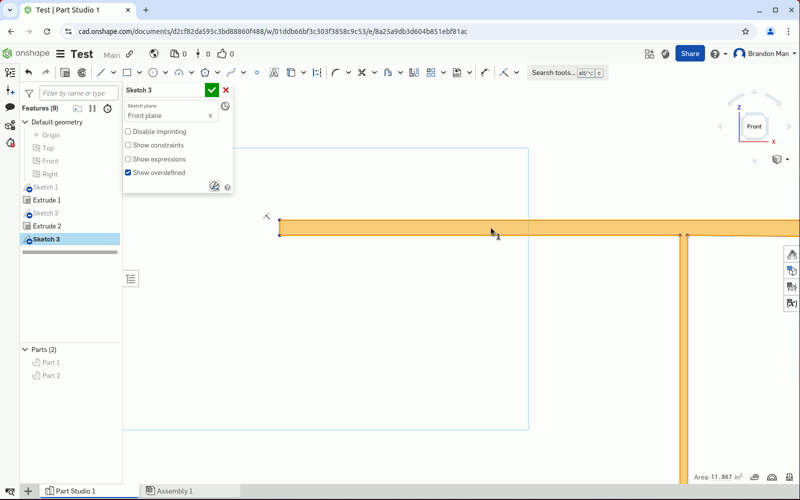
scroll(-6)
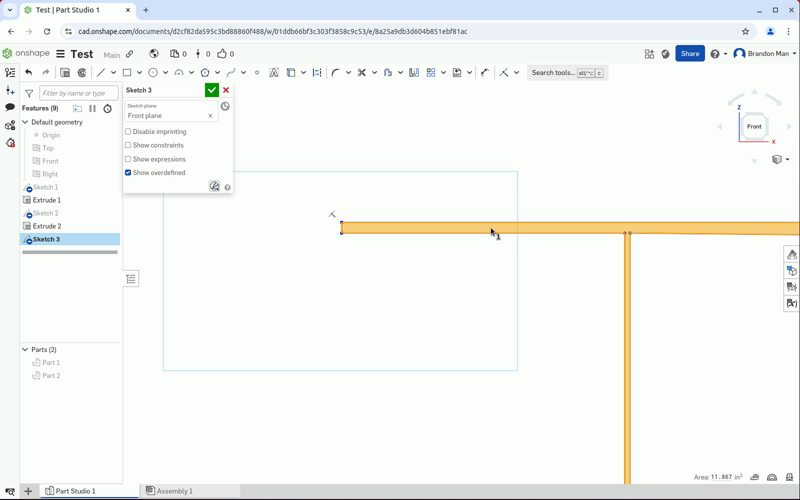
scroll(-6)
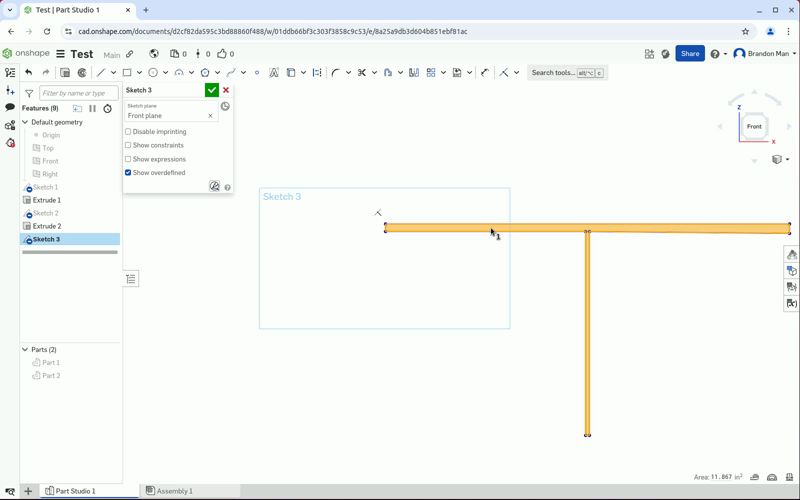
scroll(-6)
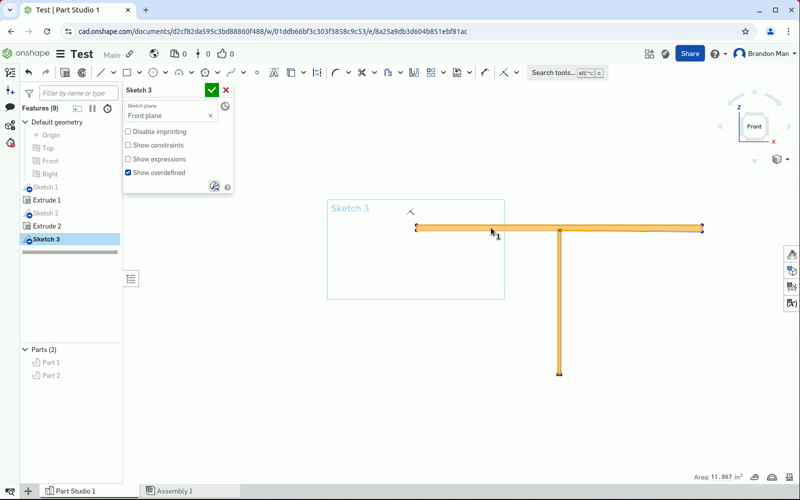
scroll(-6)
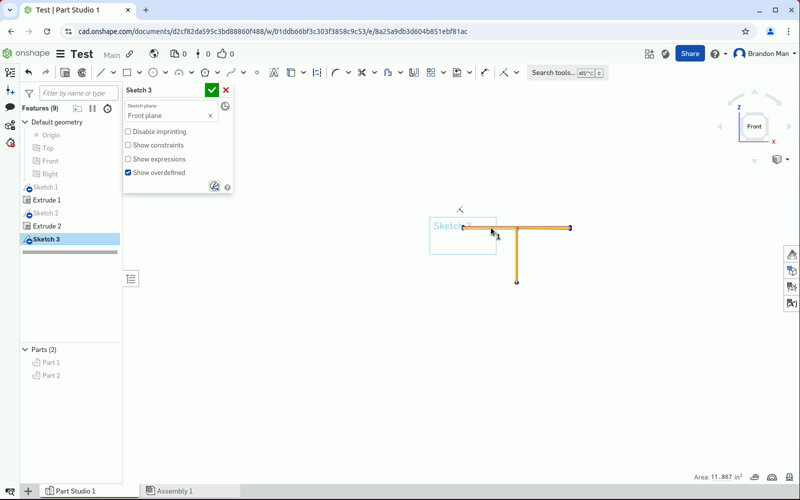
mouse_move(73, 352)
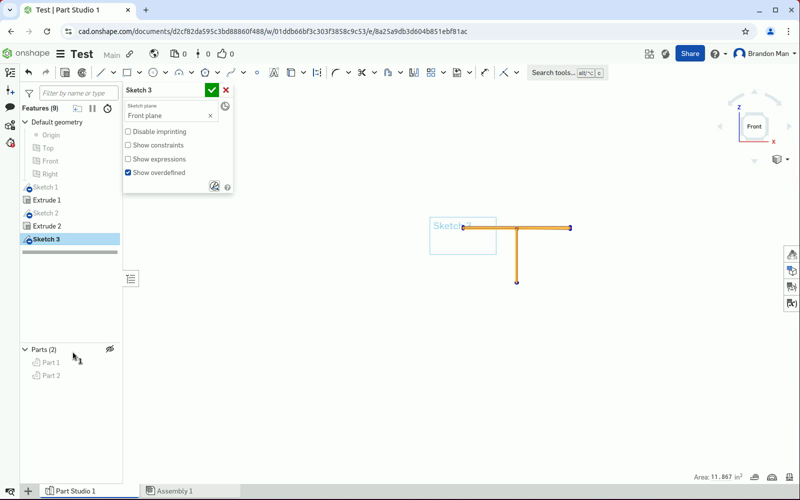
key(shift+y)
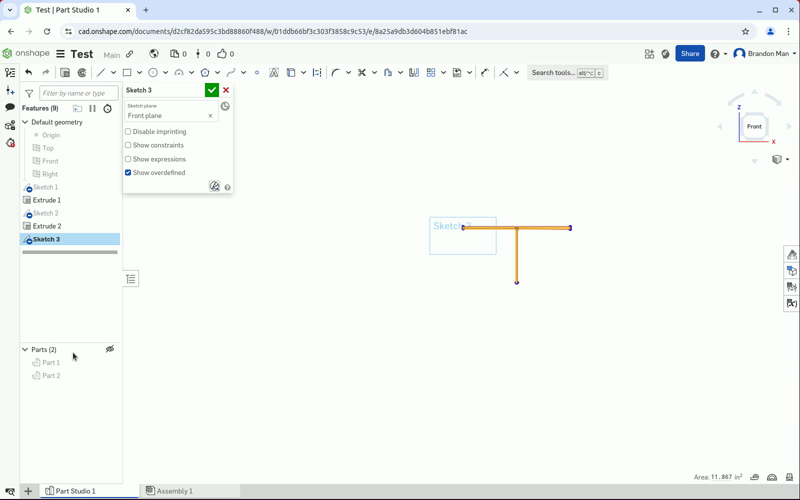
key(shift+e)
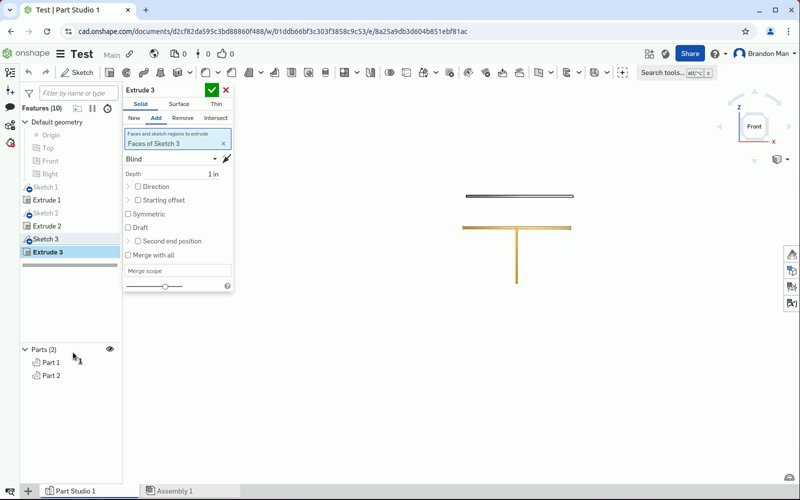
mouse_move(143, 106)
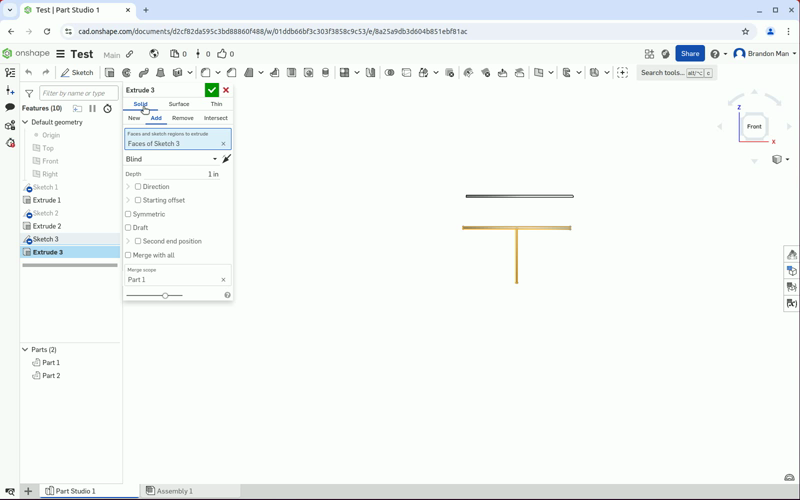
click(143, 106)
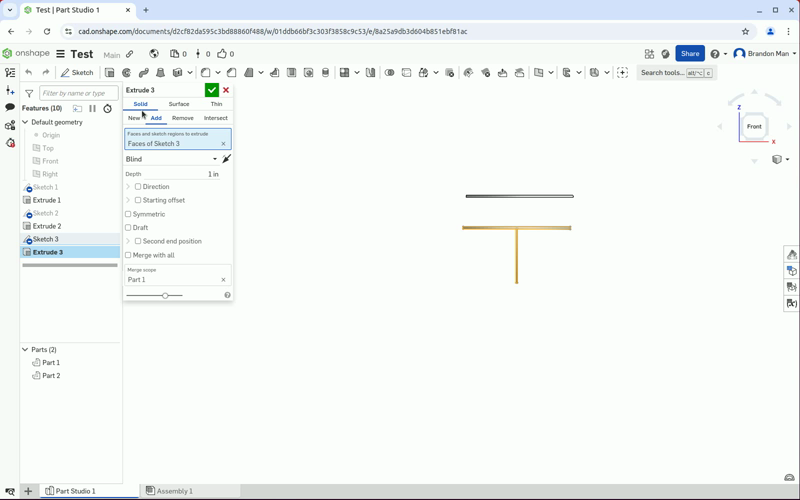
mouse_move(137, 120)
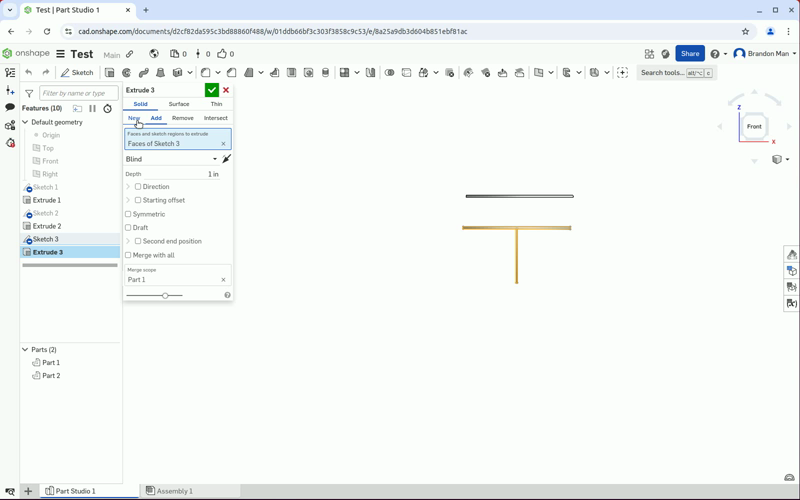
click(137, 120)
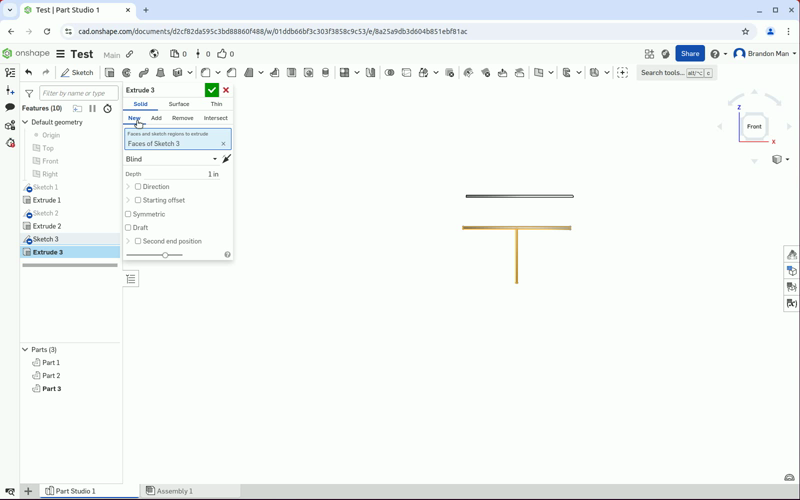
key(tab, 4)
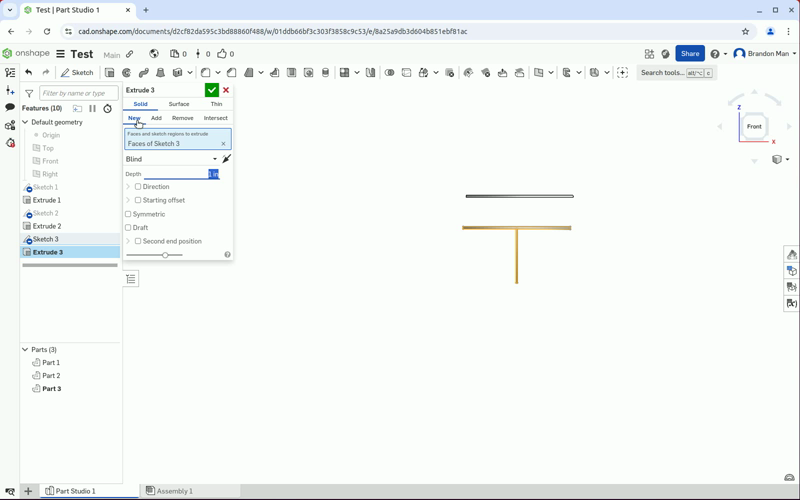
text(0.481)
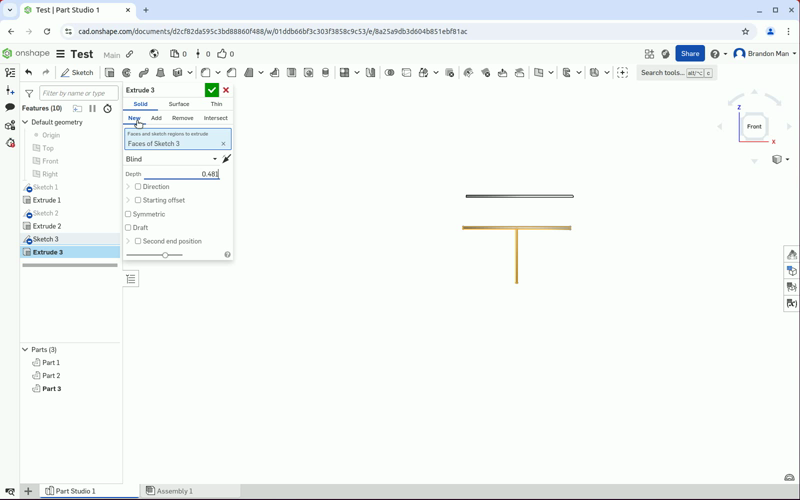
key(enter)
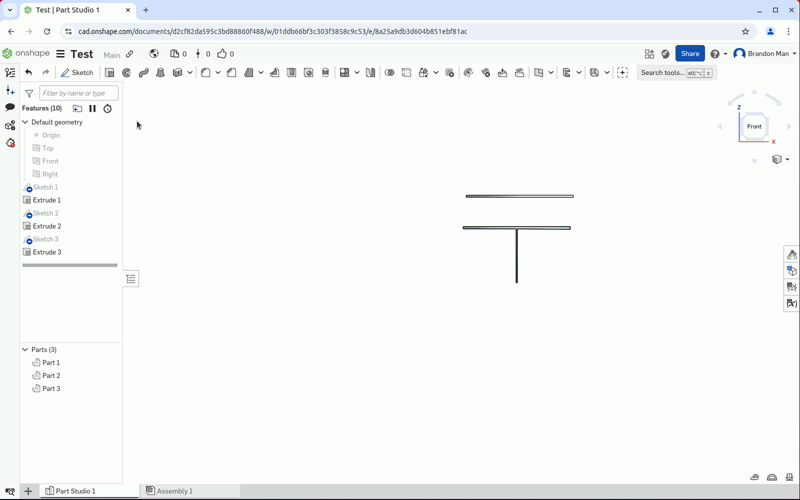
key(shift+h)
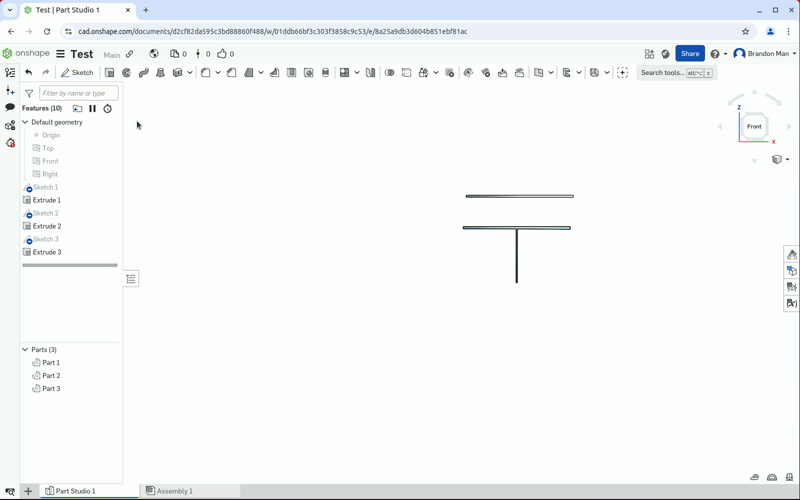
key(shift+h)
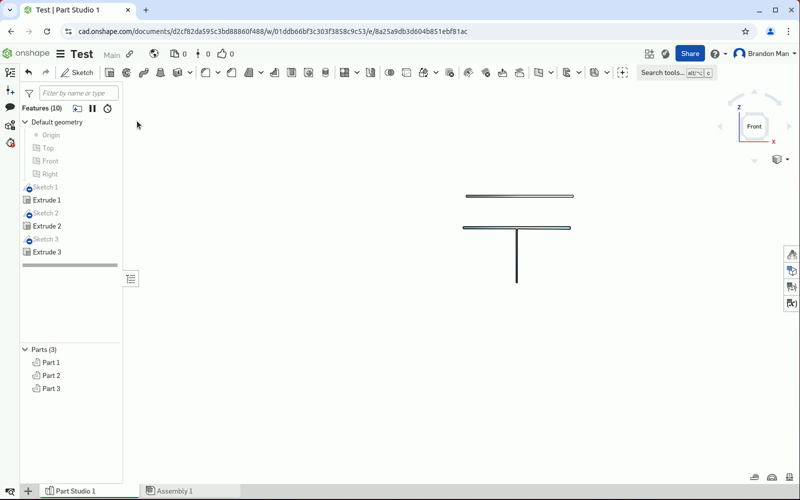
mouse_move(73, 189)
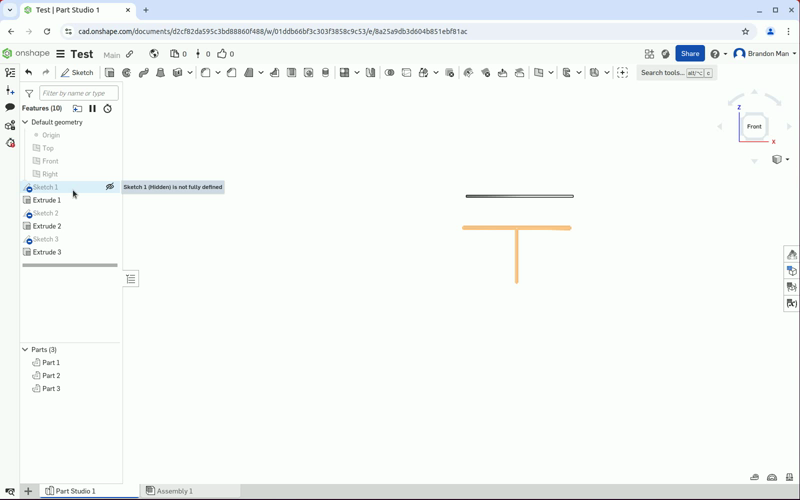
click(73, 189)
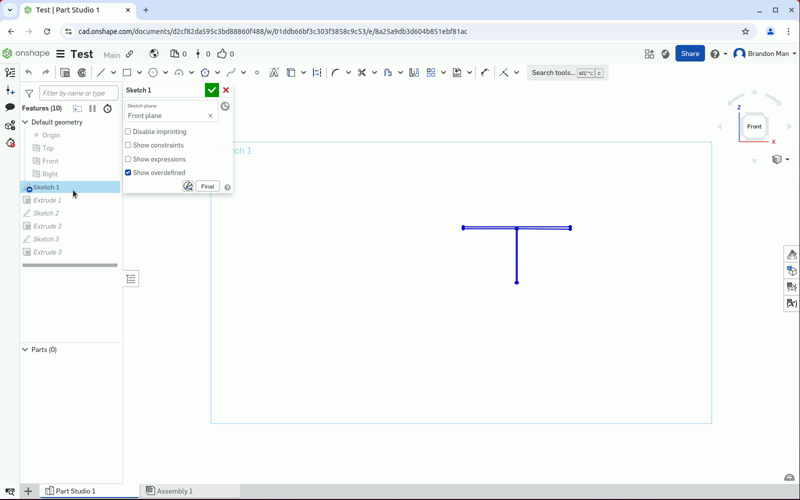
mouse_move(229, 92)
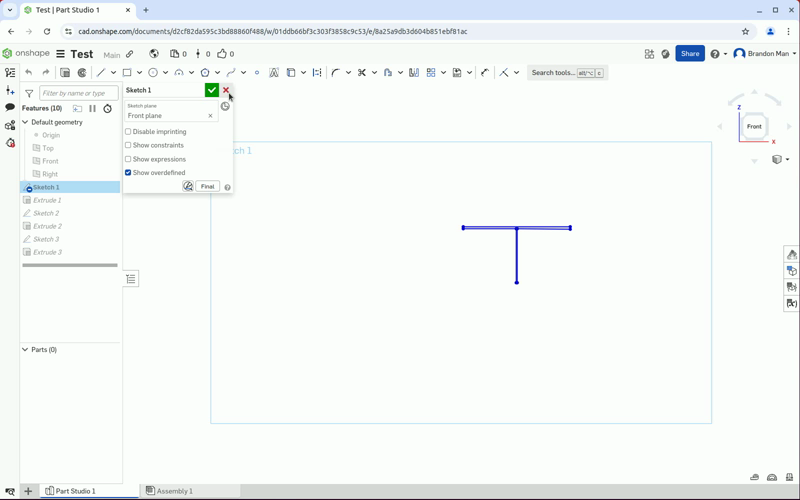
click(229, 92)
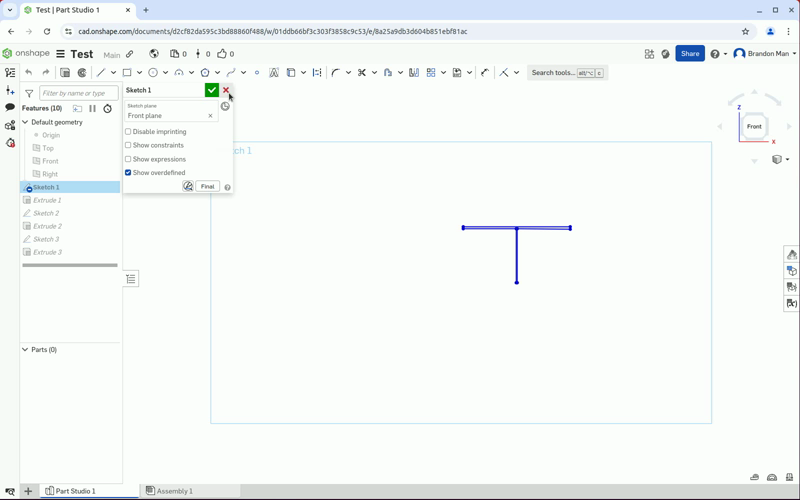
key(shift+s)
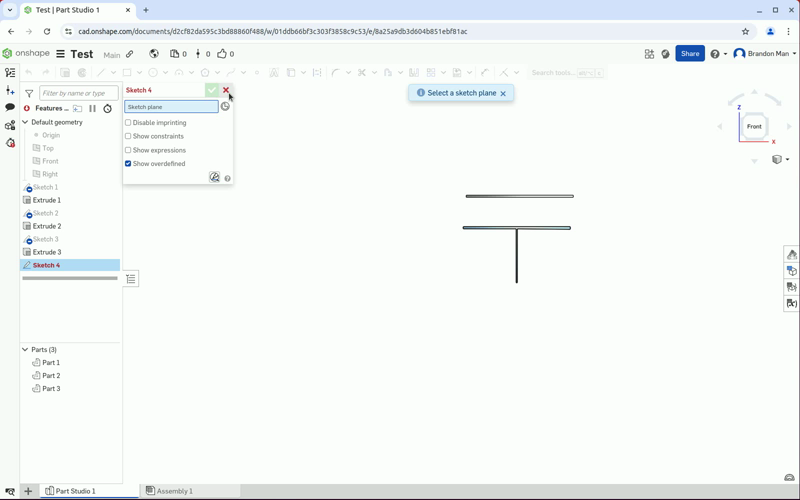
mouse_move(73, 163)
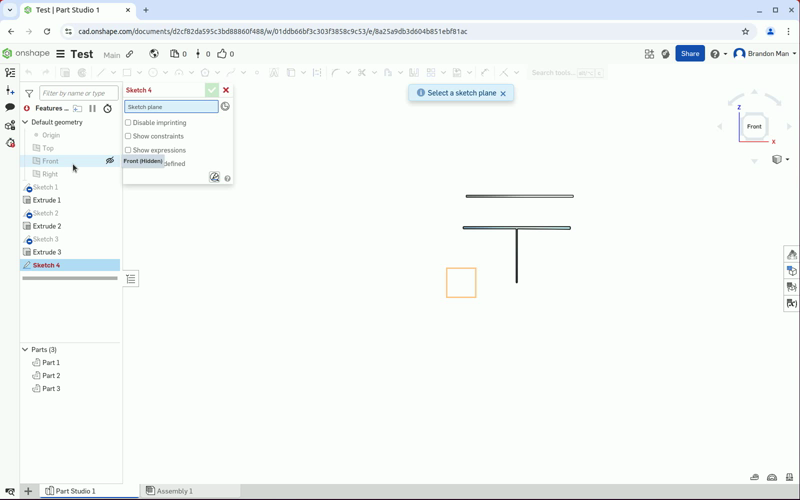
click(73, 163)
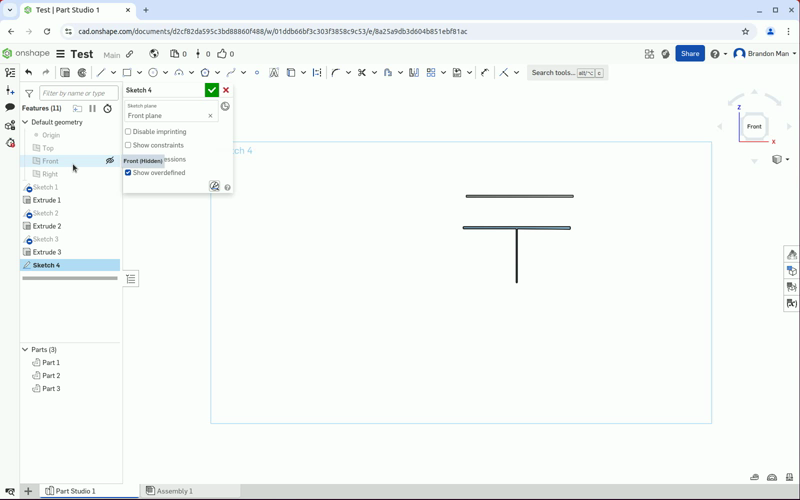
mouse_move(73, 352)
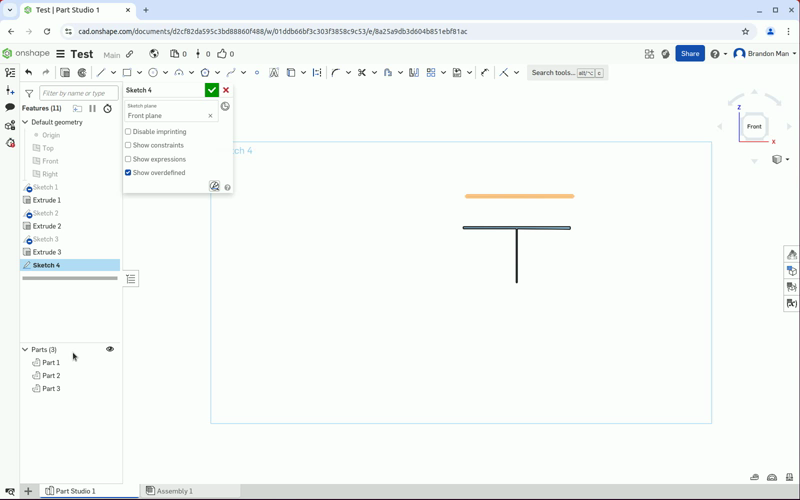
key(y)
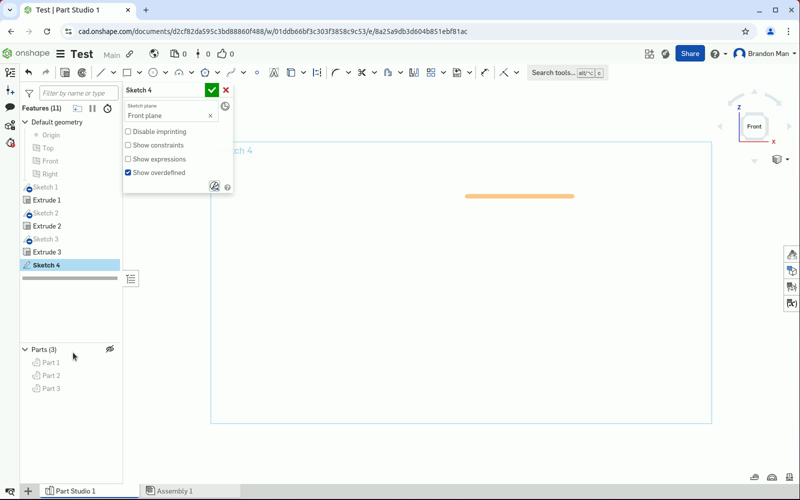
key(l)
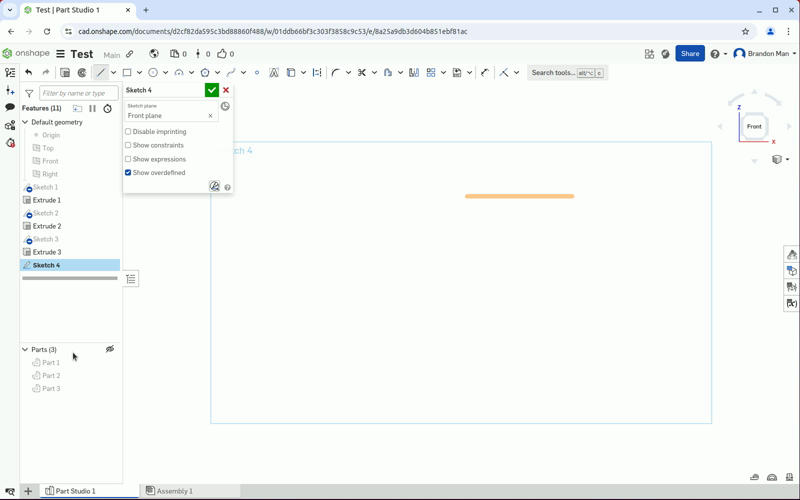
key_down(shift)
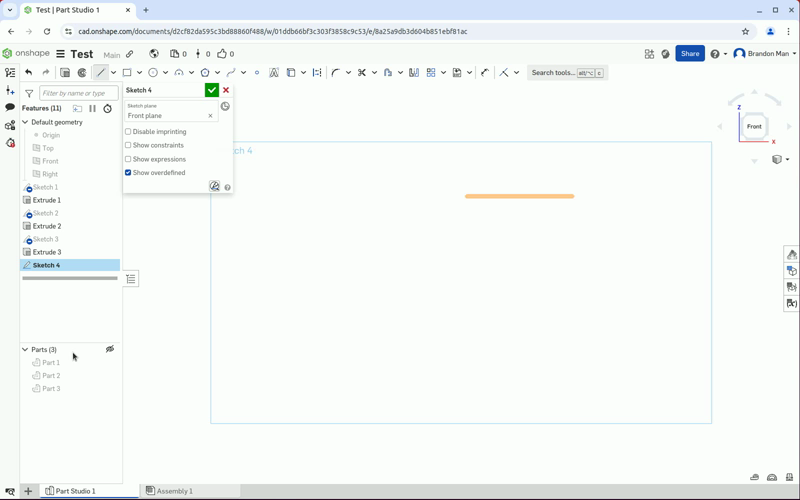
mouse_move(463, 228)
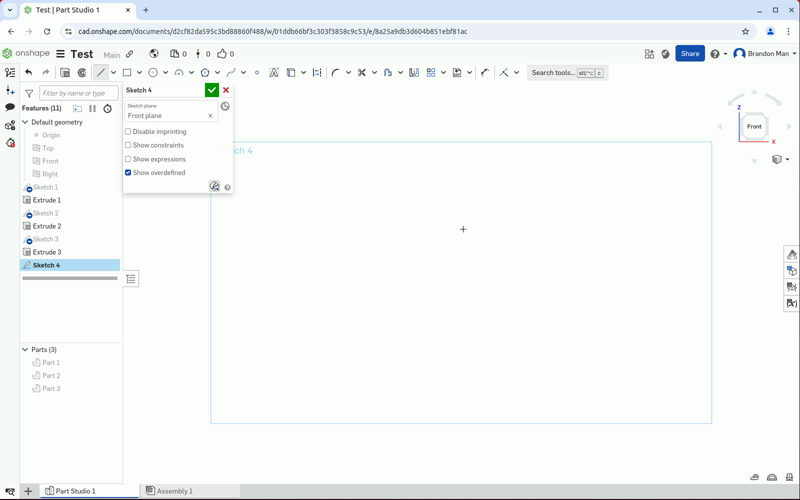
click(463, 228)
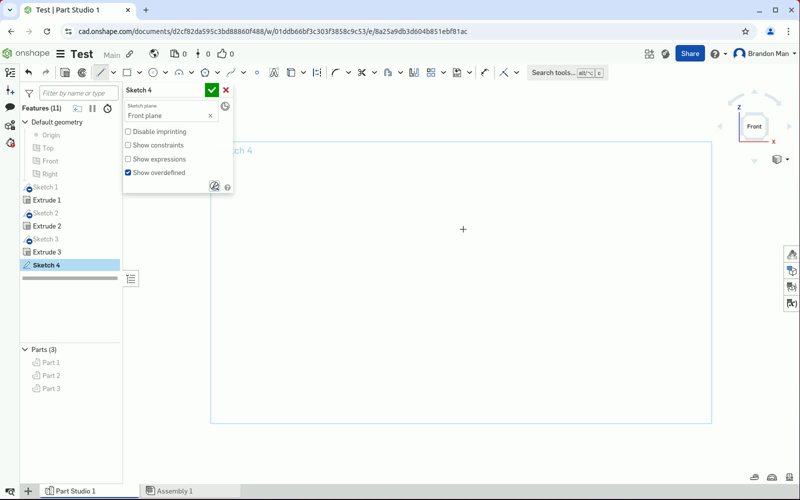
key_up(shift)
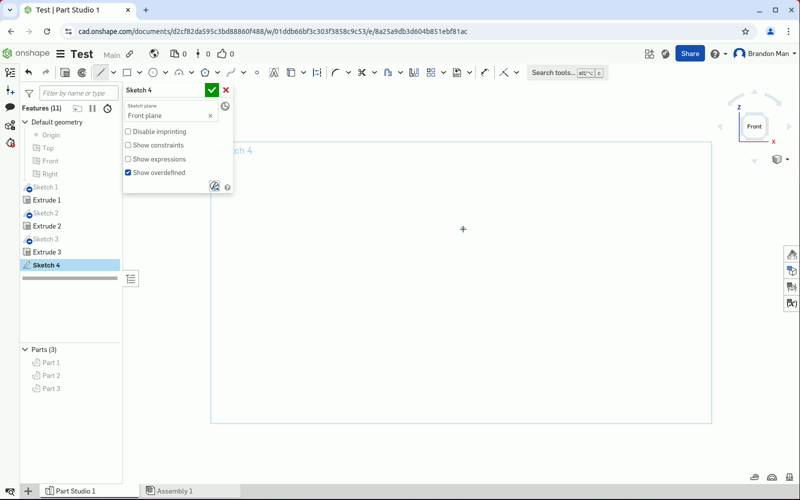
key_down(shift)
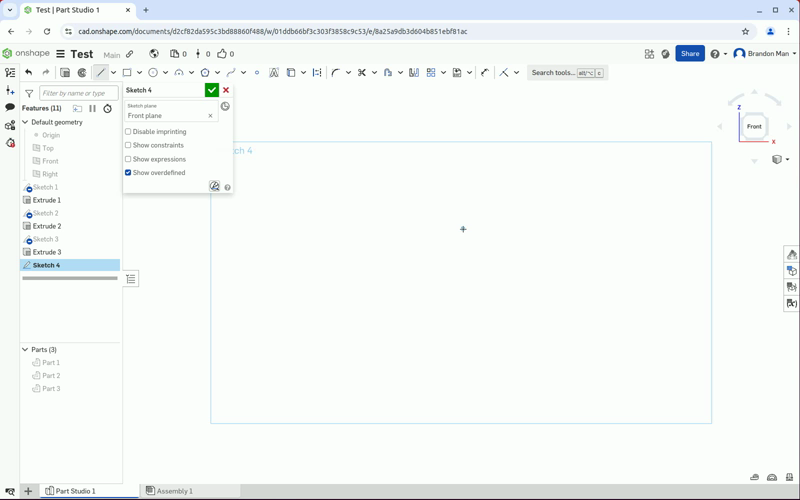
mouse_move(493, 228)
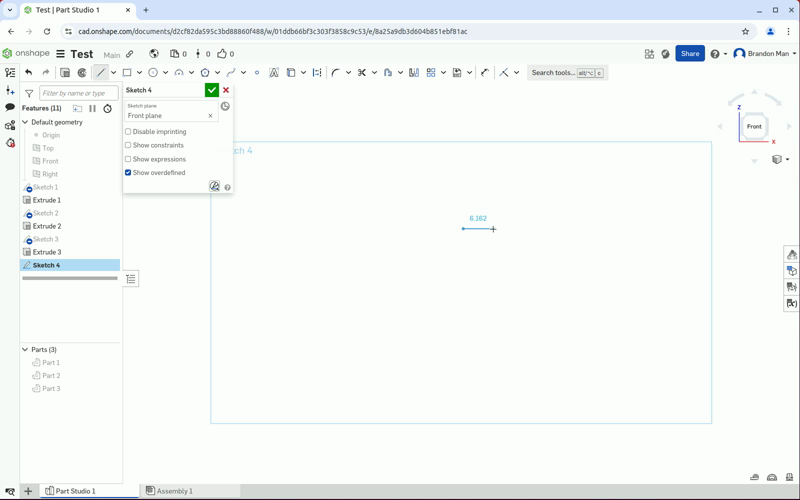
mouse_move(516, 228)
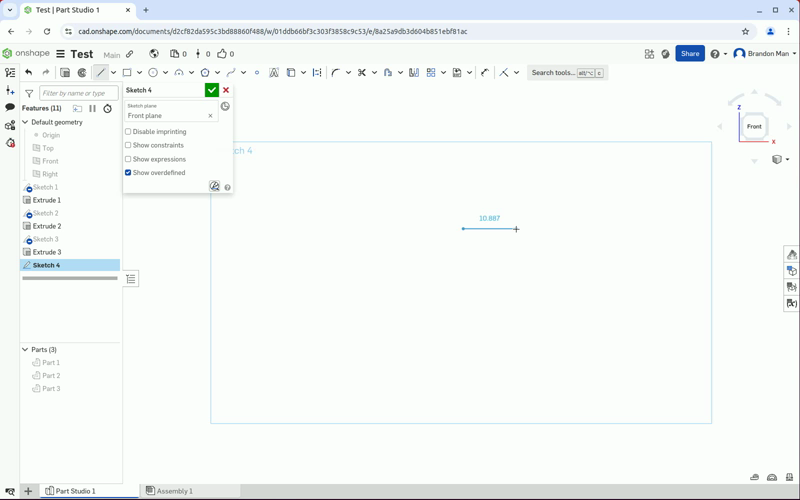
click(516, 228)
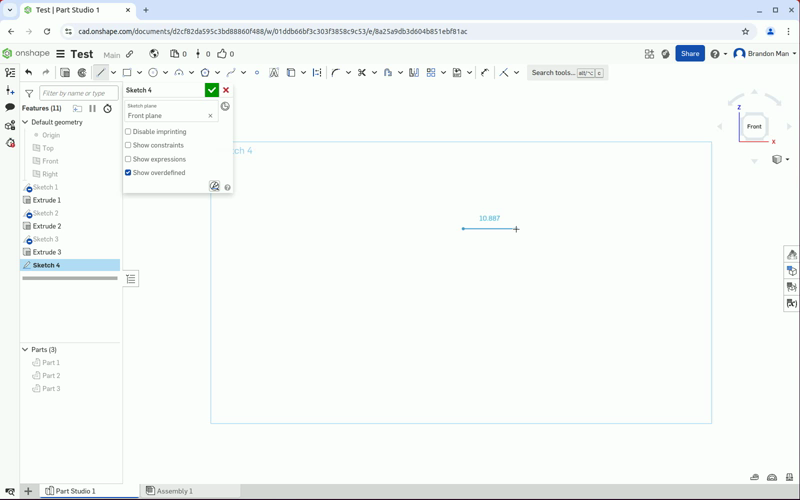
key_up(shift)
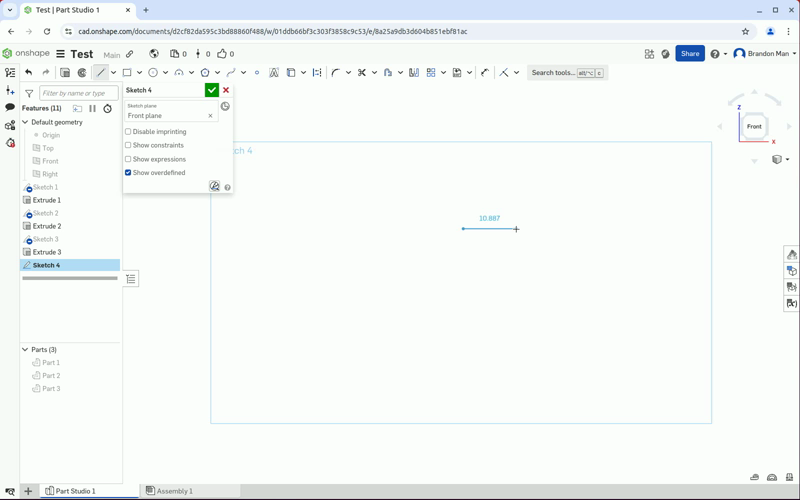
key_down(shift)
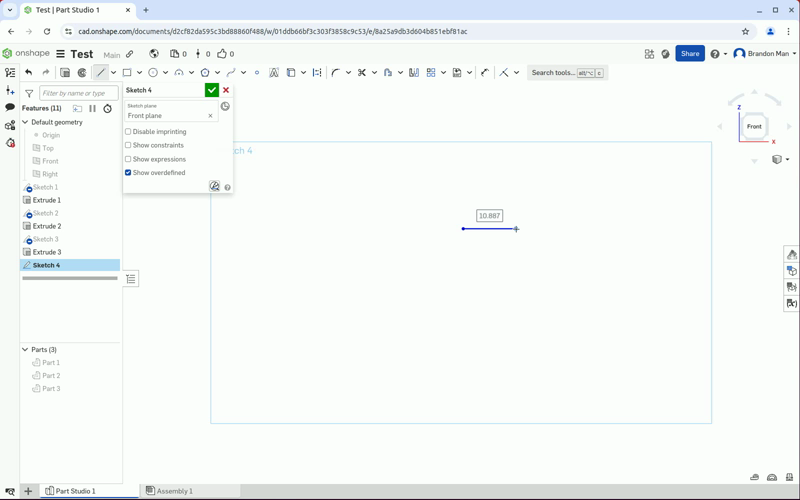
mouse_move(546, 228)
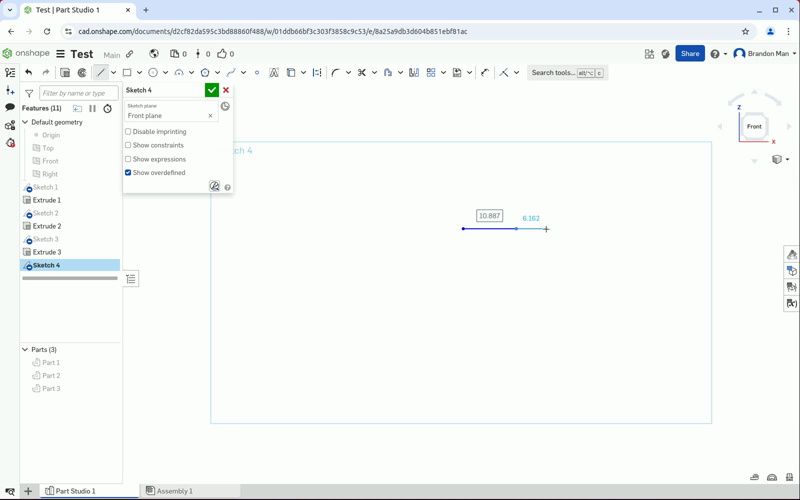
mouse_move(516, 282)
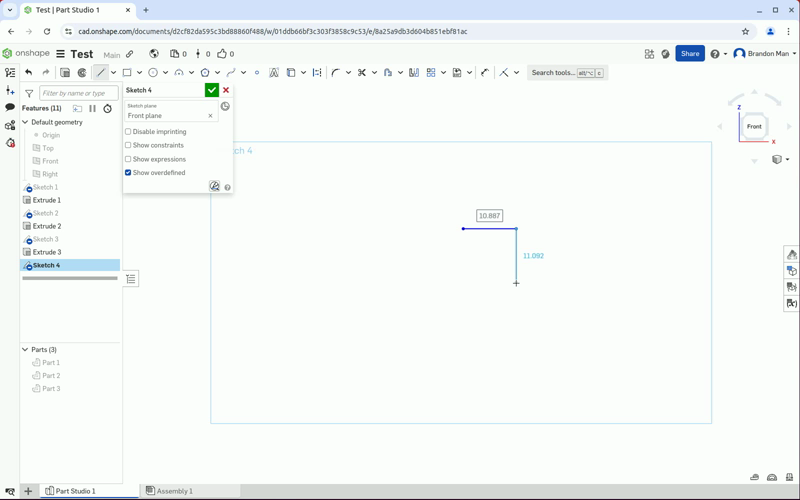
click(516, 282)
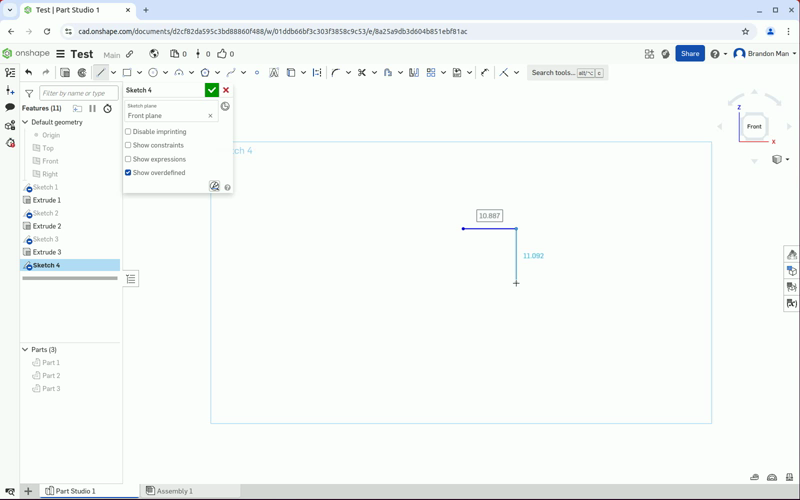
key_up(shift)
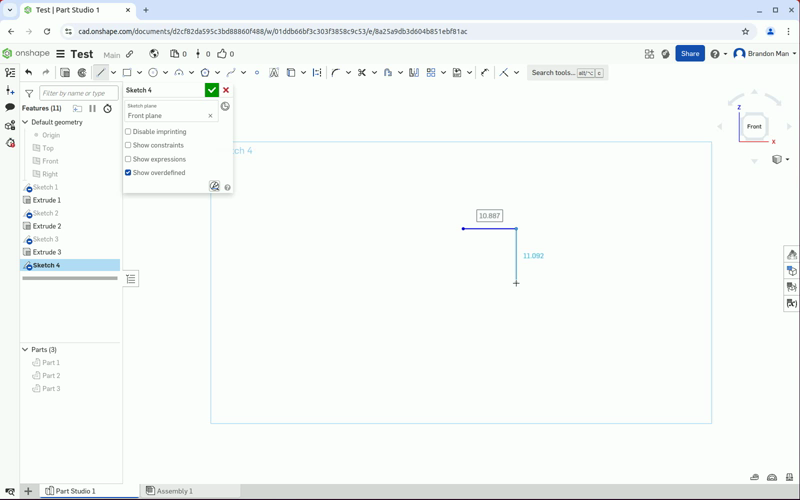
key_down(shift)
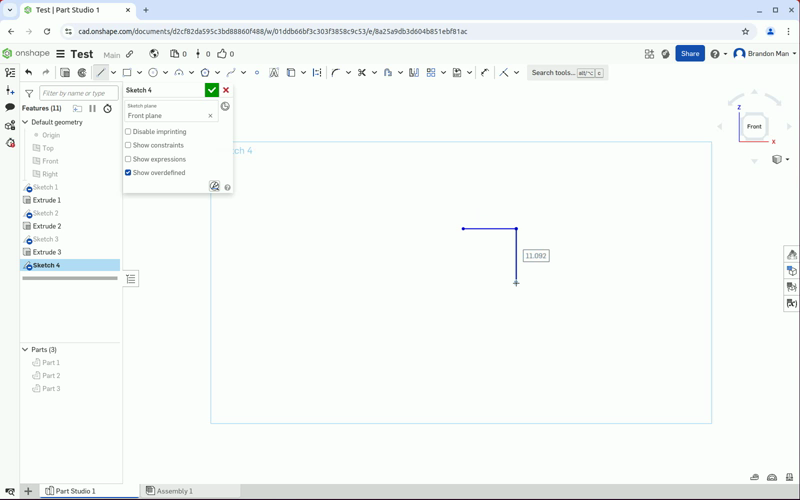
mouse_move(546, 282)
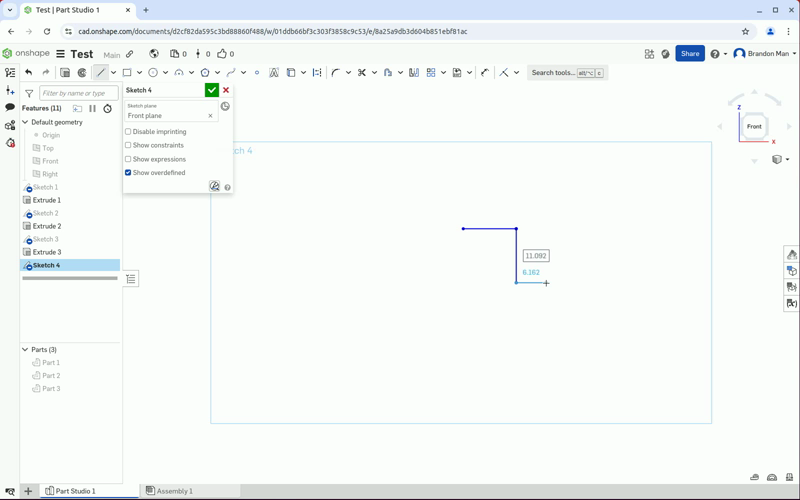
mouse_move(517, 282)
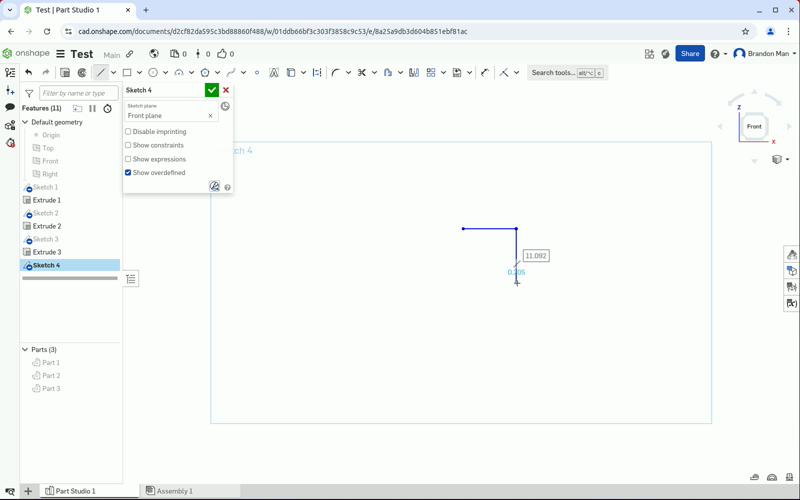
scroll(6)
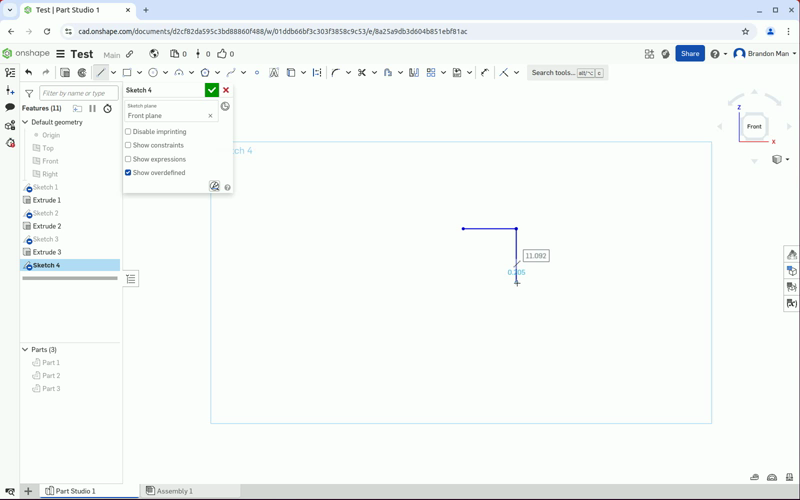
scroll(6)
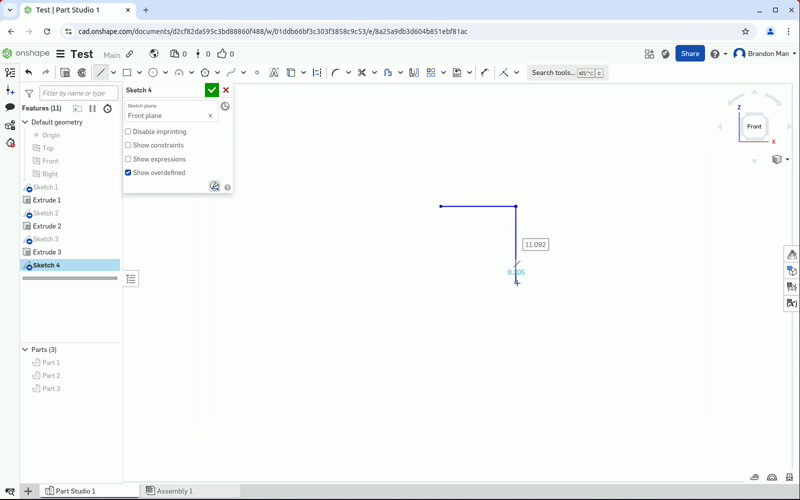
scroll(6)
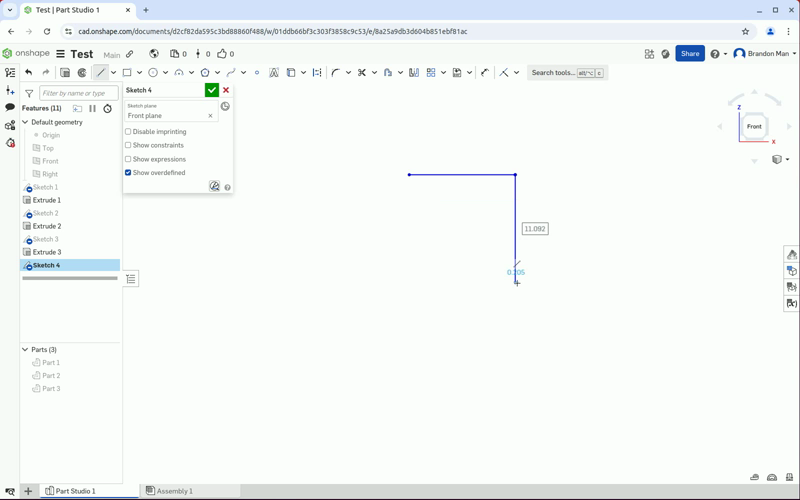
scroll(6)
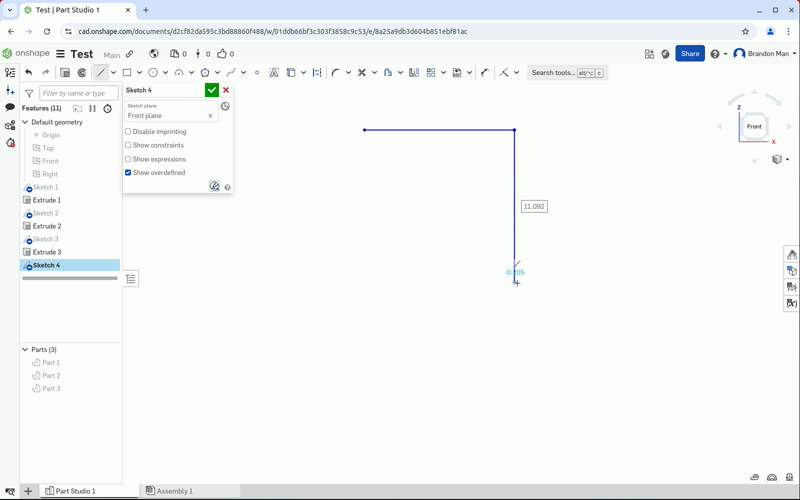
scroll(6)
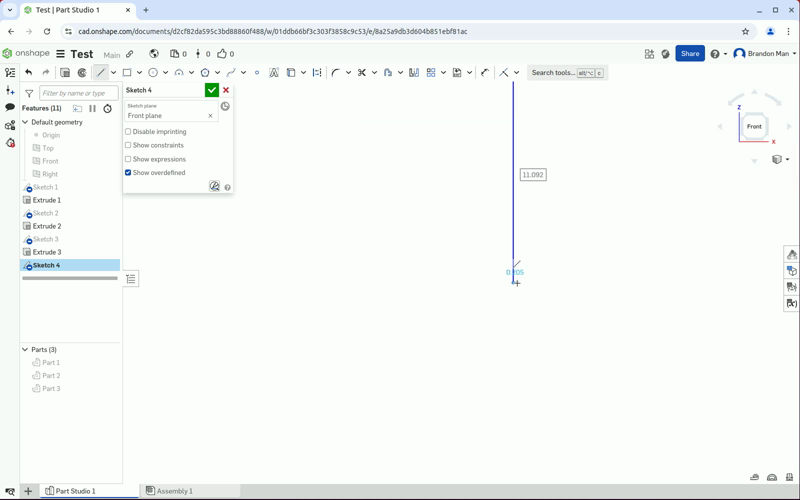
scroll(6)
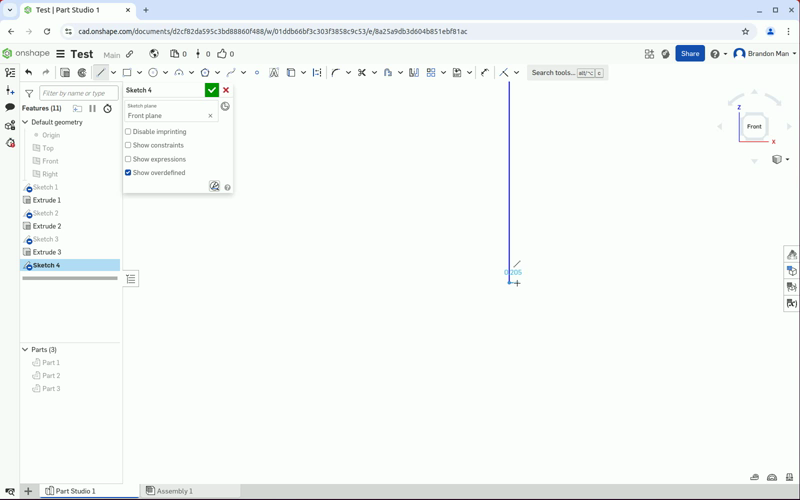
scroll(6)
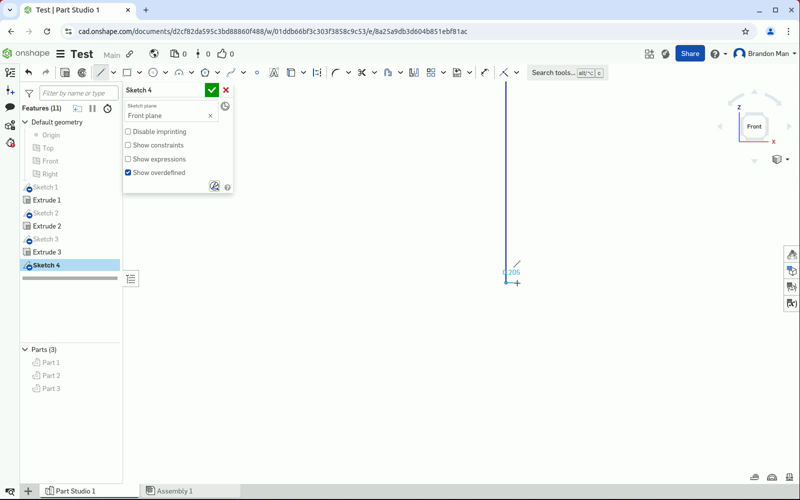
click(517, 282)
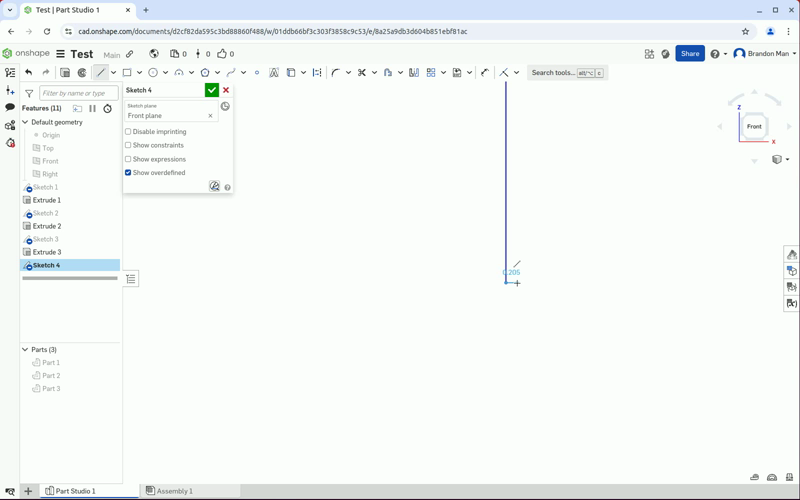
scroll(-6)
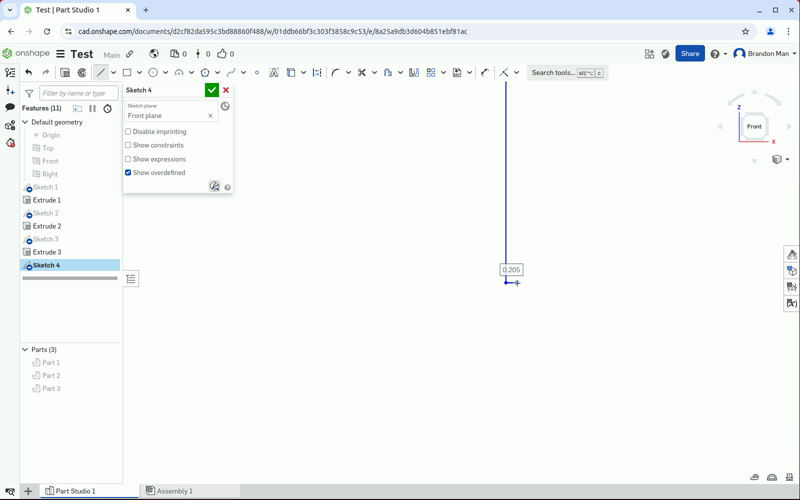
scroll(-6)
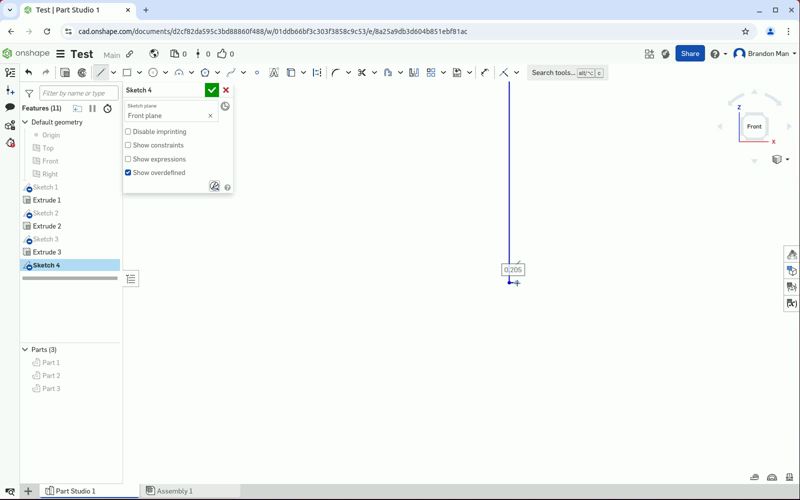
scroll(-6)
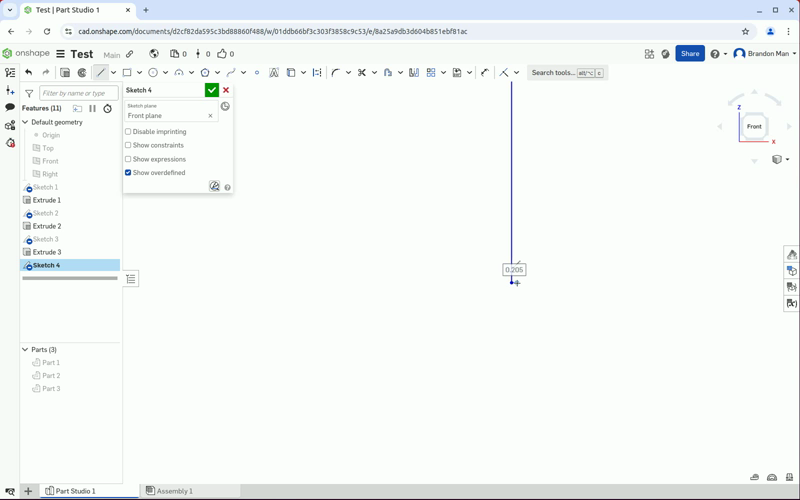
scroll(-6)
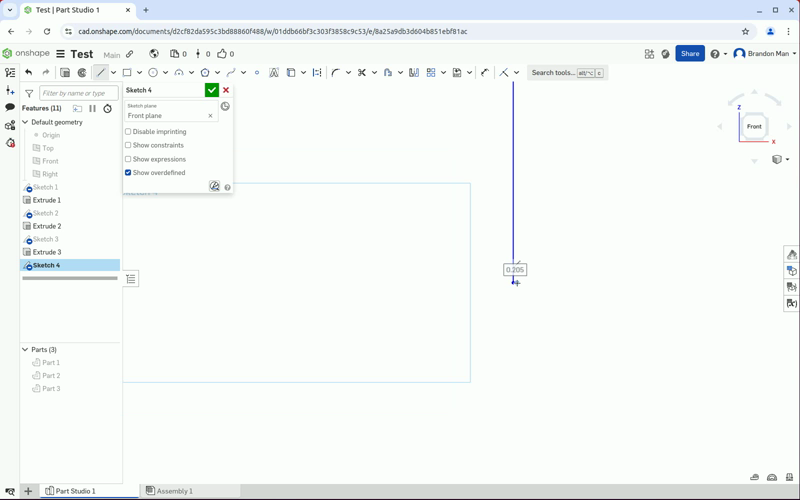
scroll(-6)
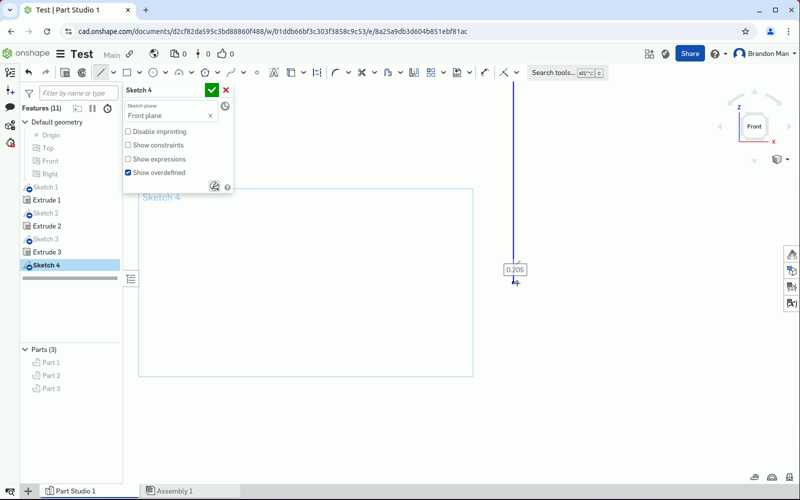
scroll(-6)
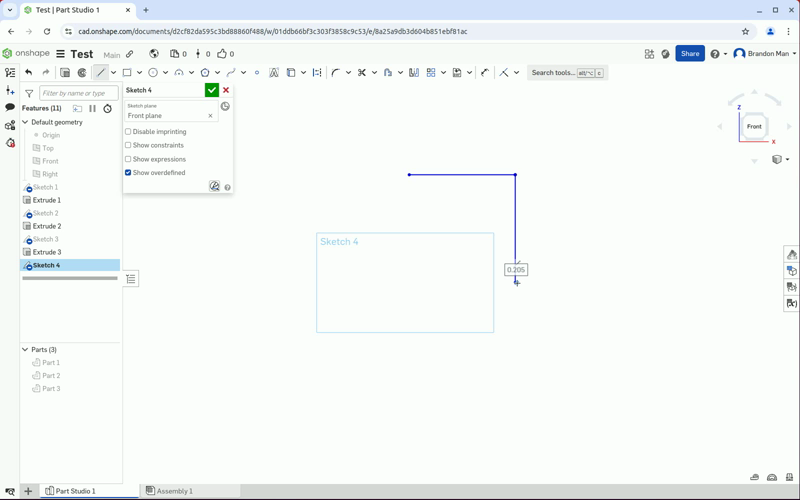
scroll(-6)
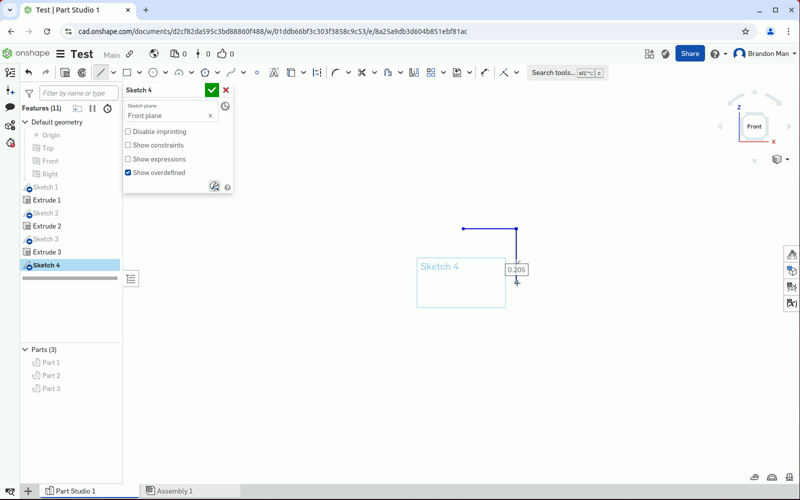
key_up(shift)
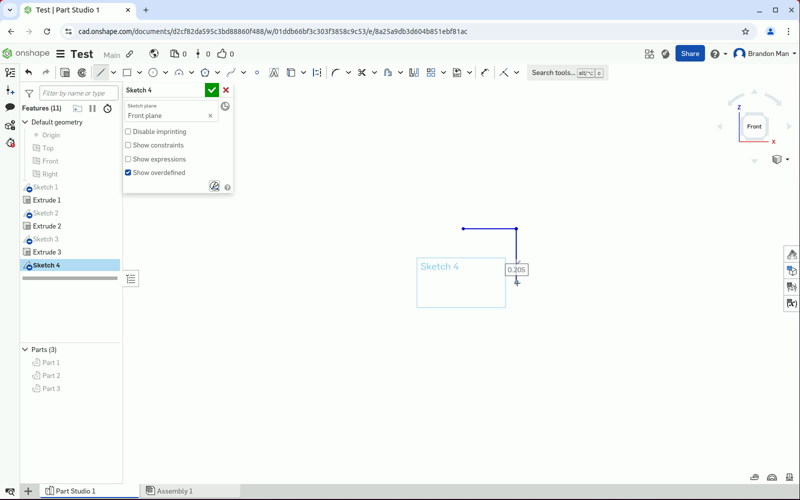
key_down(shift)
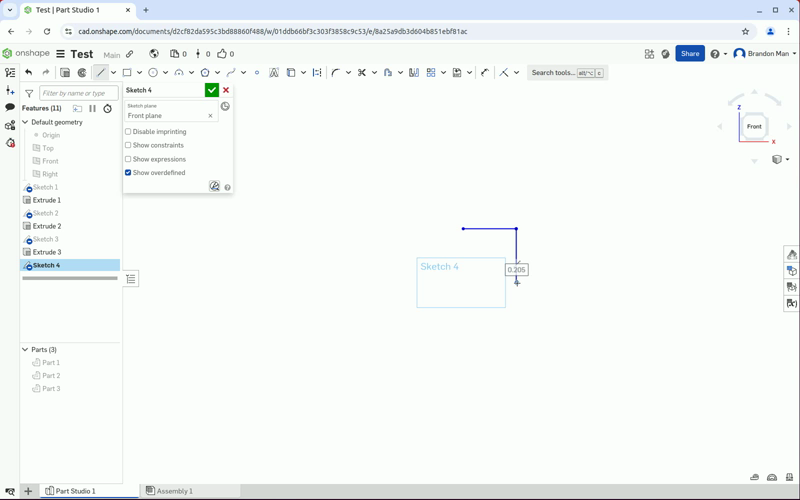
mouse_move(547, 282)
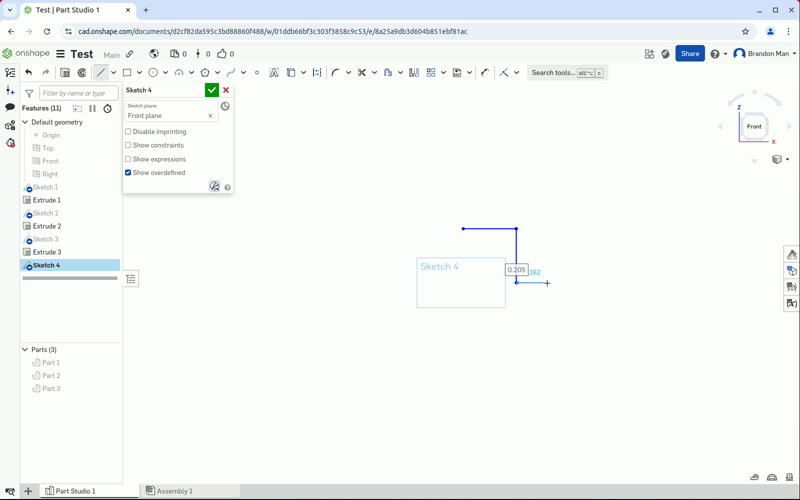
mouse_move(517, 228)
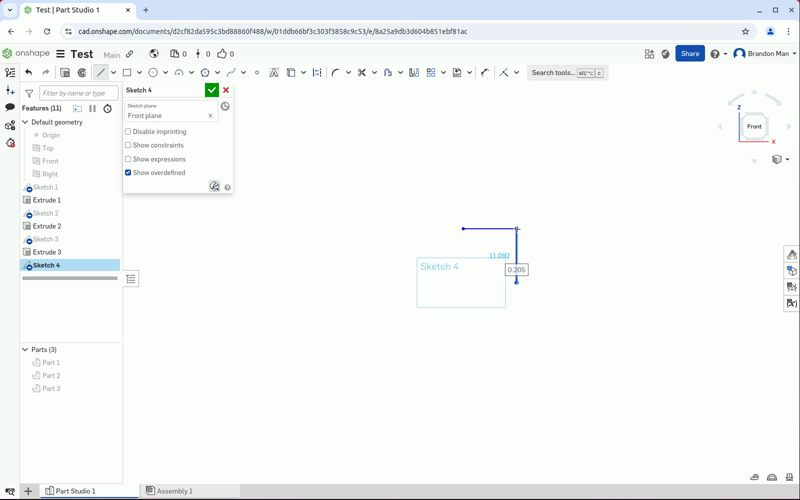
scroll(6)
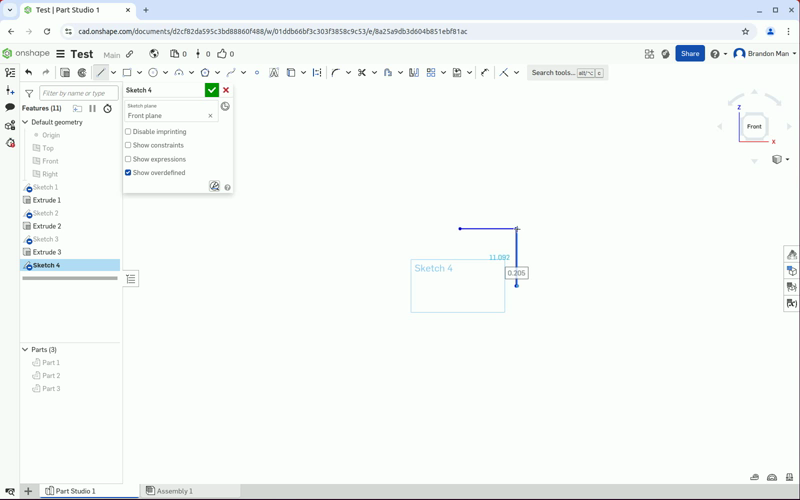
scroll(6)
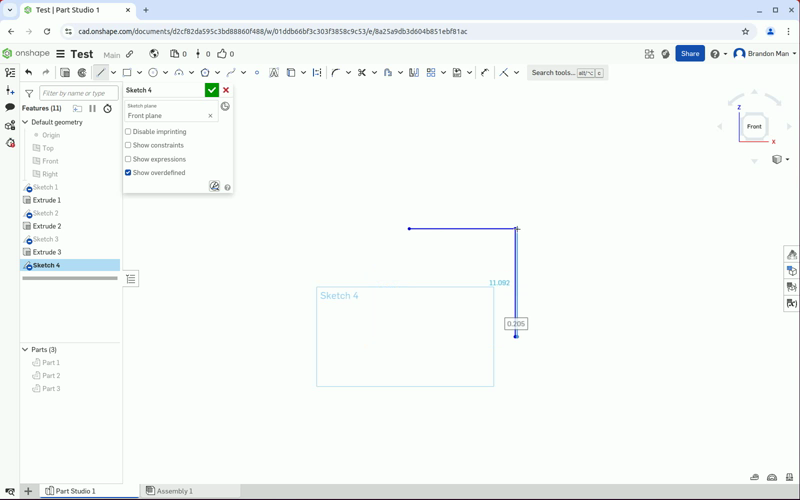
scroll(6)
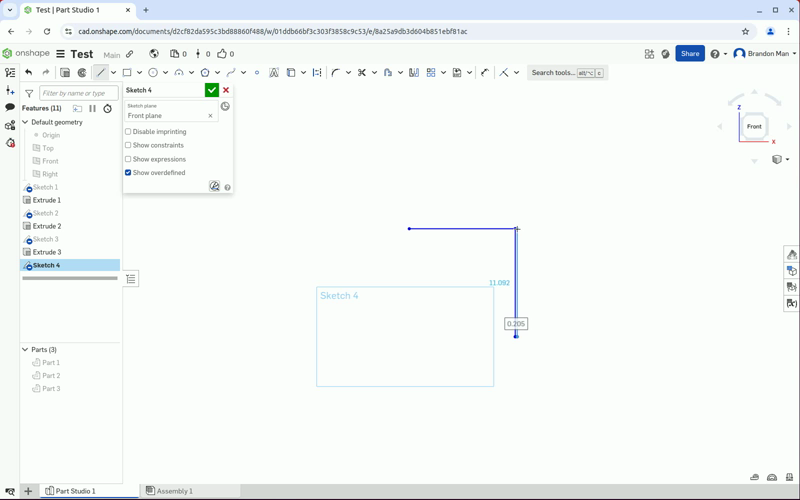
scroll(6)
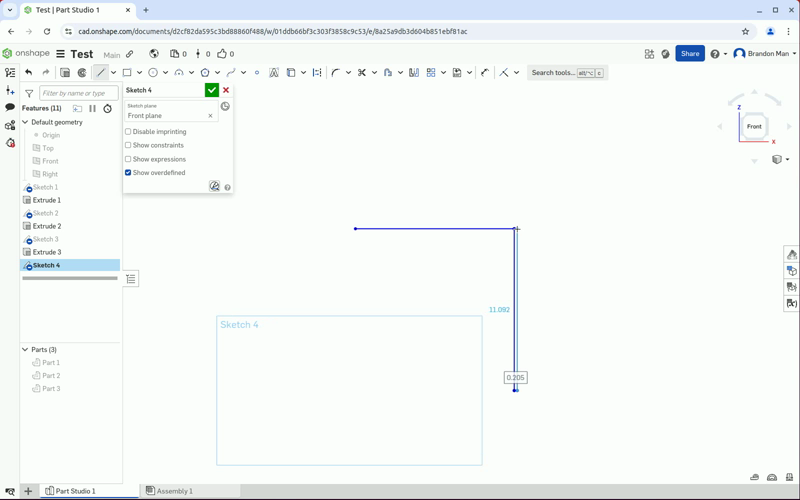
scroll(6)
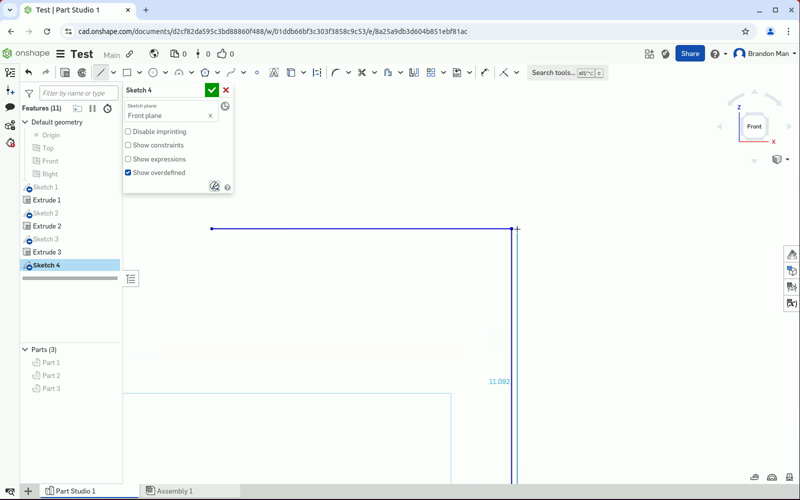
scroll(6)
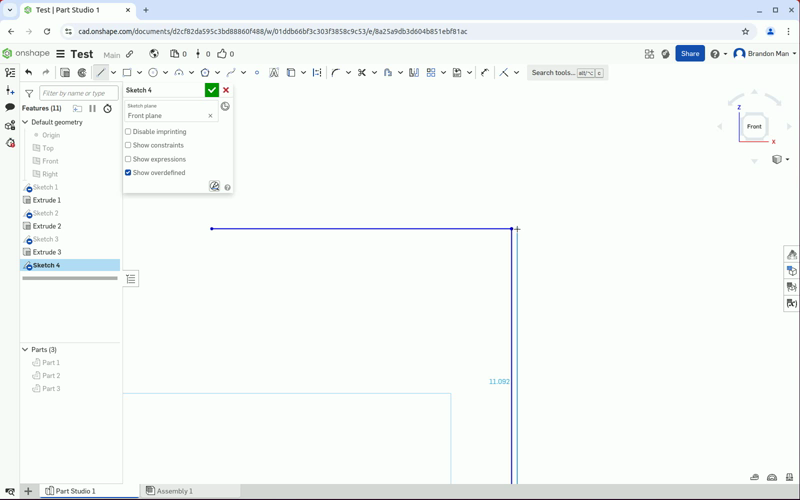
scroll(6)
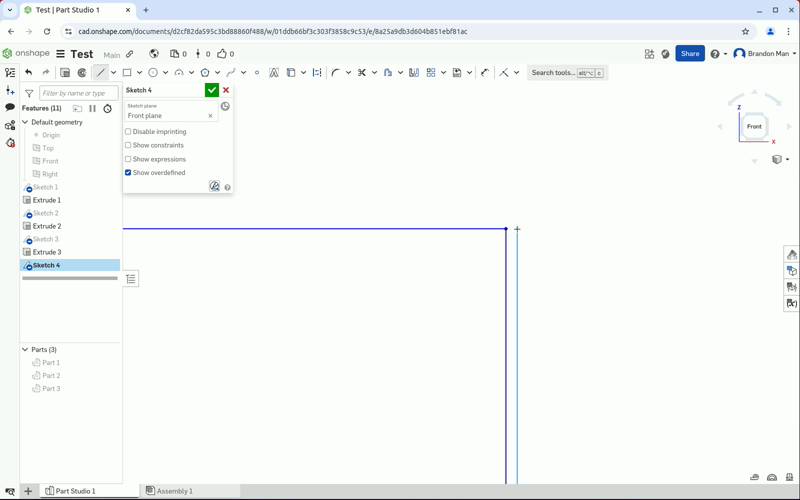
click(517, 228)
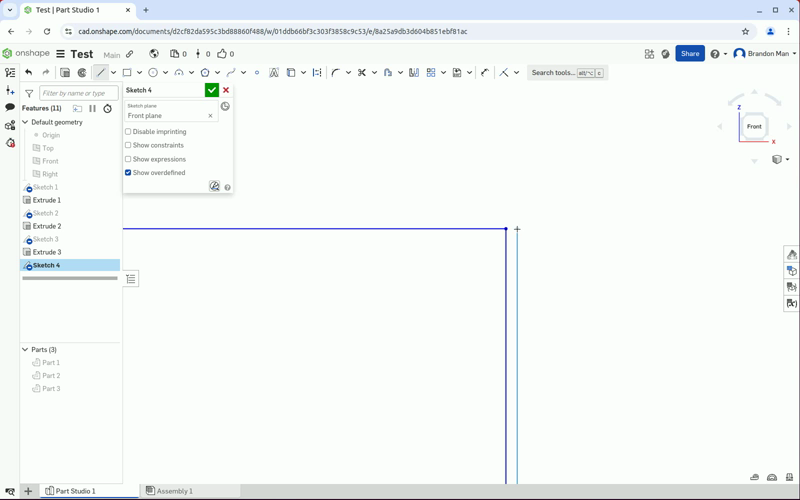
scroll(-6)
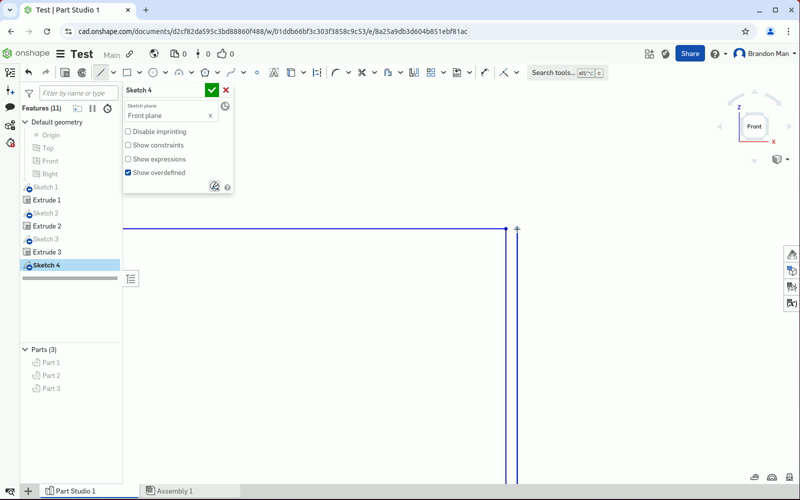
scroll(-6)
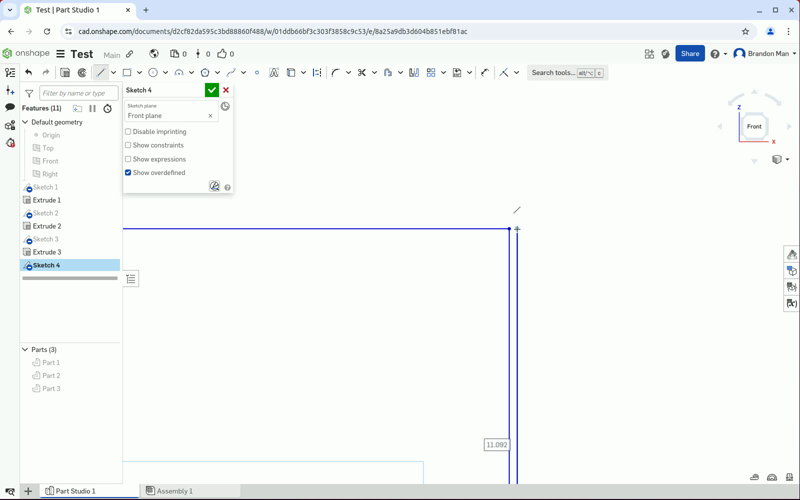
scroll(-6)
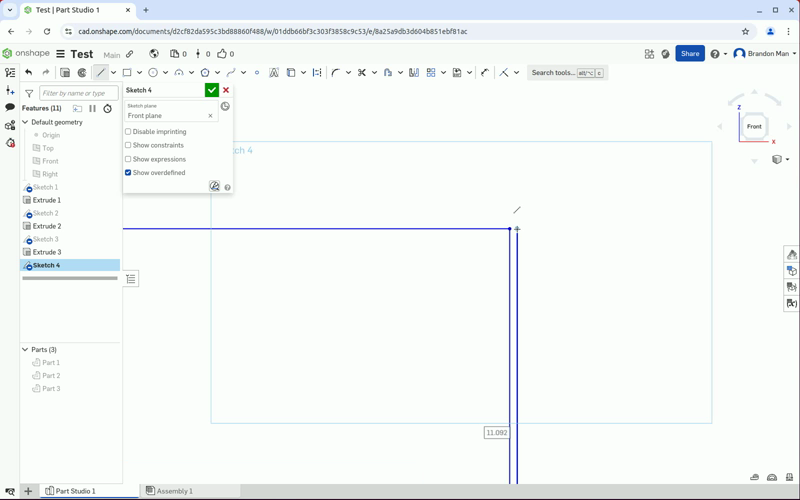
scroll(-6)
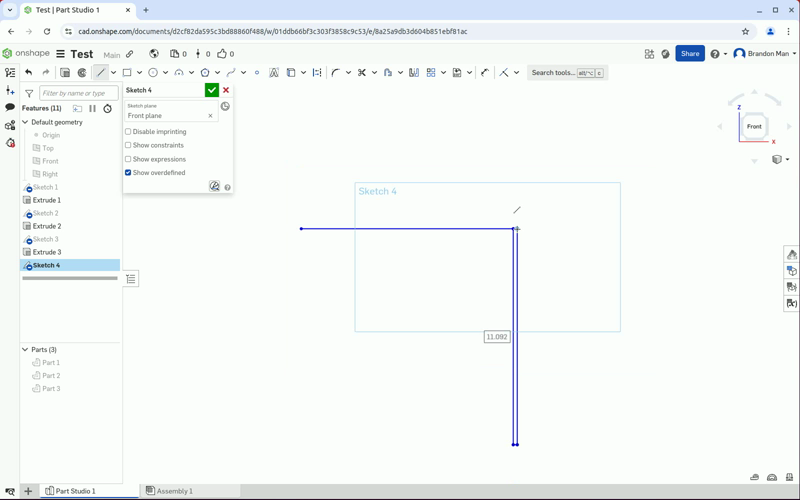
scroll(-6)
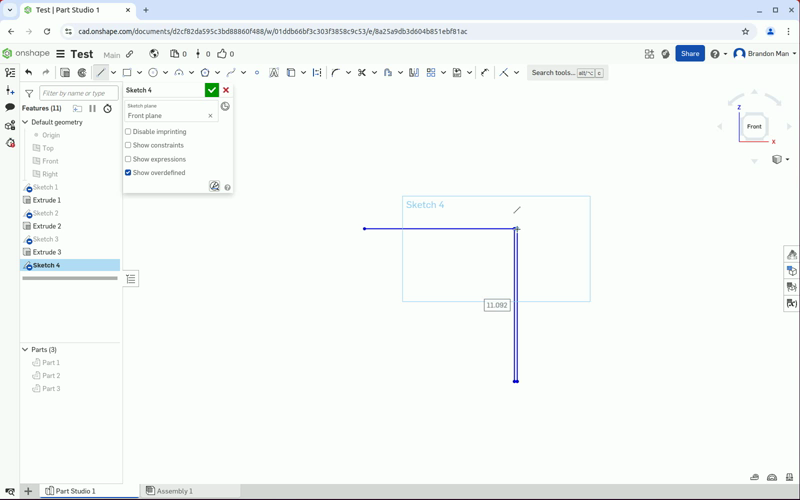
scroll(-6)
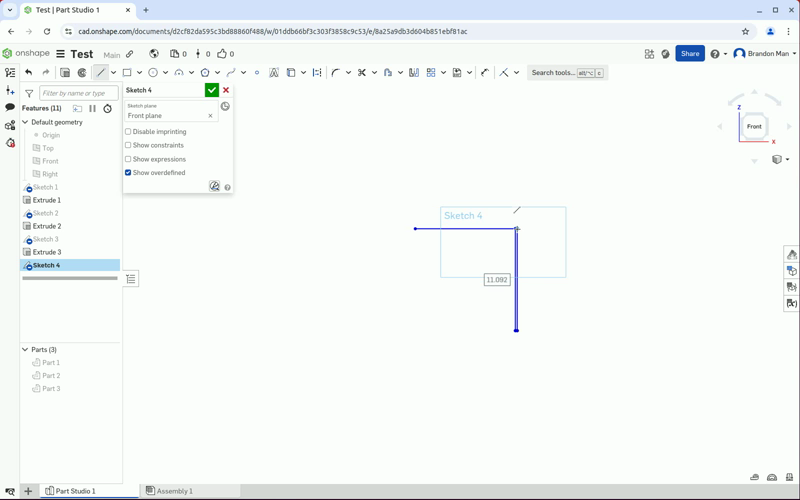
scroll(-6)
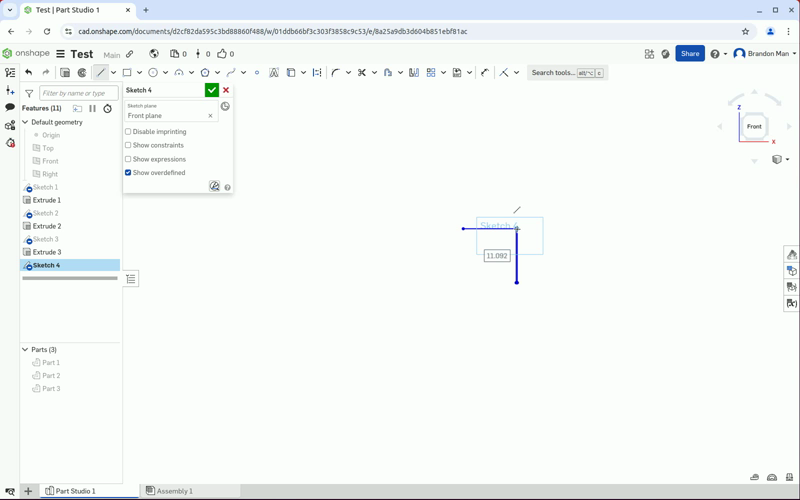
key_up(shift)
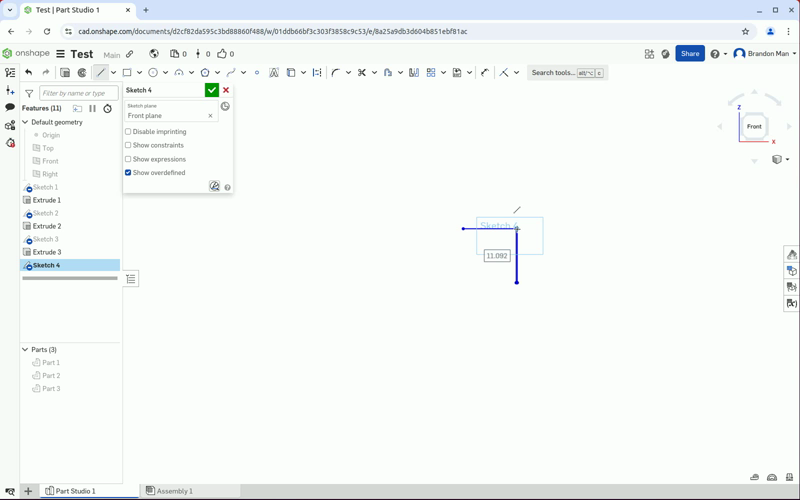
key_down(shift)
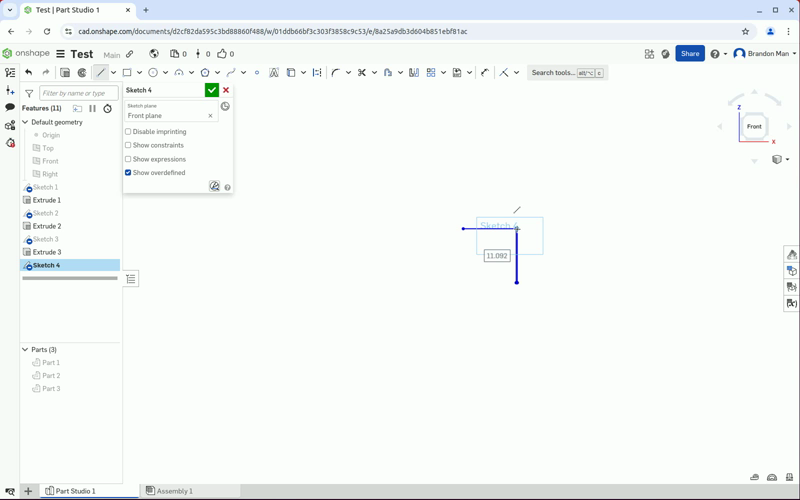
mouse_move(547, 228)
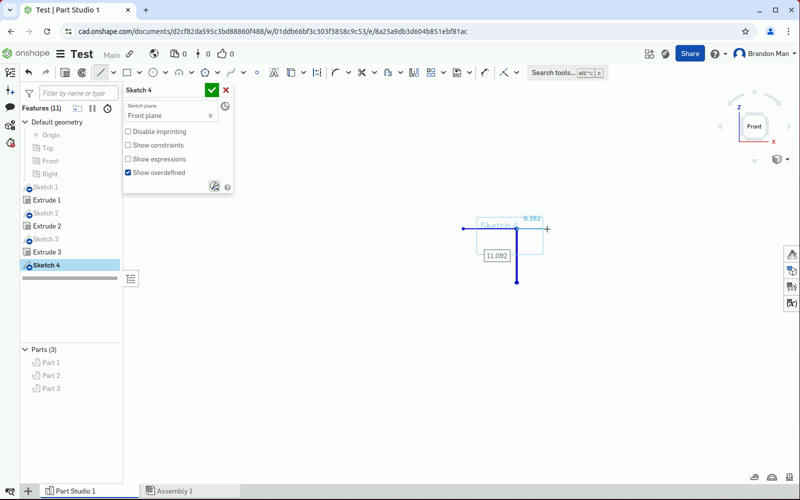
mouse_move(570, 229)
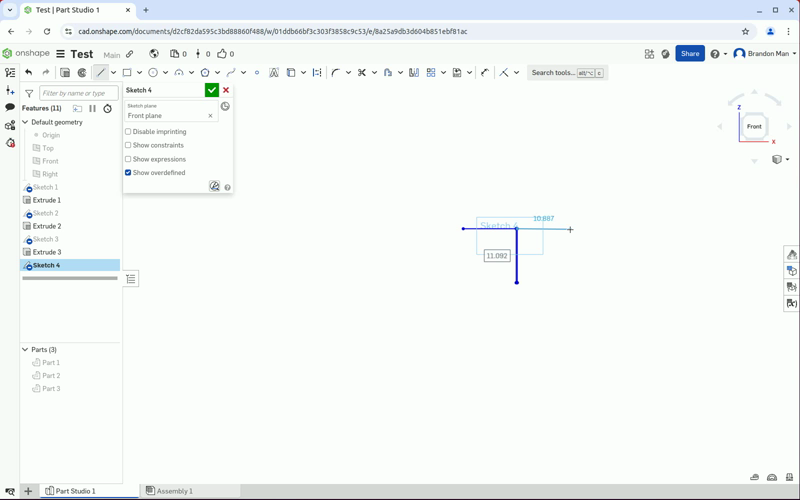
click(570, 229)
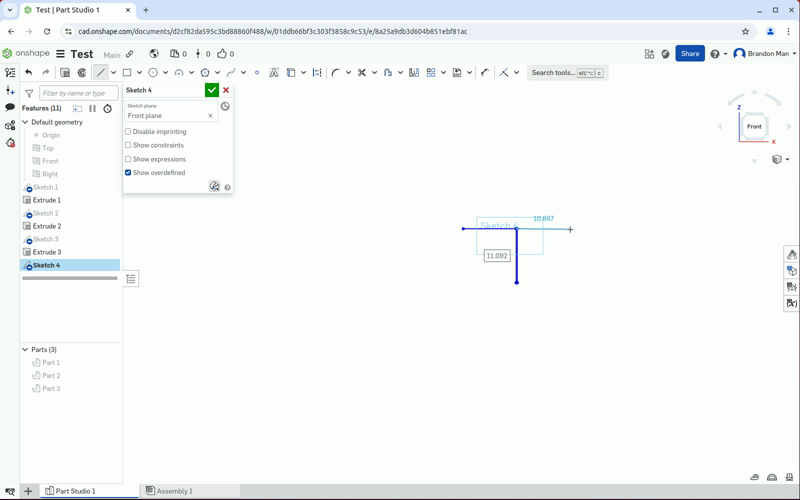
key_up(shift)
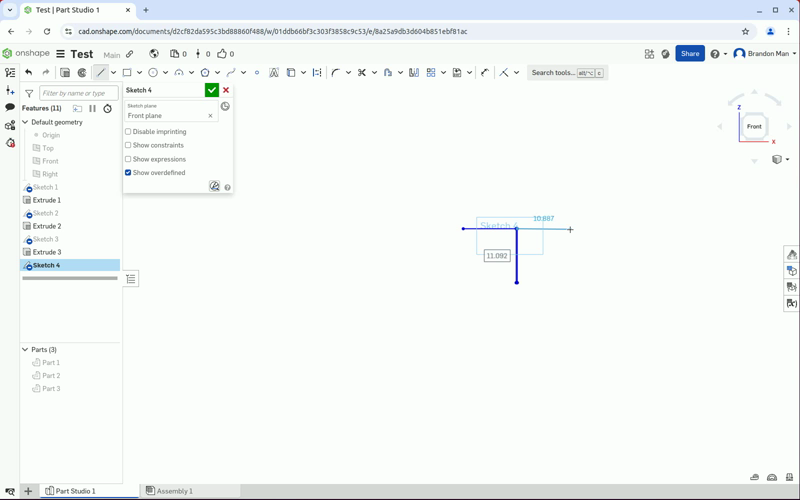
key_down(shift)
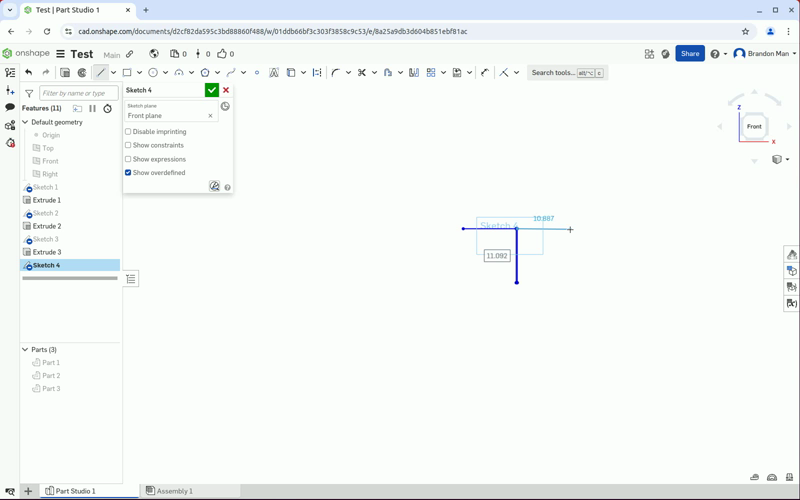
mouse_move(589, 229)
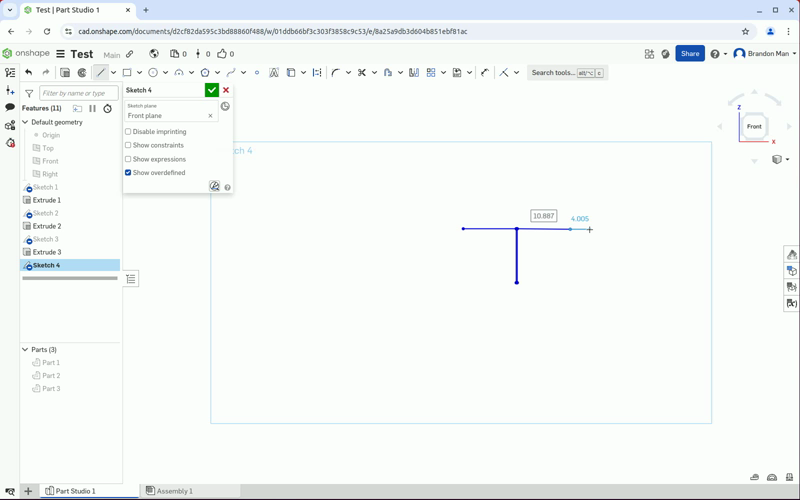
mouse_move(570, 226)
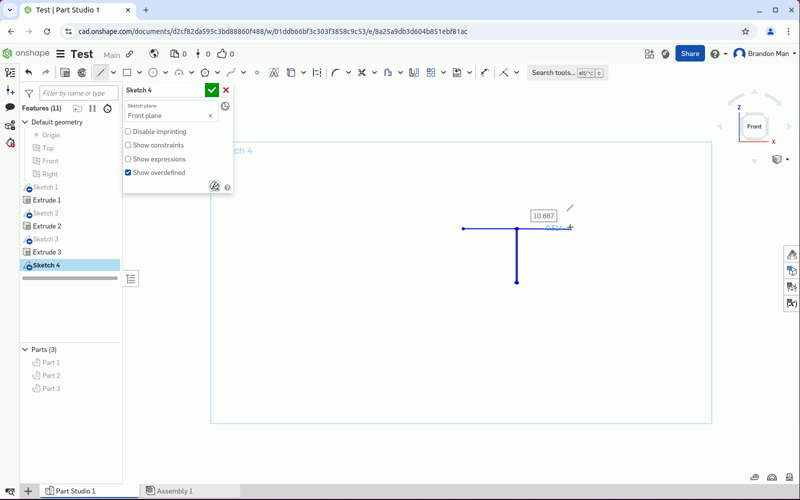
scroll(6)
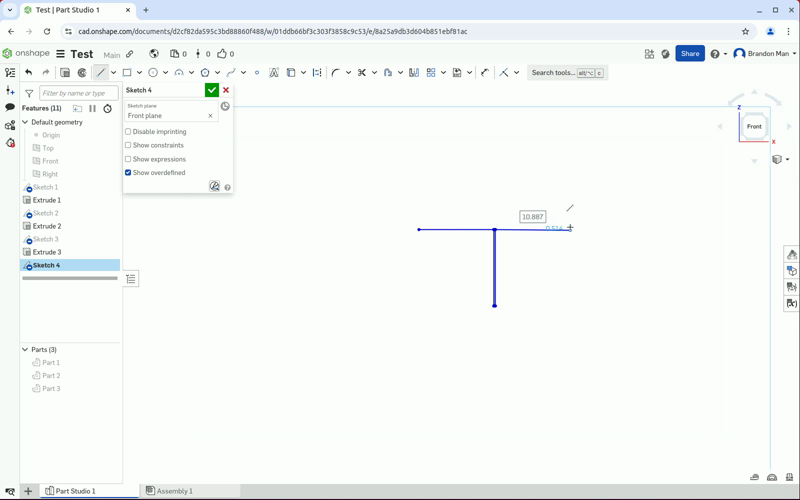
scroll(6)
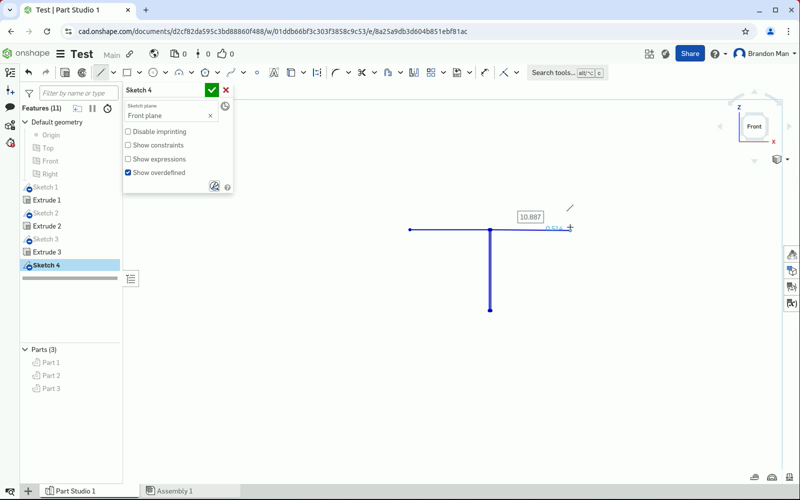
scroll(6)
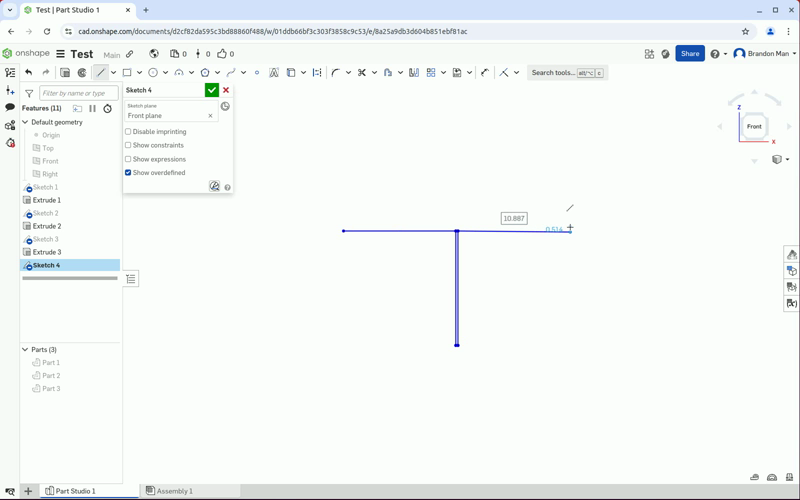
scroll(6)
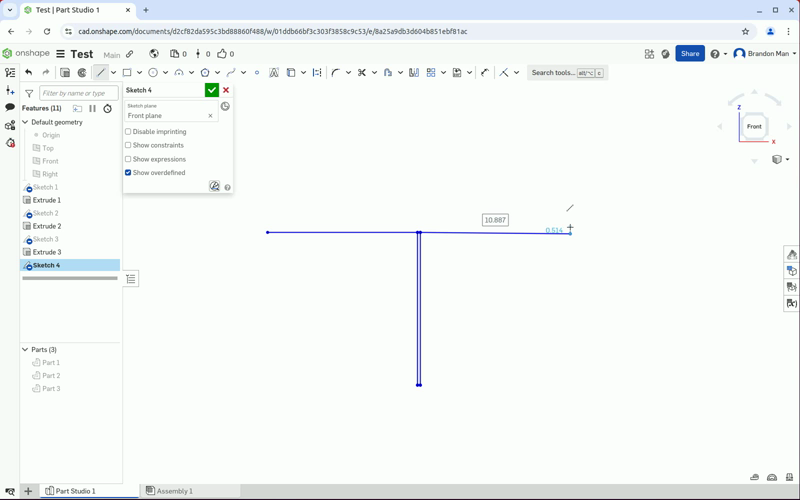
scroll(6)
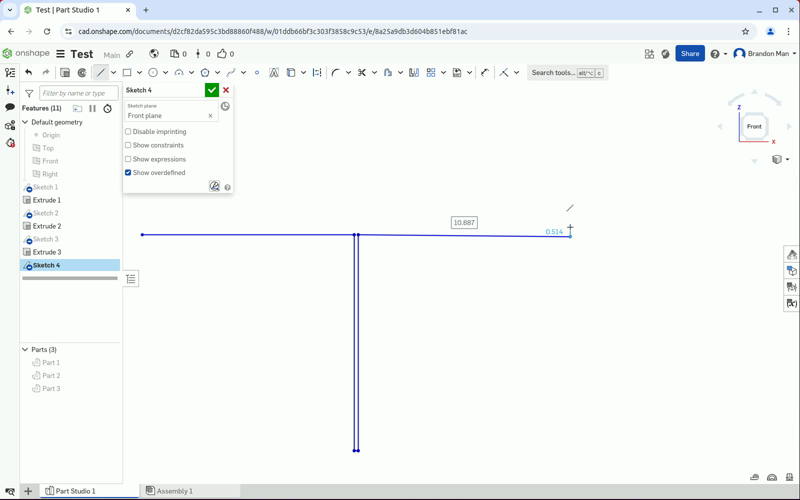
scroll(6)
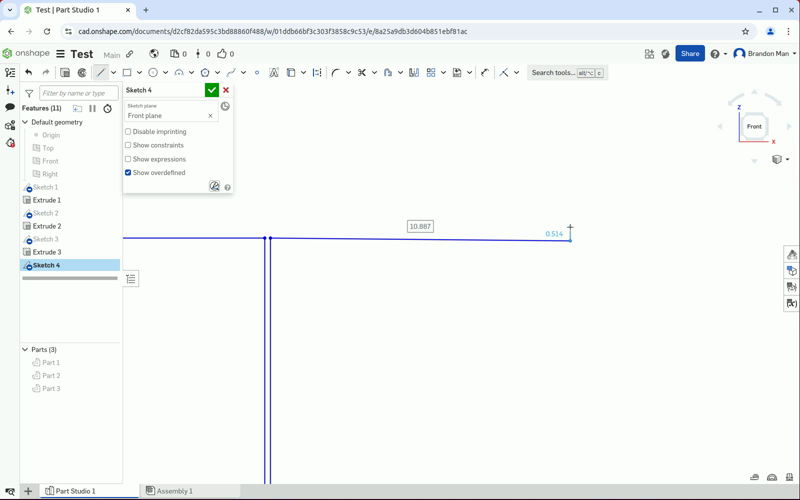
scroll(6)
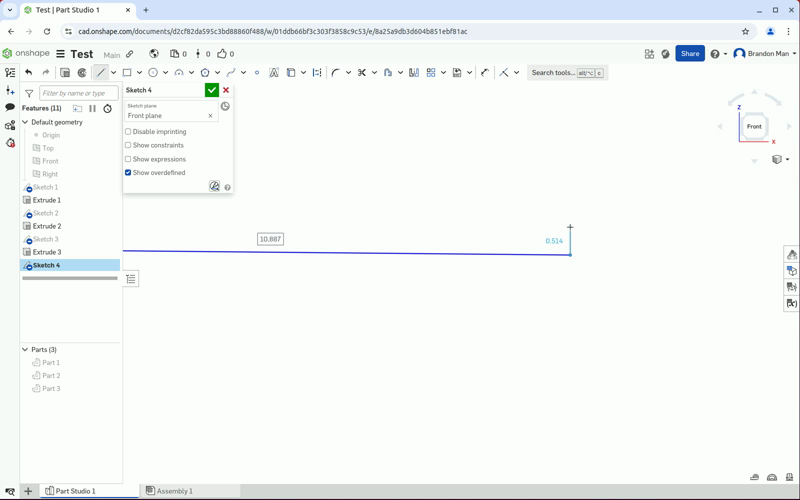
click(570, 226)
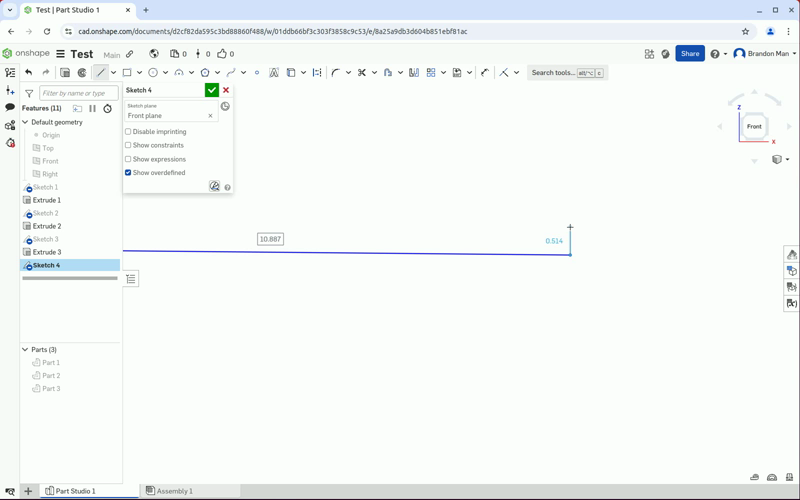
scroll(-6)
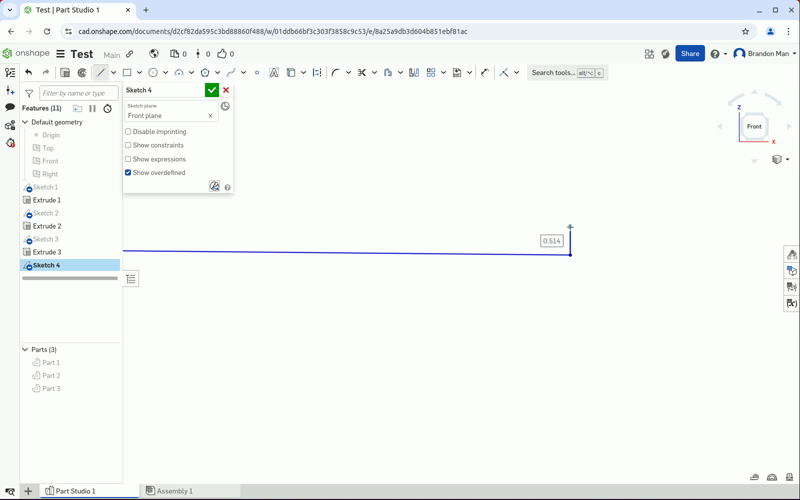
scroll(-6)
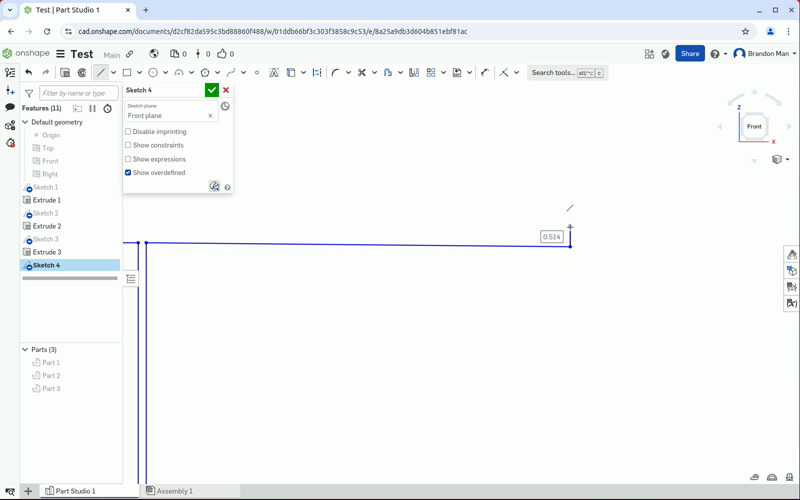
scroll(-6)
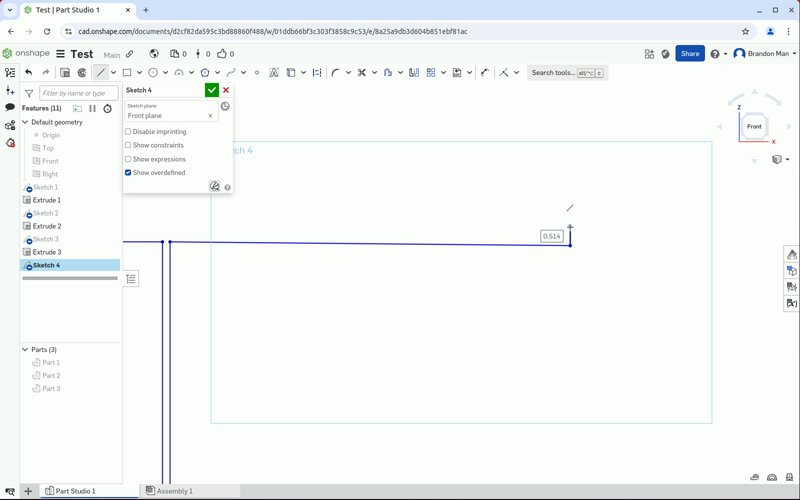
scroll(-6)
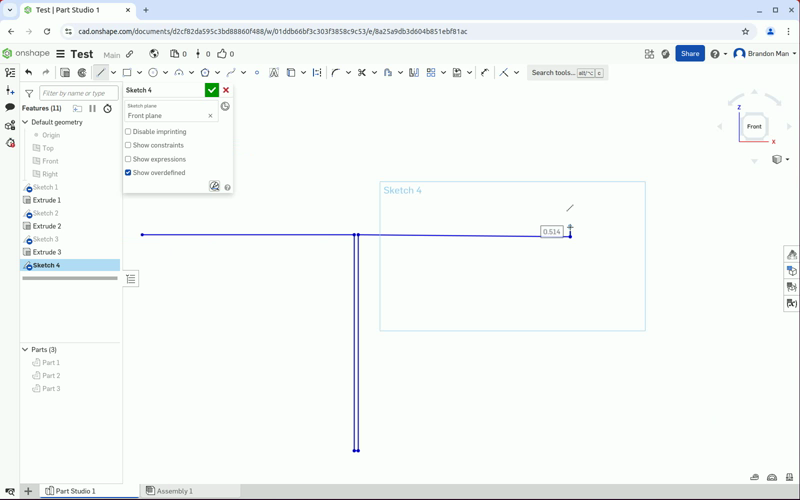
scroll(-6)
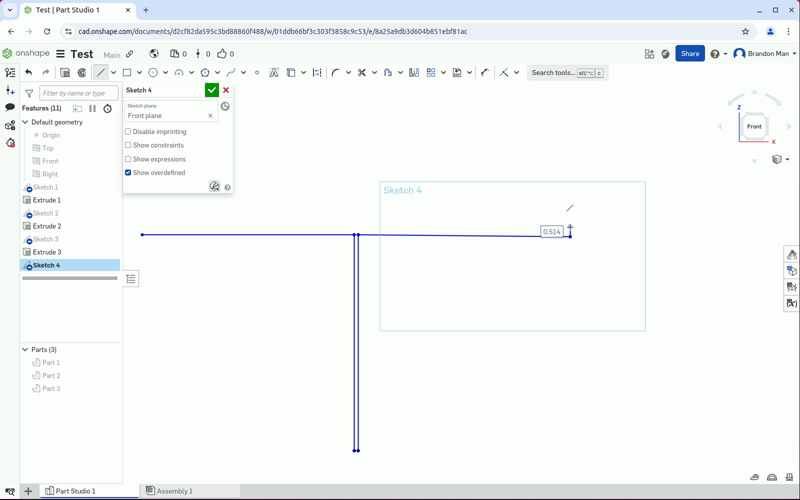
scroll(-6)
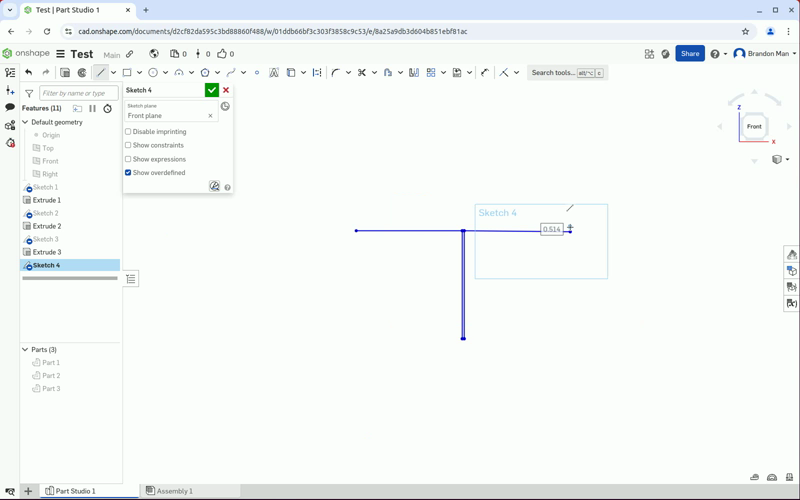
scroll(-6)
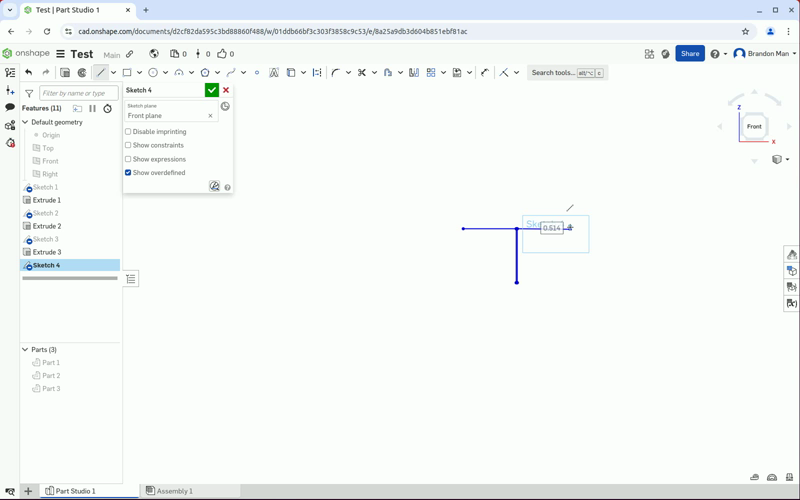
key_up(shift)
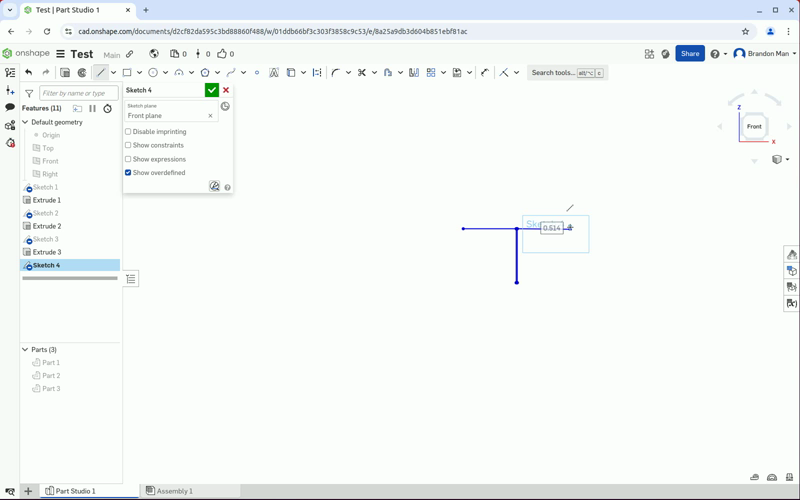
key_down(shift)
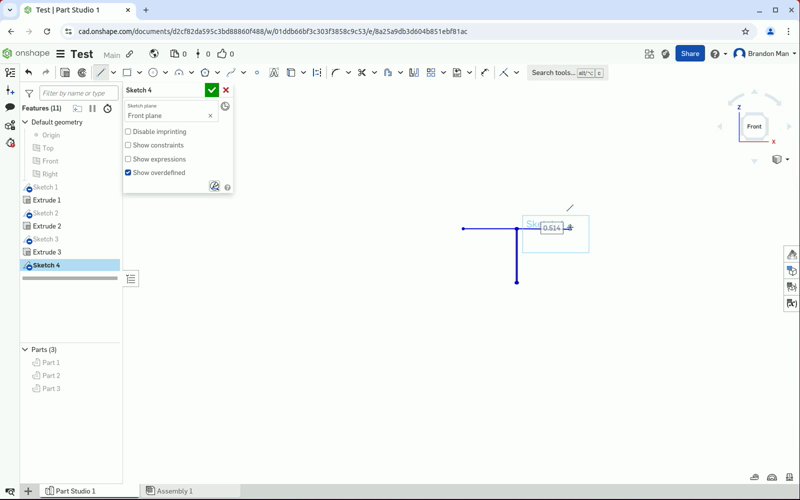
mouse_move(463, 226)
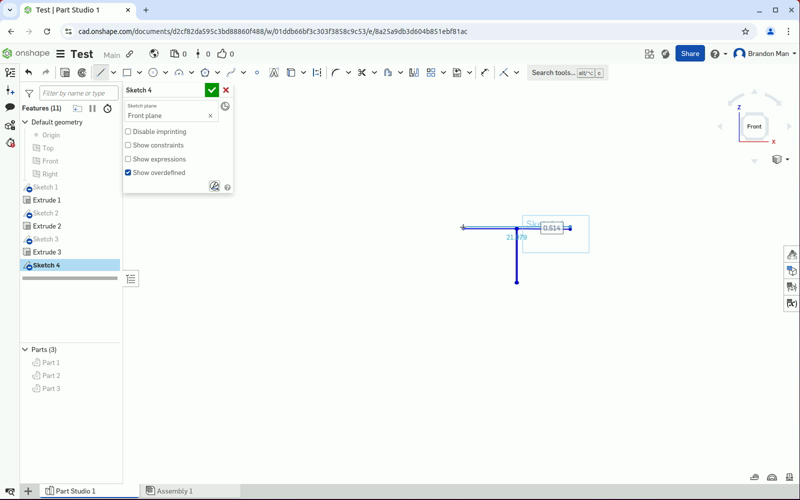
scroll(6)
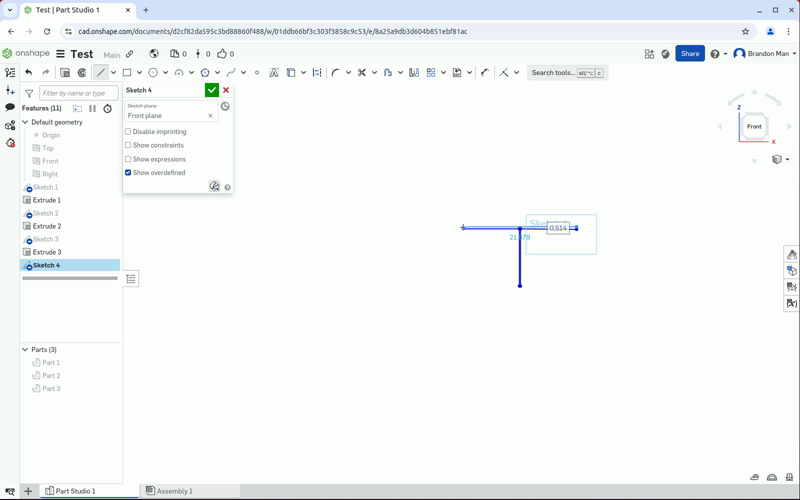
scroll(6)
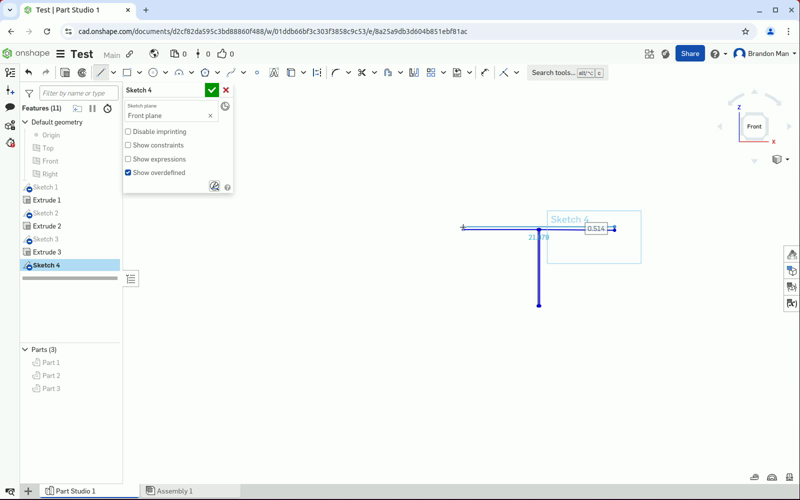
scroll(6)
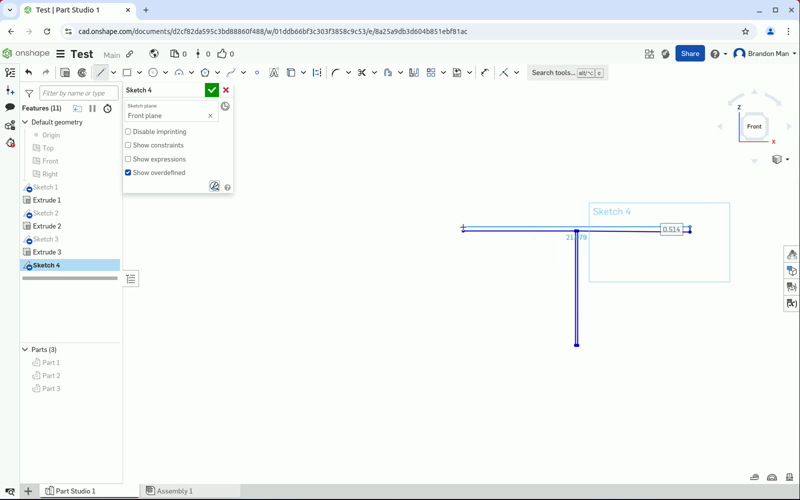
scroll(6)
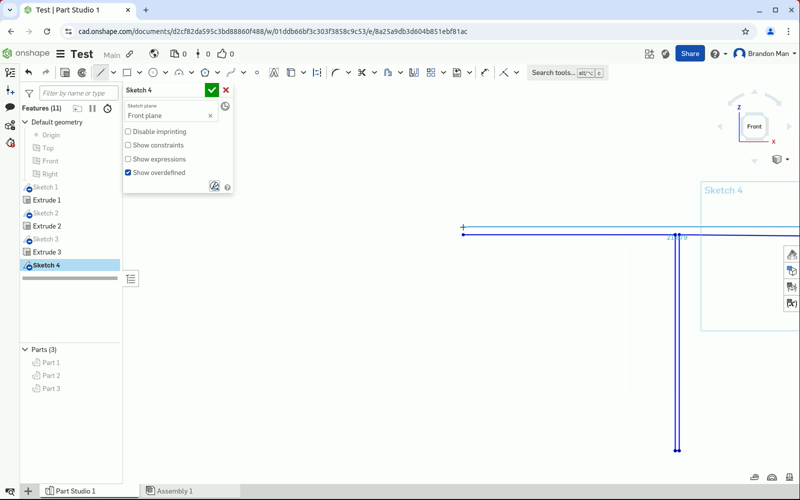
scroll(6)
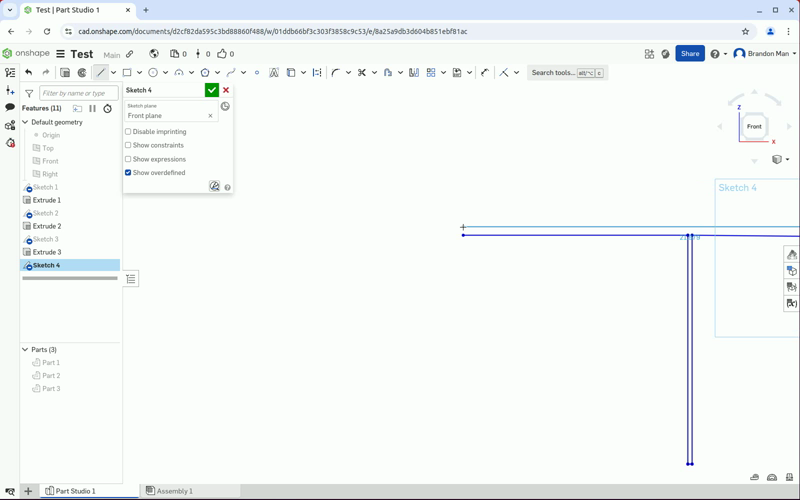
scroll(6)
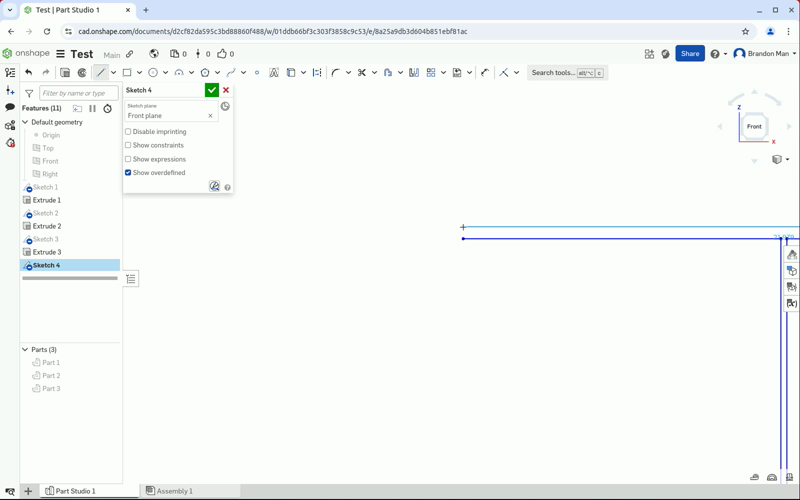
scroll(6)
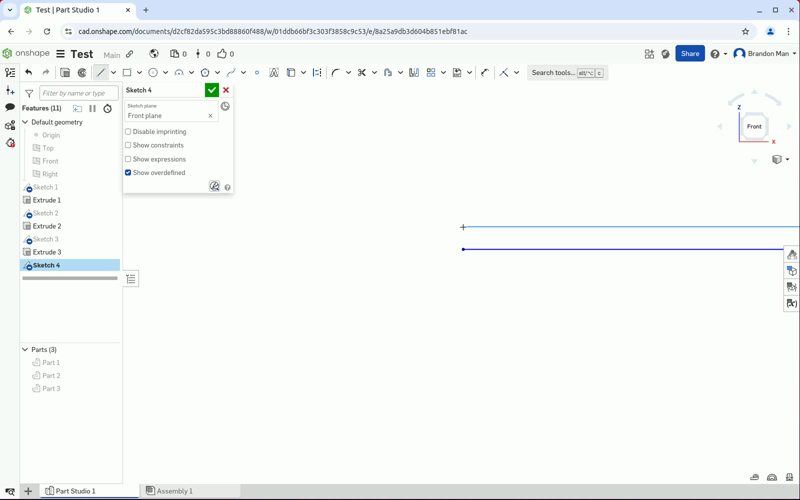
click(463, 226)
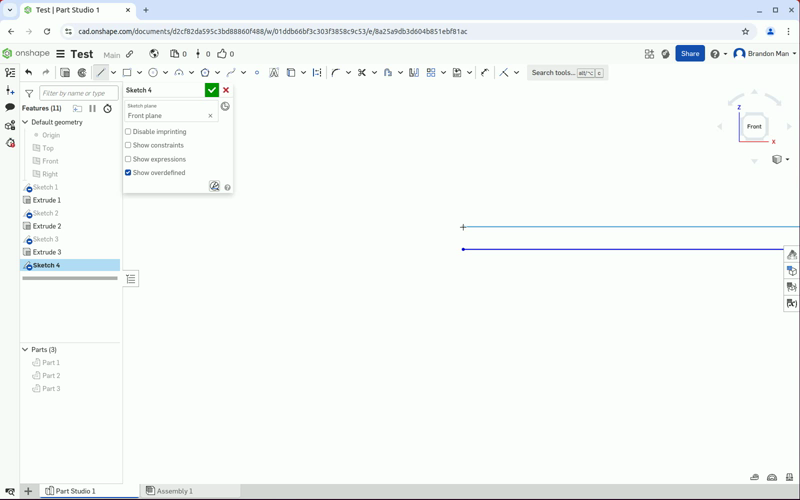
scroll(-6)
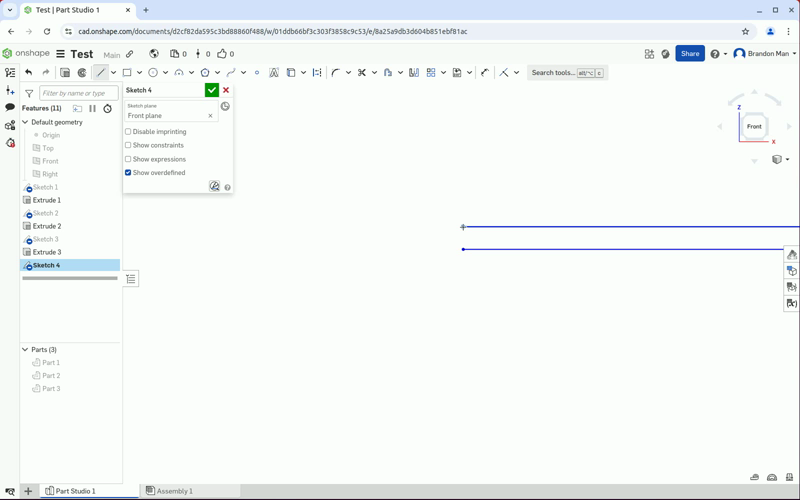
scroll(-6)
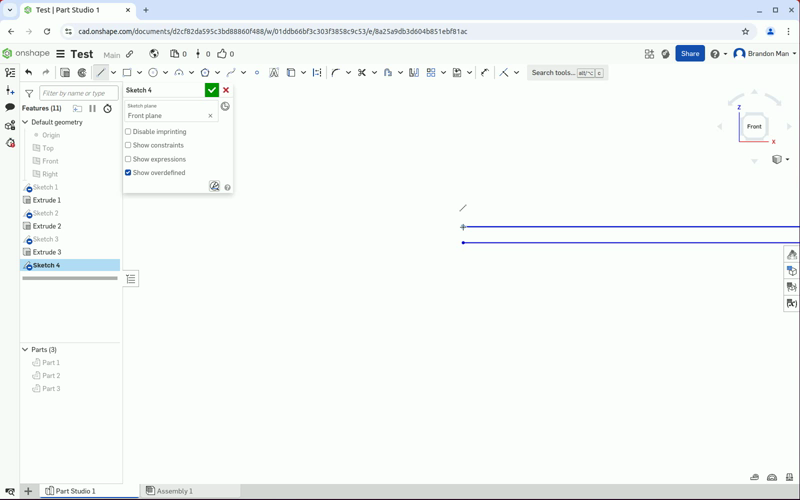
scroll(-6)
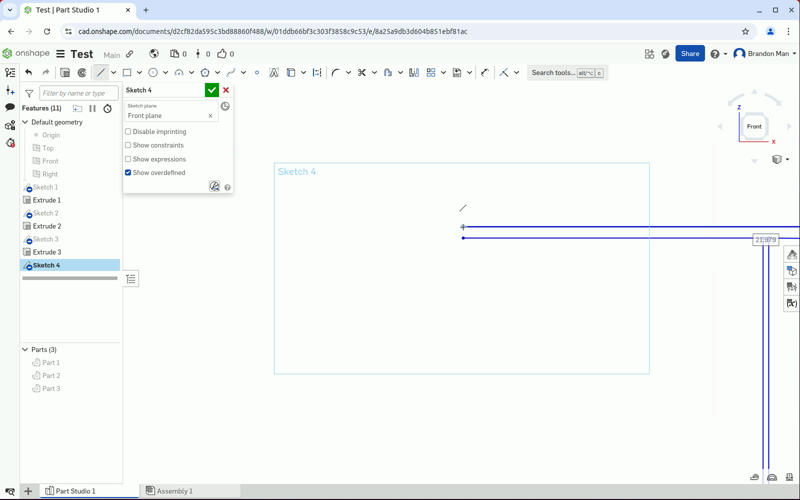
scroll(-6)
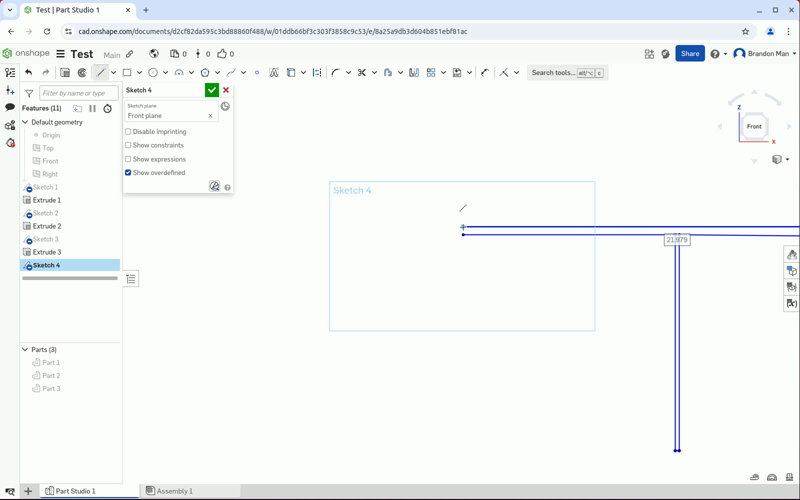
scroll(-6)
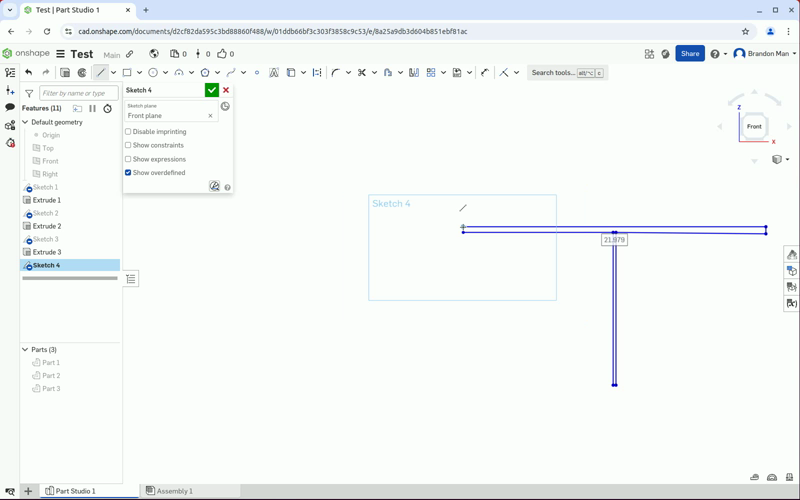
scroll(-6)
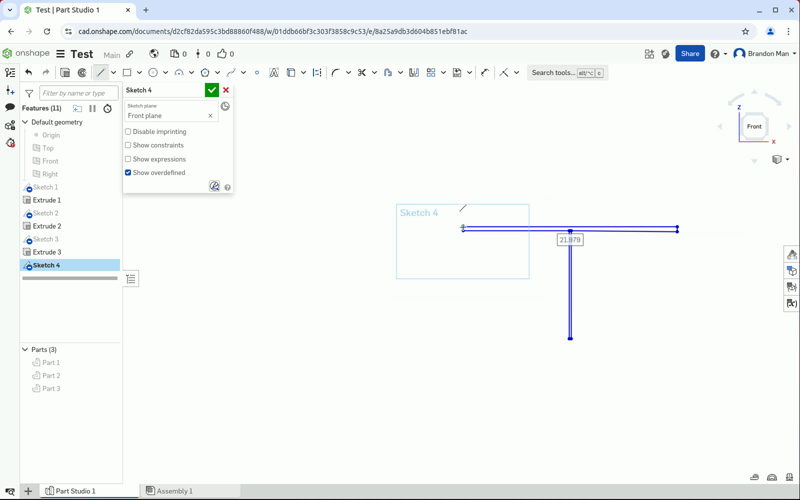
scroll(-6)
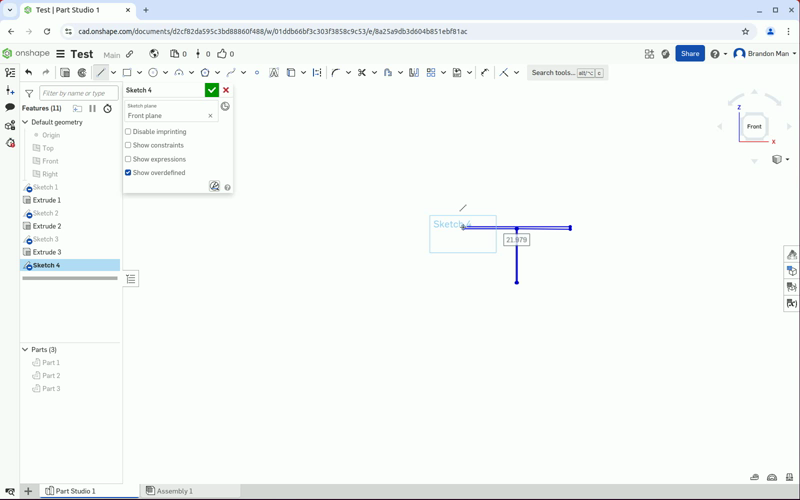
key_up(shift)
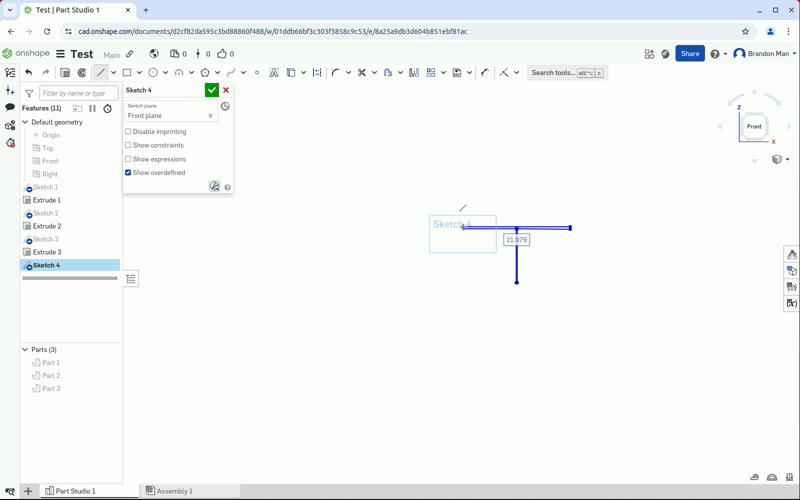
mouse_move(493, 226)
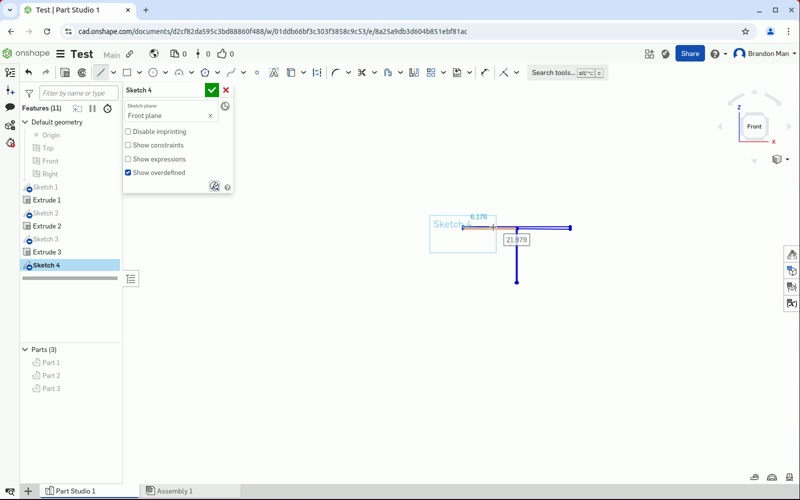
key_down(shift)
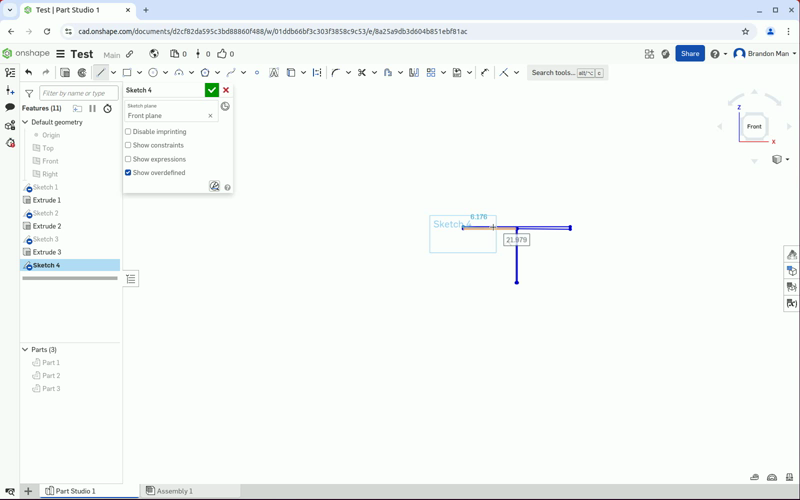
mouse_move(463, 228)
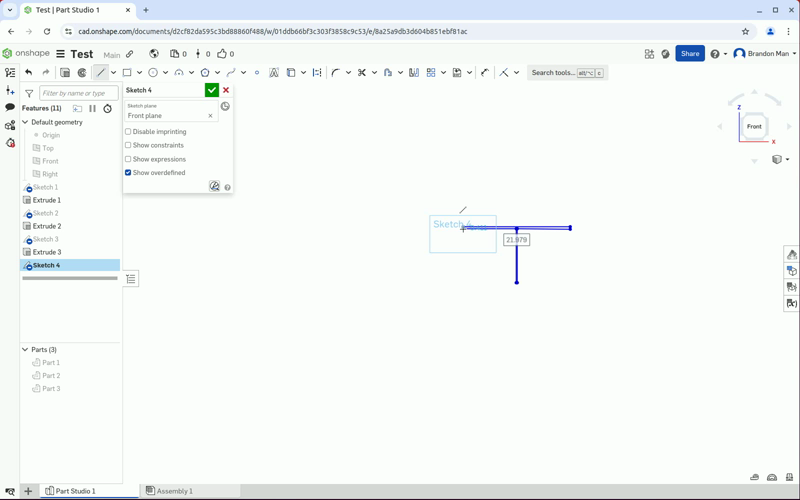
scroll(6)
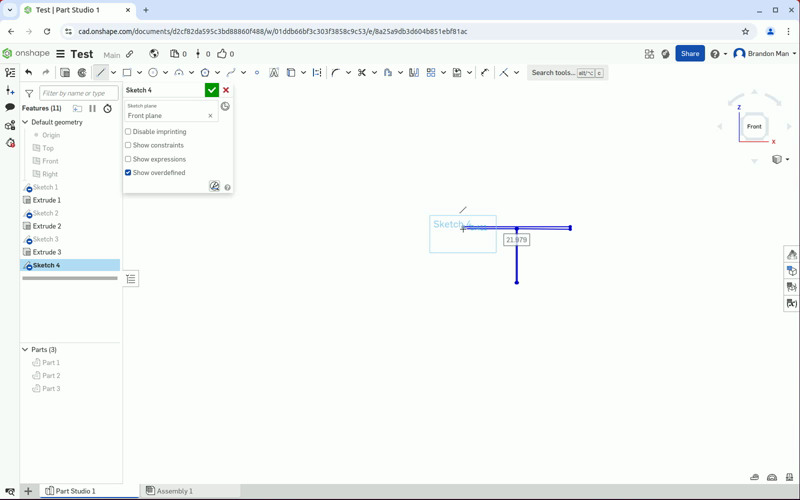
scroll(6)
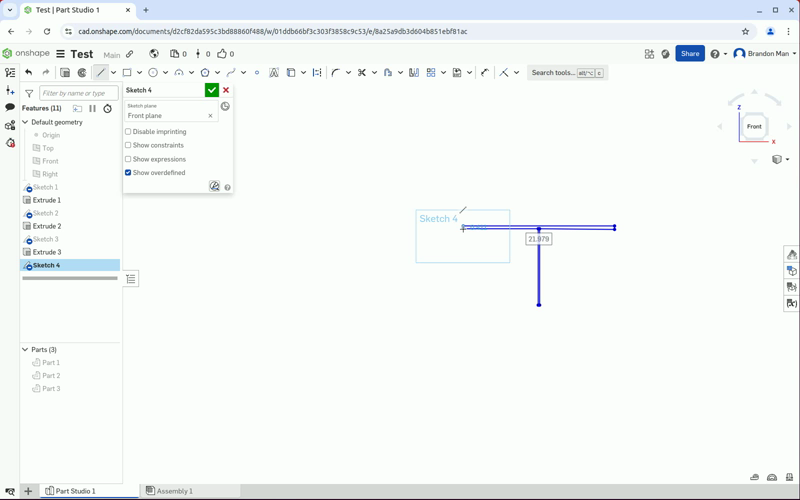
scroll(6)
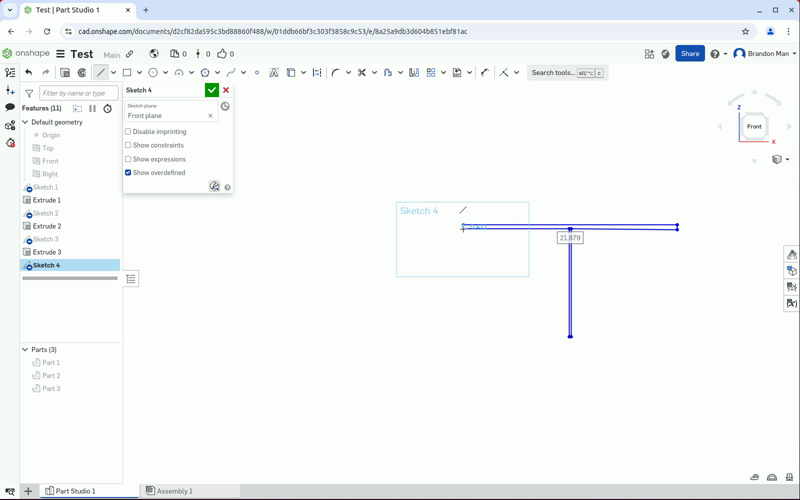
scroll(6)
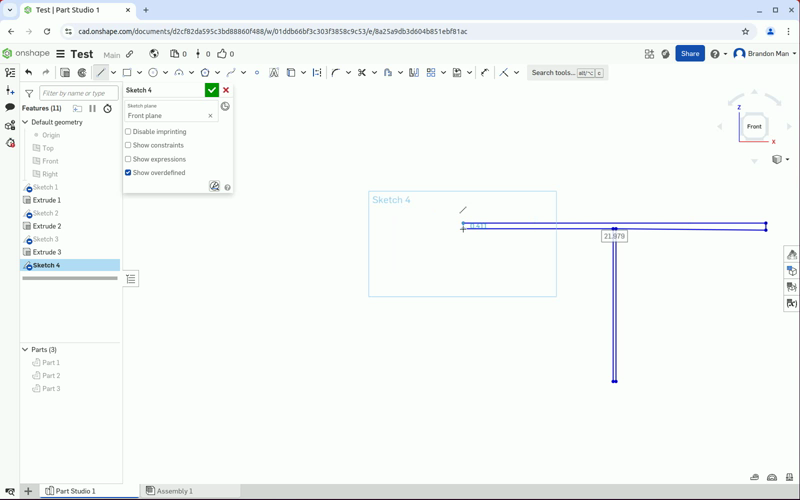
scroll(6)
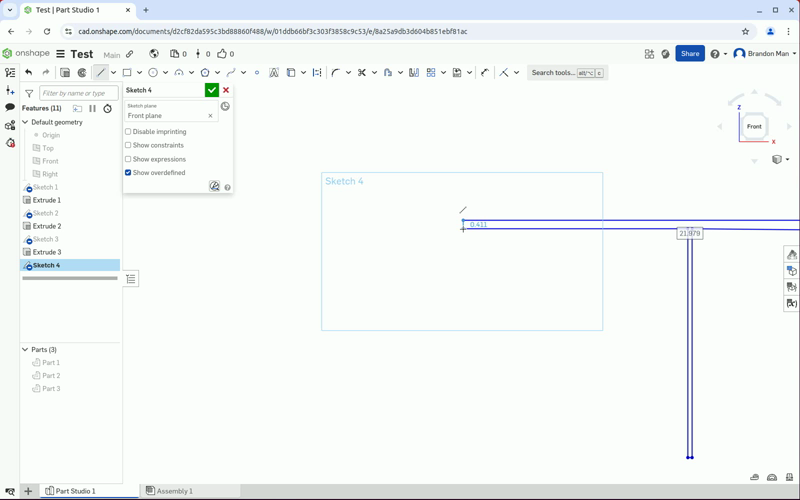
scroll(6)
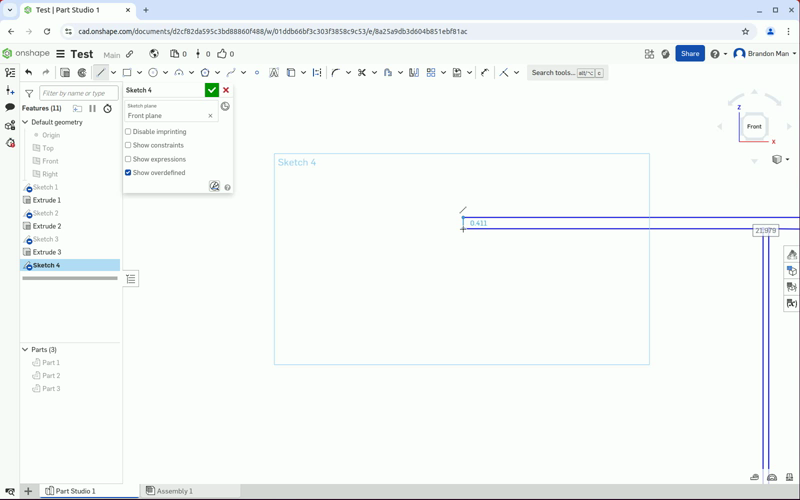
scroll(6)
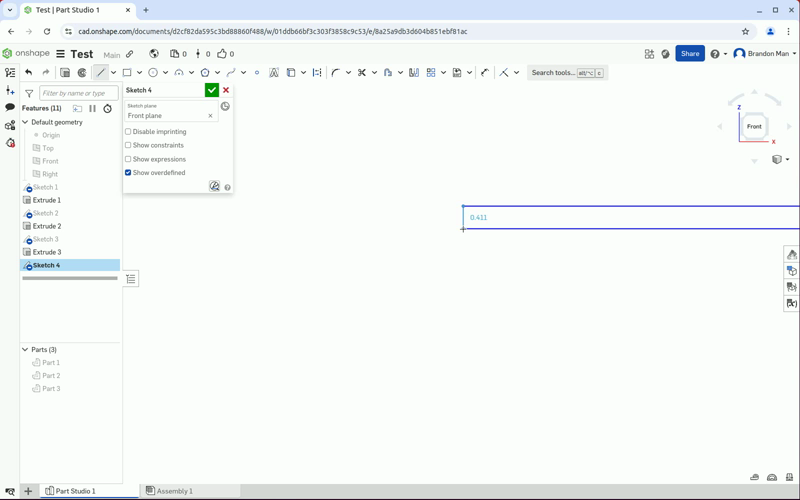
key_up(shift)
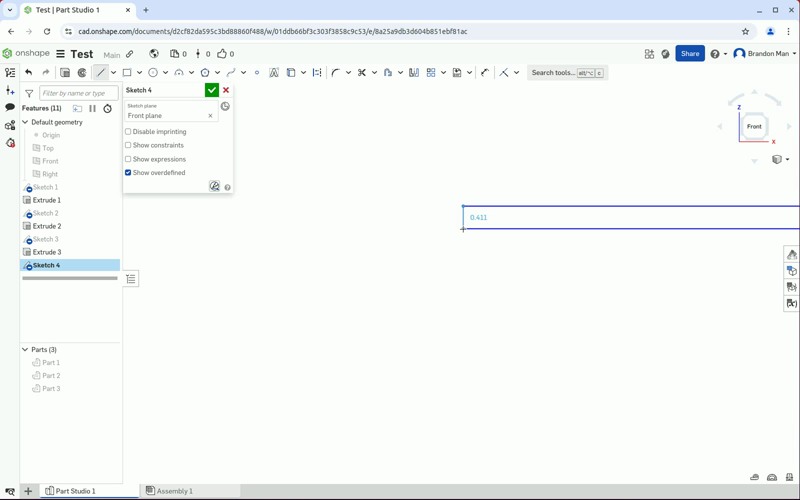
click(463, 228)
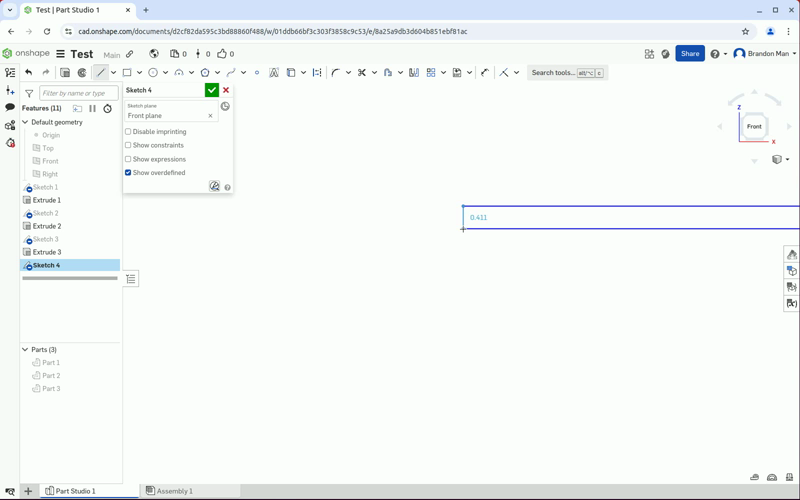
scroll(-6)
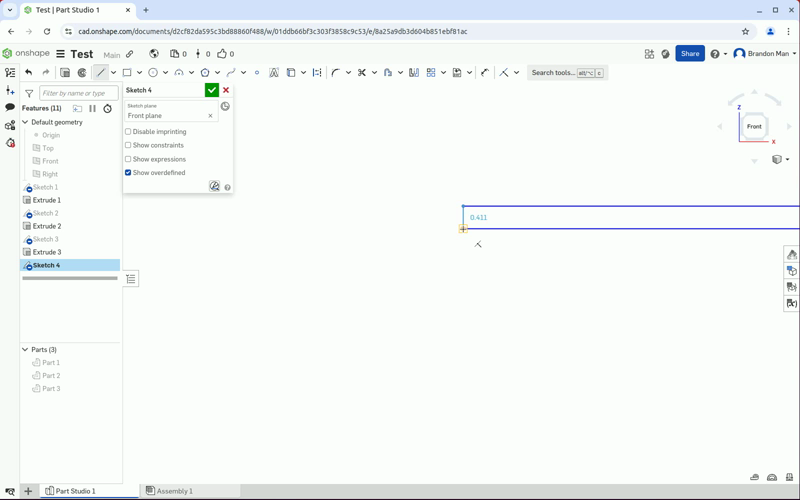
scroll(-6)
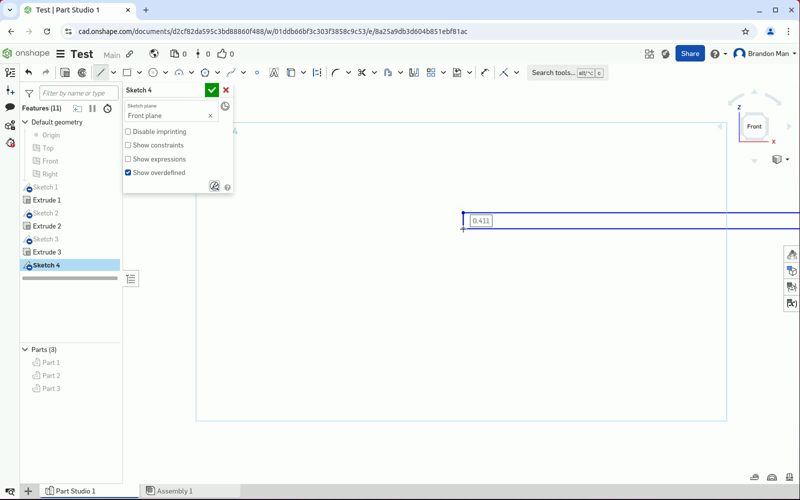
scroll(-6)
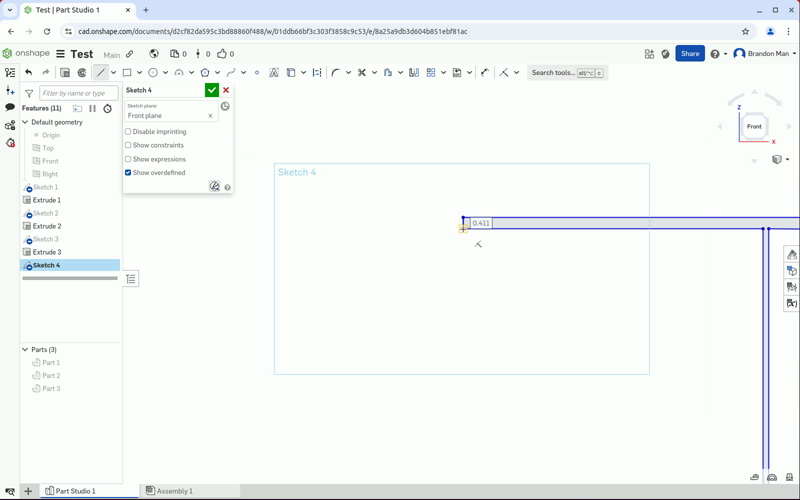
scroll(-6)
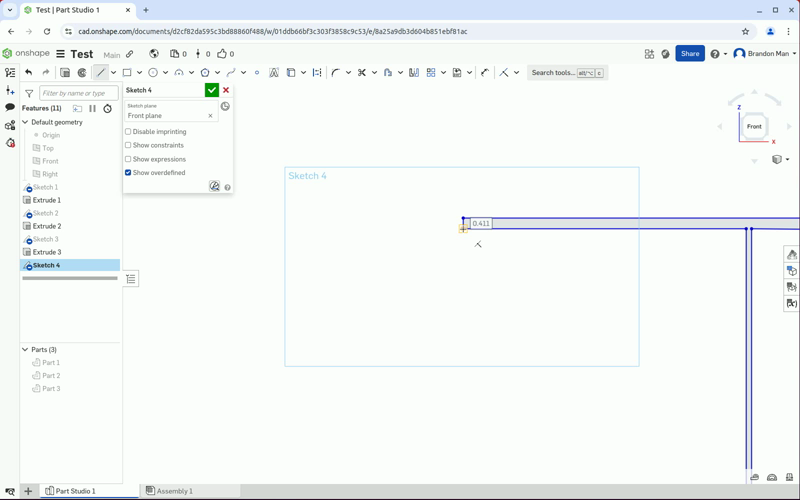
scroll(-6)
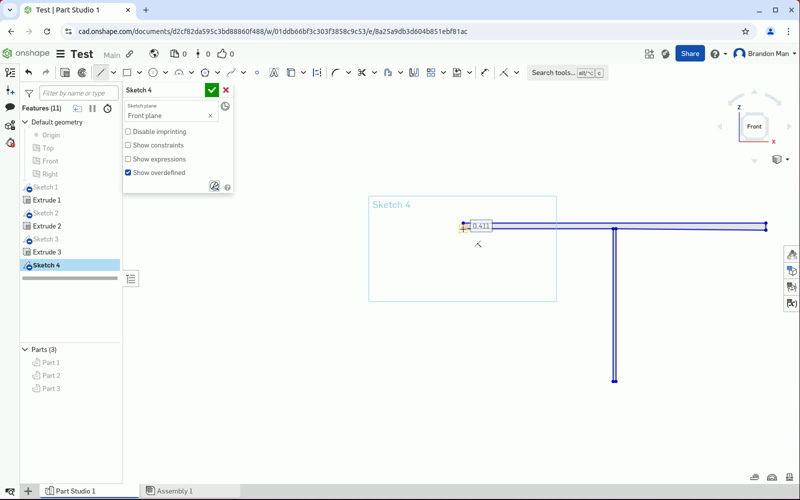
scroll(-6)
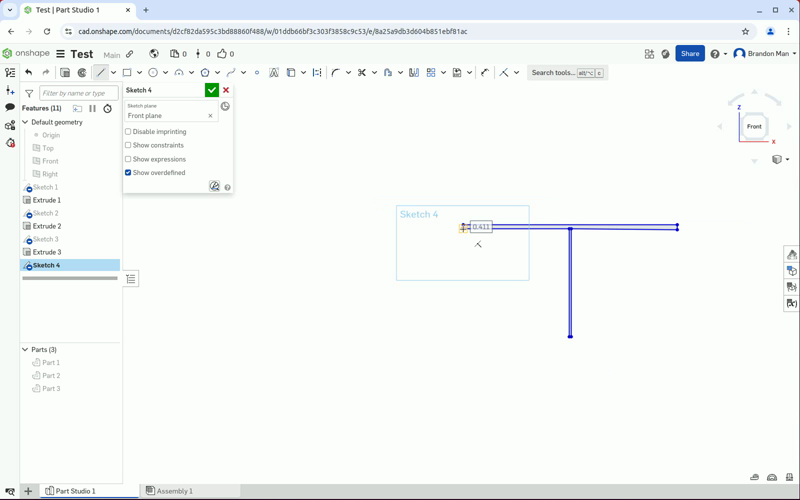
scroll(-6)
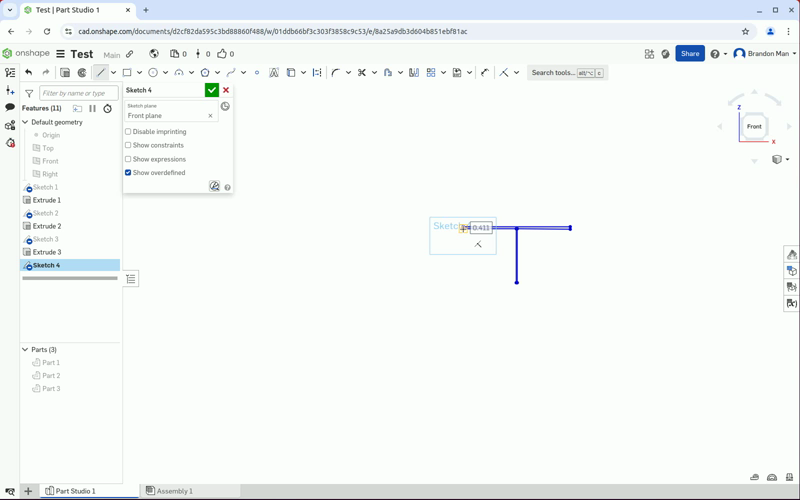
key(esc)
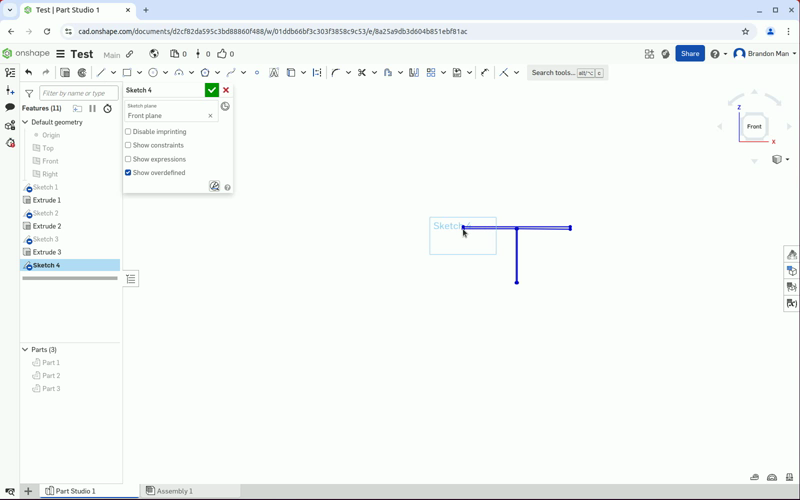
mouse_move(565, 228)
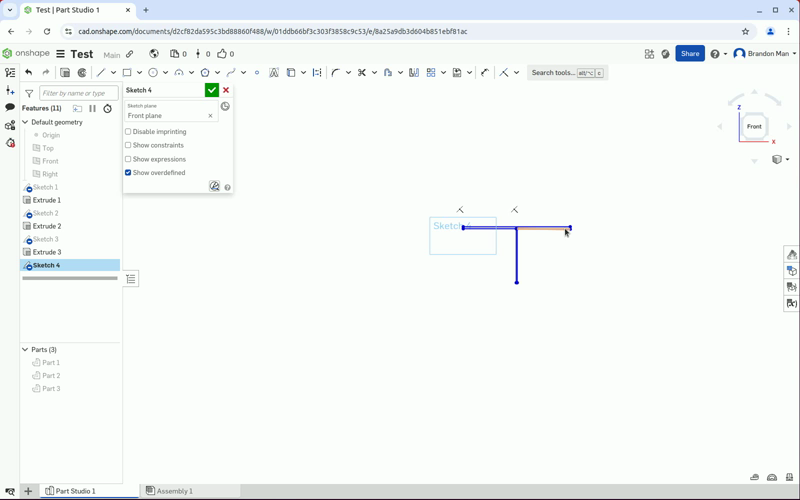
scroll(6)
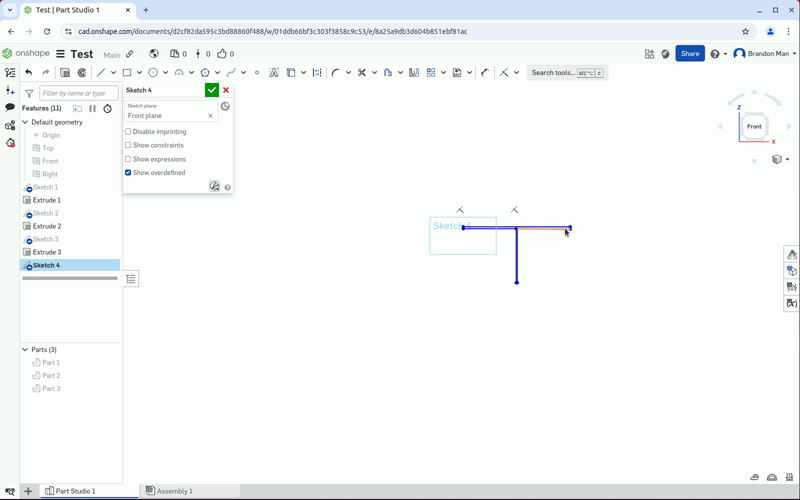
scroll(6)
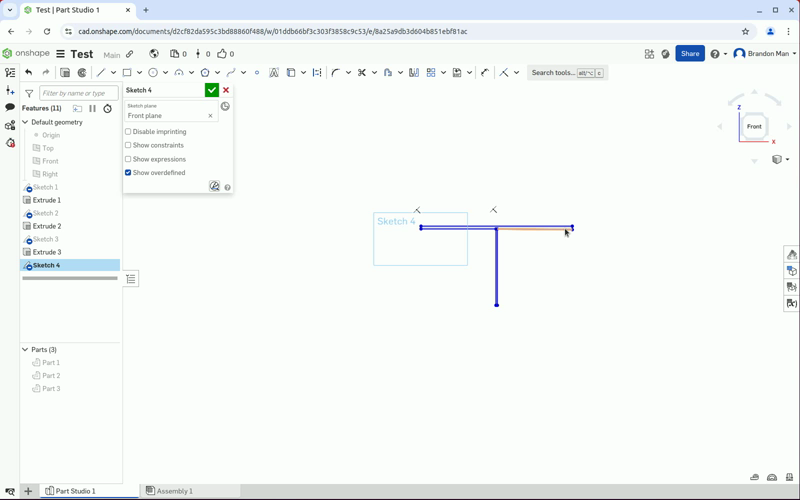
scroll(6)
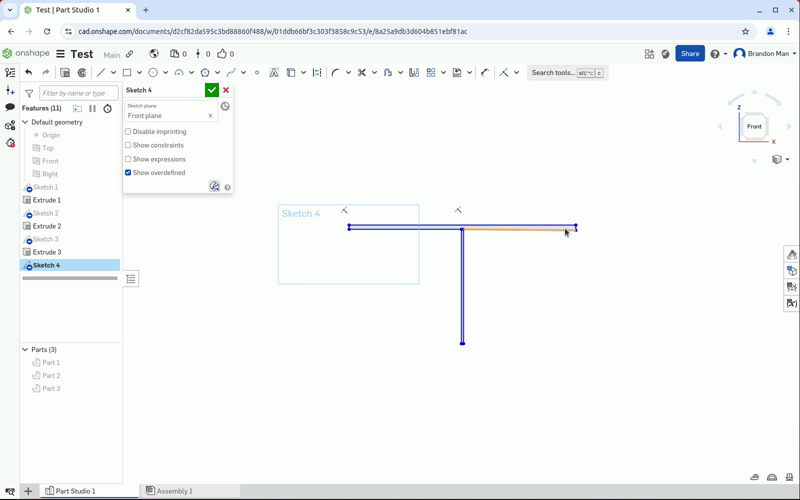
scroll(6)
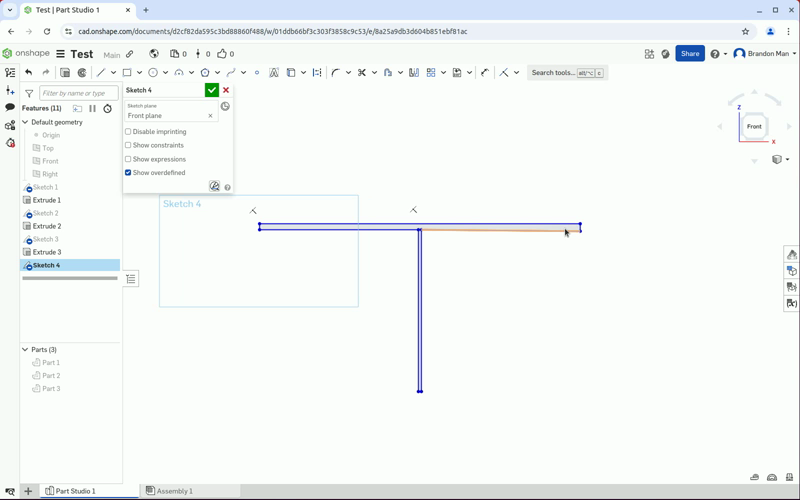
scroll(6)
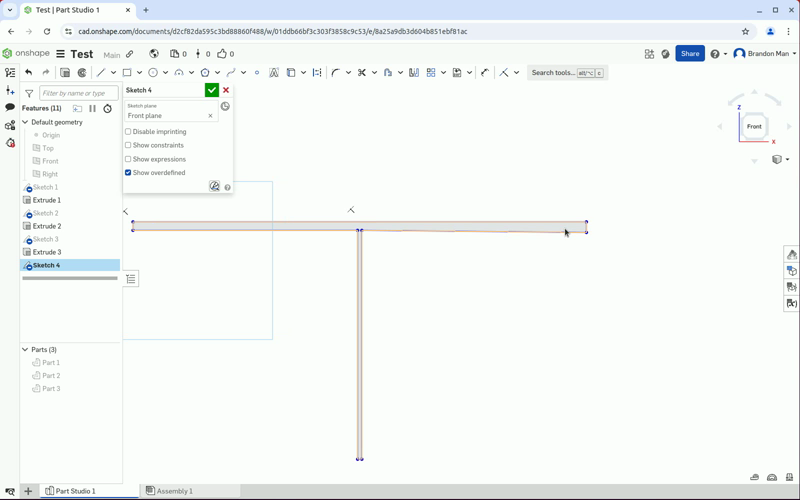
scroll(6)
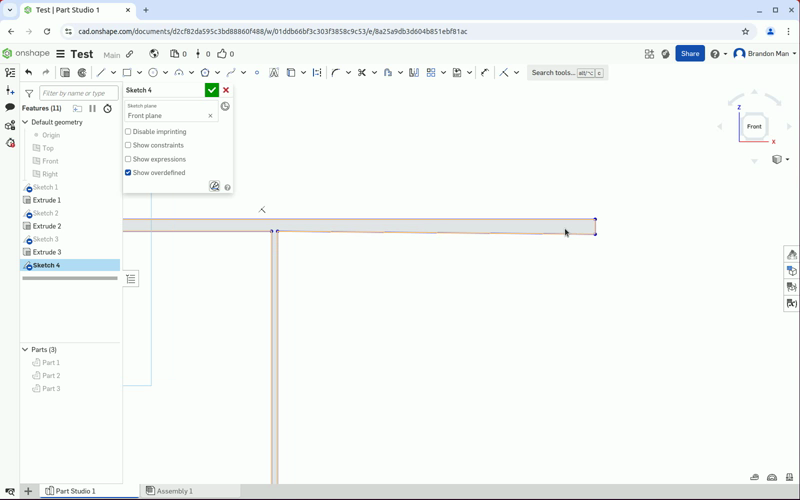
scroll(6)
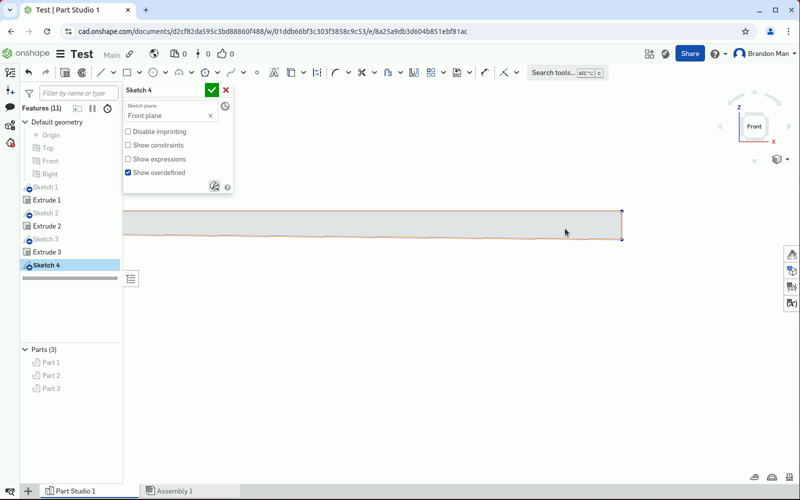
click(565, 228)
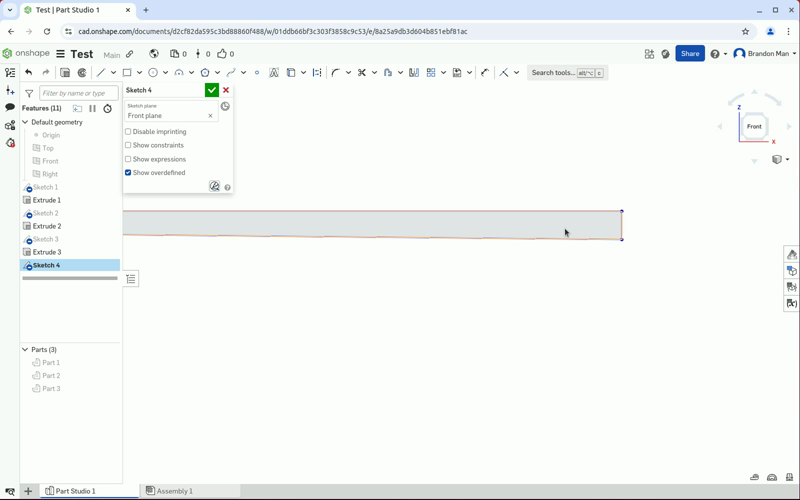
scroll(-6)
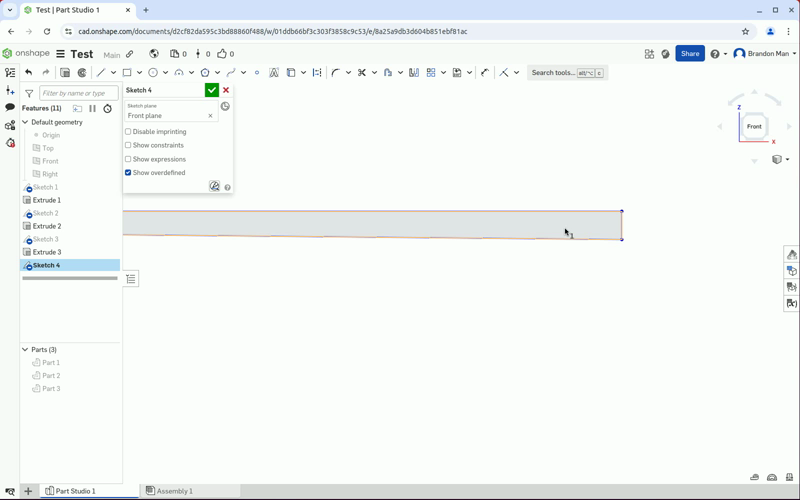
scroll(-6)
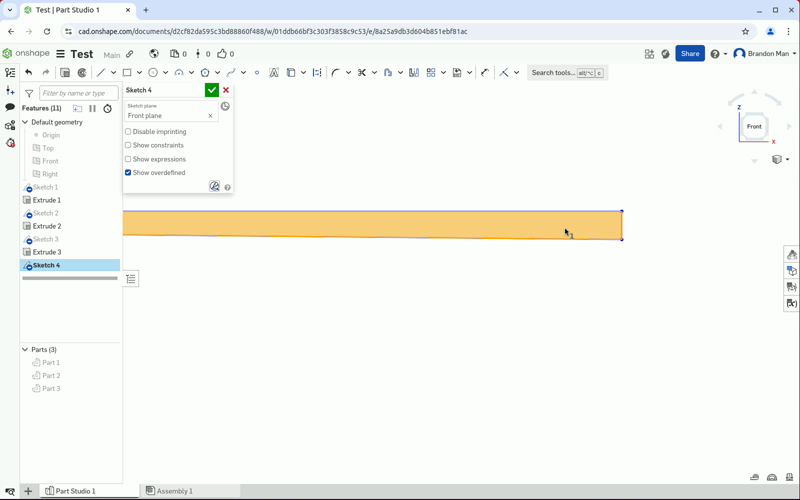
scroll(-6)
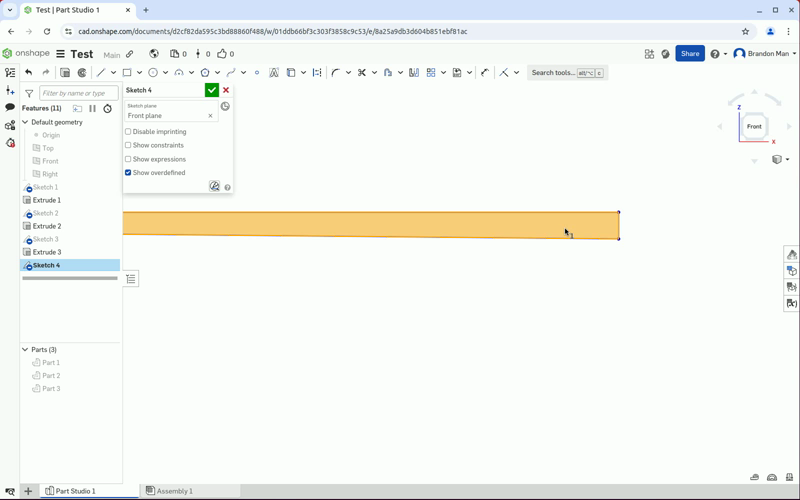
scroll(-6)
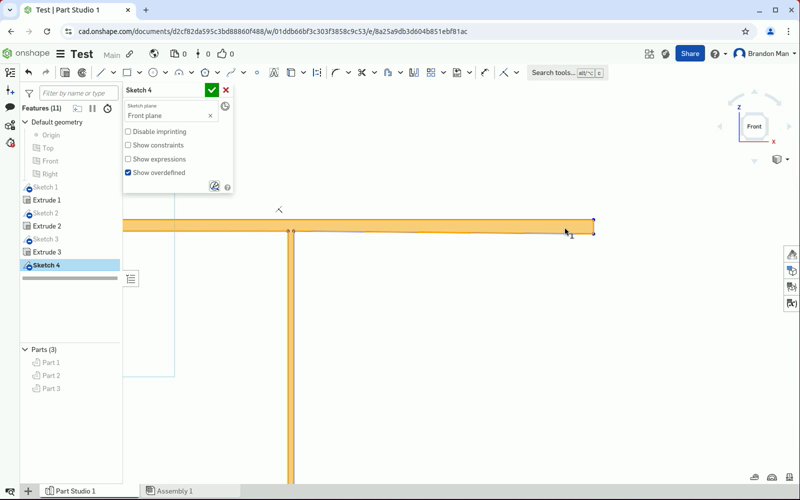
scroll(-6)
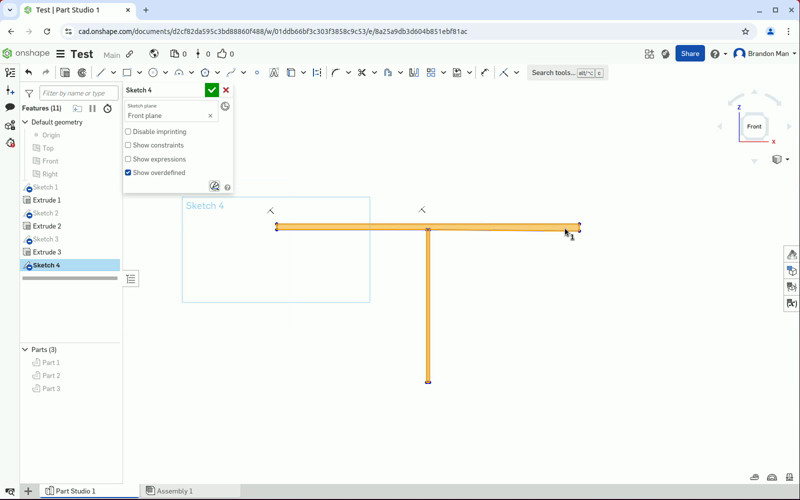
scroll(-6)
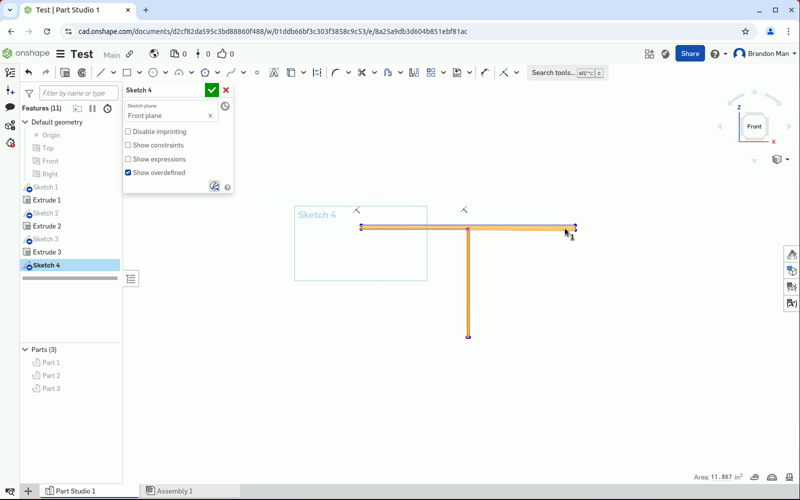
scroll(-6)
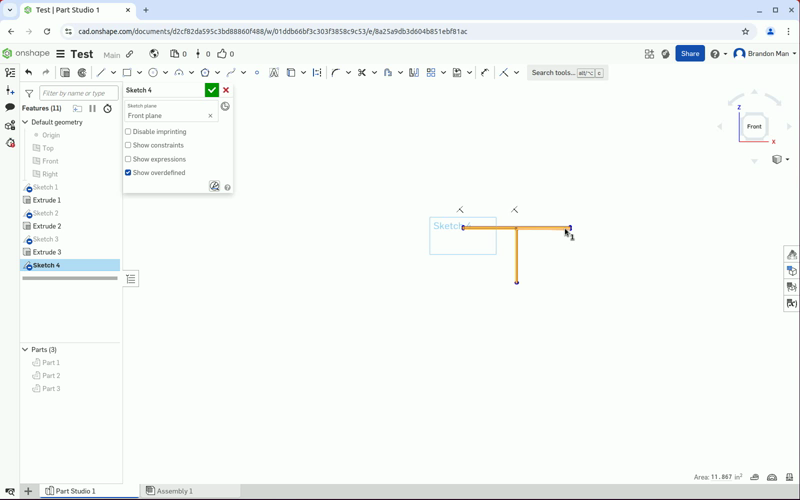
mouse_move(73, 352)
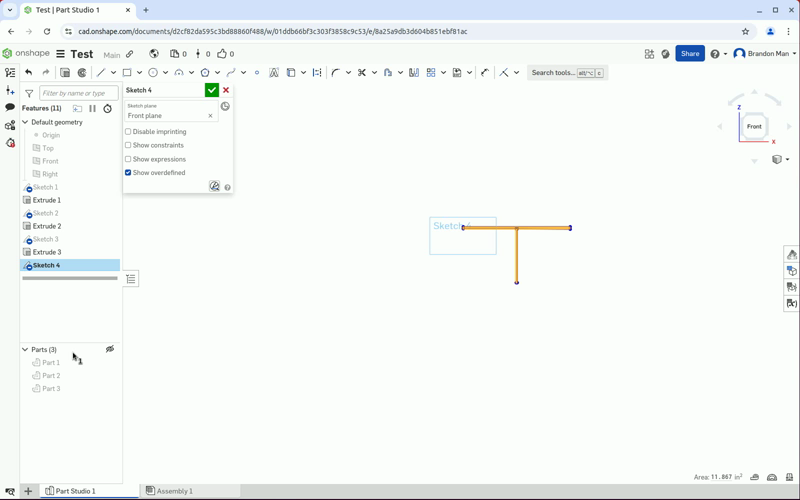
key(shift+y)
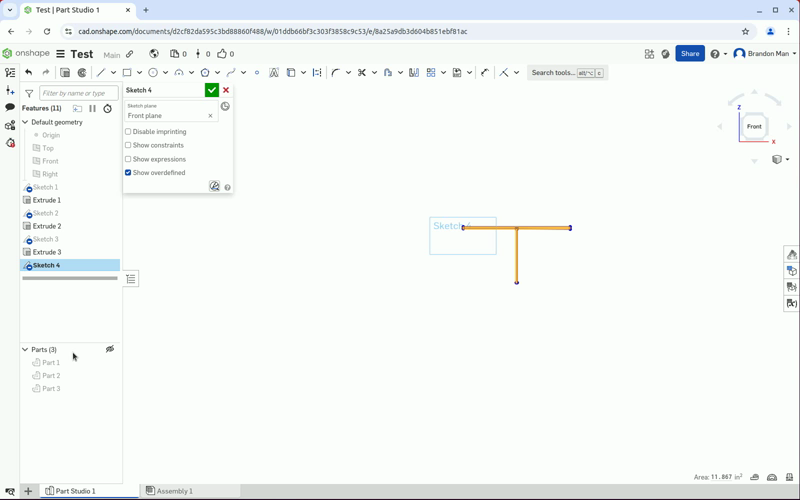
key(shift+e)
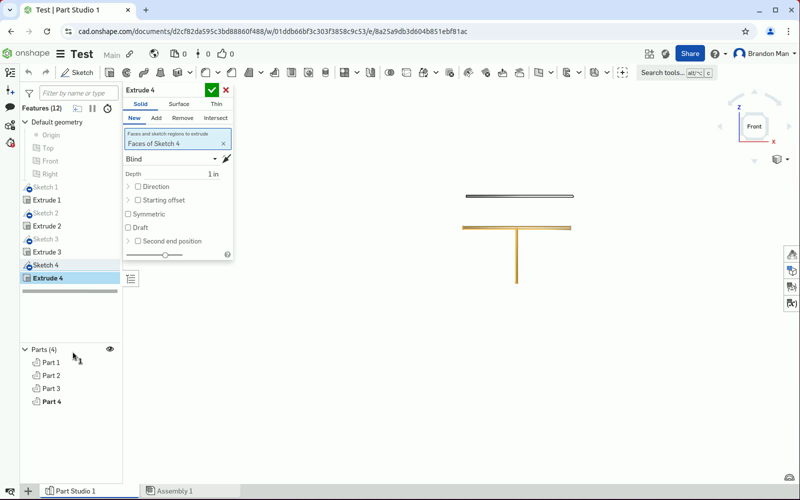
mouse_move(143, 106)
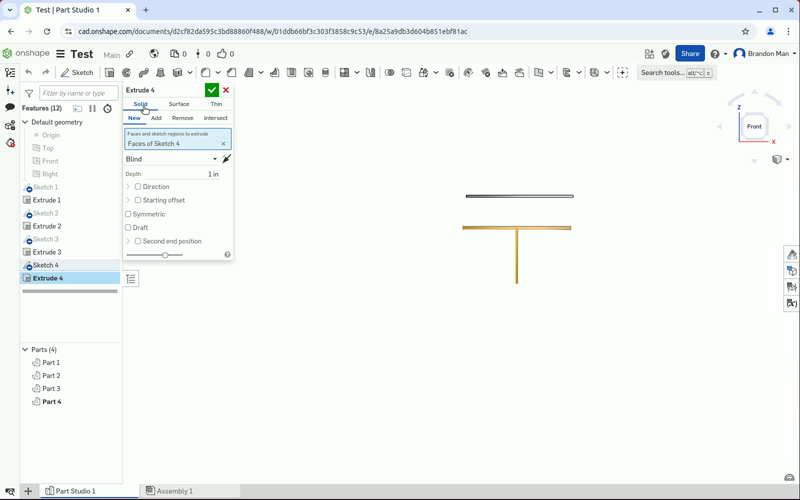
click(143, 106)
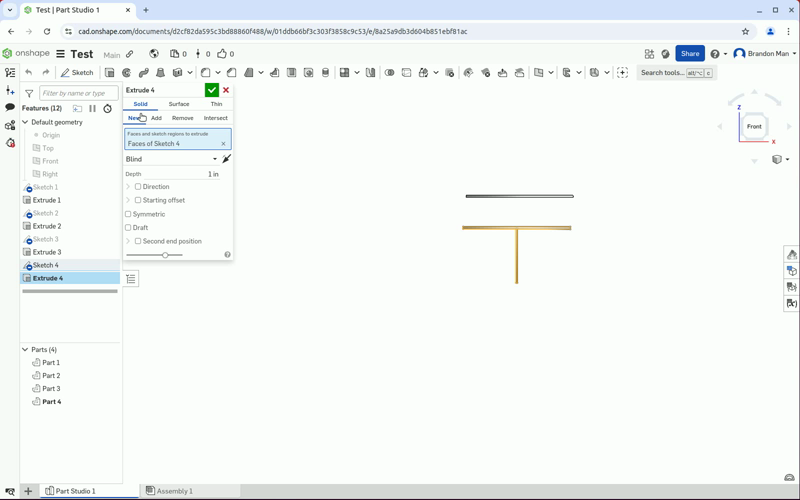
mouse_move(137, 120)
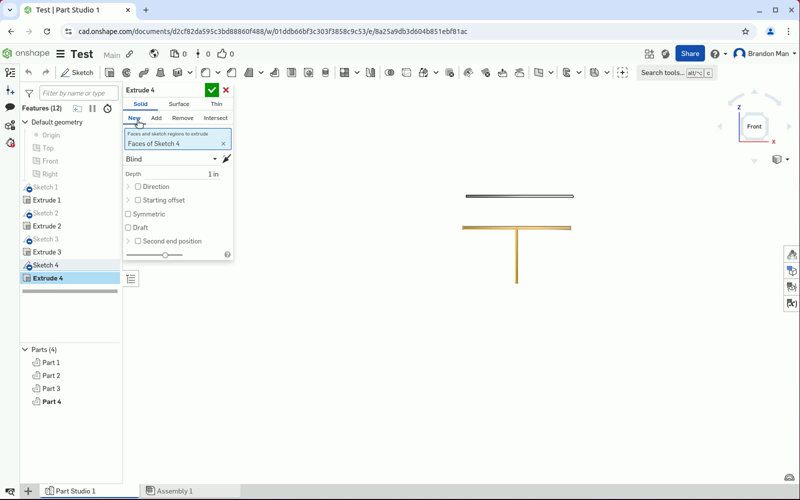
click(137, 120)
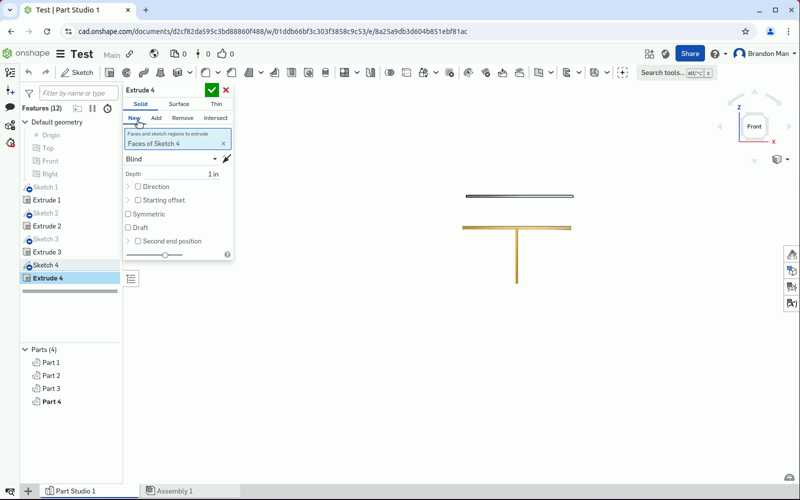
key(tab, 4)
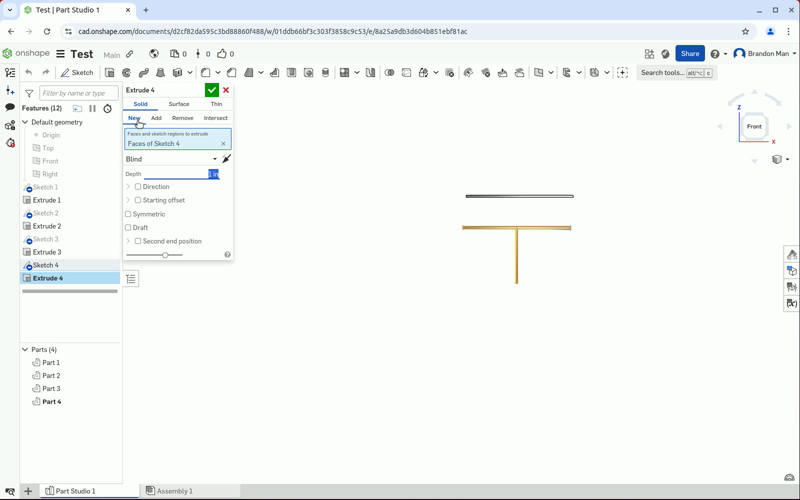
text(0.481)
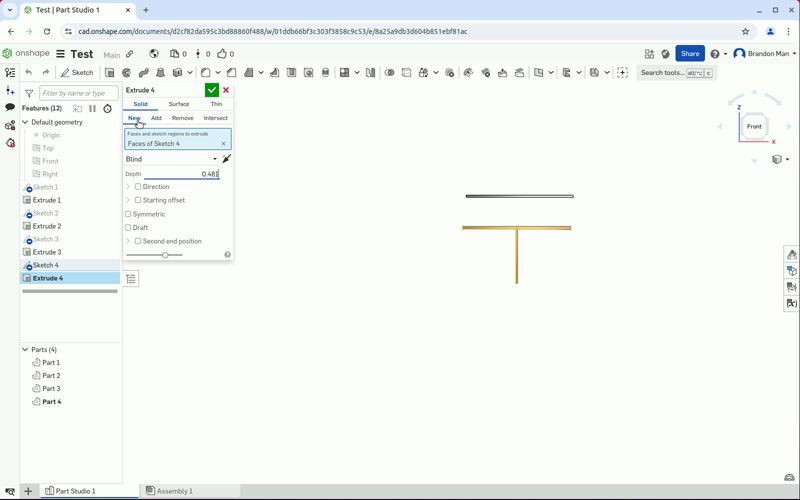
key(enter)
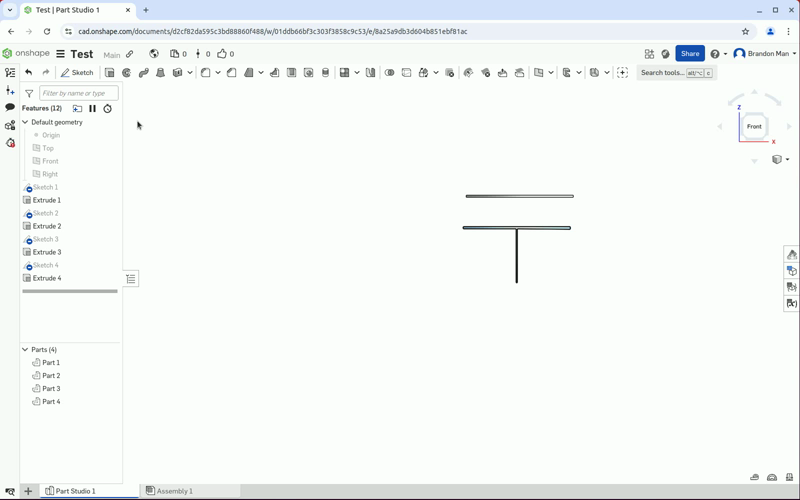
key(shift+h)
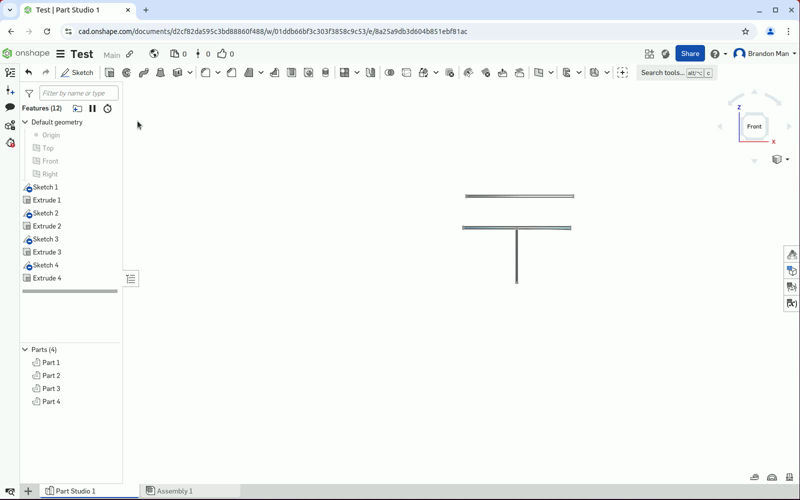
key(shift+h)
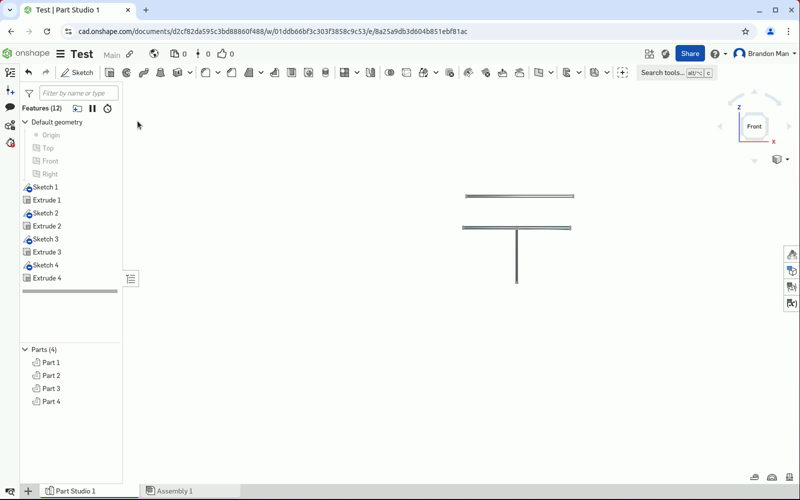
key(shift+7)
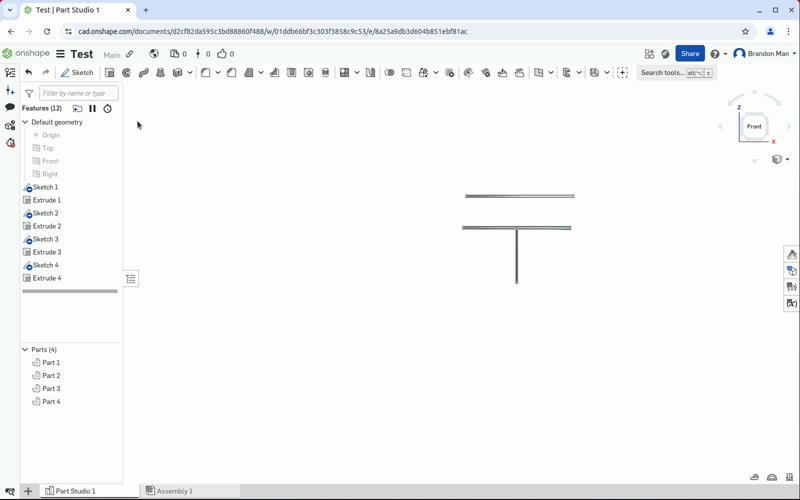
key(left, 2)
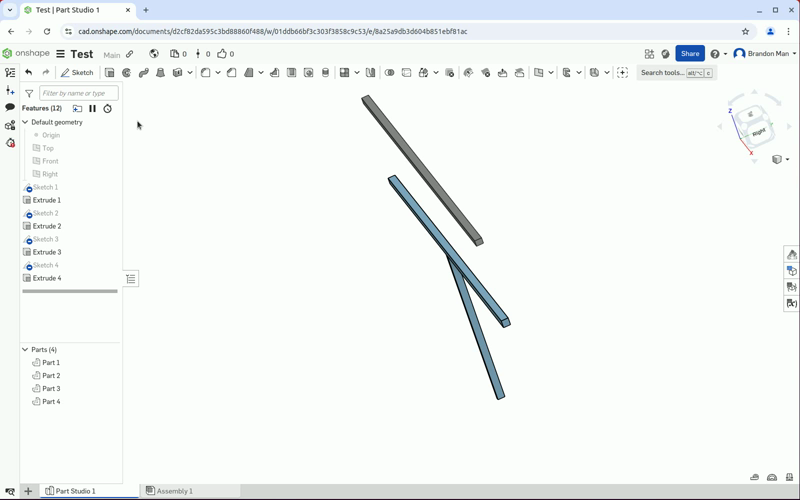
key(down, 2)
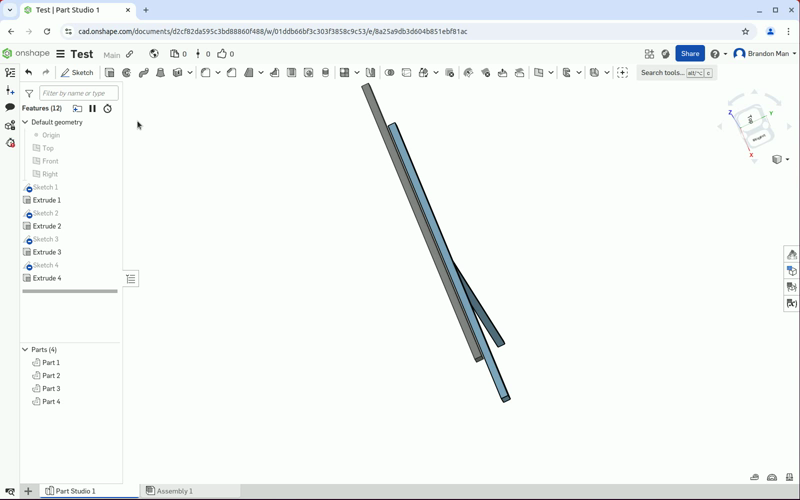
key(up, 2)
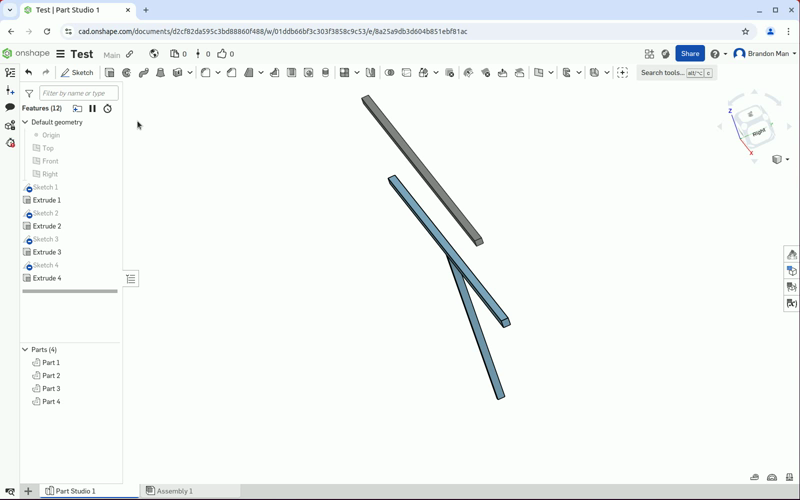
key(right, 2)
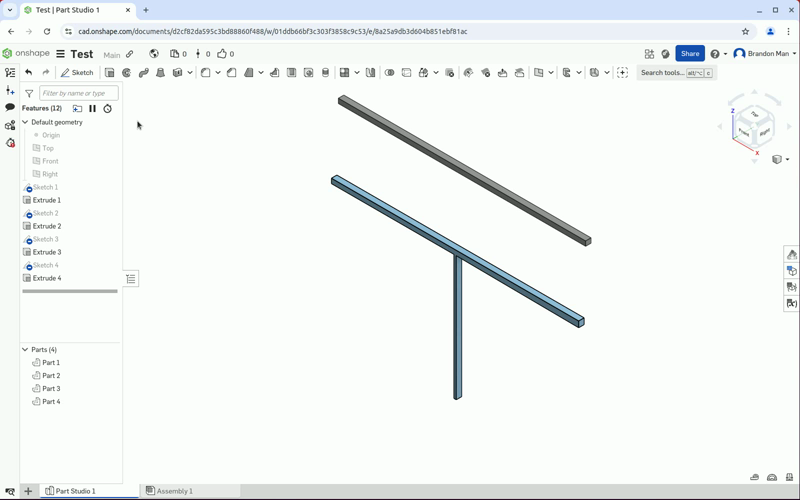
mouse_move(73, 189)
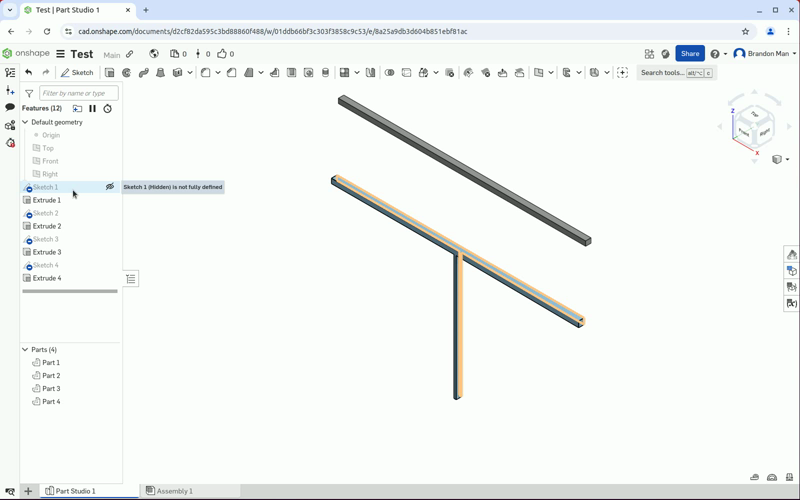
click(73, 189)